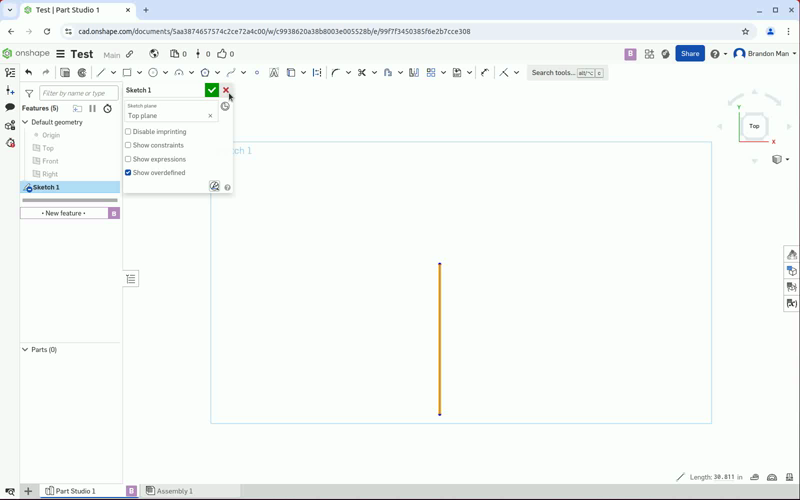
key(shift+h)
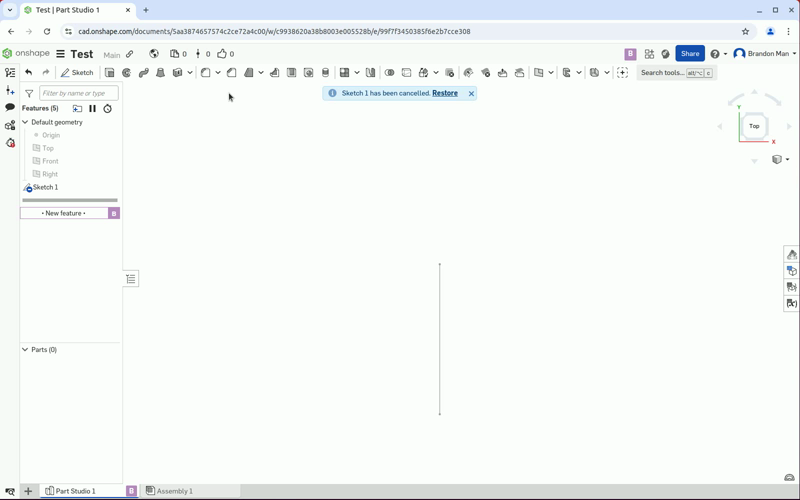
mouse_move(73, 352)
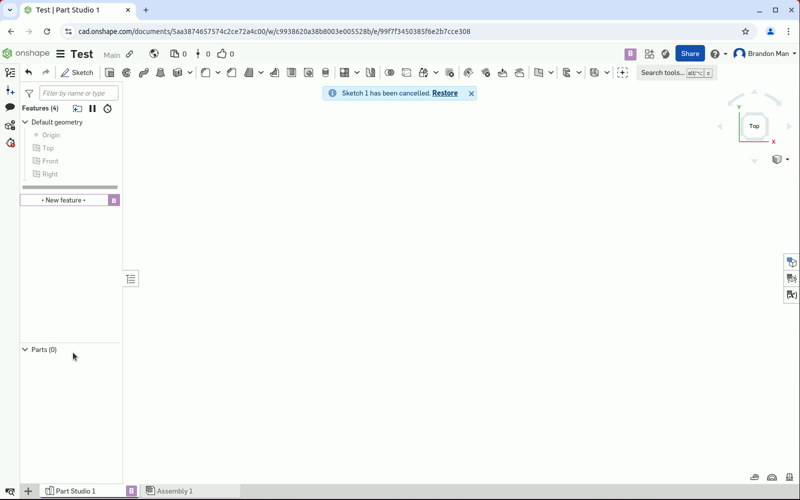
key(y)
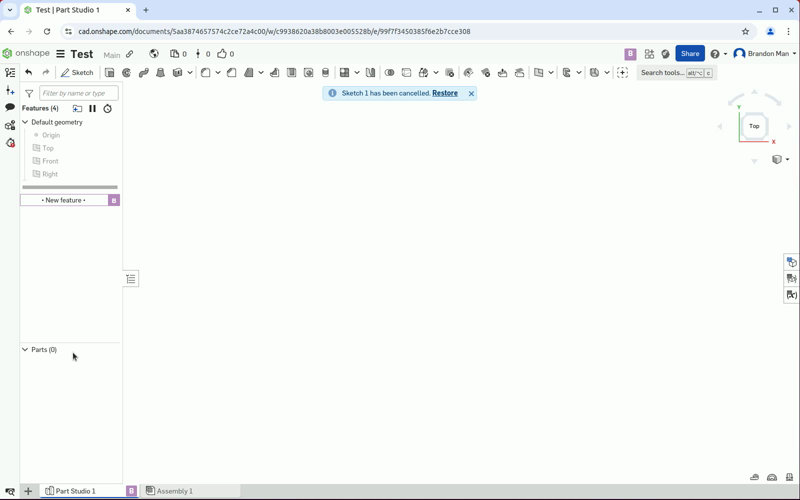
key(shift+p)
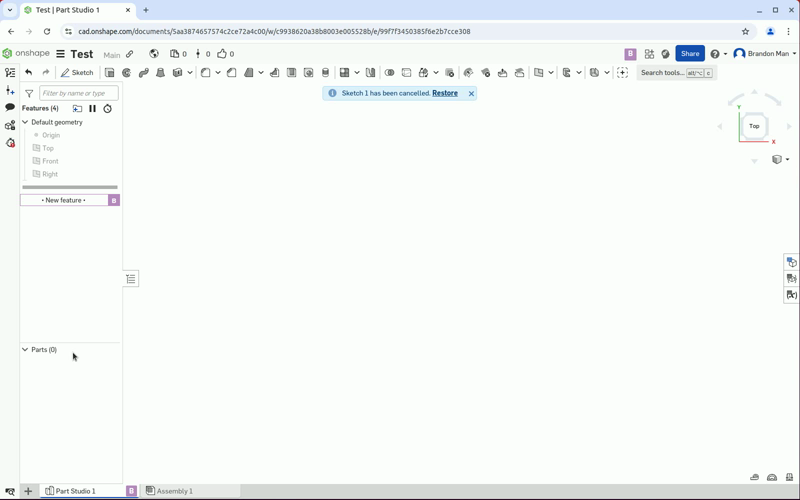
key(space)
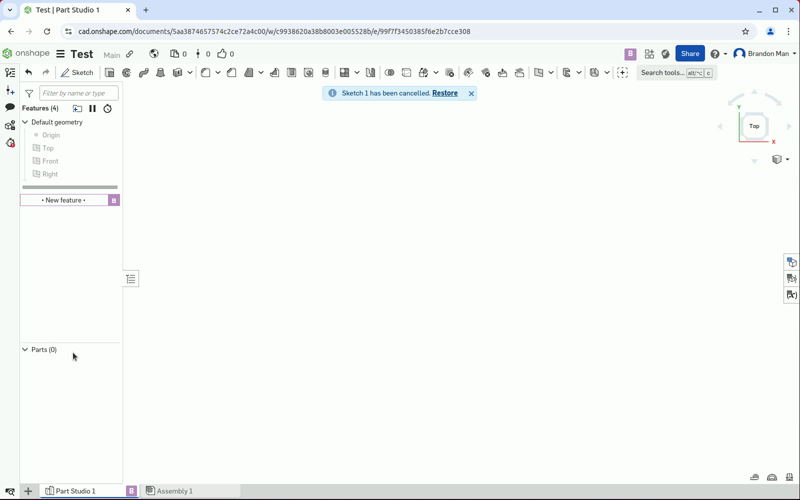
key_down(shift)
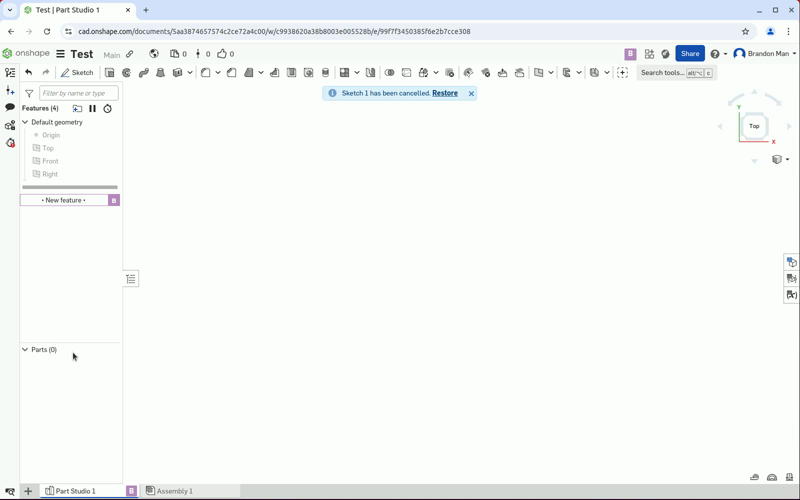
key(up)
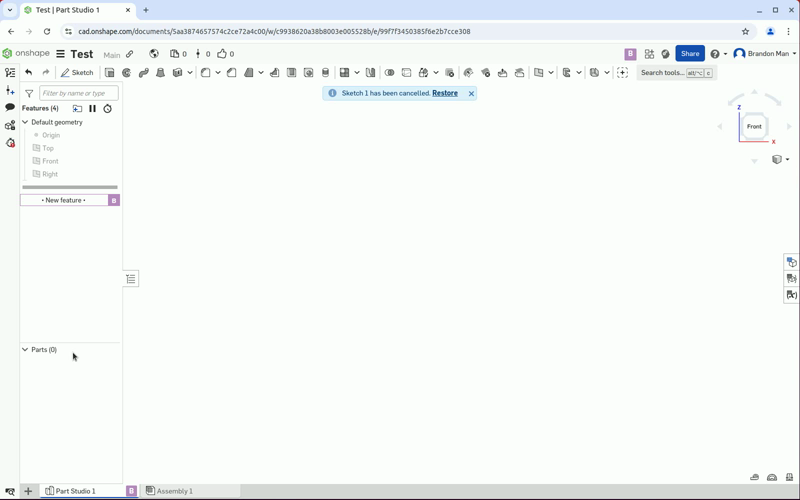
key_up(shift)
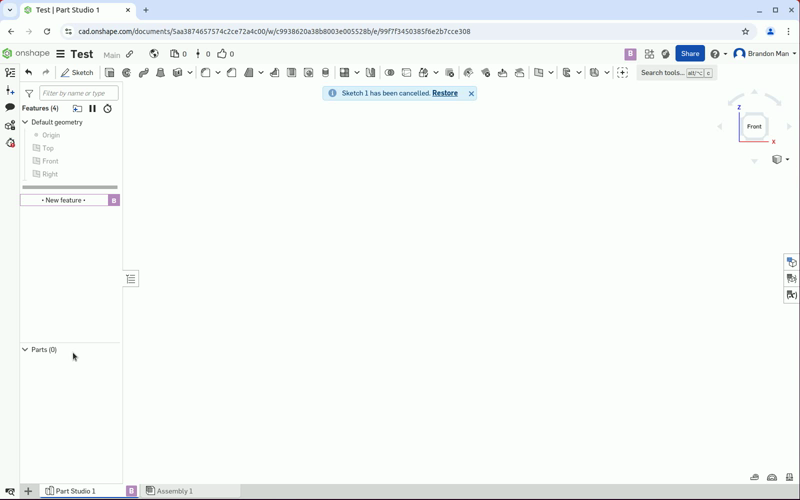
mouse_move(73, 352)
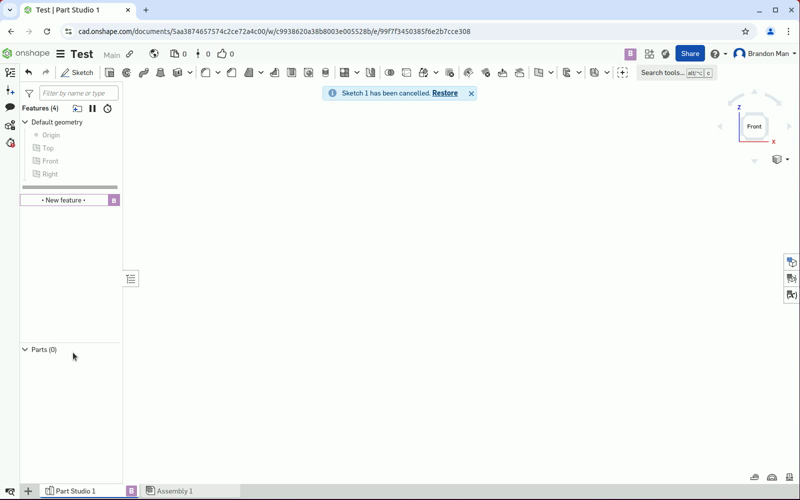
key(shift+y)
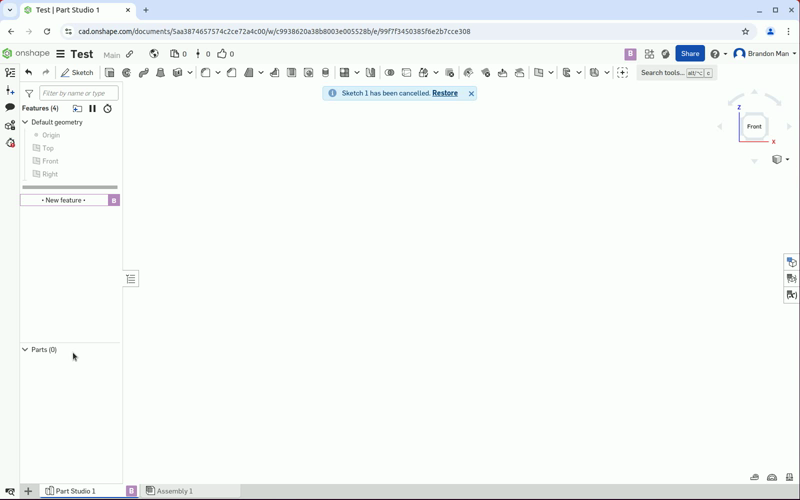
key(shift+s)
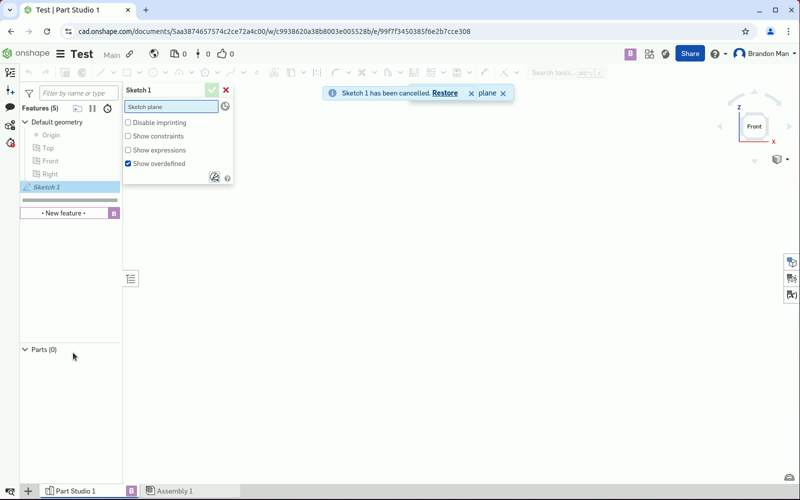
mouse_move(73, 163)
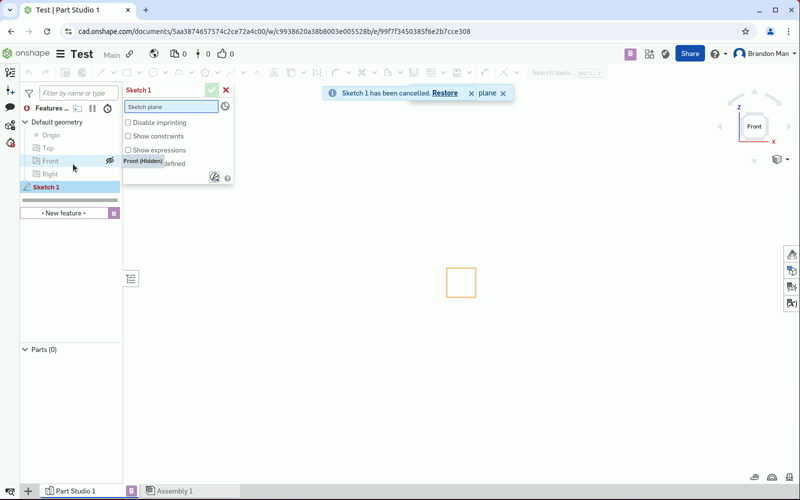
click(73, 163)
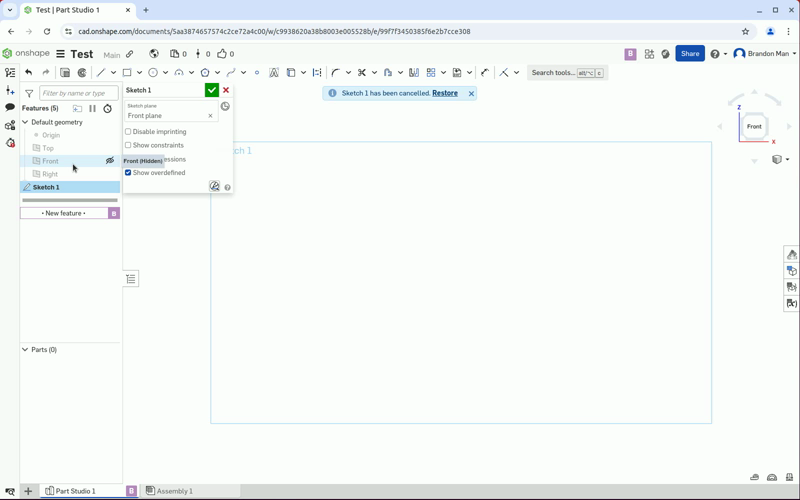
mouse_move(73, 352)
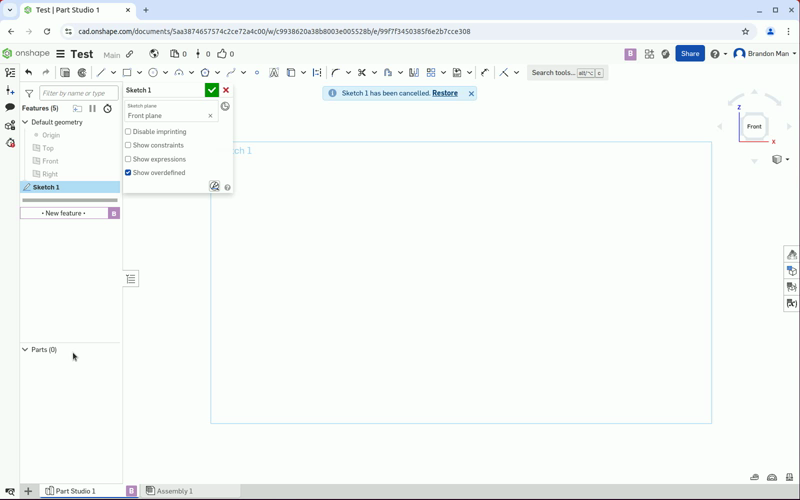
key(y)
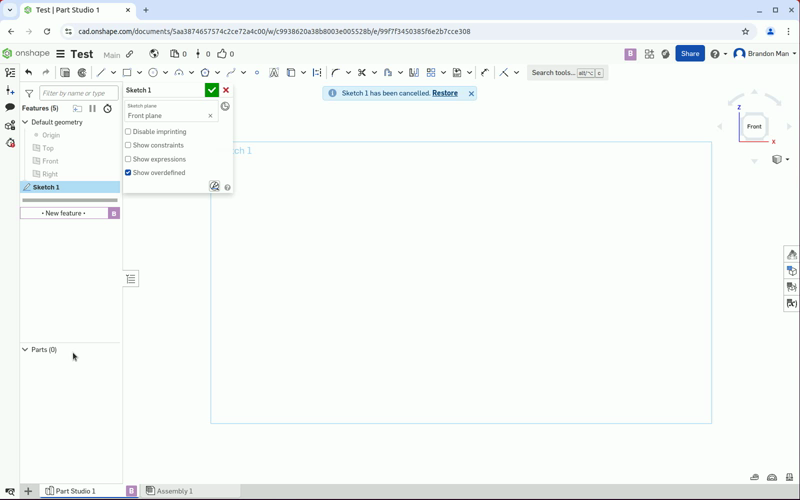
key(l)
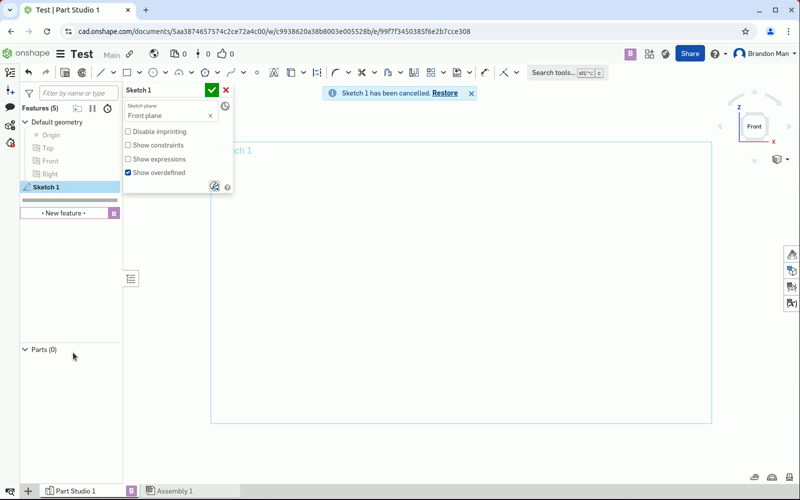
key_down(shift)
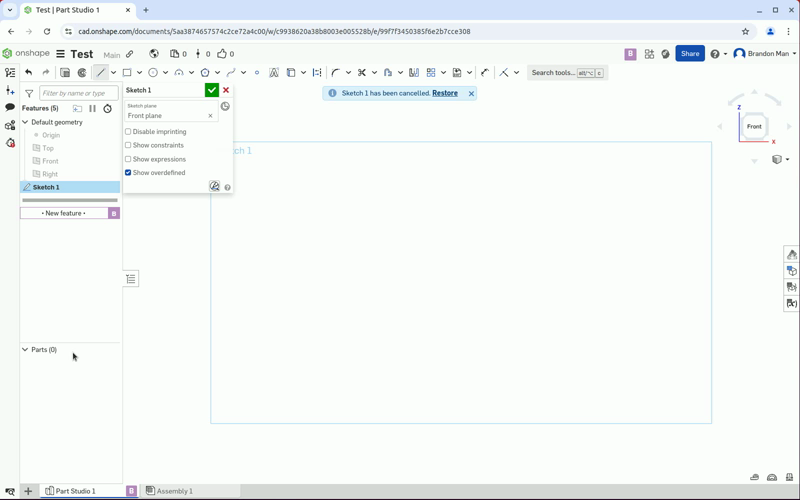
mouse_move(377, 293)
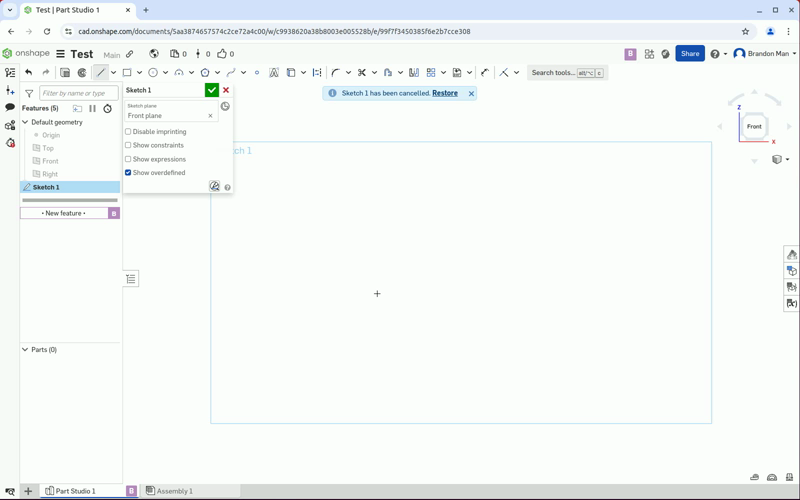
click(377, 293)
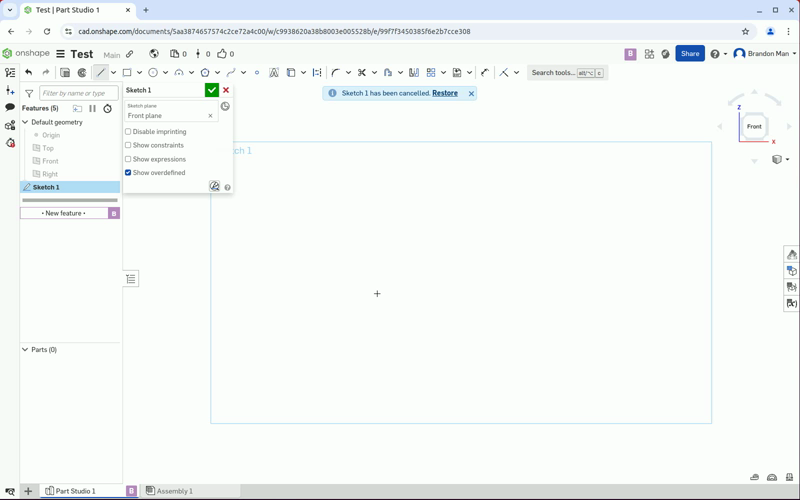
key_up(shift)
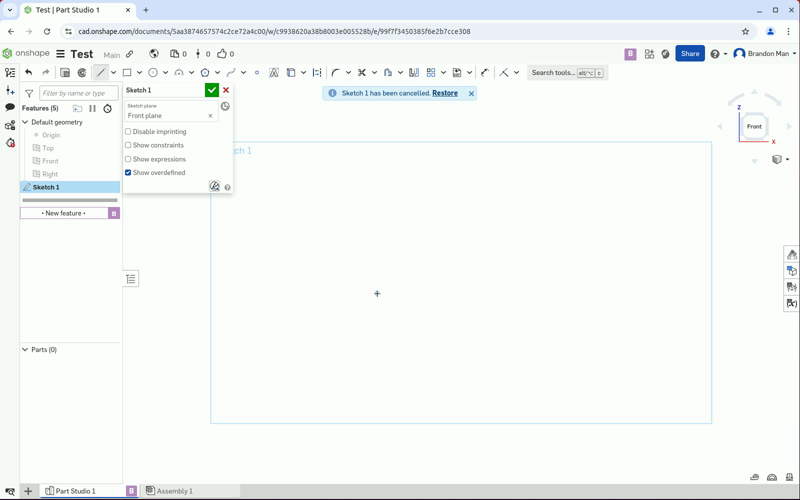
key_down(shift)
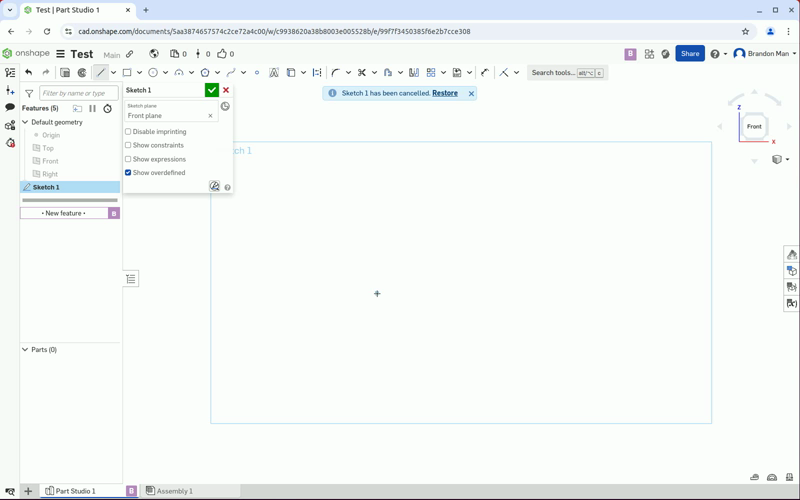
mouse_move(407, 293)
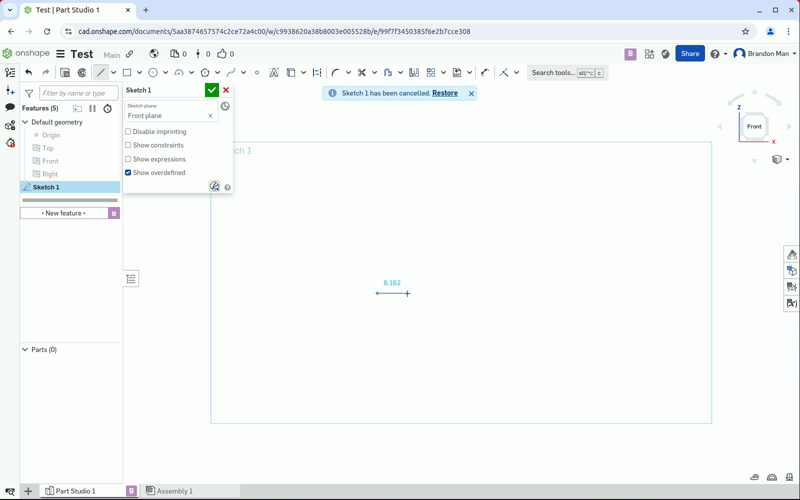
mouse_move(380, 293)
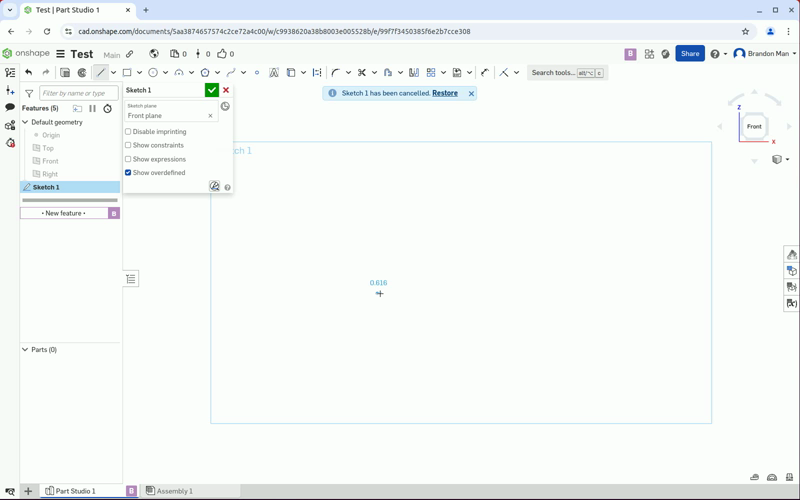
scroll(6)
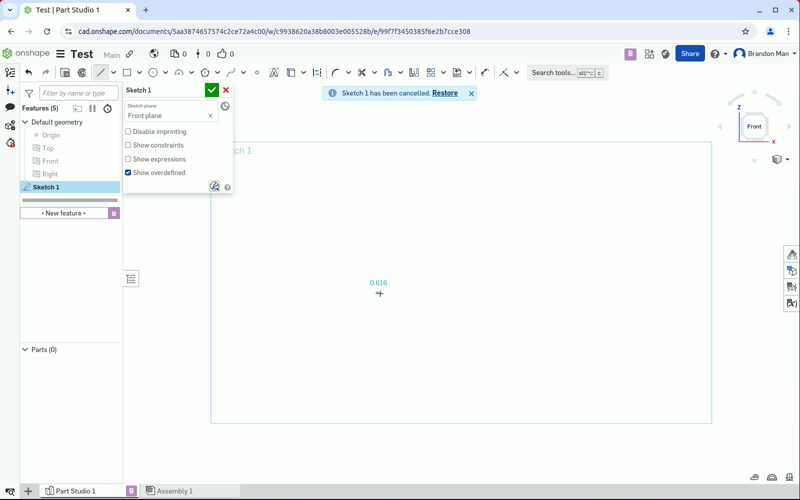
scroll(6)
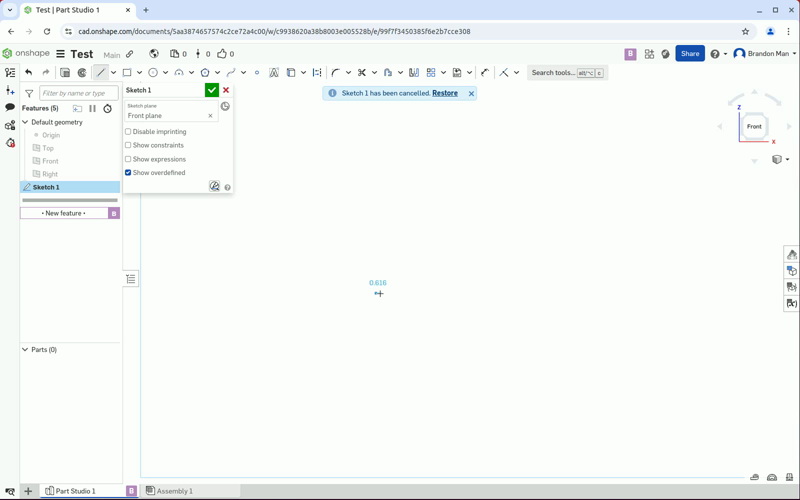
scroll(6)
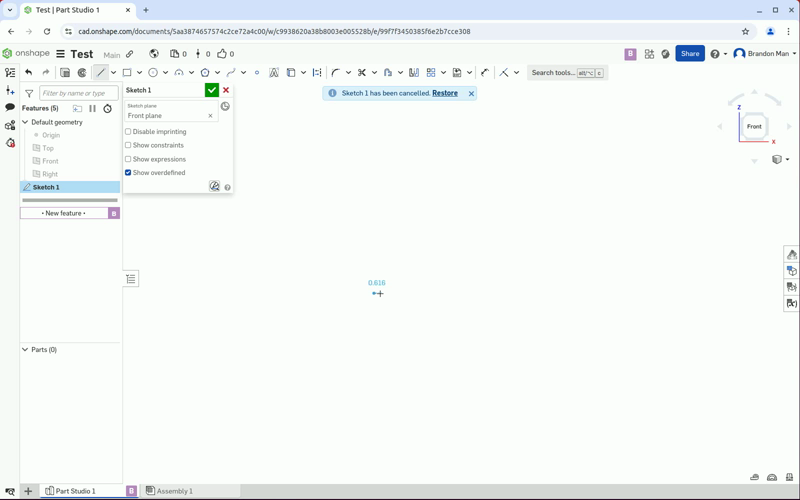
scroll(6)
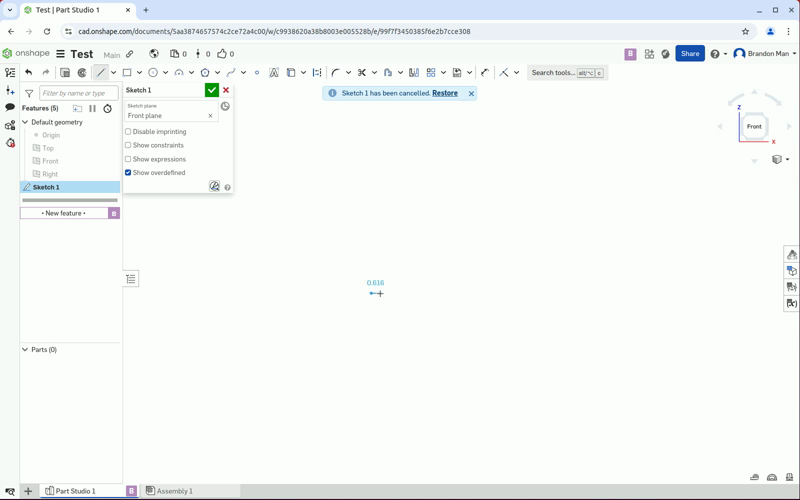
scroll(6)
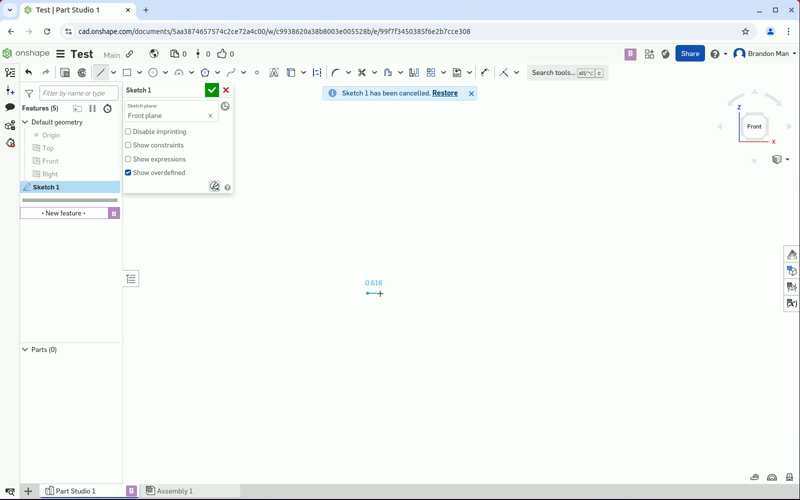
scroll(6)
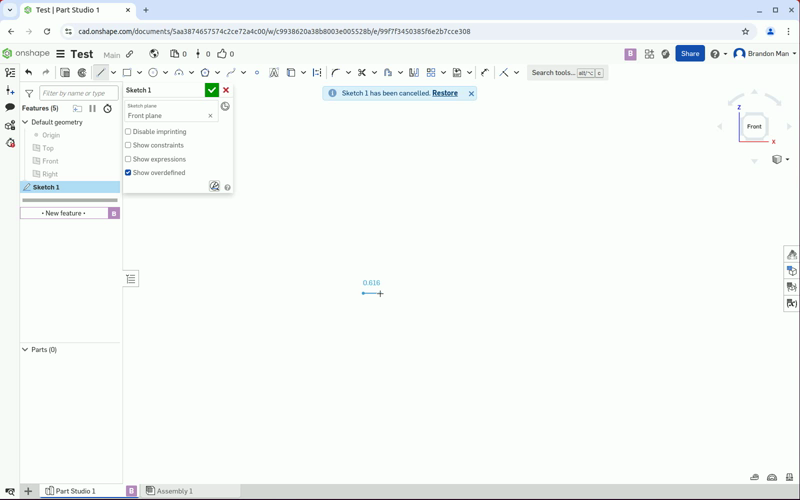
scroll(6)
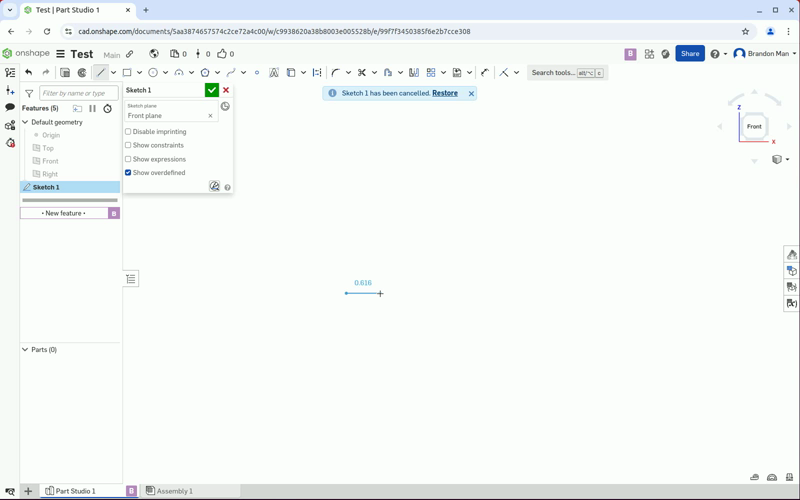
click(380, 293)
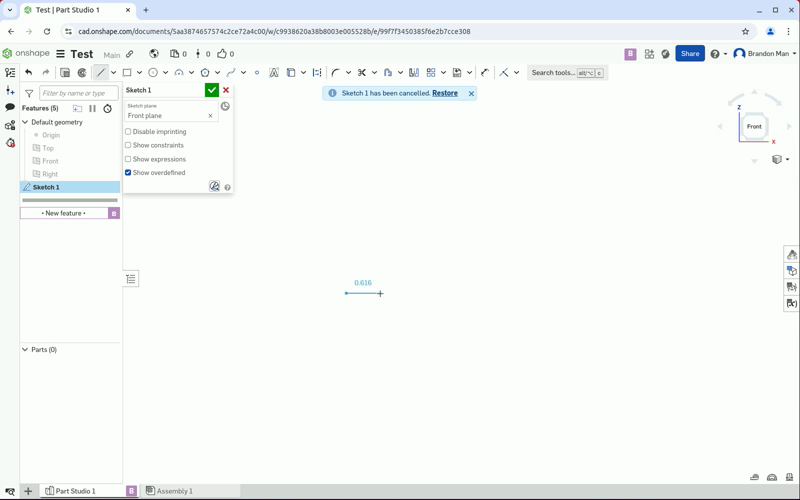
scroll(-6)
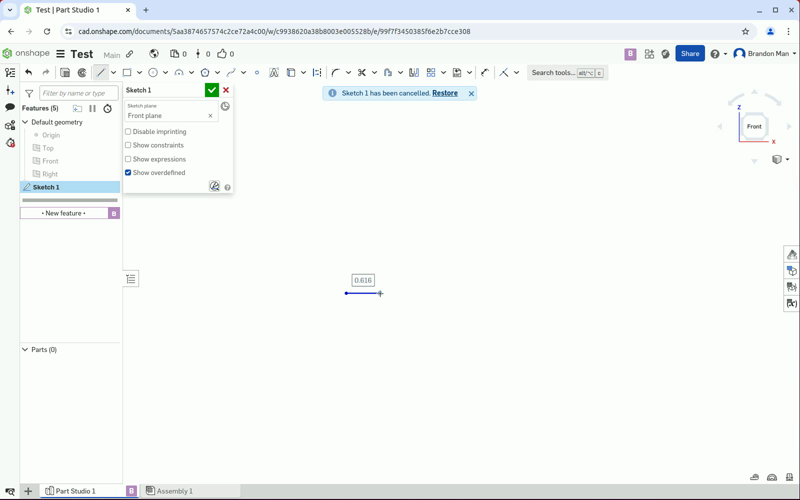
scroll(-6)
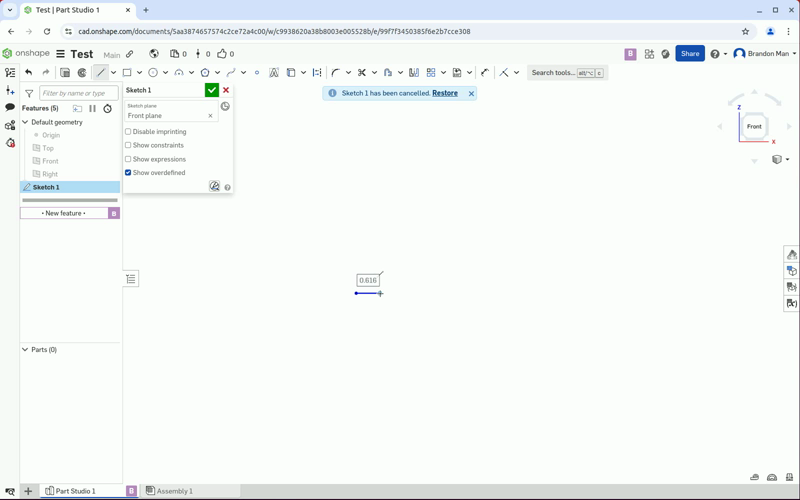
scroll(-6)
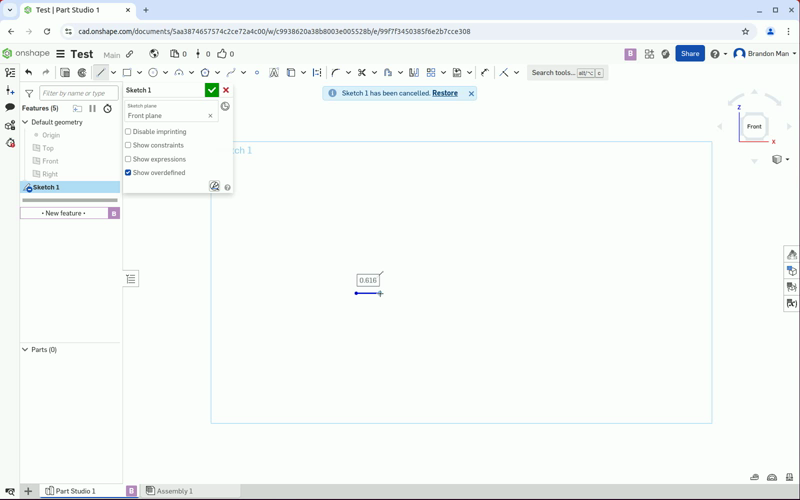
scroll(-6)
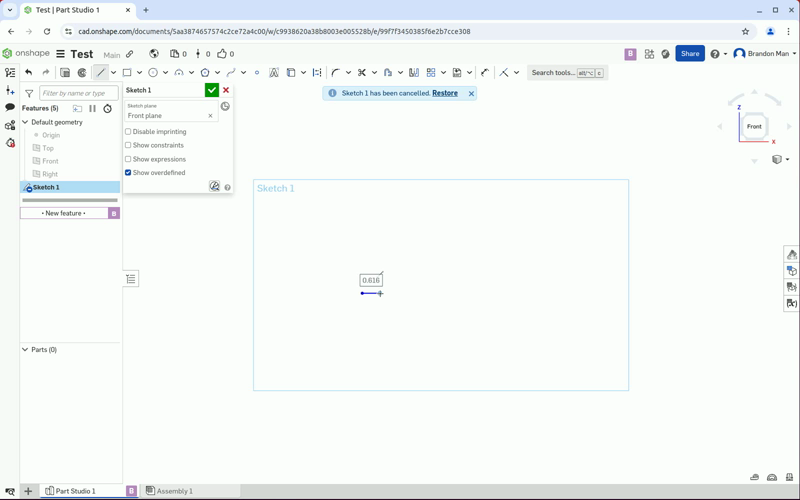
scroll(-6)
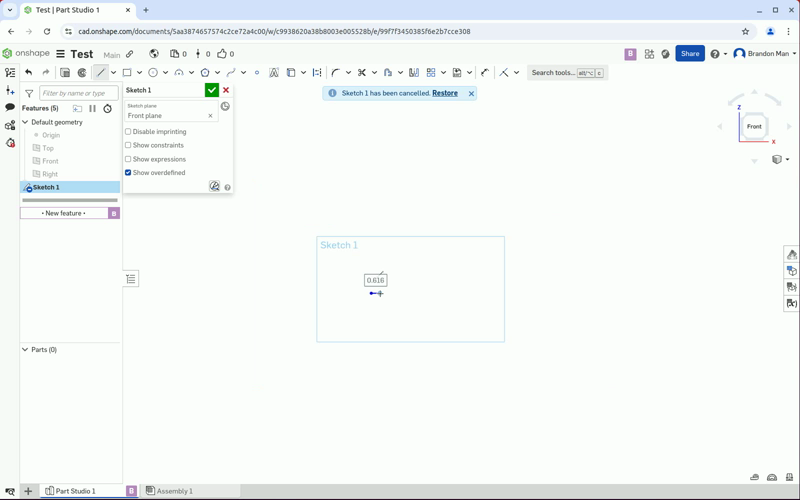
scroll(-6)
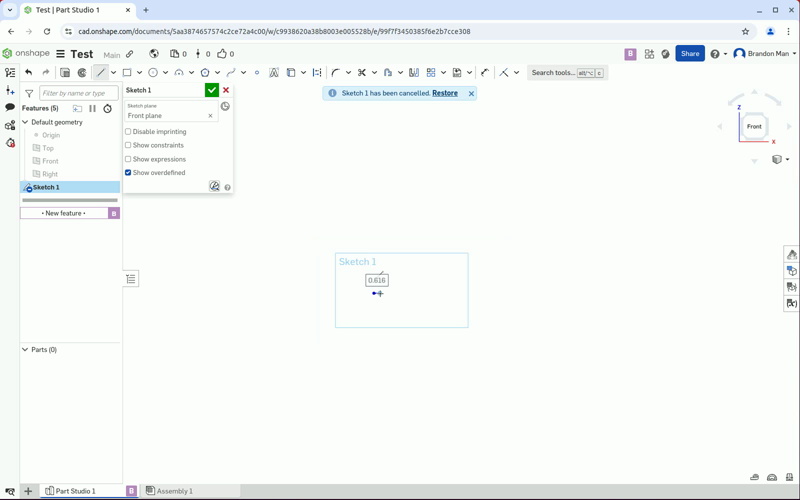
scroll(-6)
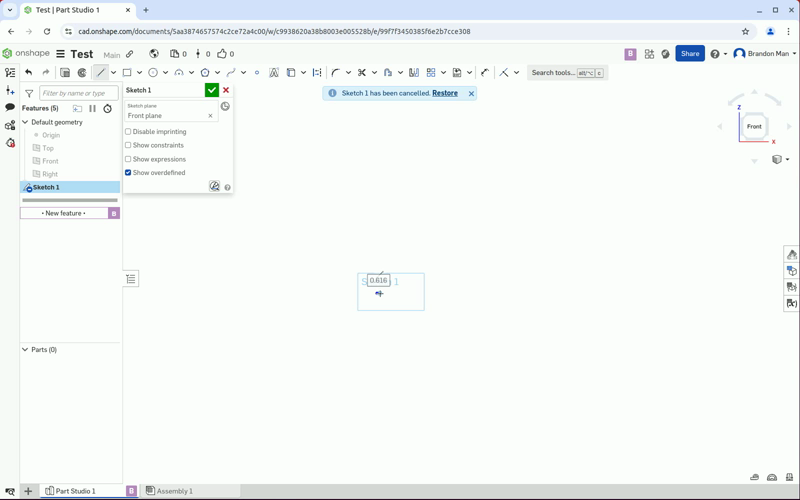
key_up(shift)
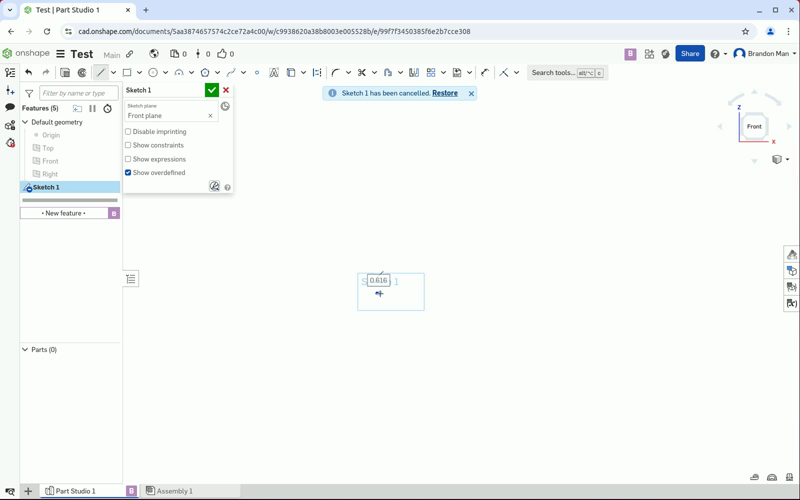
key_down(shift)
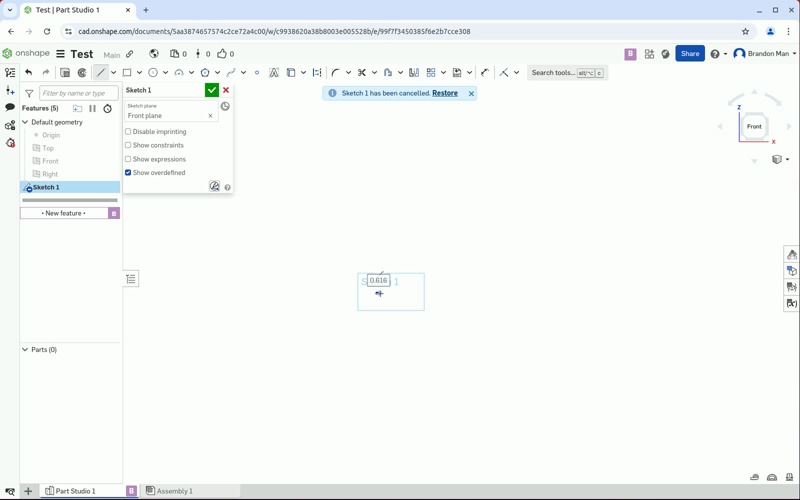
mouse_move(410, 293)
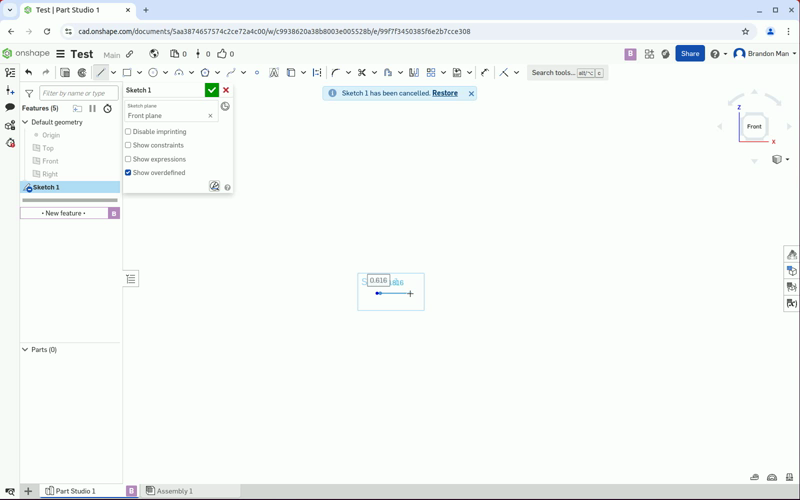
mouse_move(386, 293)
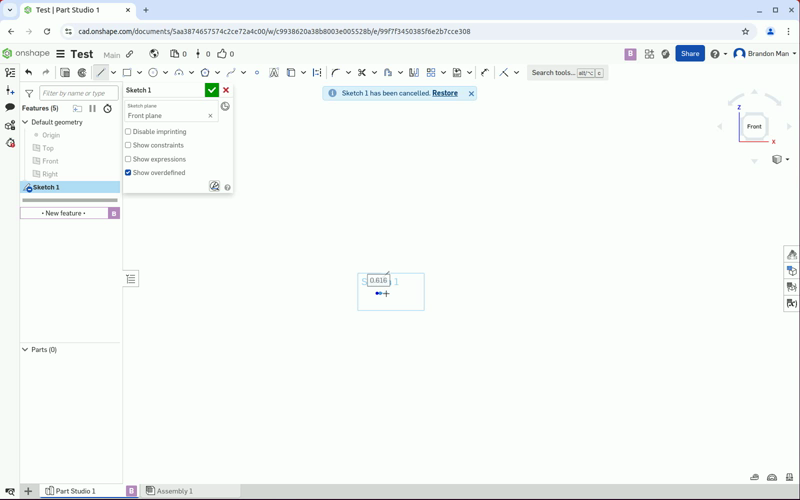
scroll(6)
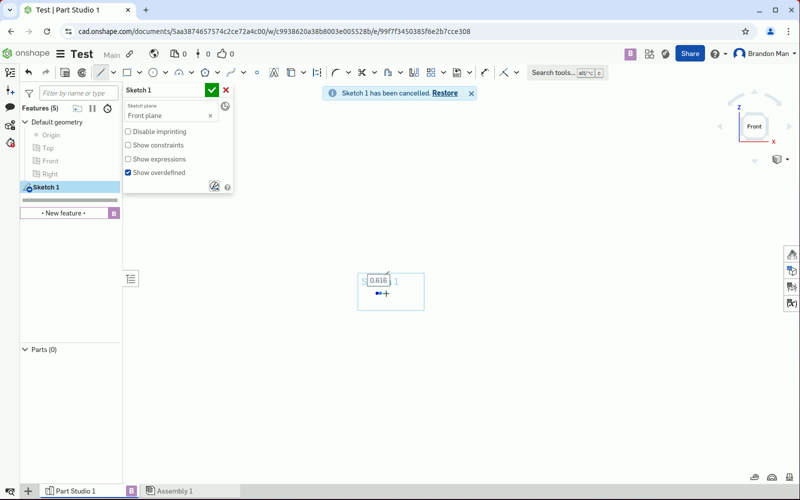
scroll(6)
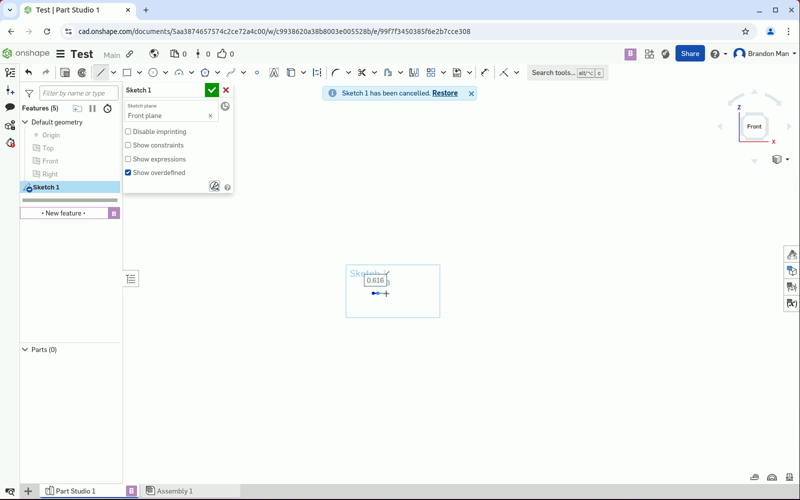
scroll(6)
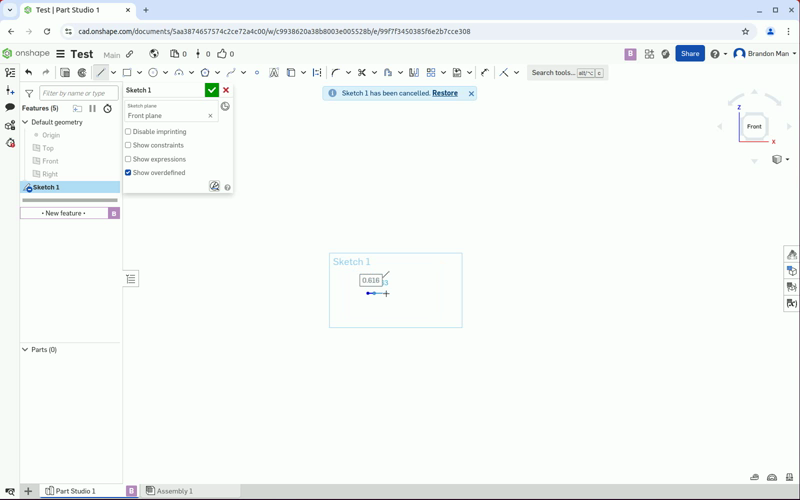
scroll(6)
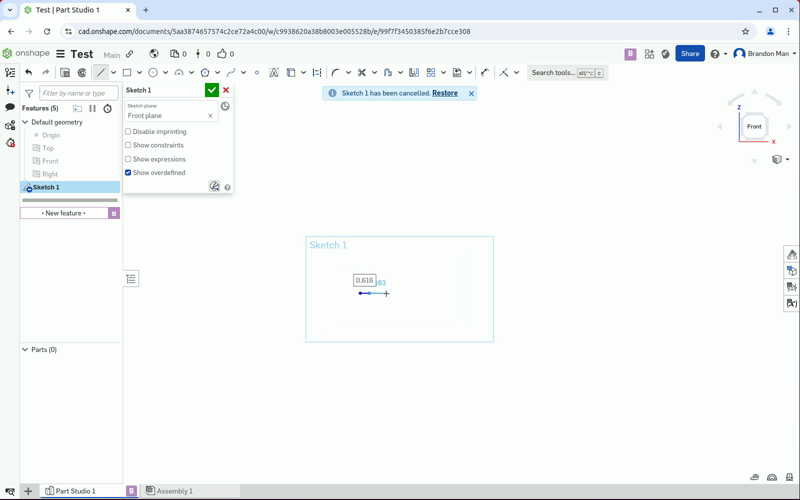
scroll(6)
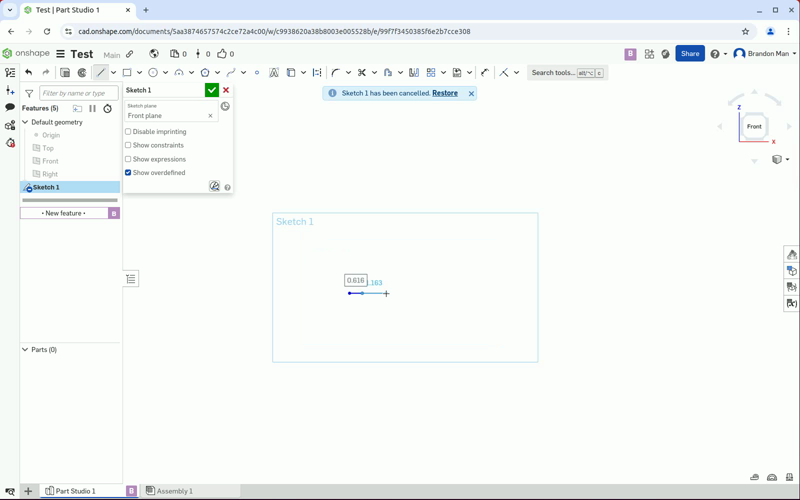
scroll(6)
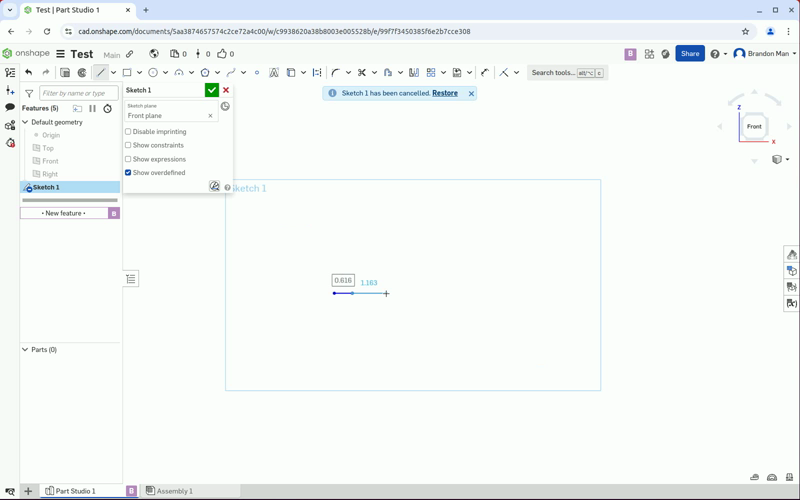
scroll(6)
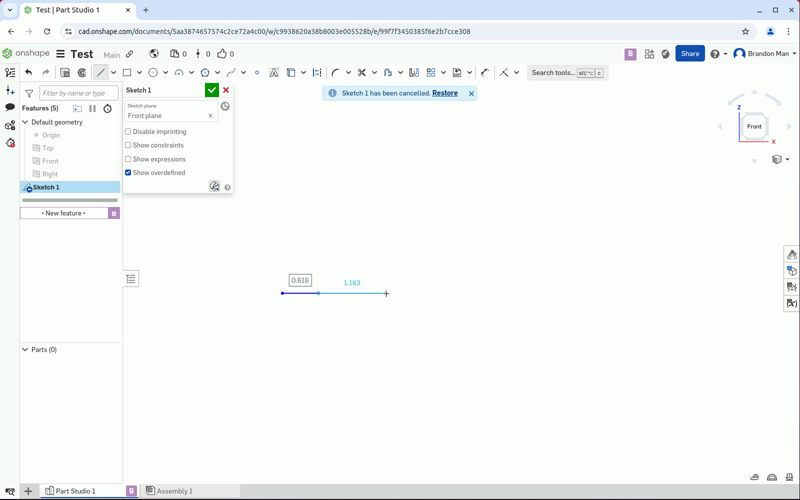
click(386, 293)
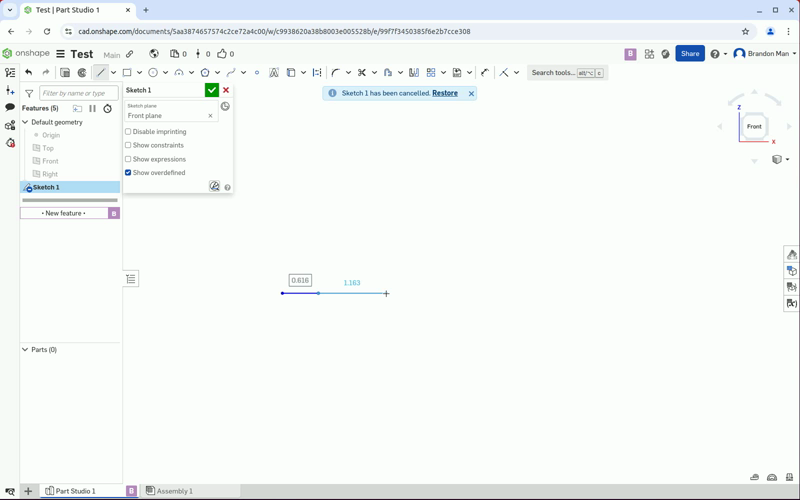
scroll(-6)
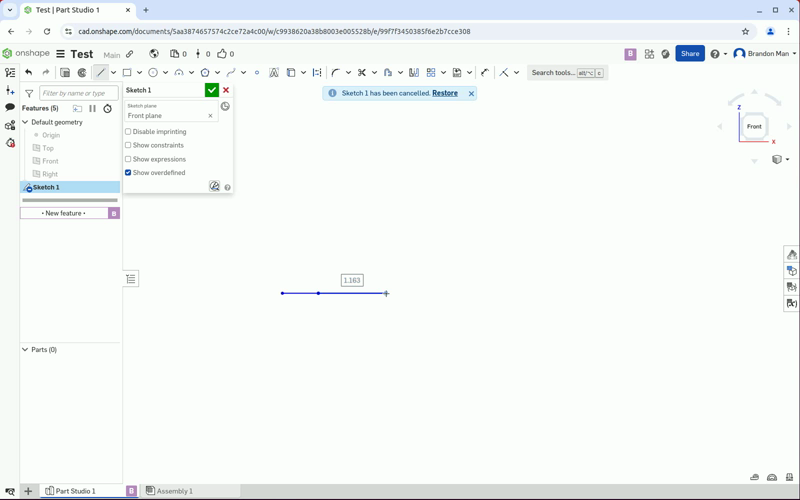
scroll(-6)
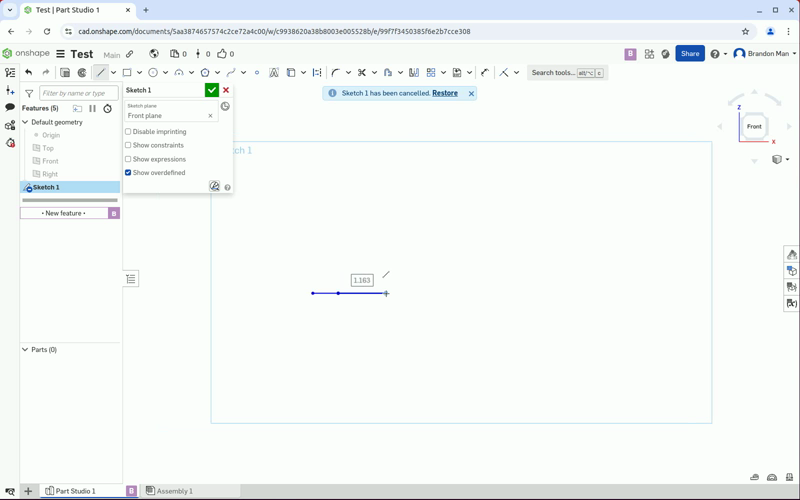
scroll(-6)
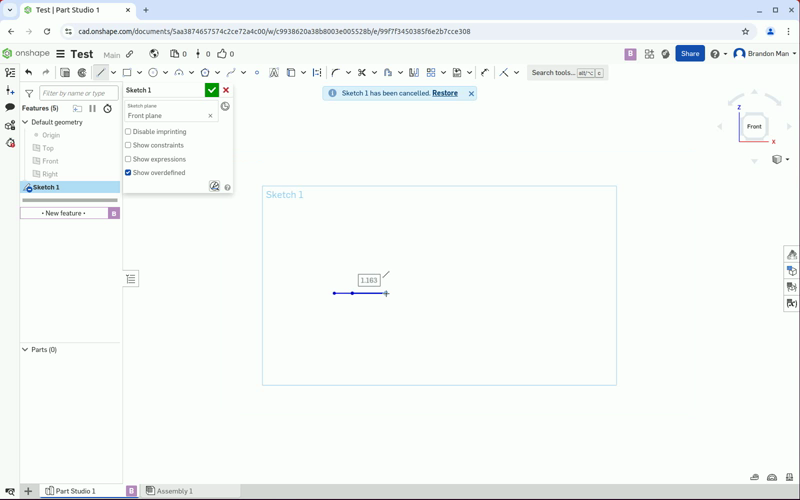
scroll(-6)
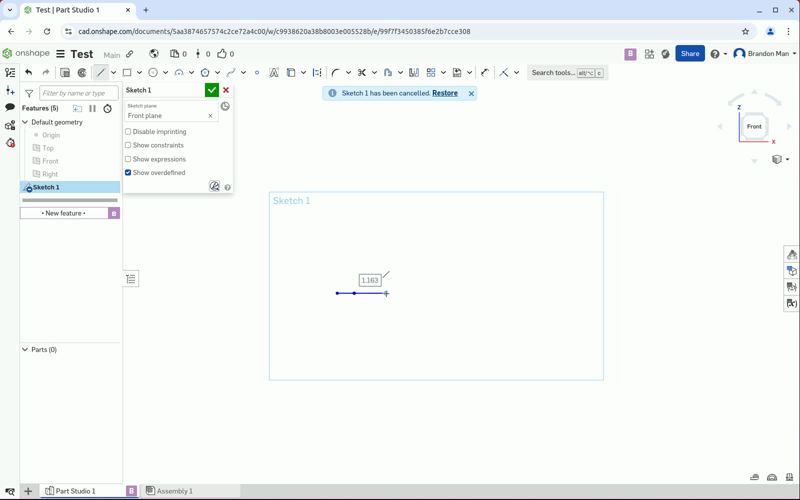
scroll(-6)
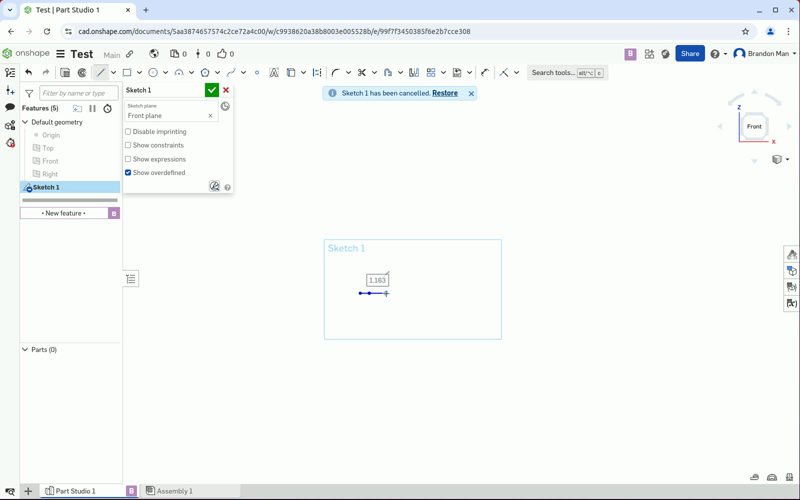
scroll(-6)
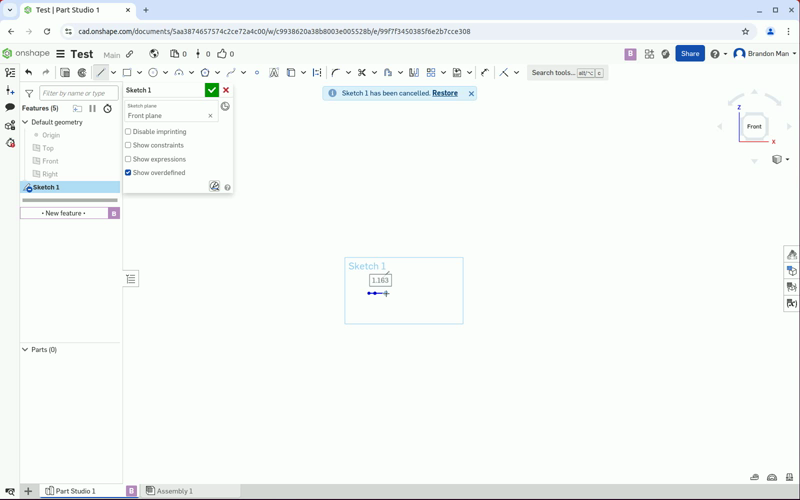
scroll(-6)
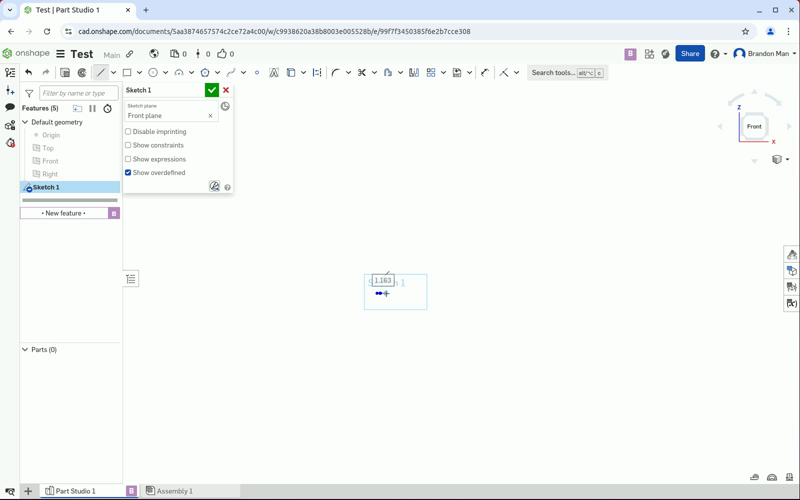
key_up(shift)
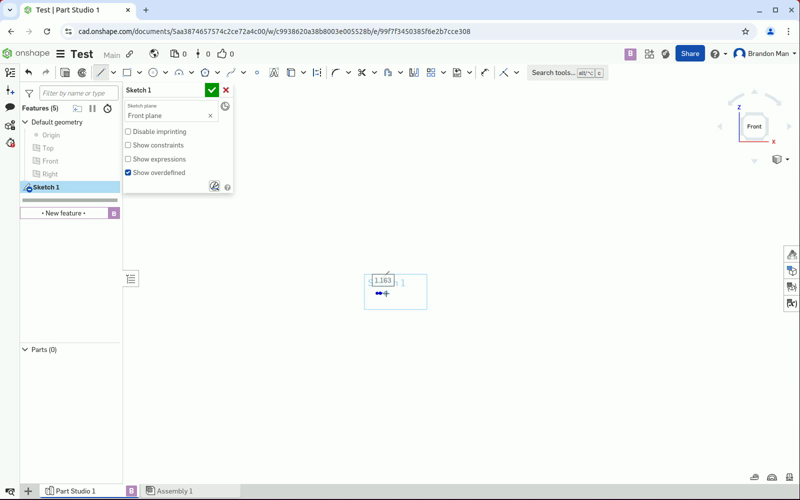
key_down(shift)
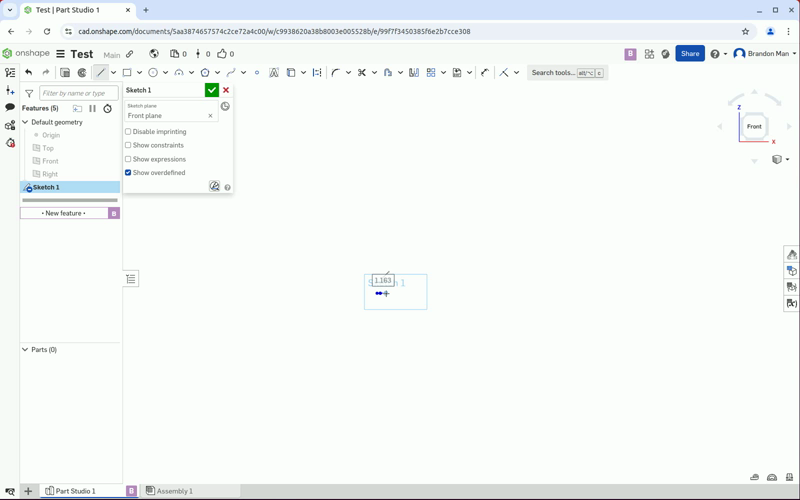
mouse_move(416, 293)
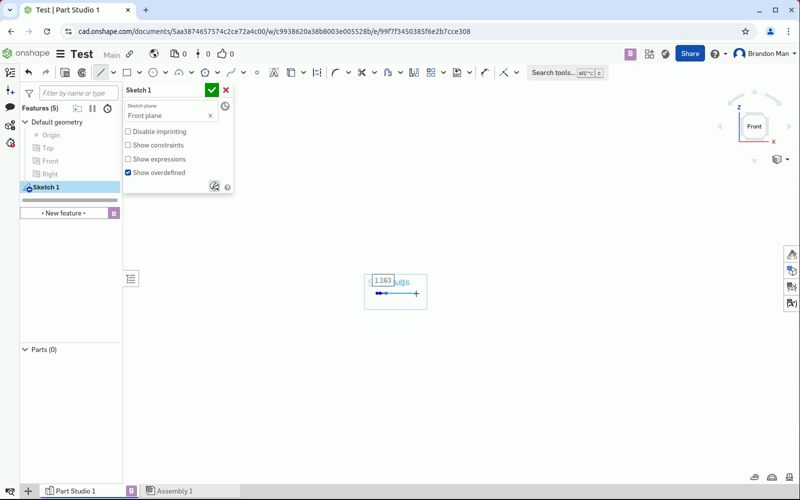
mouse_move(415, 293)
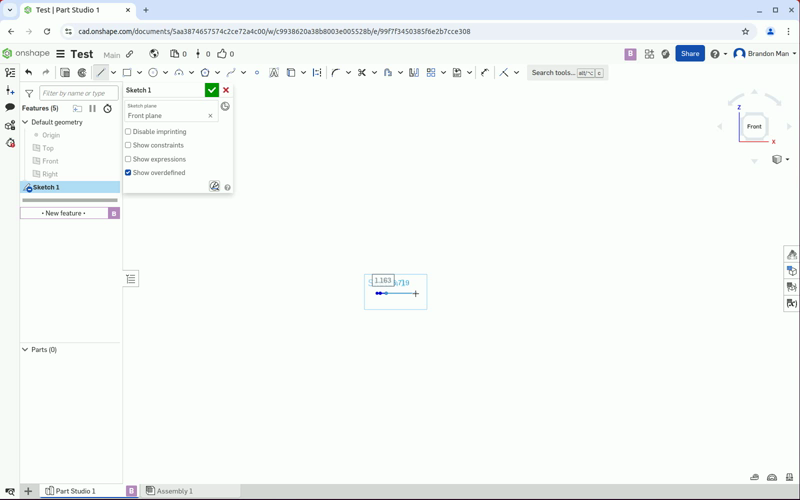
click(415, 293)
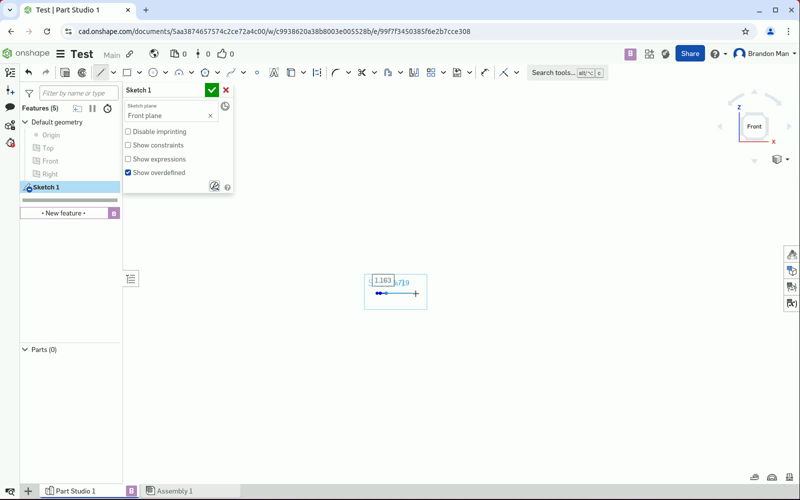
key_up(shift)
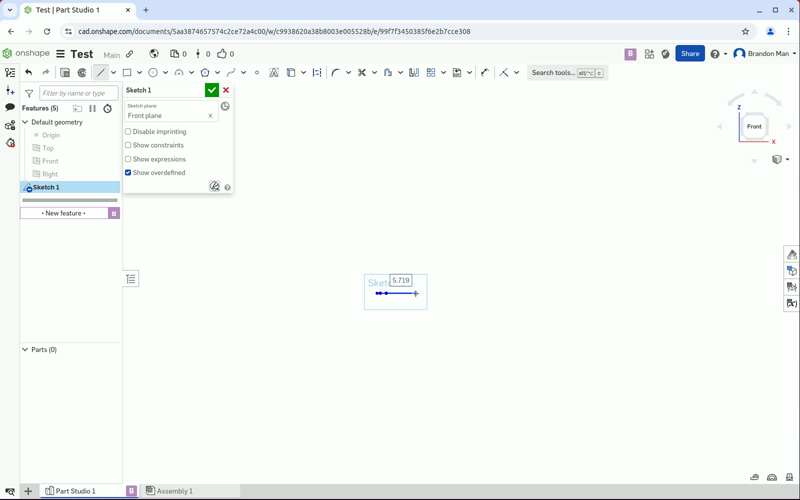
key_down(shift)
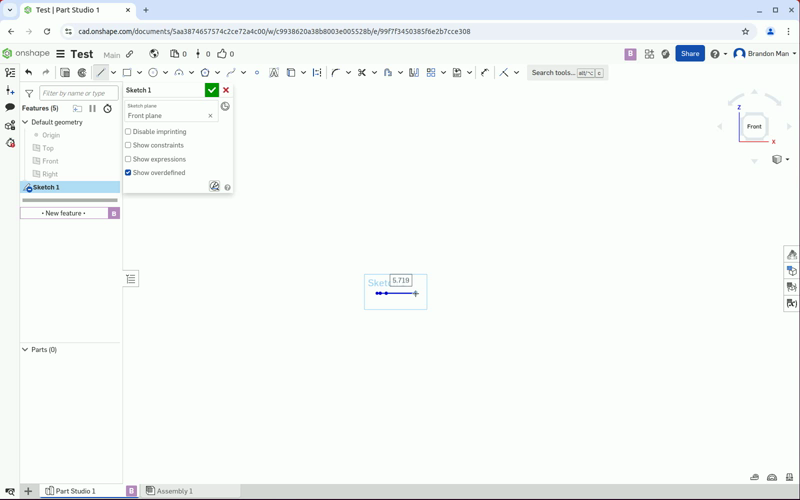
mouse_move(445, 293)
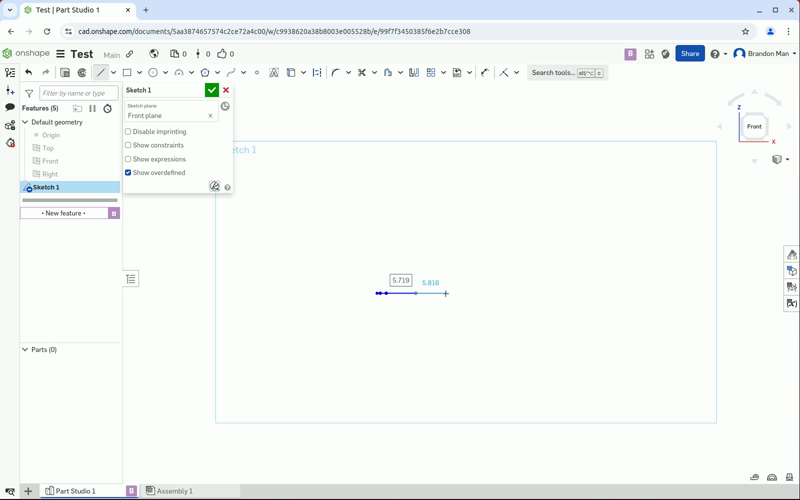
mouse_move(415, 289)
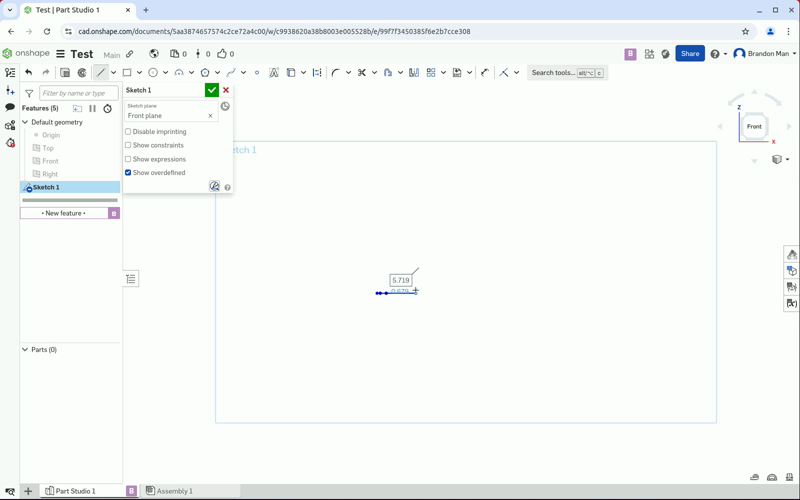
scroll(6)
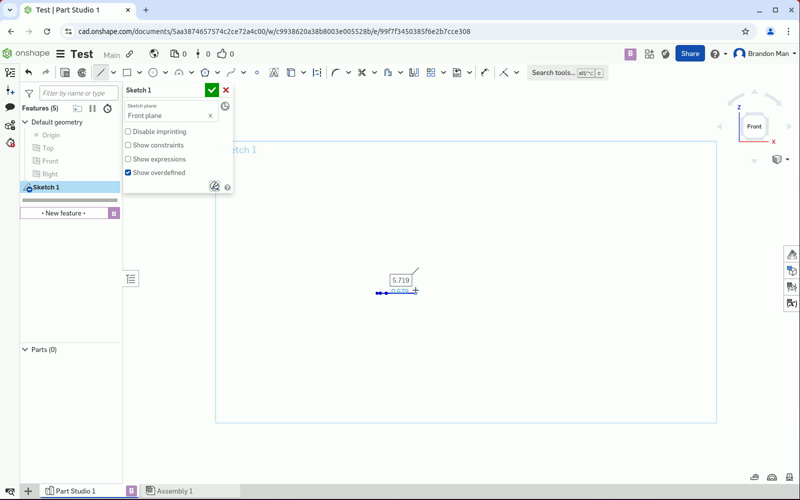
scroll(6)
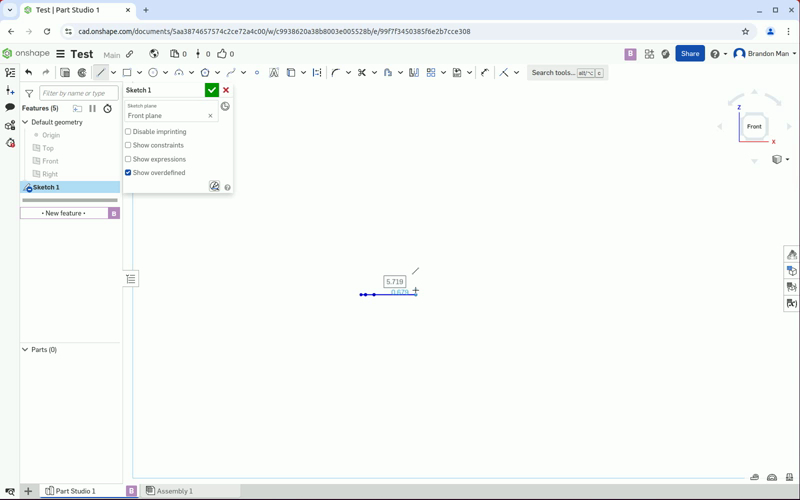
scroll(6)
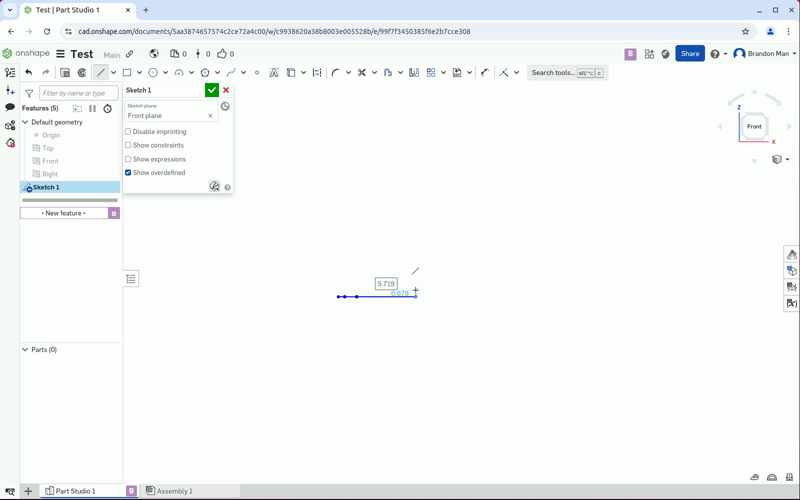
scroll(6)
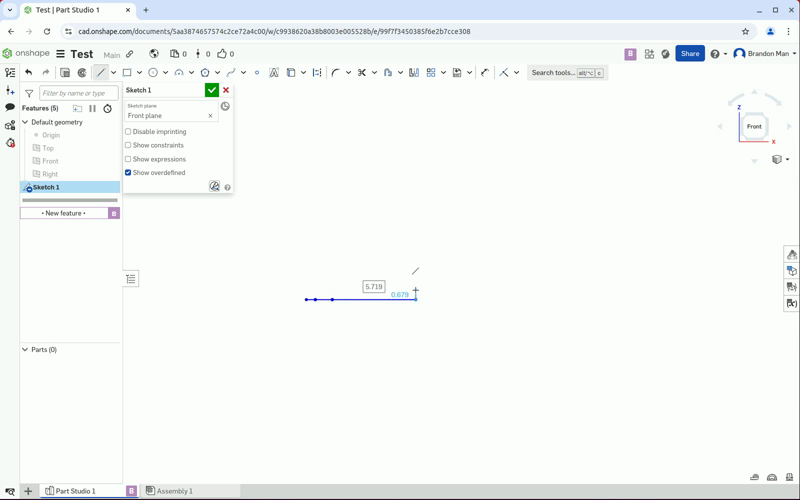
scroll(6)
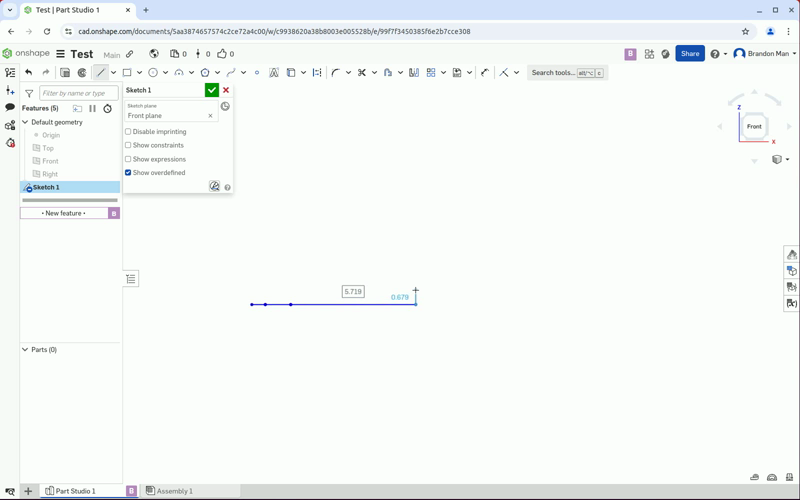
scroll(6)
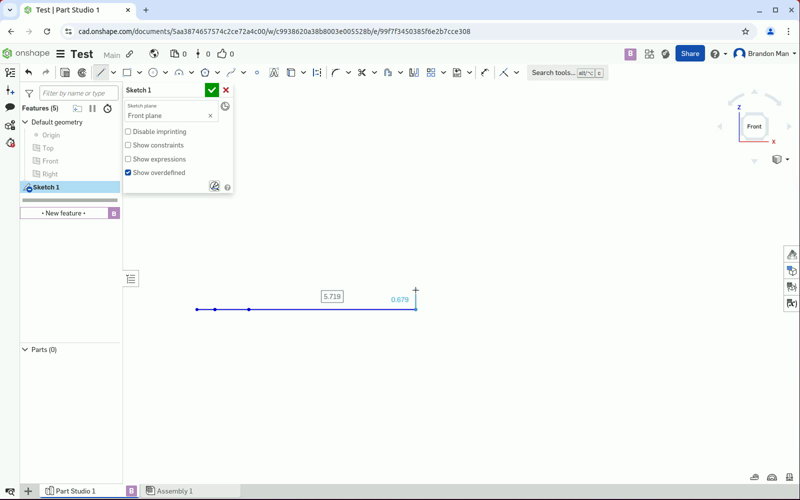
scroll(6)
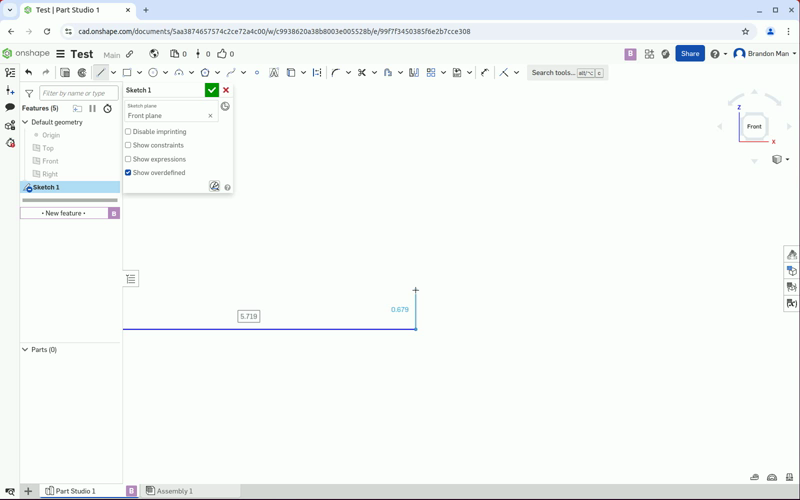
click(415, 289)
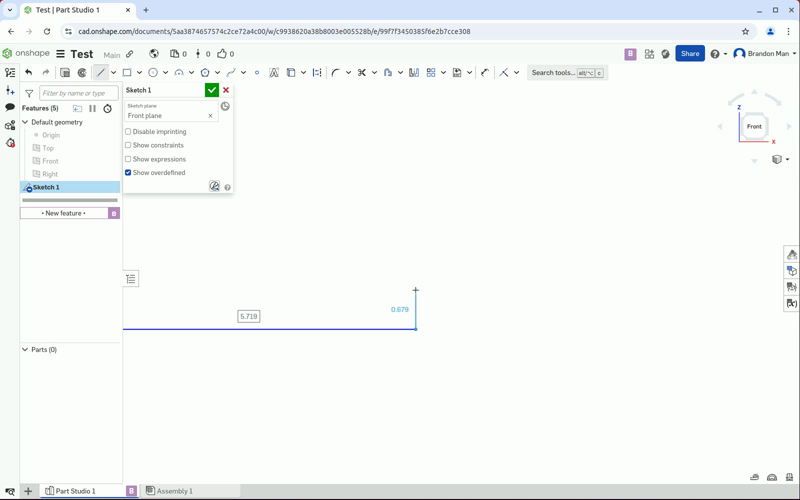
scroll(-6)
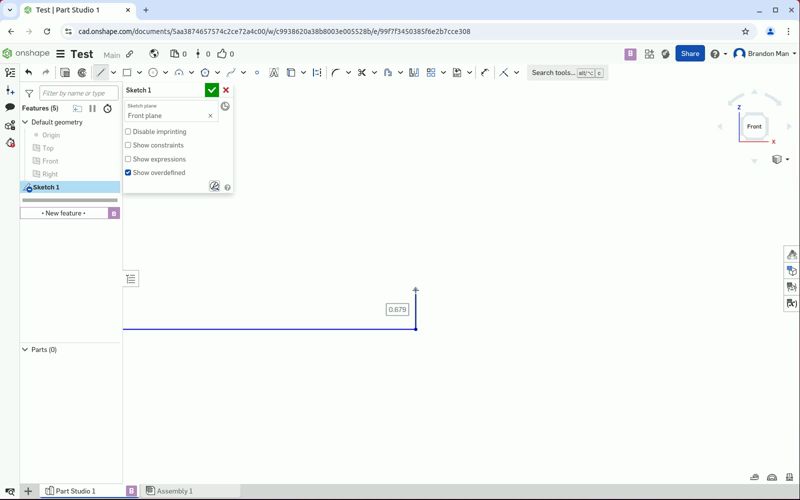
scroll(-6)
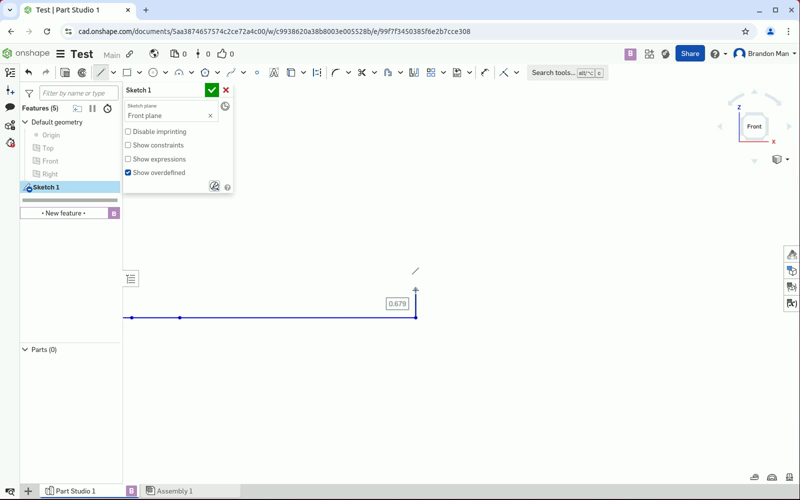
scroll(-6)
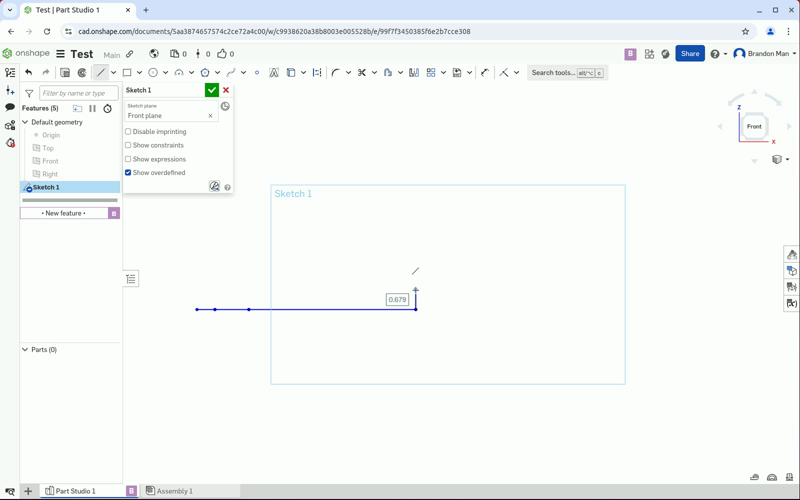
scroll(-6)
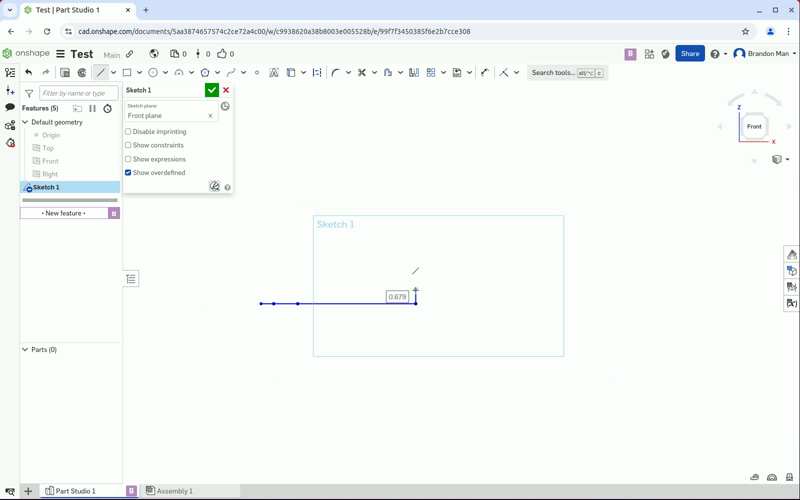
scroll(-6)
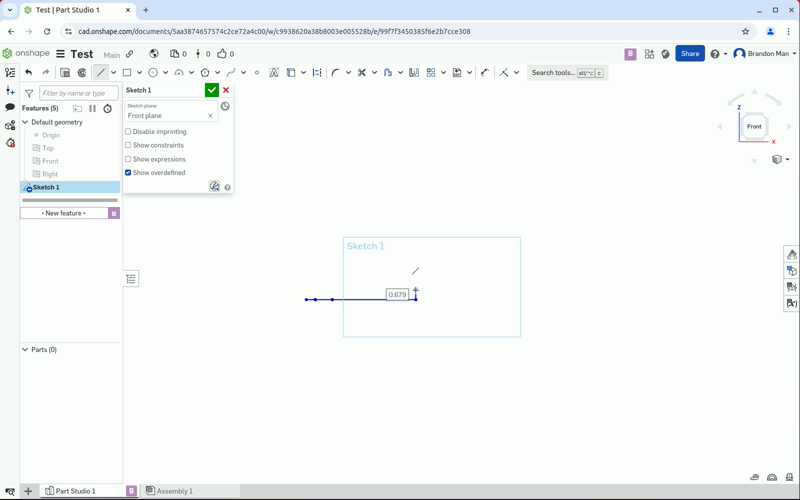
scroll(-6)
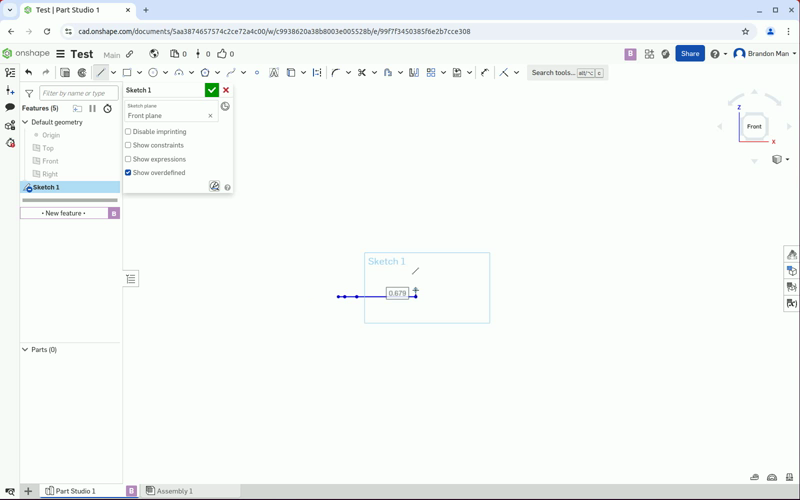
scroll(-6)
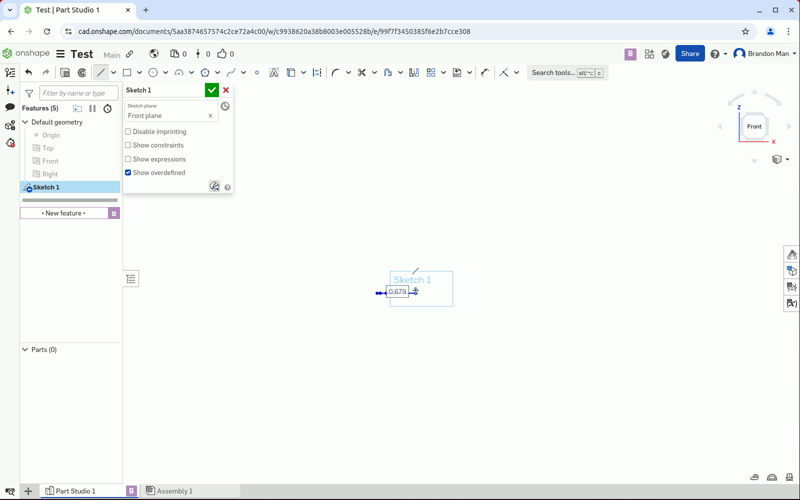
key_up(shift)
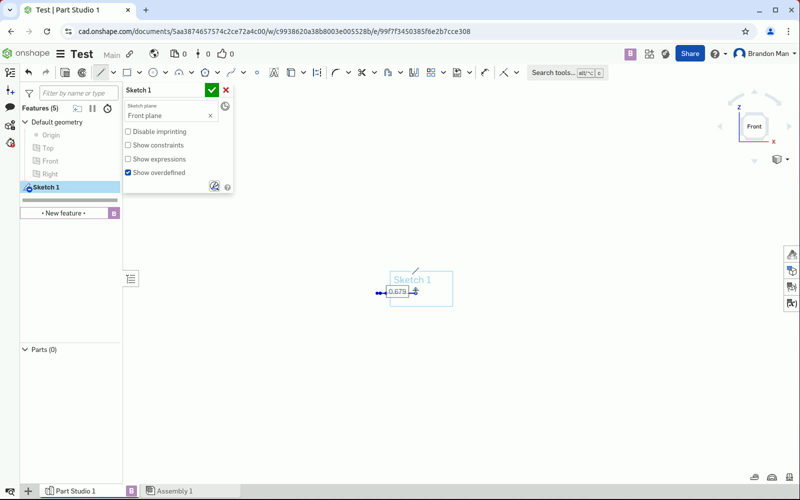
key_down(shift)
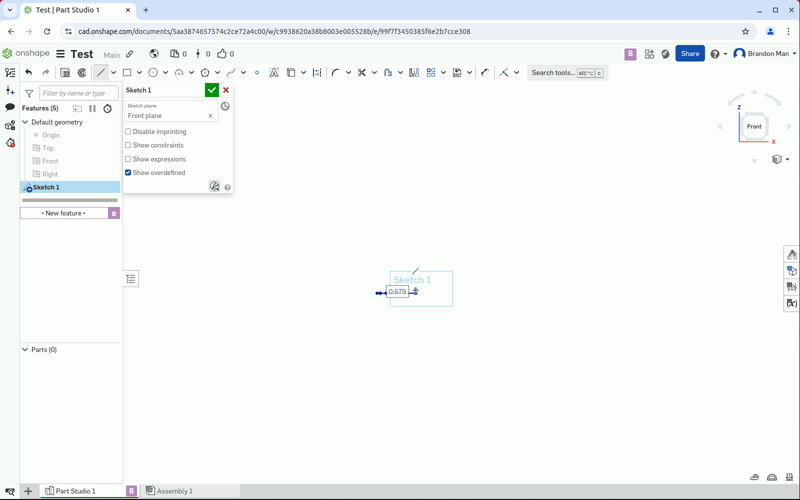
mouse_move(445, 289)
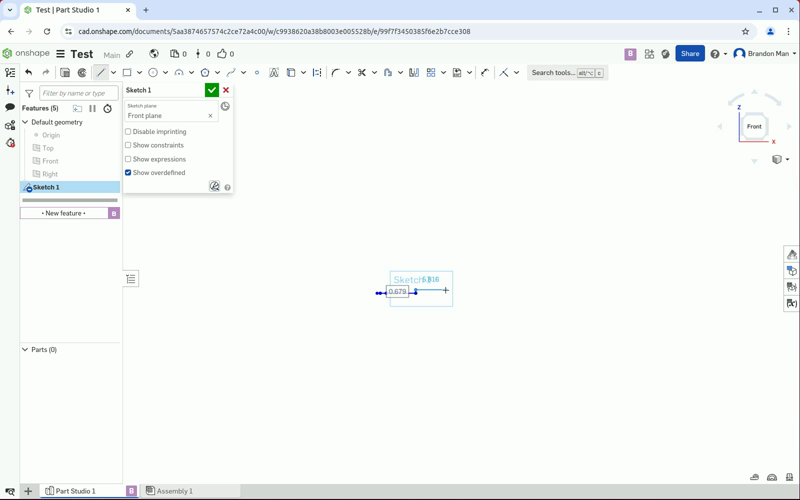
mouse_move(377, 289)
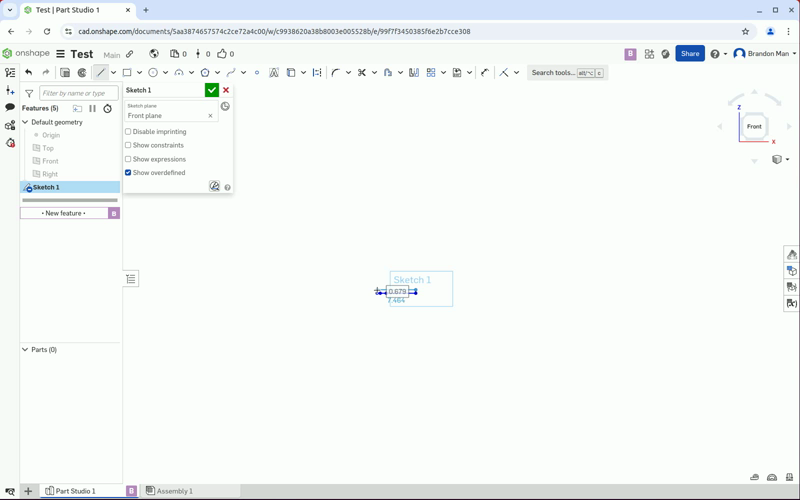
scroll(6)
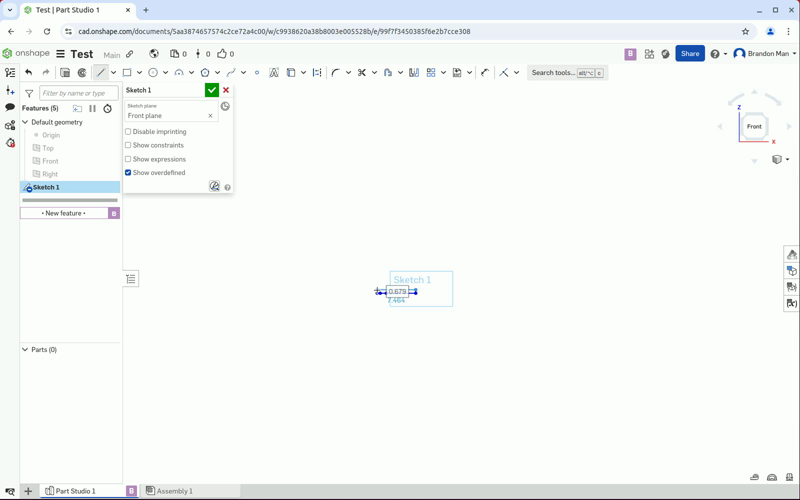
scroll(6)
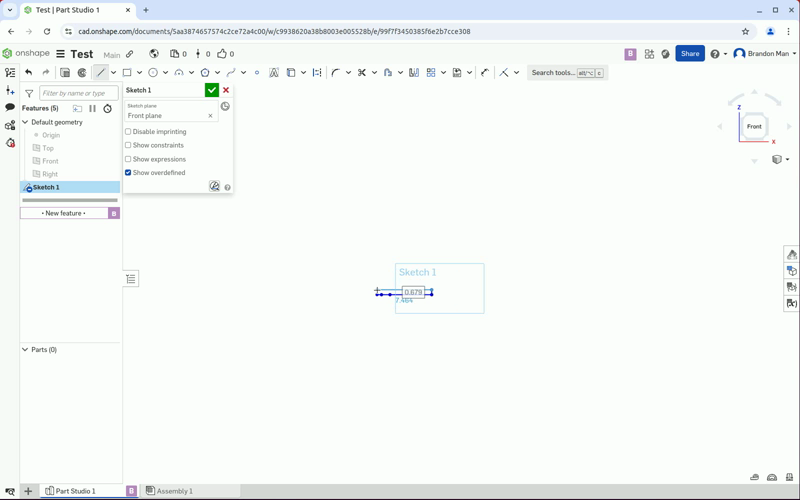
scroll(6)
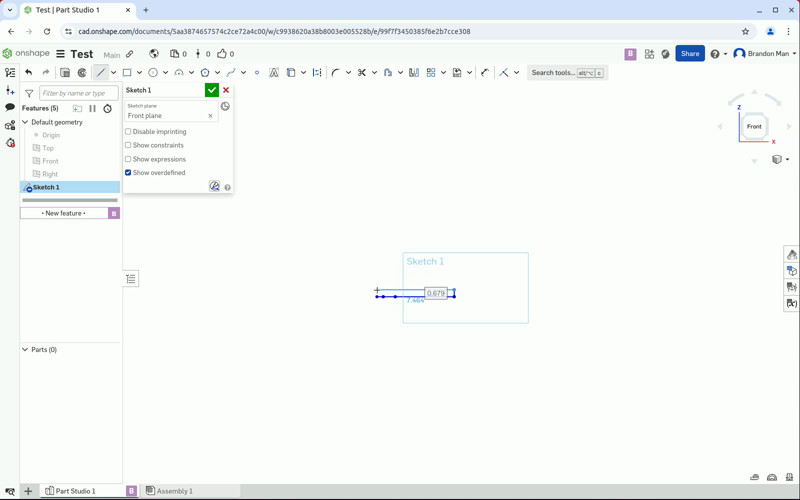
scroll(6)
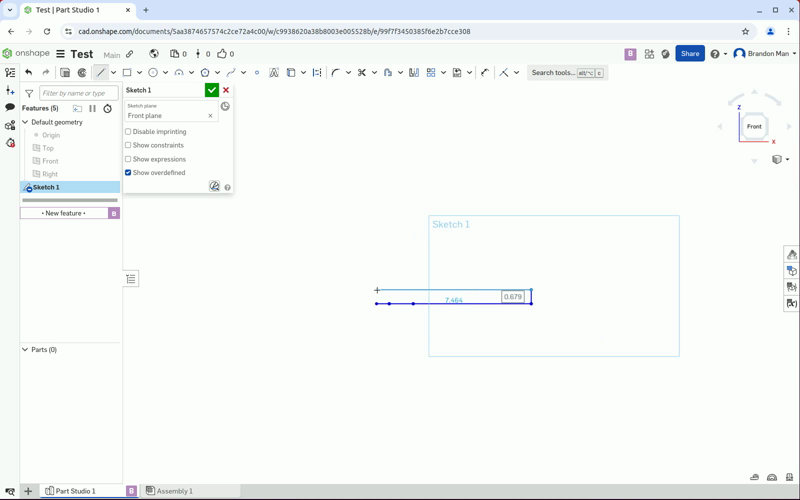
scroll(6)
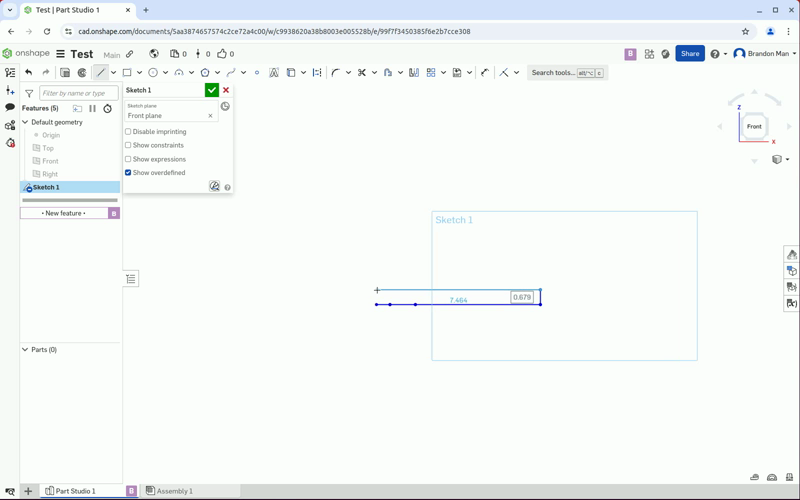
scroll(6)
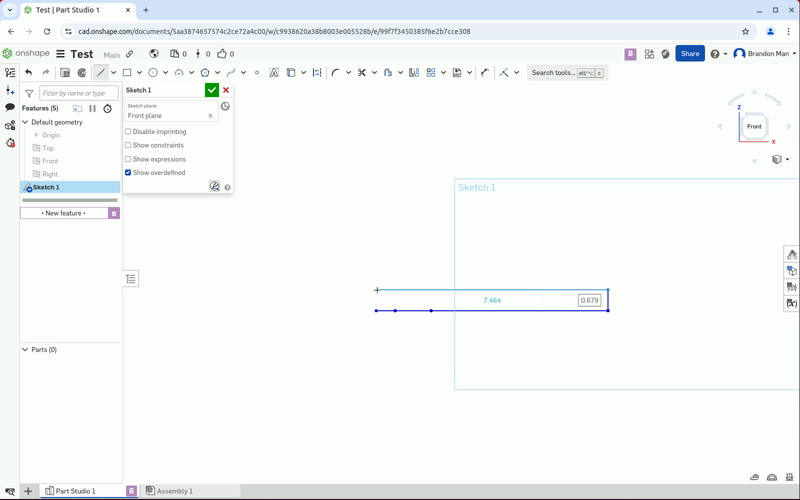
scroll(6)
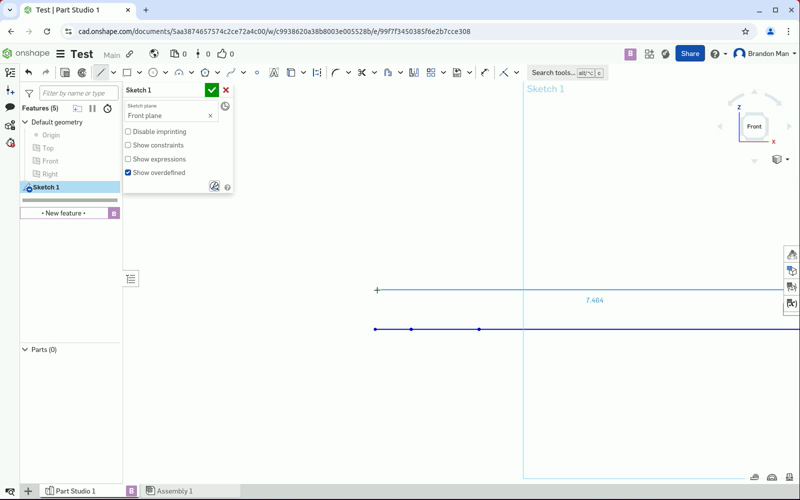
click(377, 289)
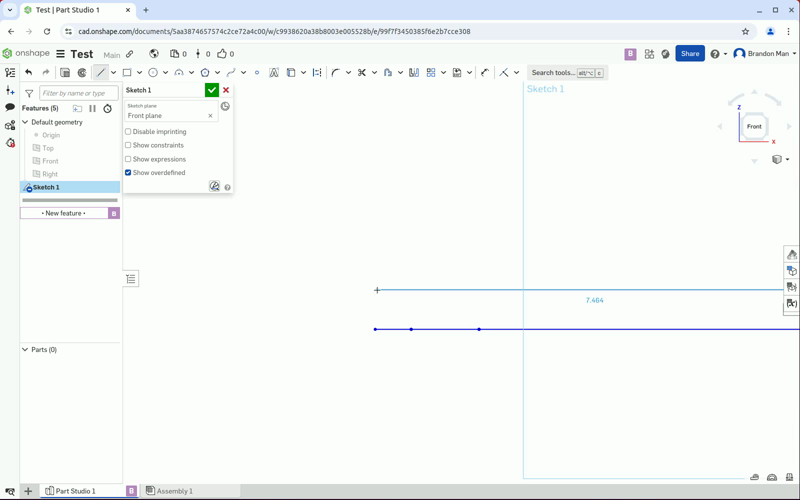
scroll(-6)
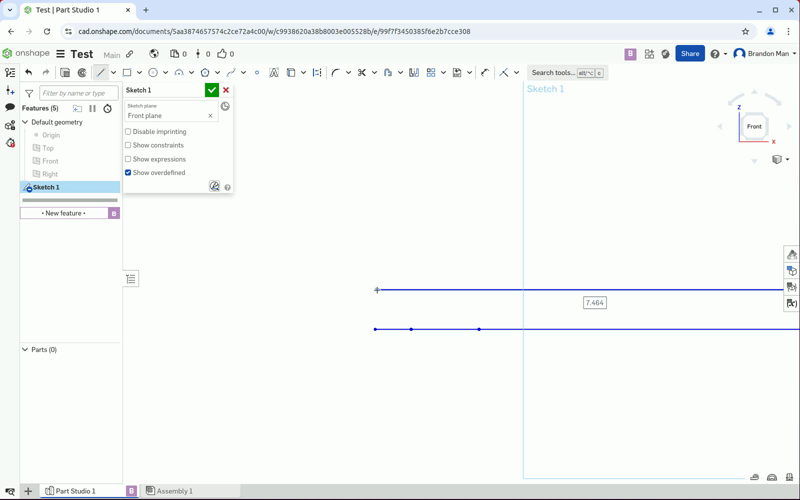
scroll(-6)
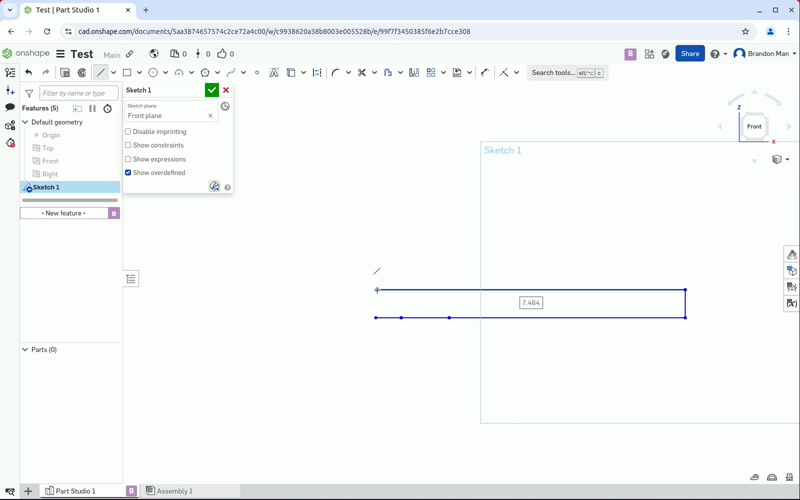
scroll(-6)
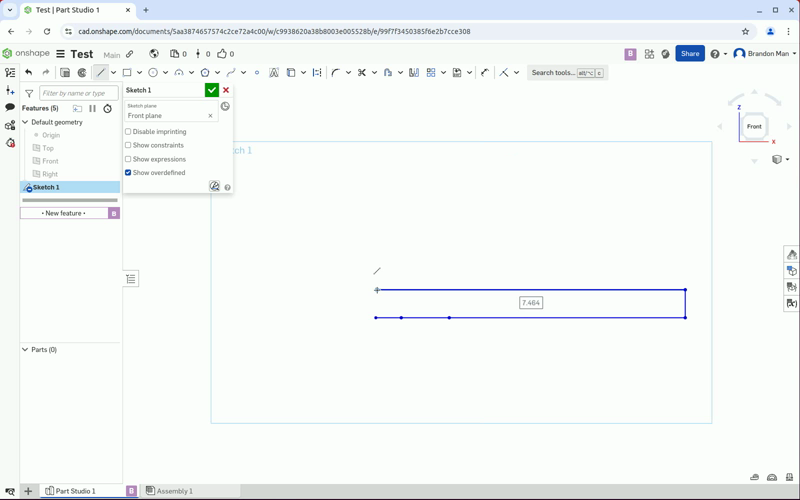
scroll(-6)
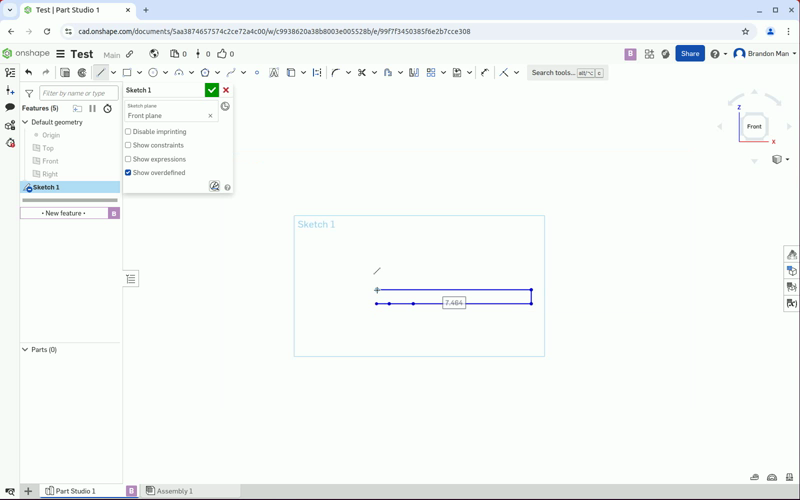
scroll(-6)
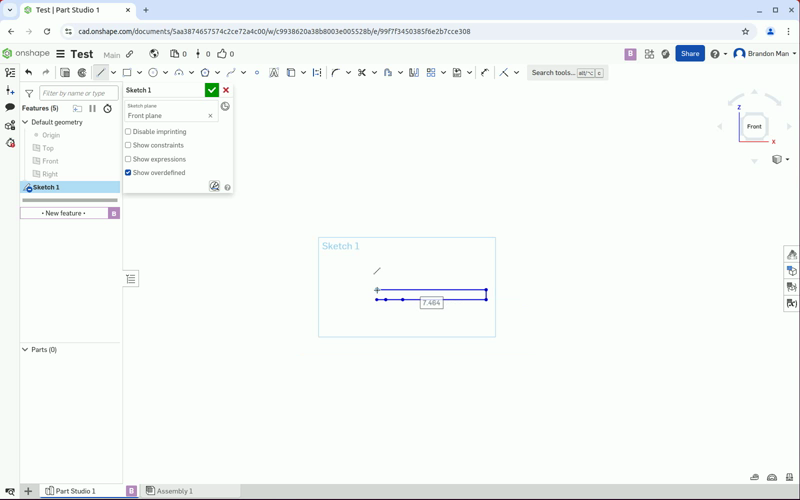
scroll(-6)
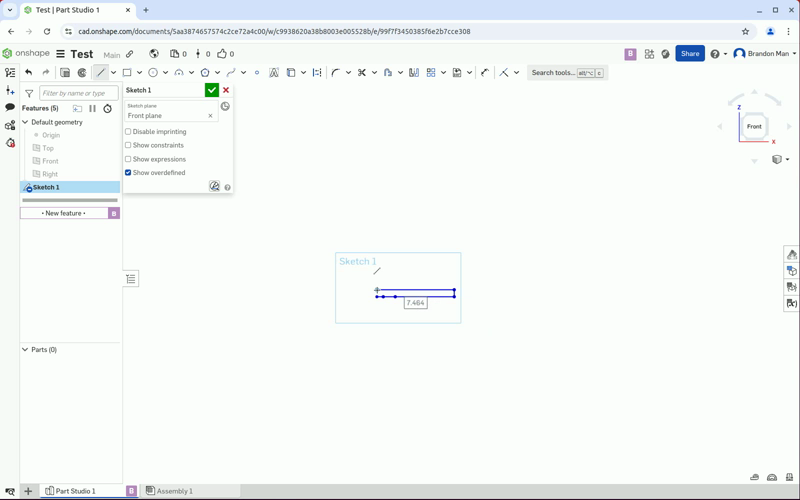
scroll(-6)
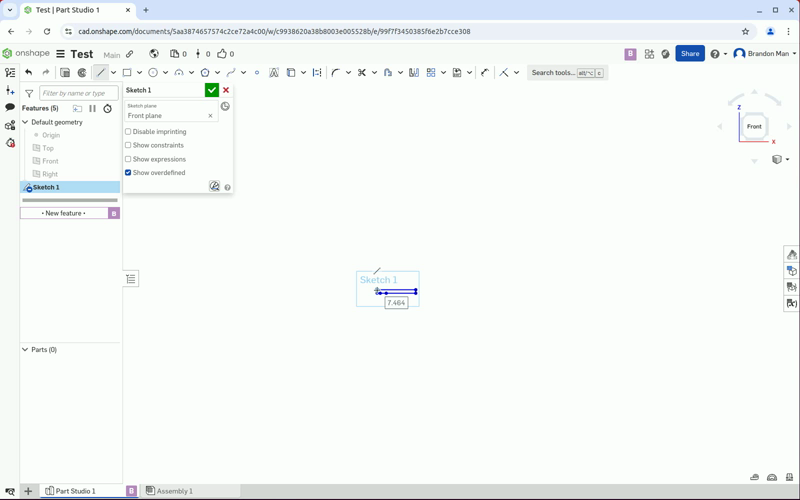
key_up(shift)
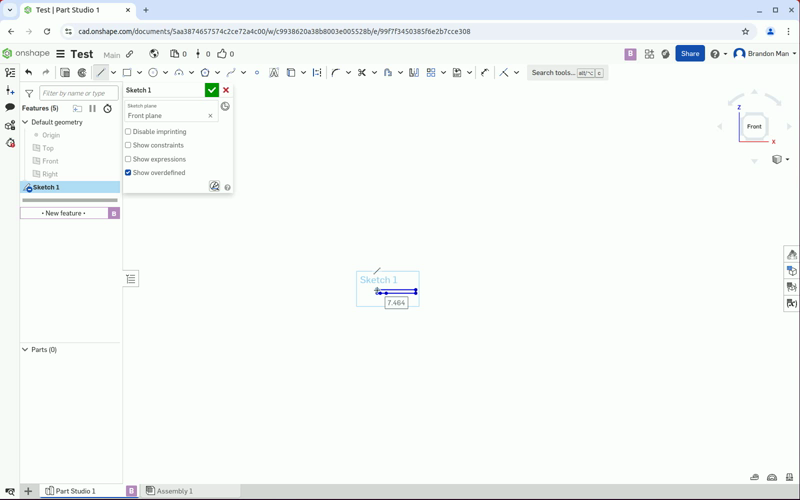
mouse_move(407, 289)
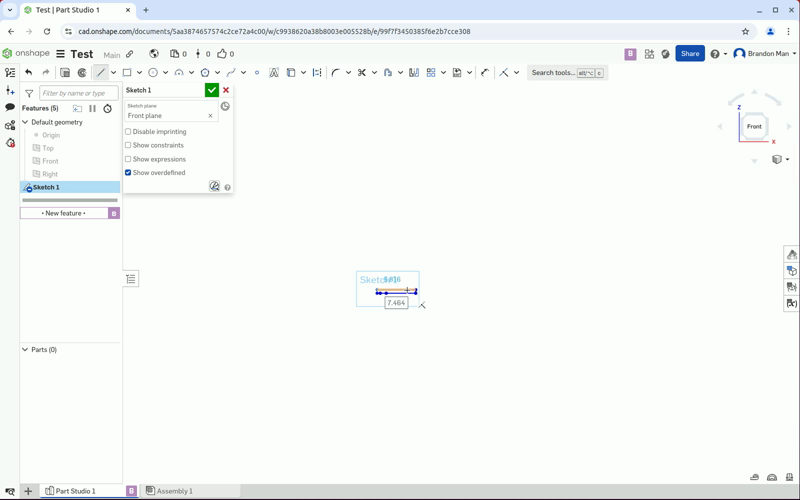
key_down(shift)
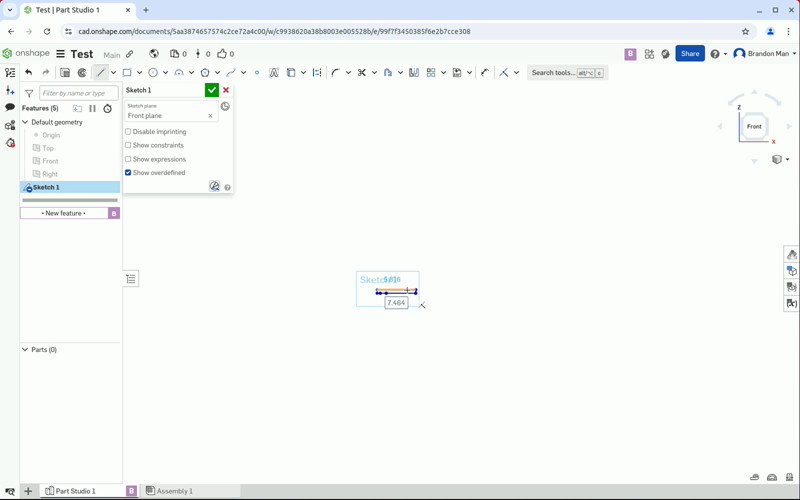
mouse_move(377, 293)
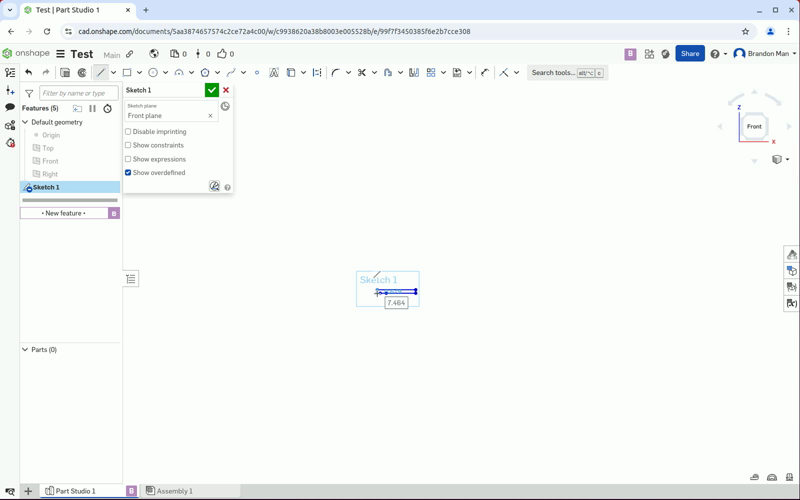
scroll(6)
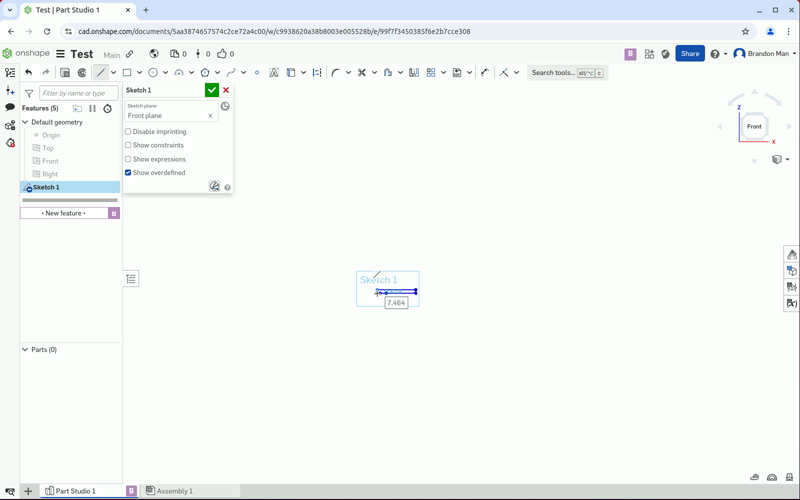
scroll(6)
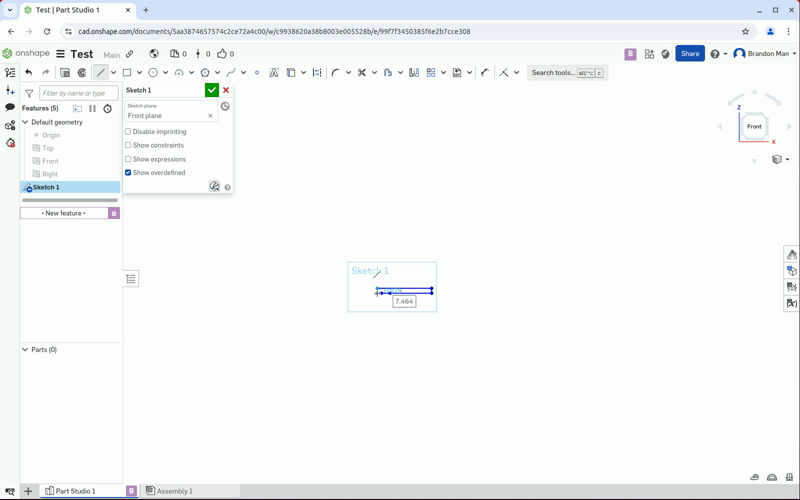
scroll(6)
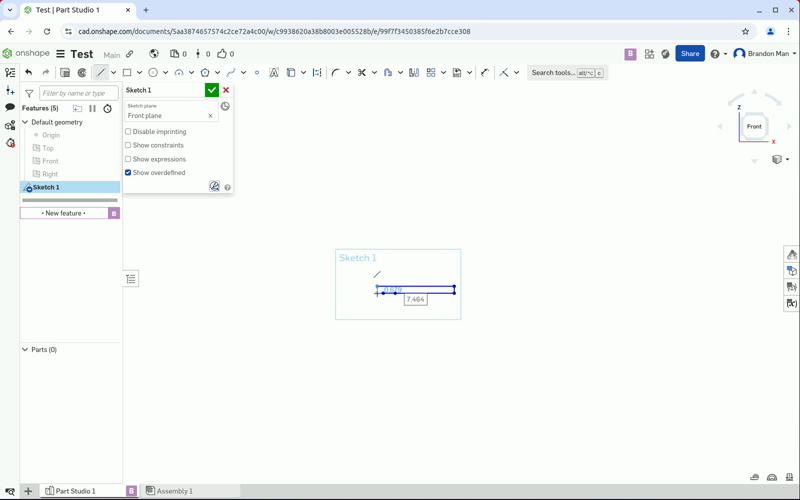
scroll(6)
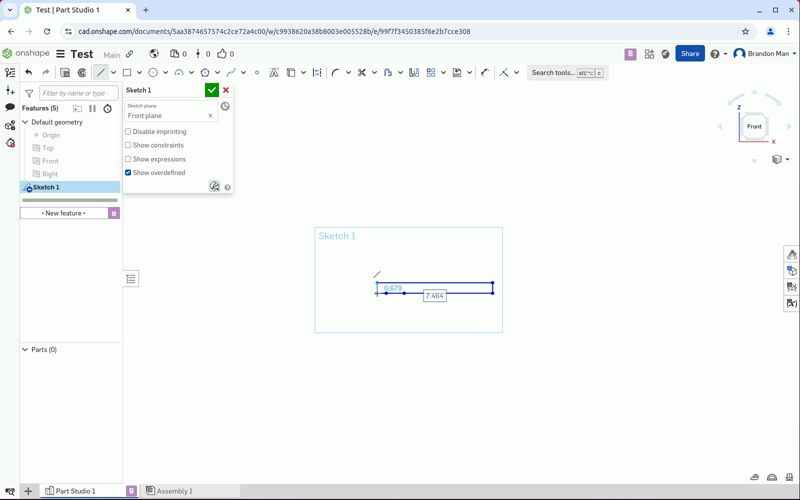
scroll(6)
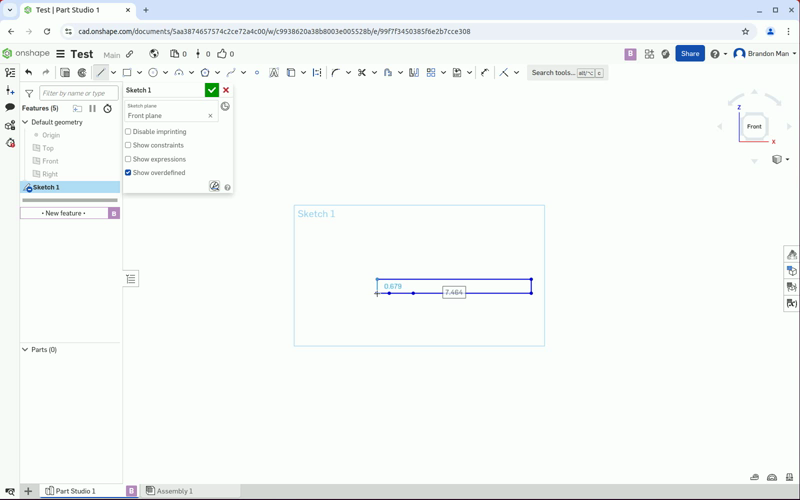
scroll(6)
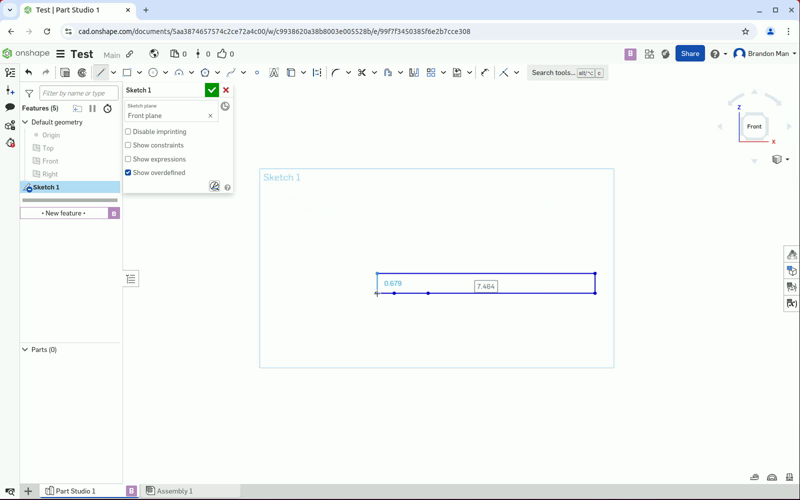
scroll(6)
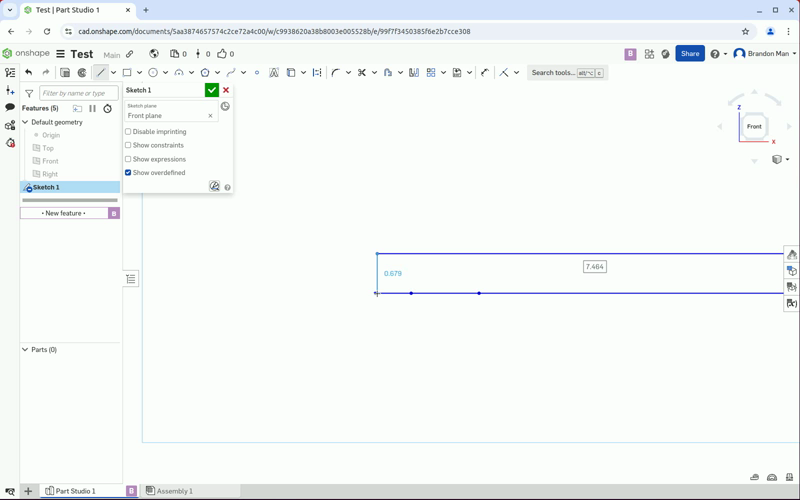
key_up(shift)
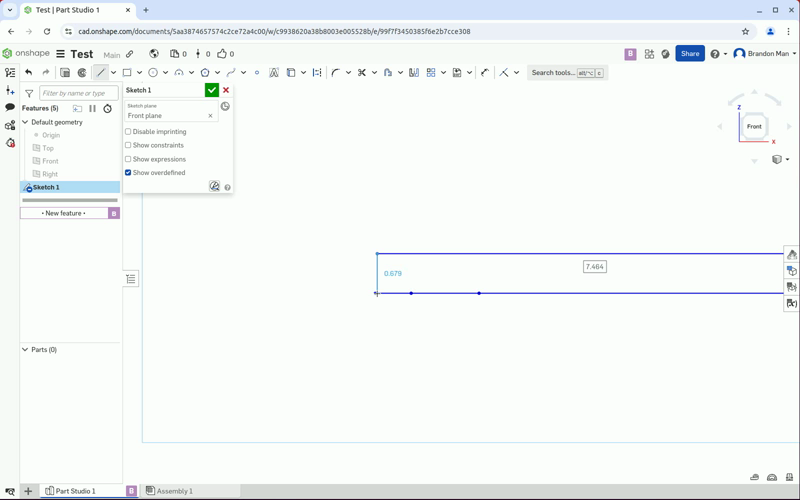
click(377, 293)
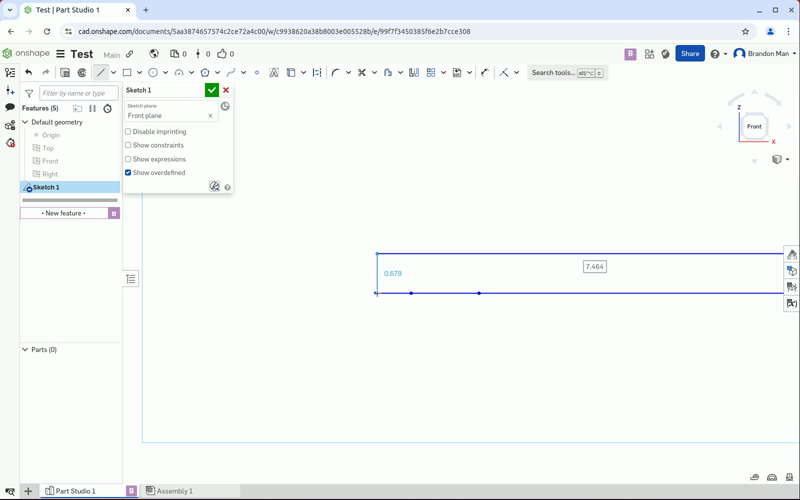
scroll(-6)
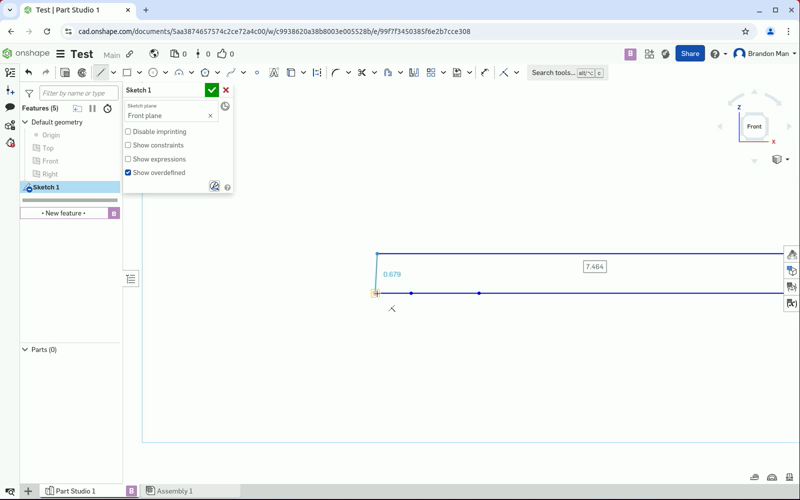
scroll(-6)
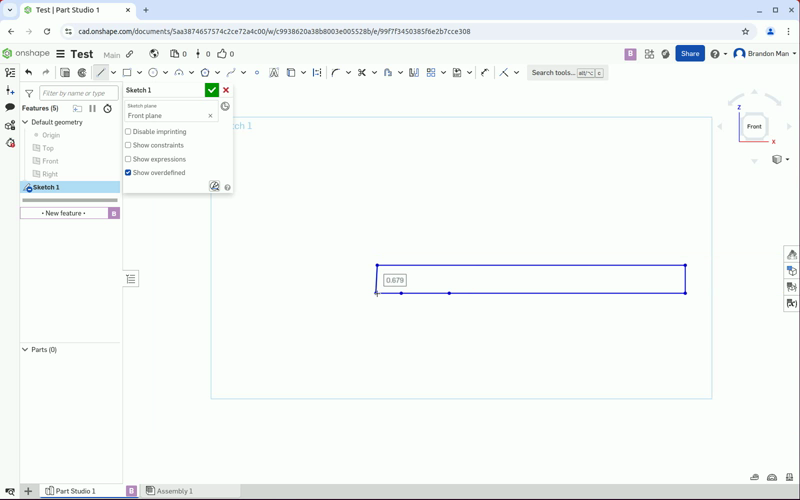
scroll(-6)
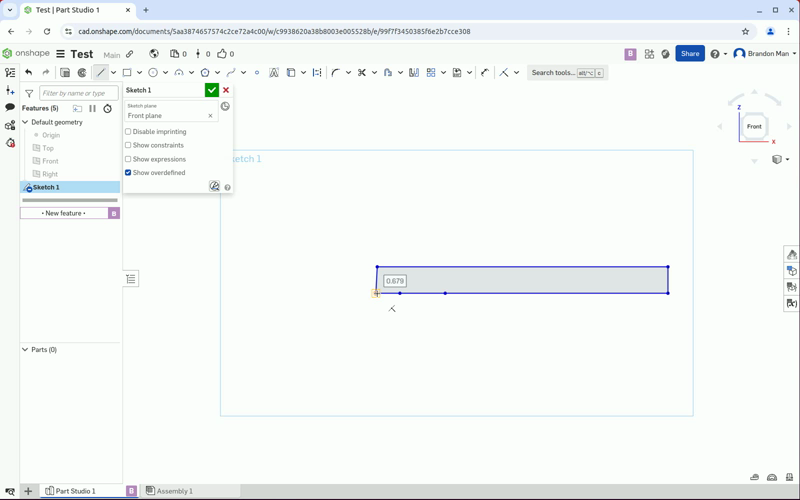
scroll(-6)
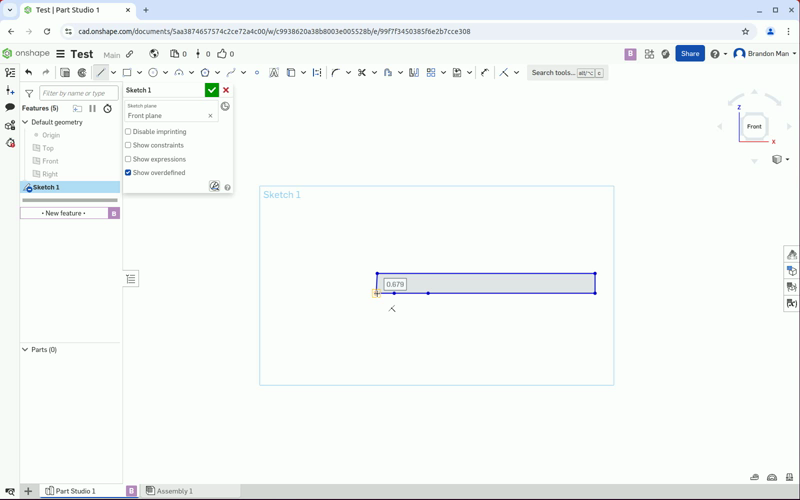
scroll(-6)
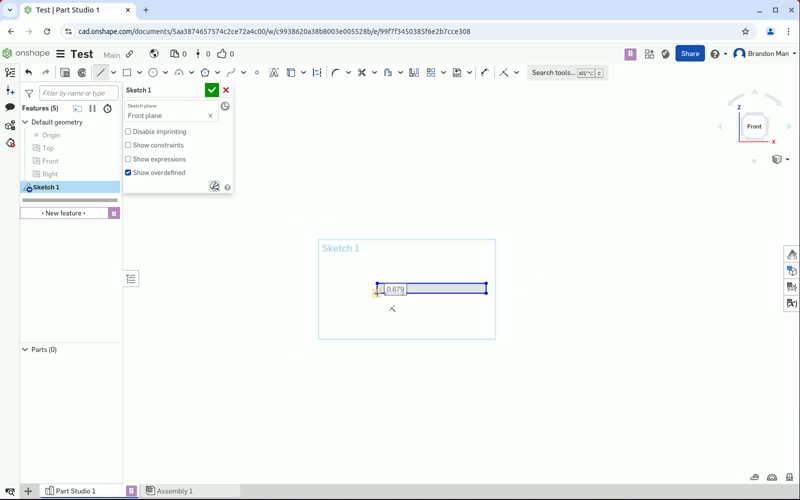
scroll(-6)
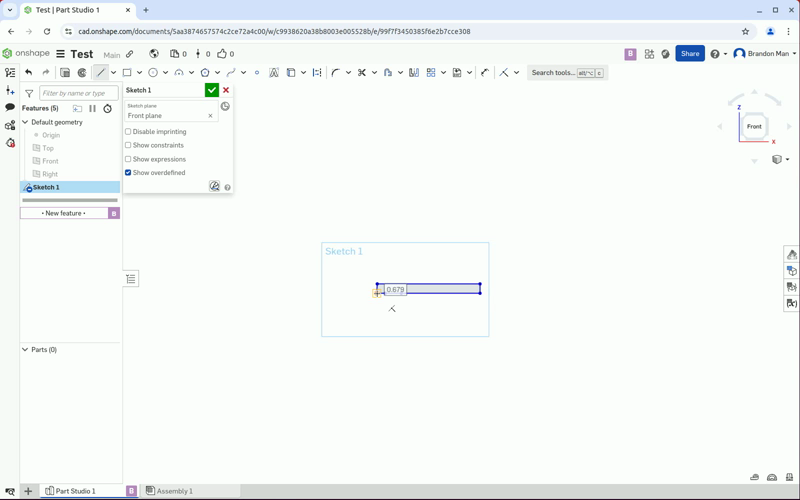
scroll(-6)
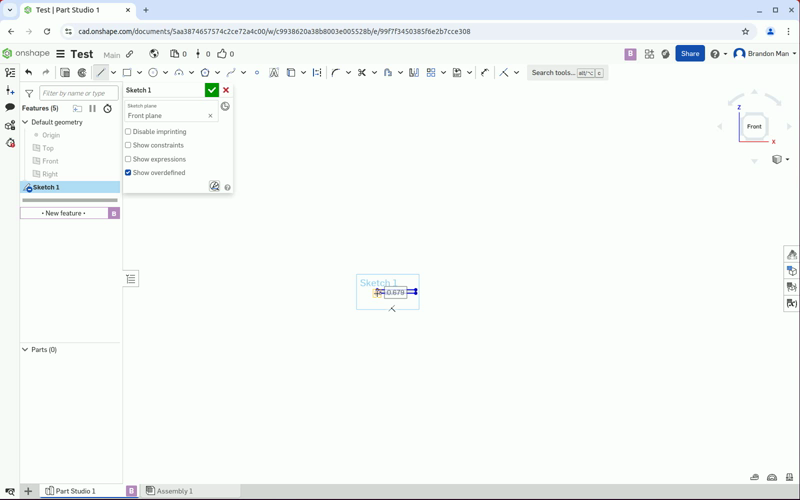
key(esc)
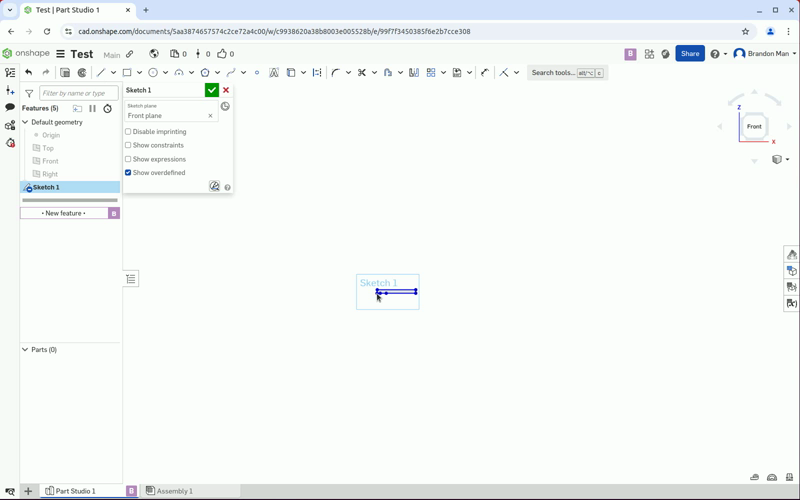
mouse_move(410, 290)
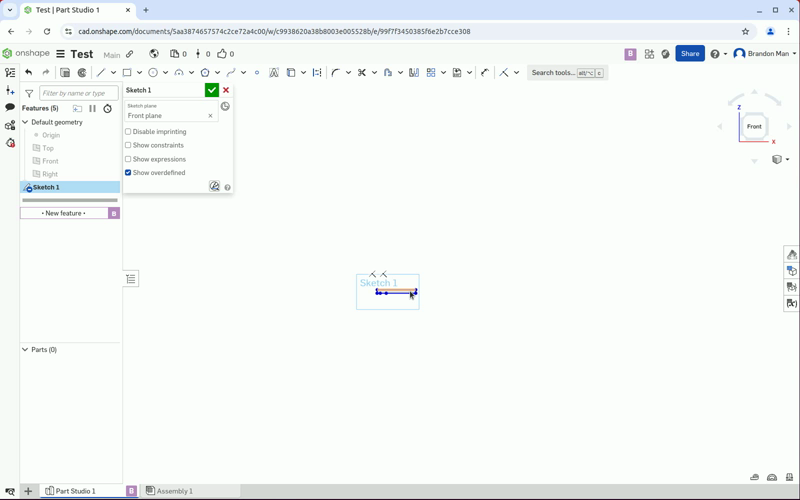
scroll(6)
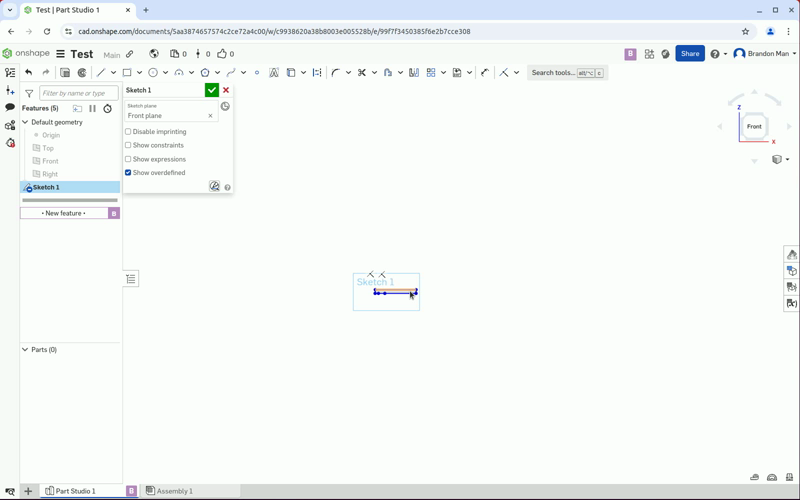
scroll(6)
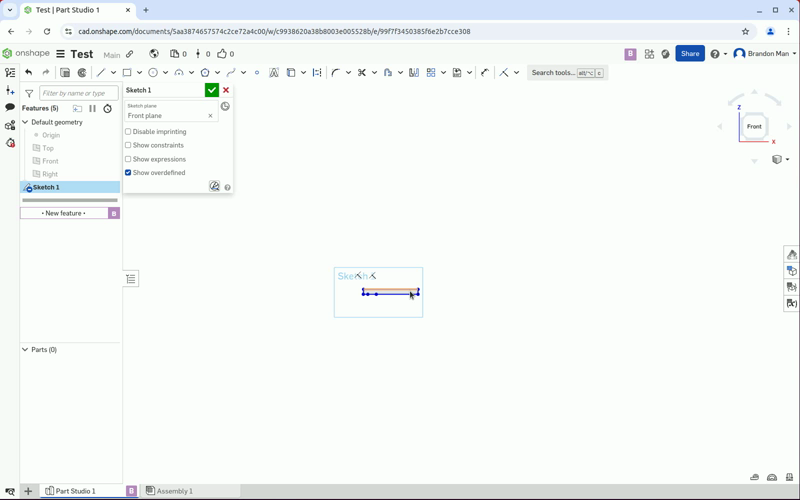
scroll(6)
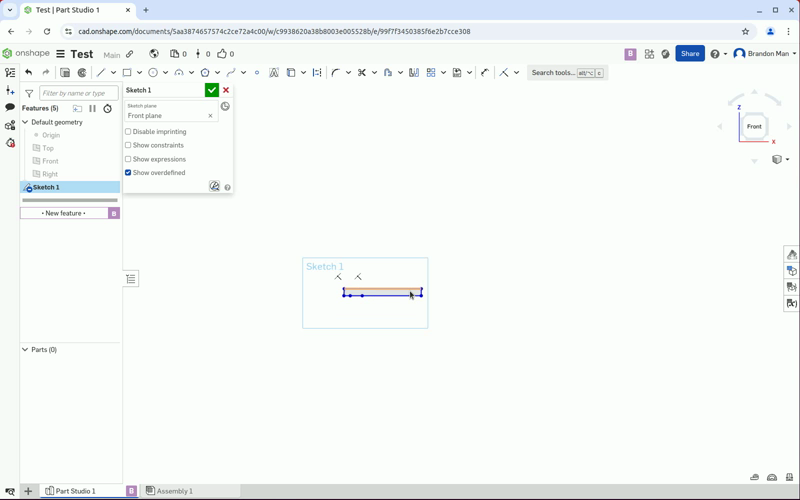
scroll(6)
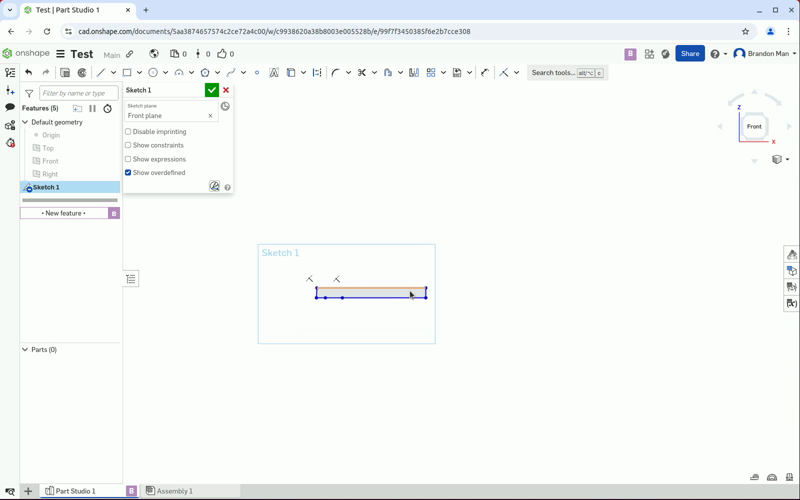
scroll(6)
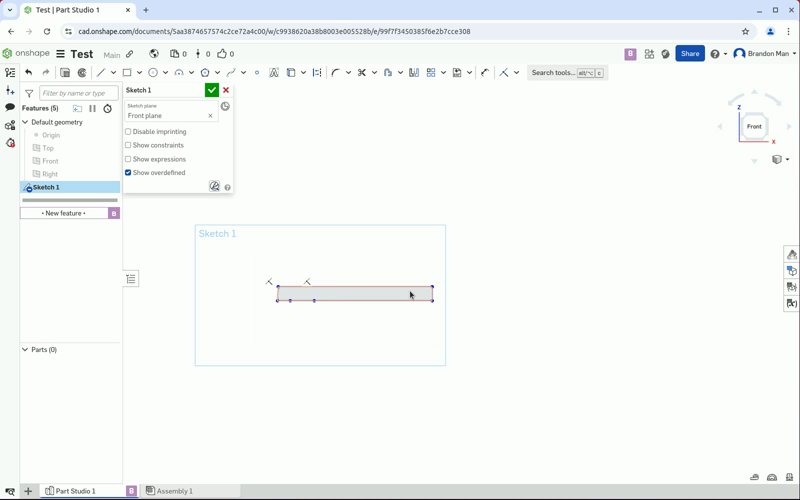
scroll(6)
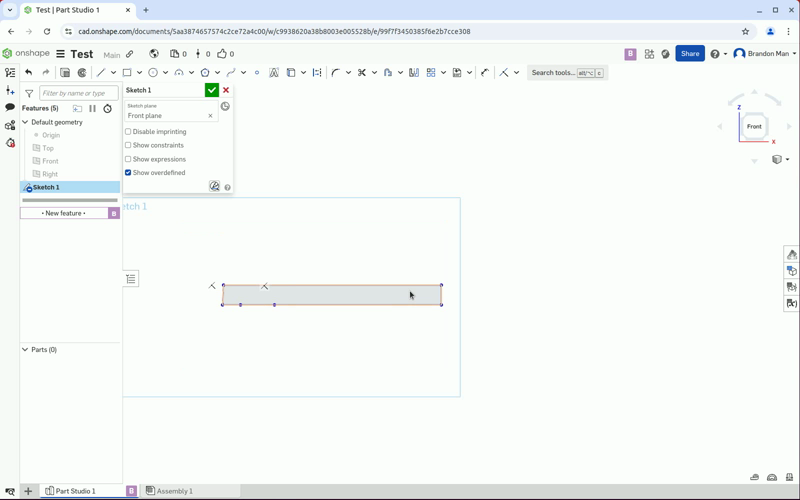
scroll(6)
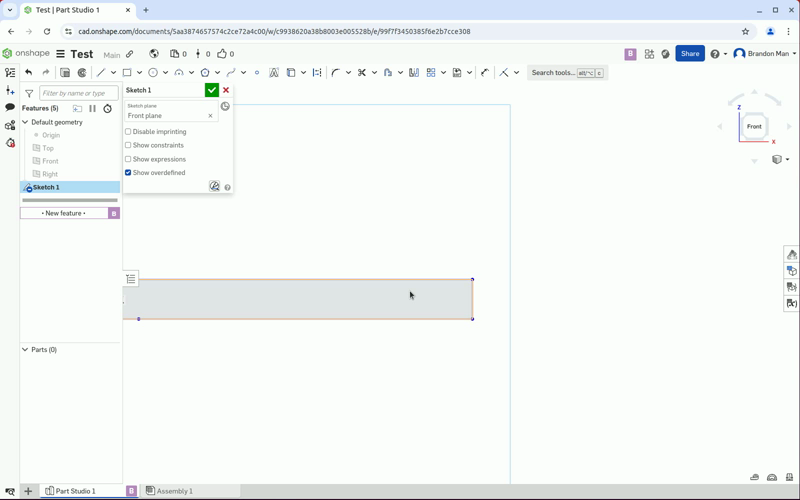
click(410, 290)
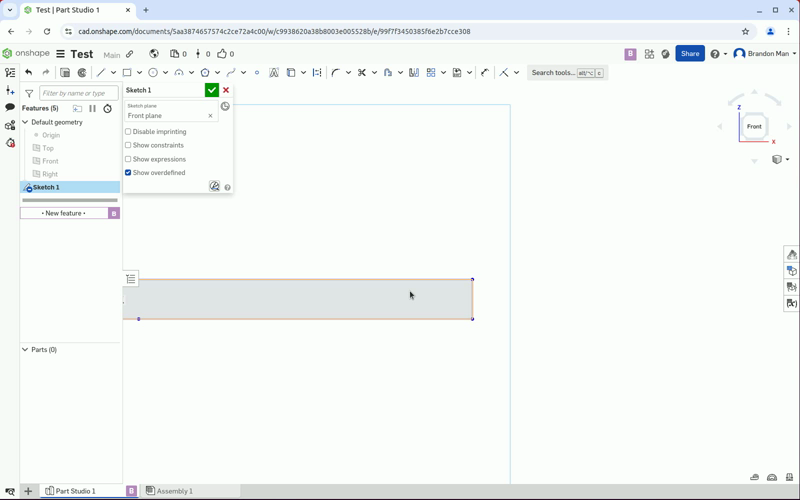
scroll(-6)
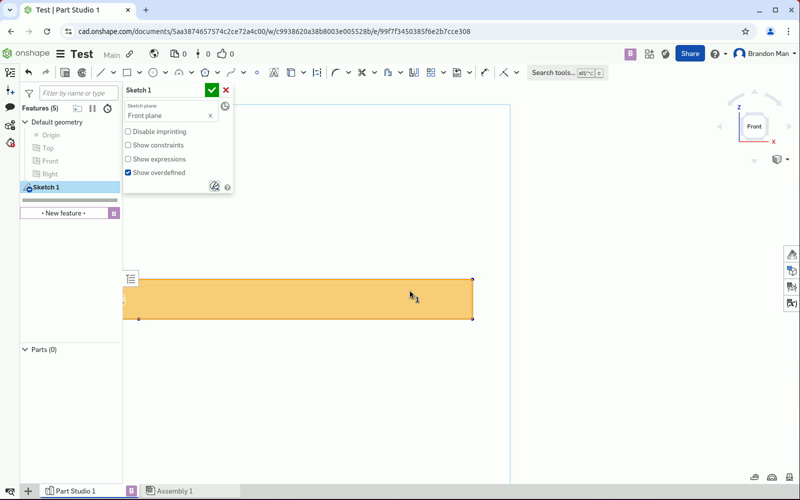
scroll(-6)
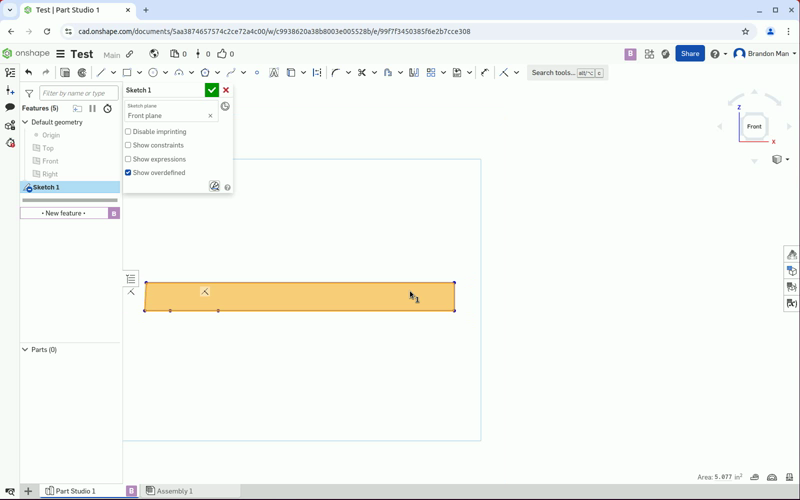
scroll(-6)
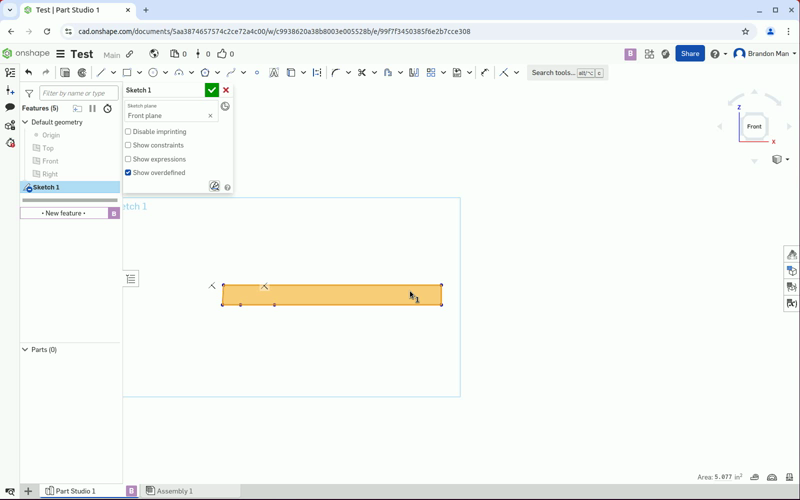
scroll(-6)
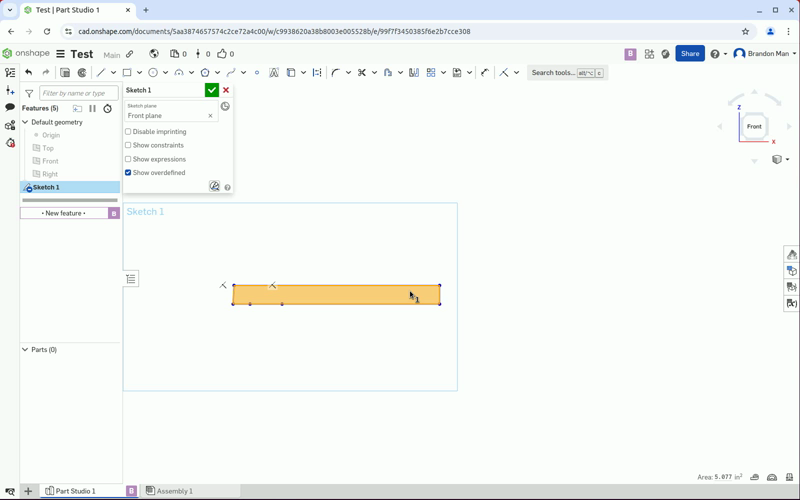
scroll(-6)
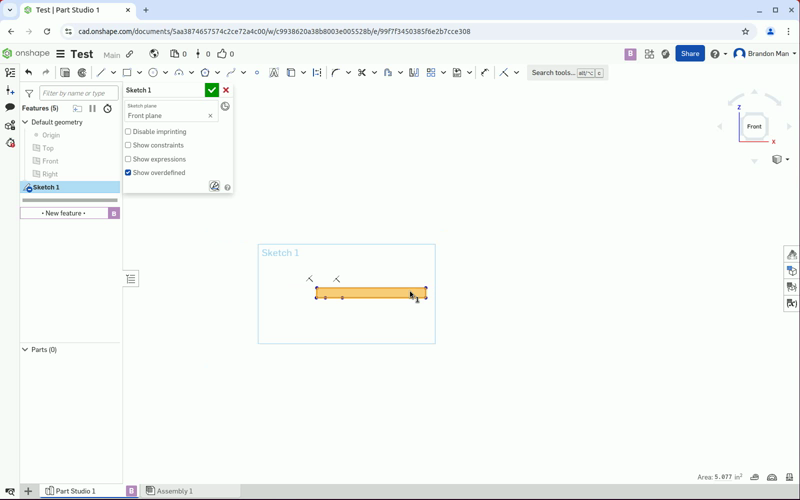
scroll(-6)
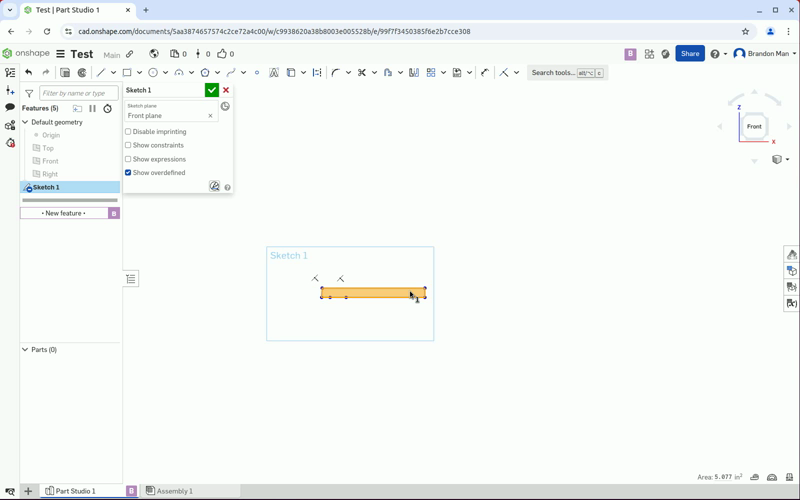
scroll(-6)
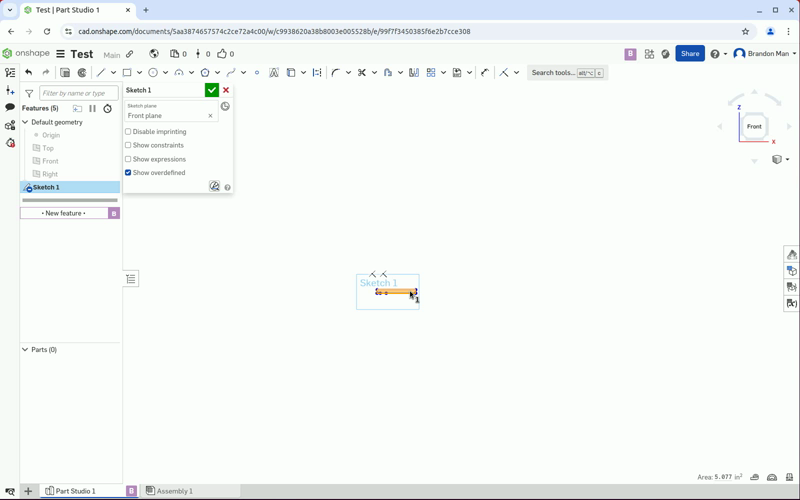
mouse_move(73, 352)
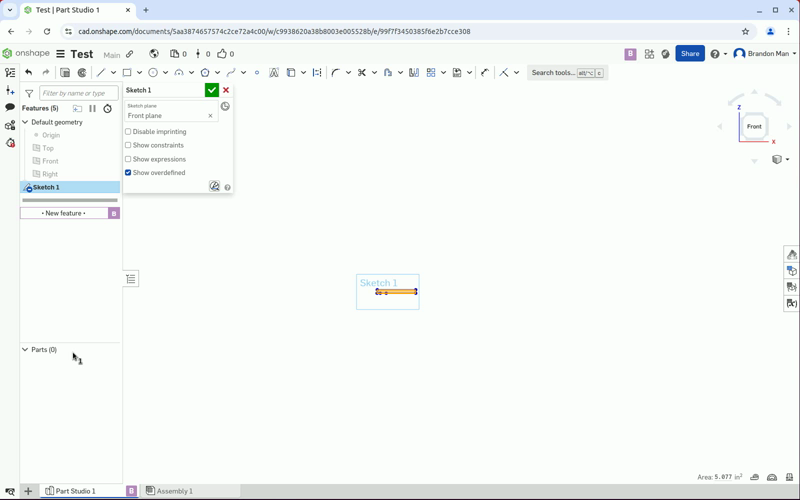
key(shift+y)
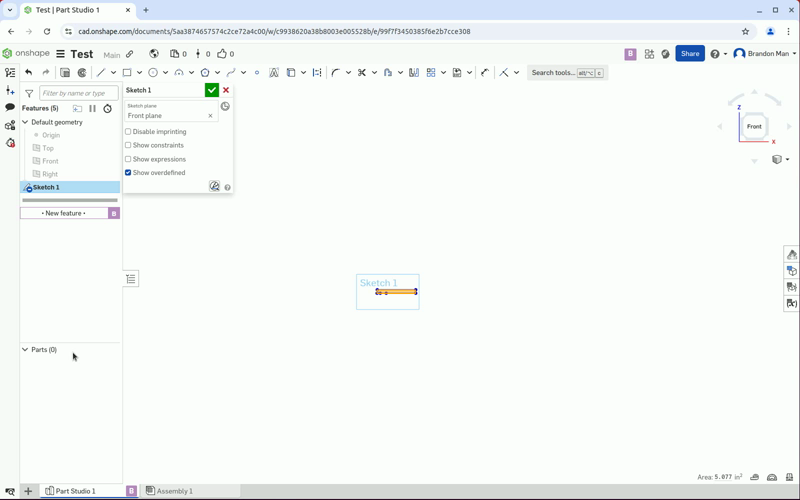
key(shift+e)
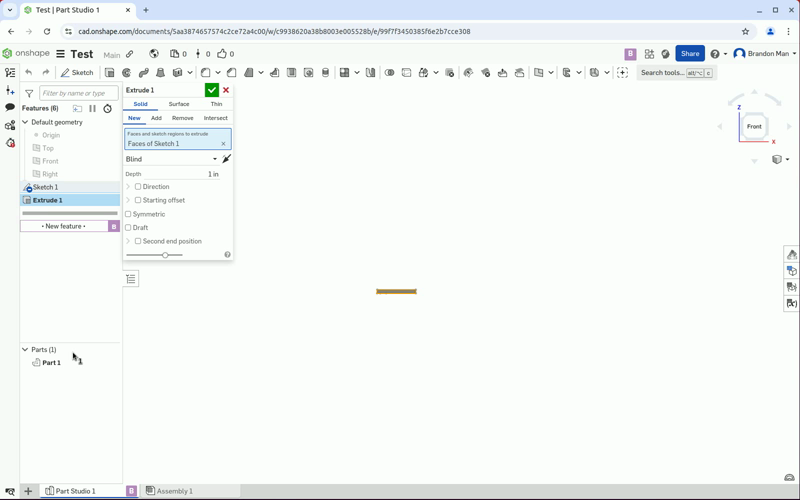
mouse_move(143, 106)
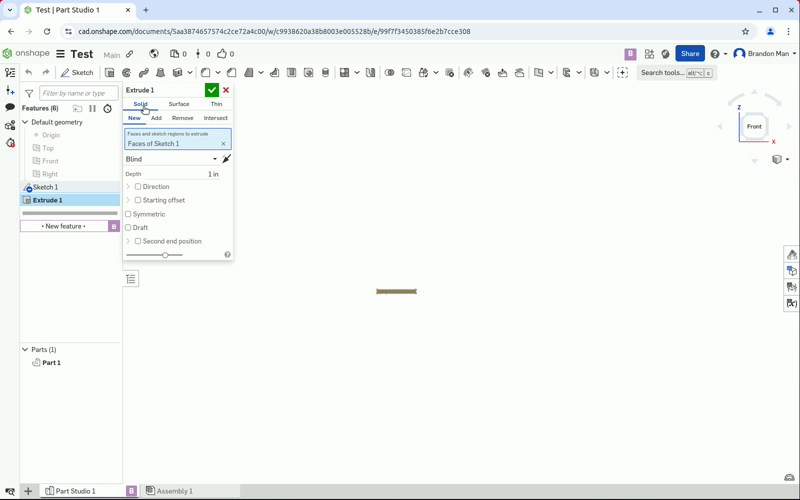
click(143, 106)
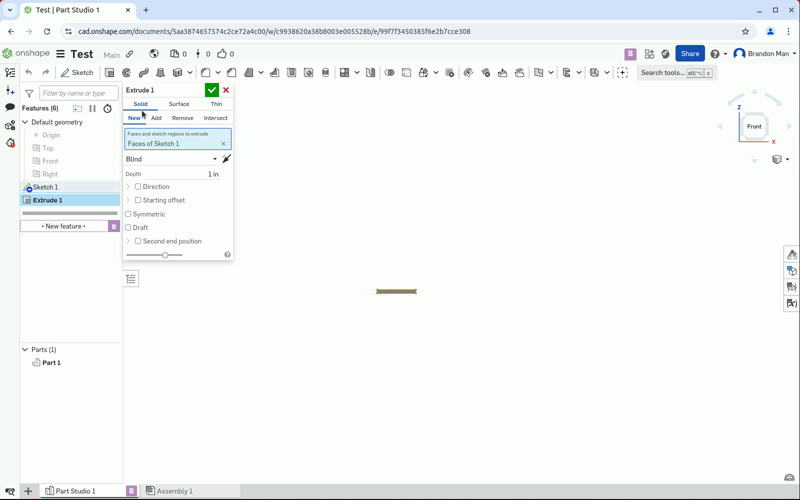
mouse_move(137, 120)
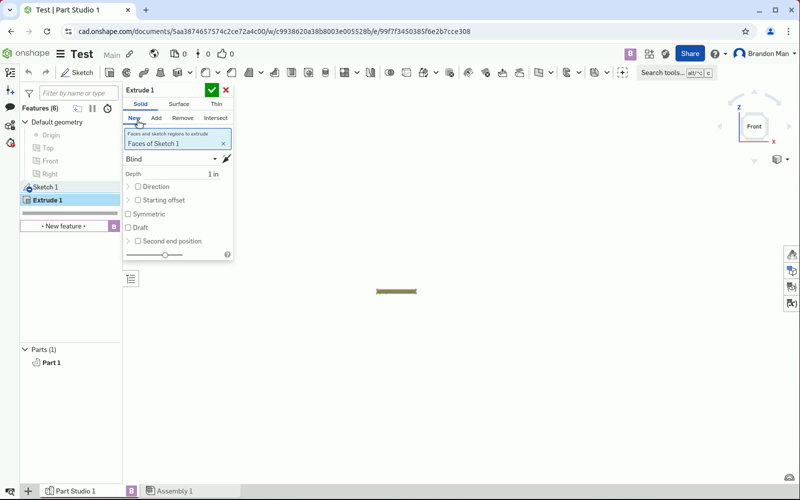
click(137, 120)
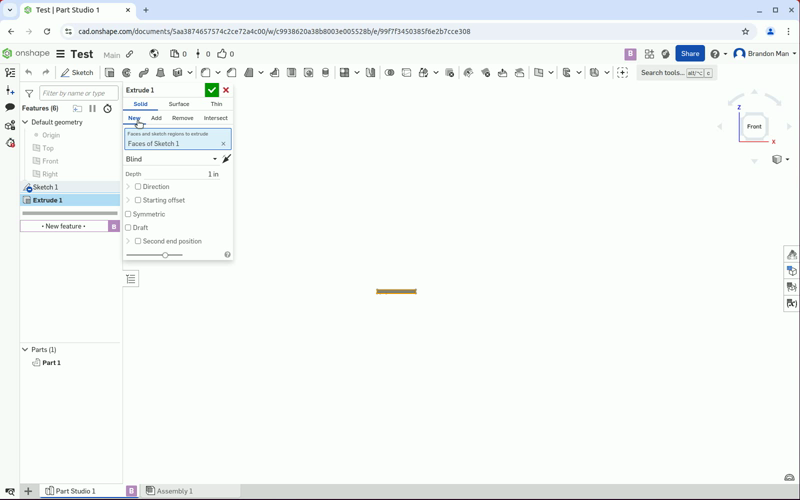
key(tab, 4)
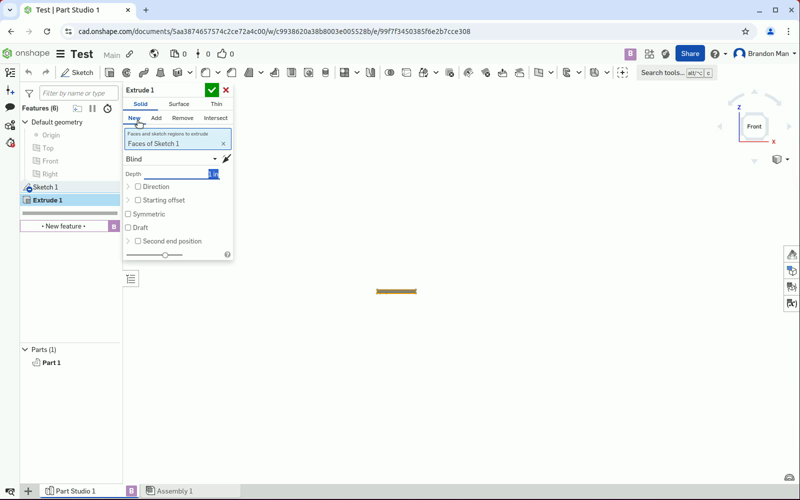
text(0.482)
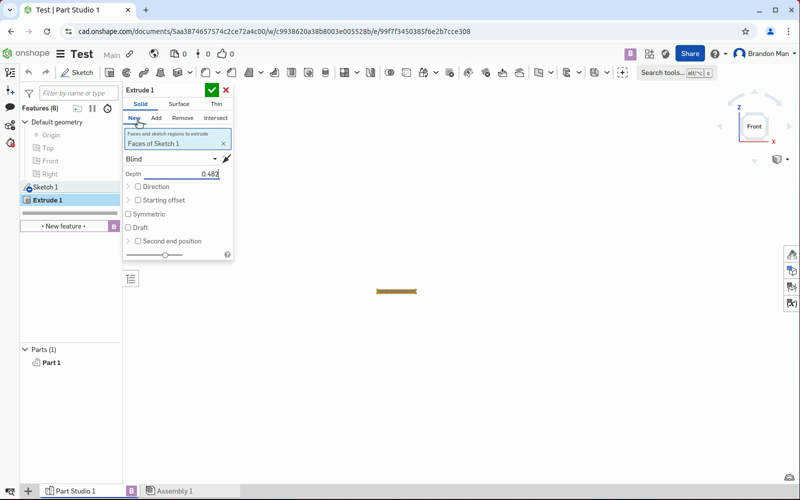
key(tab, 3)
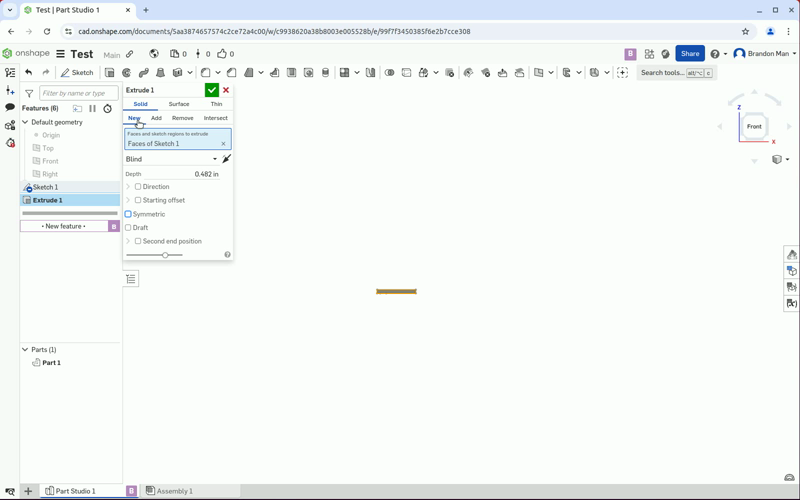
key(space)
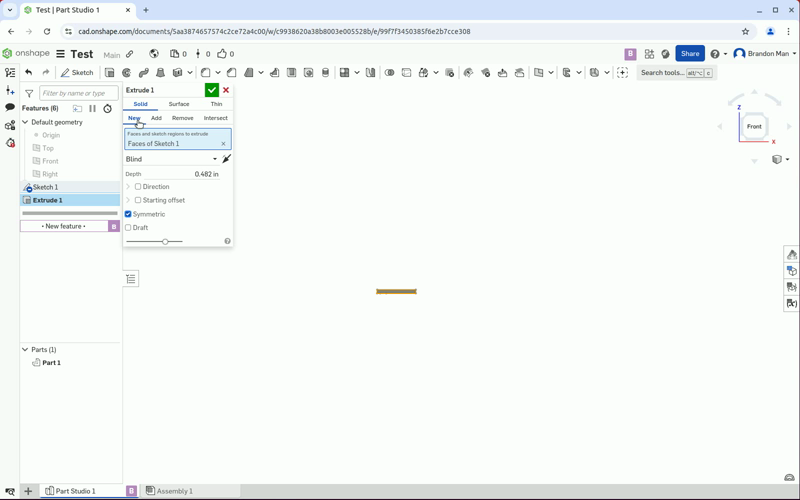
key(enter)
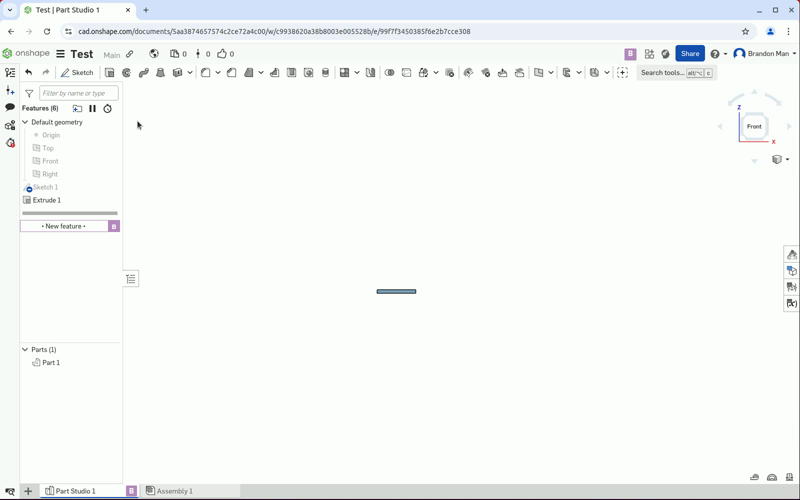
key(shift+h)
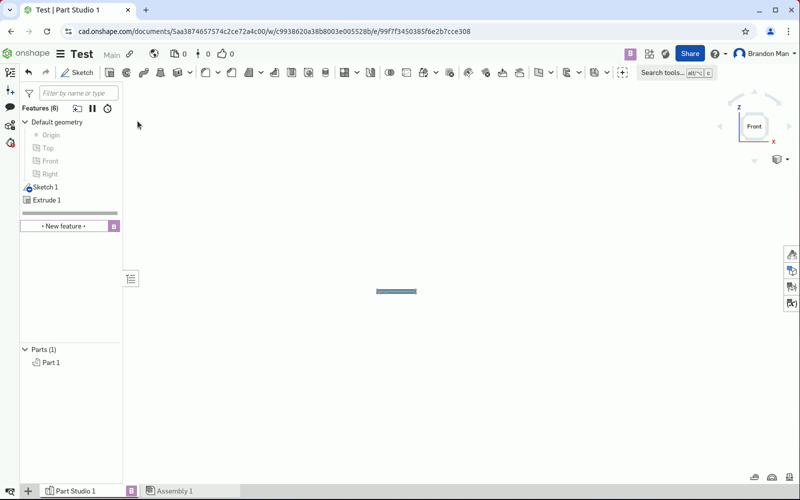
key(shift+h)
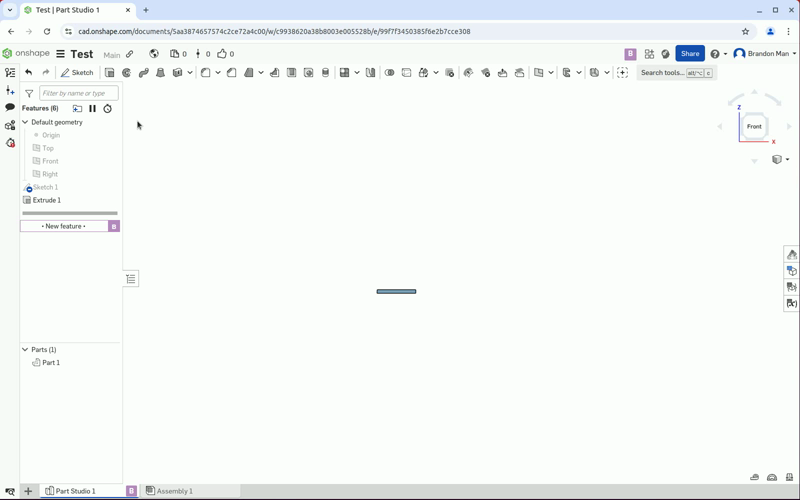
mouse_move(73, 189)
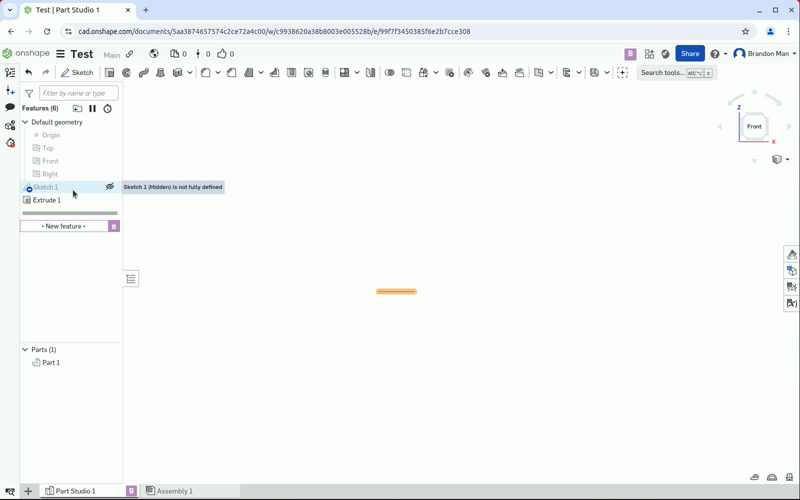
click(73, 189)
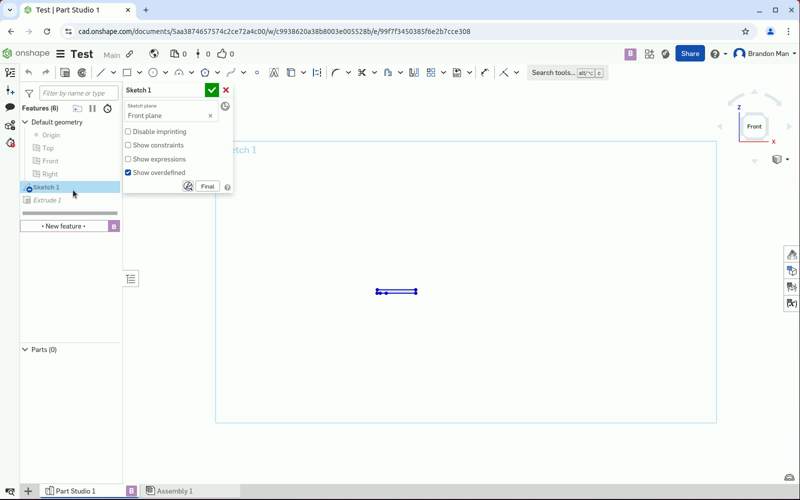
mouse_move(229, 92)
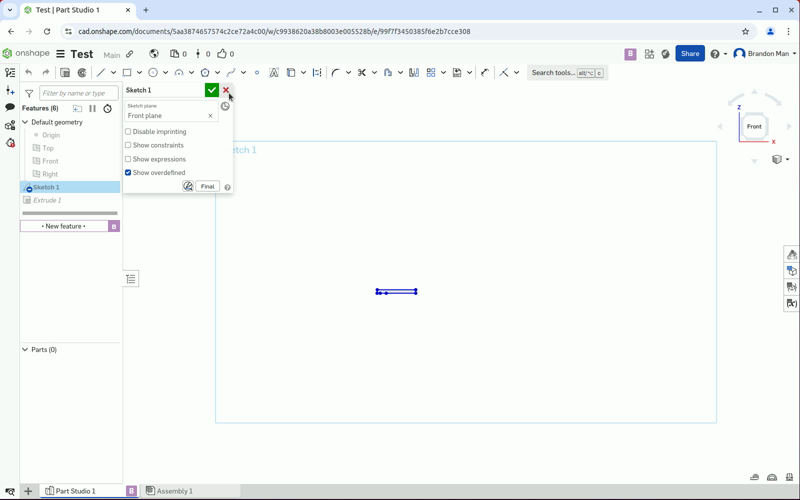
click(229, 92)
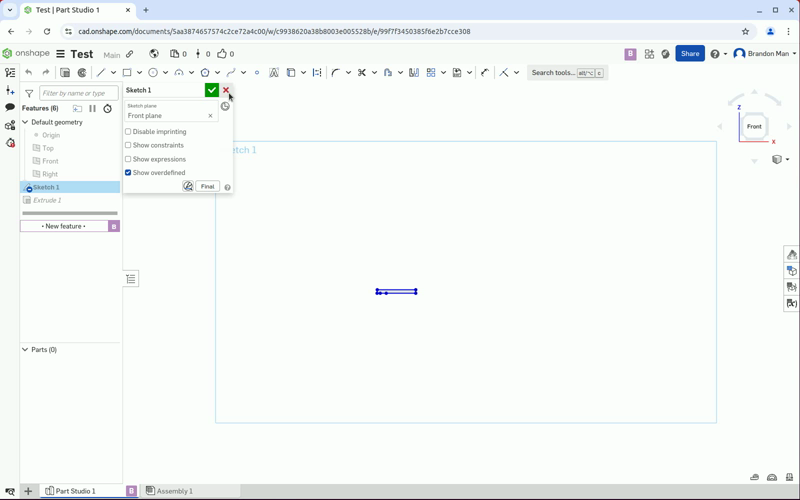
key(shift+s)
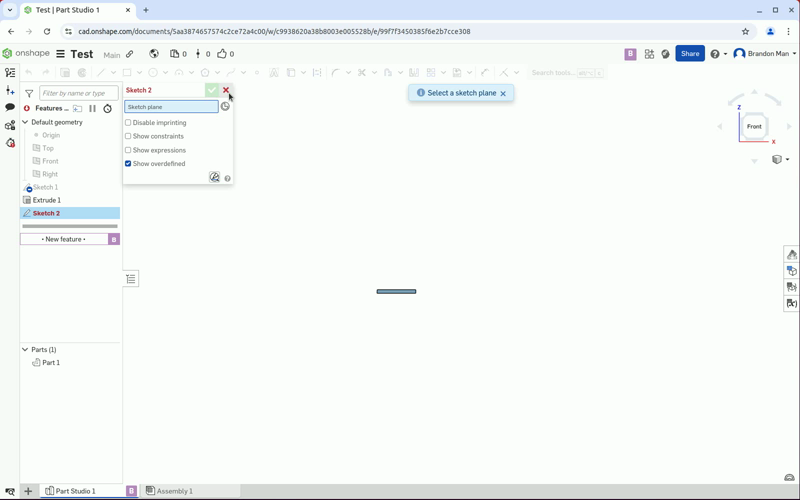
mouse_move(73, 163)
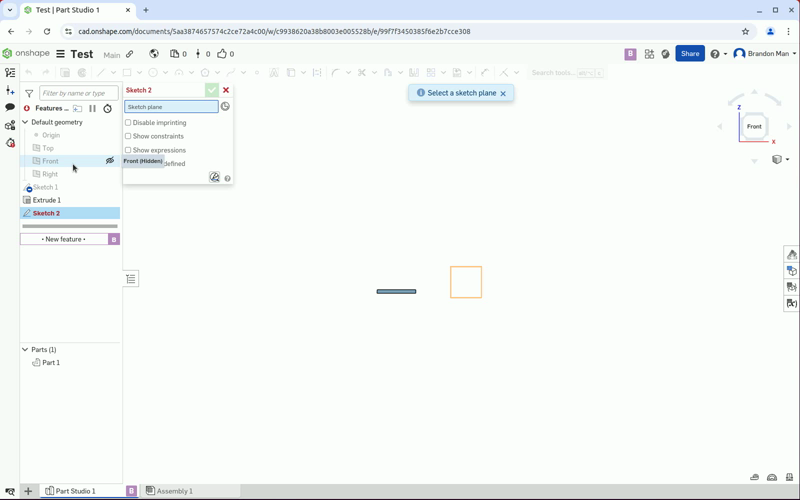
click(73, 163)
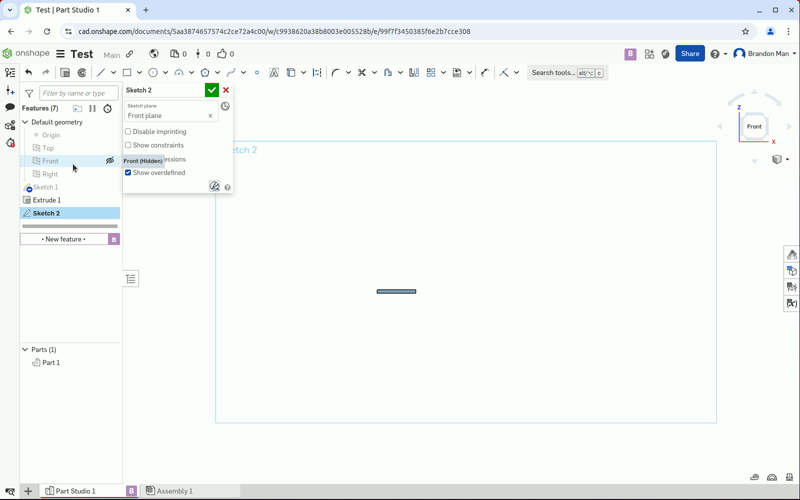
mouse_move(73, 352)
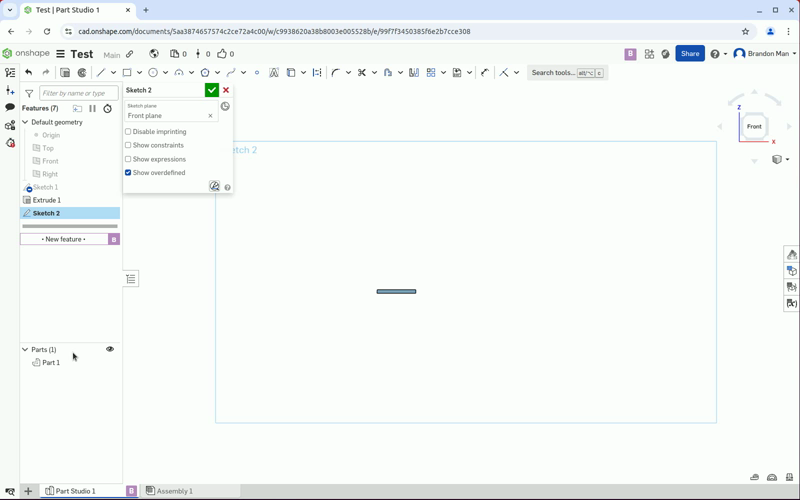
key(y)
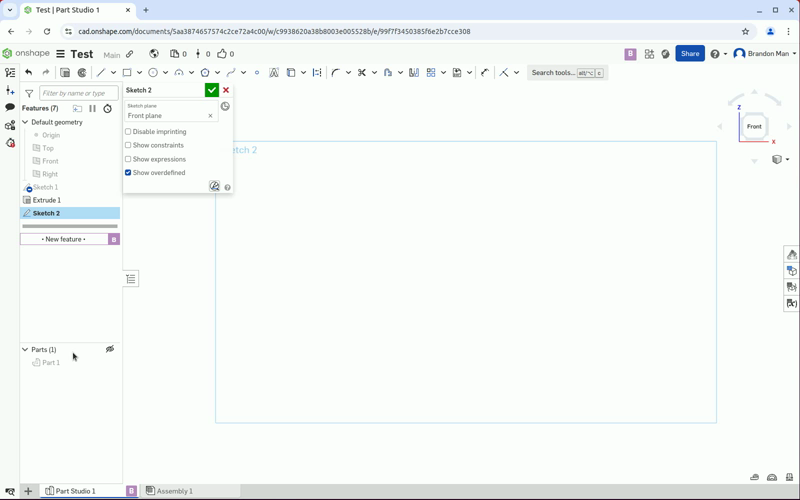
key(l)
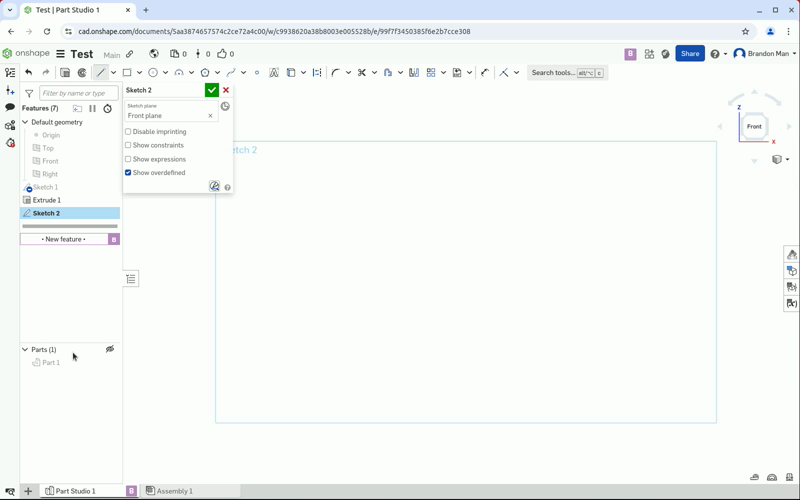
key_down(shift)
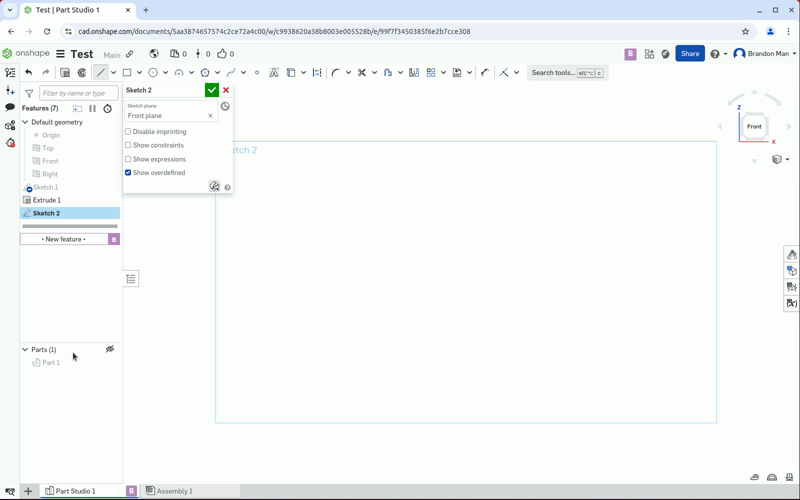
mouse_move(413, 293)
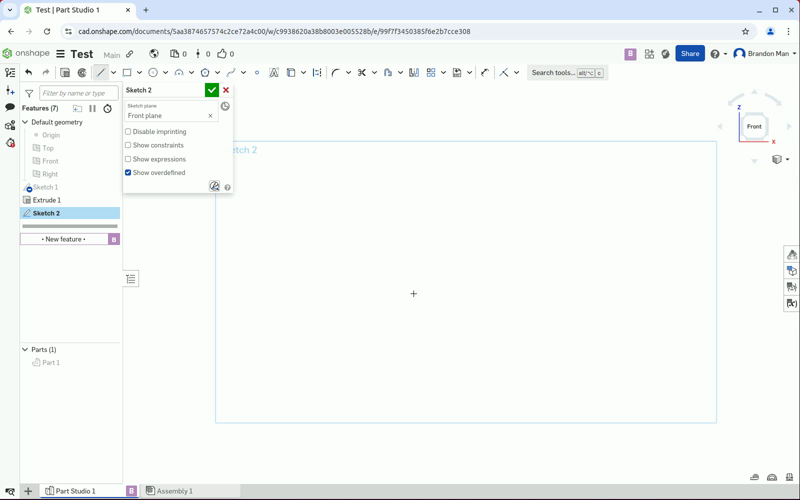
click(413, 293)
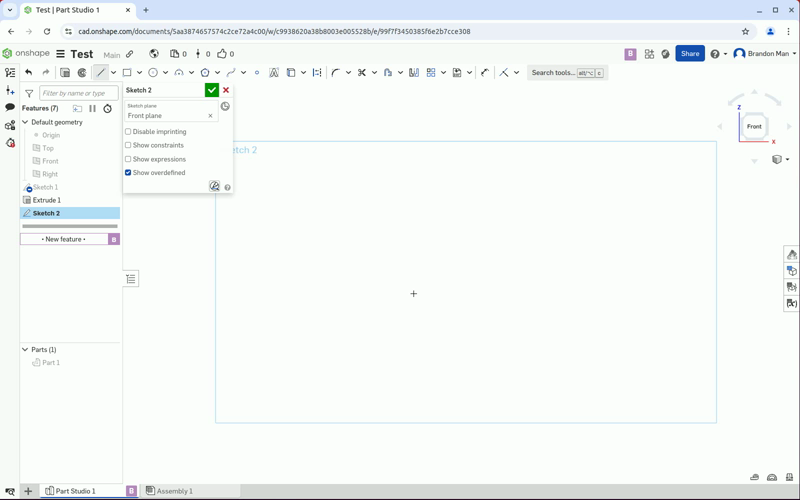
key_up(shift)
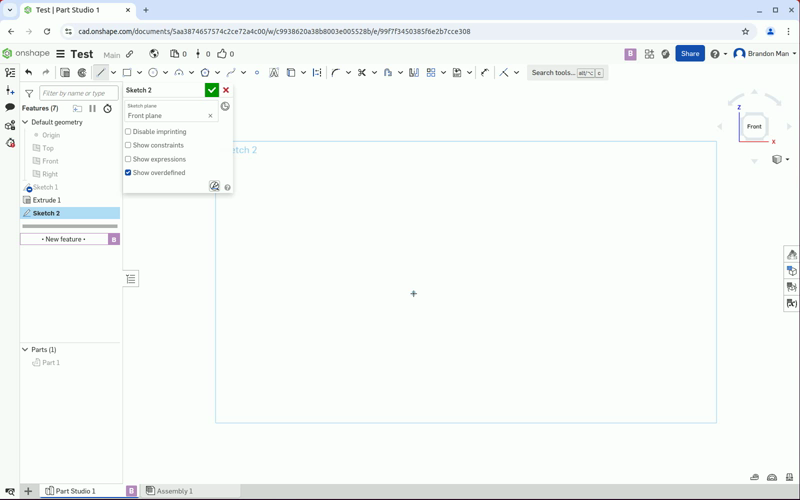
key_down(shift)
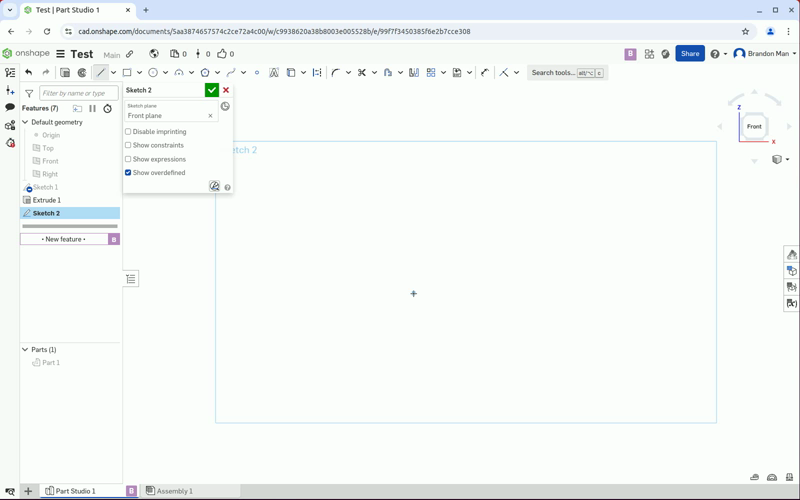
mouse_move(480, 293)
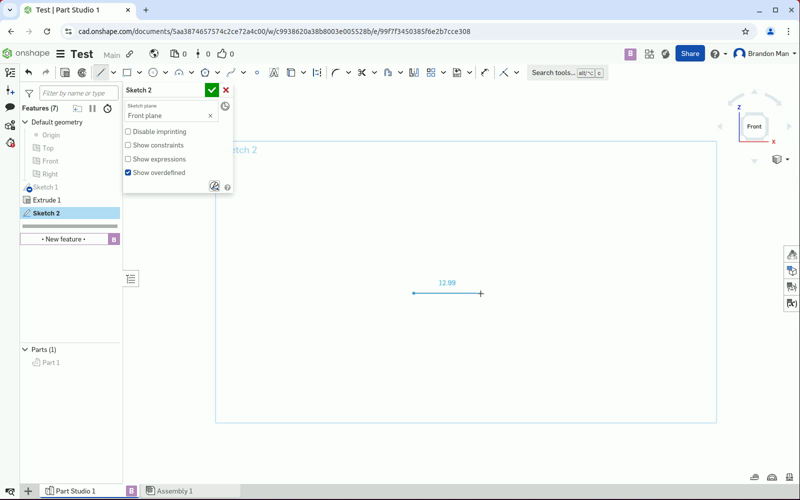
click(480, 293)
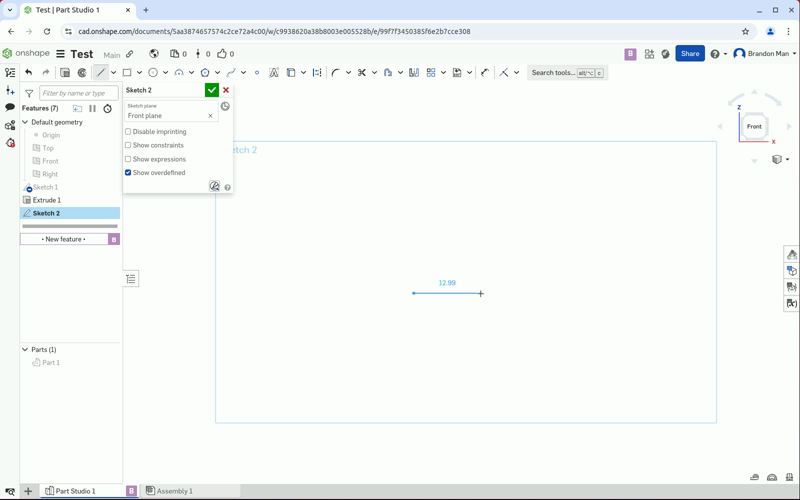
key_up(shift)
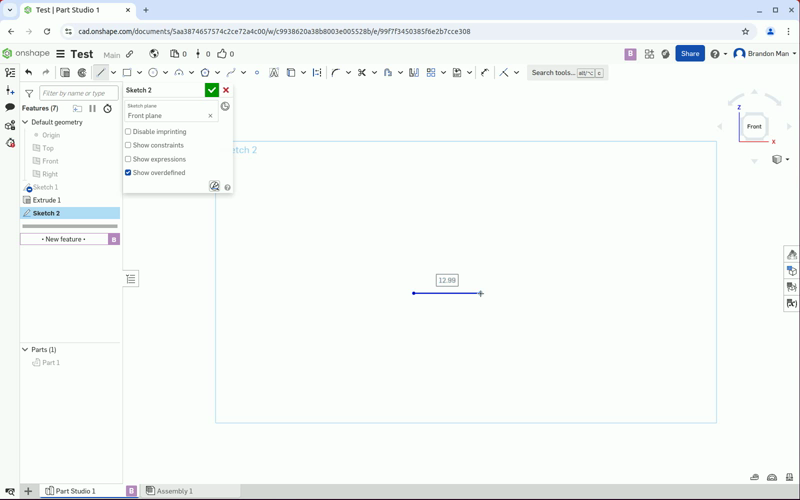
key_down(shift)
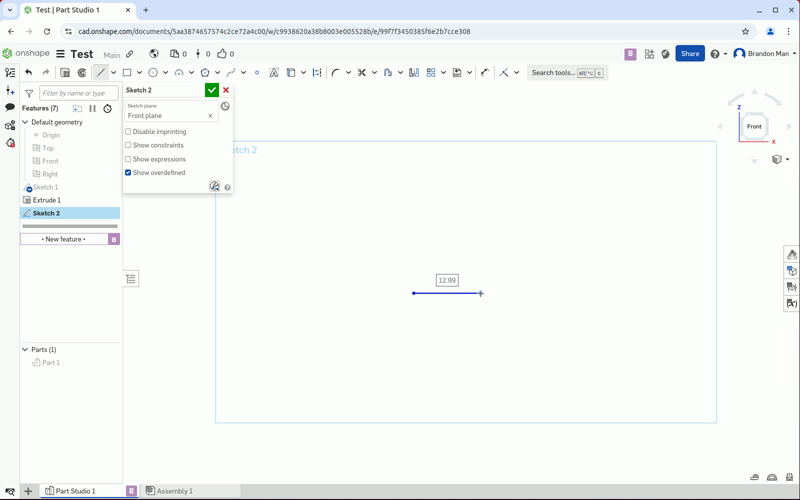
mouse_move(510, 293)
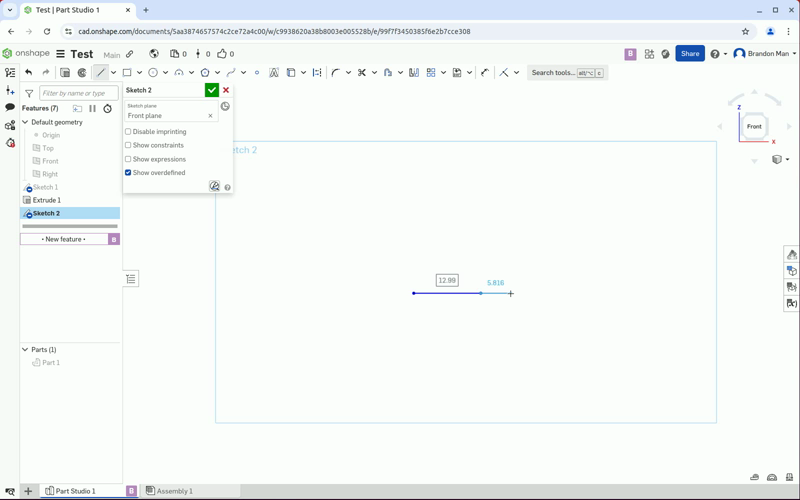
mouse_move(497, 293)
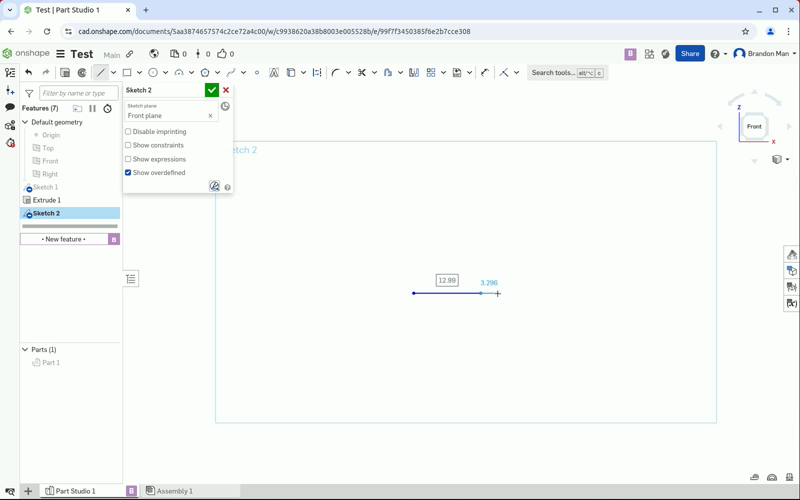
click(497, 293)
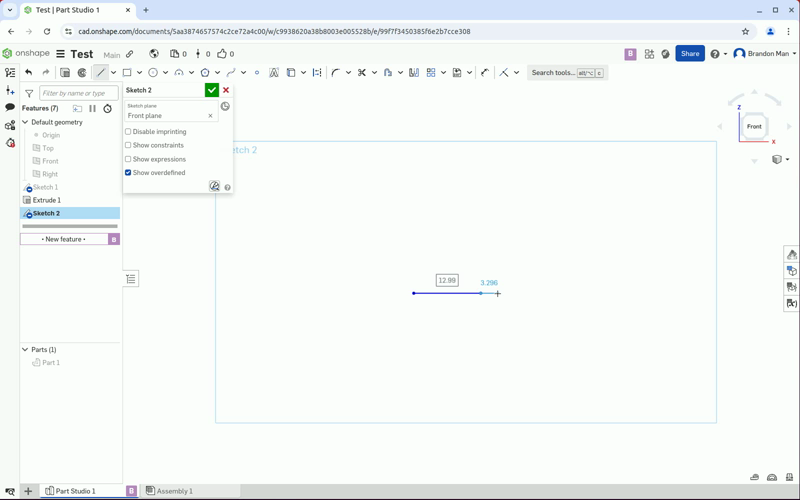
key_up(shift)
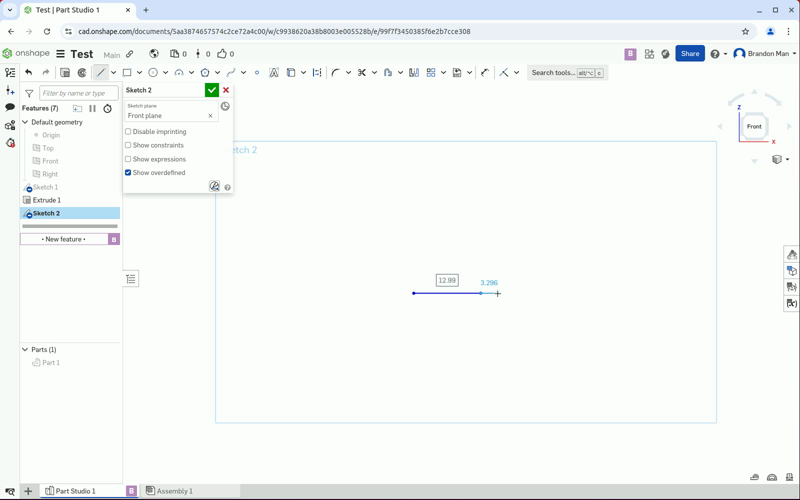
key_down(shift)
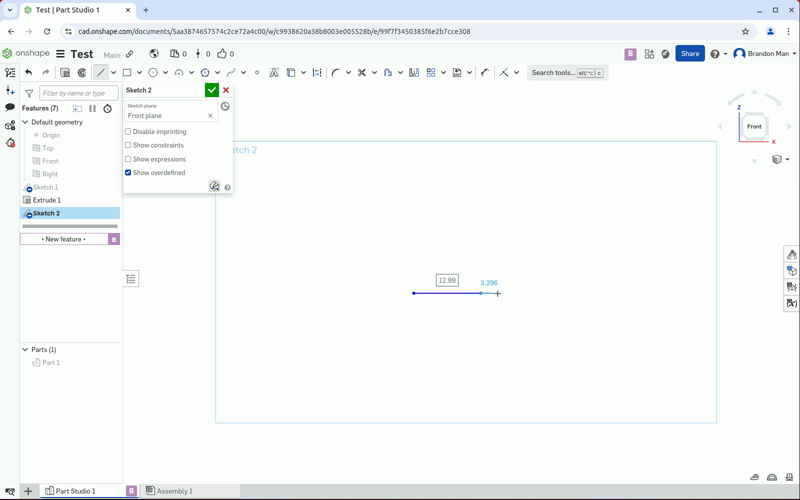
mouse_move(561, 293)
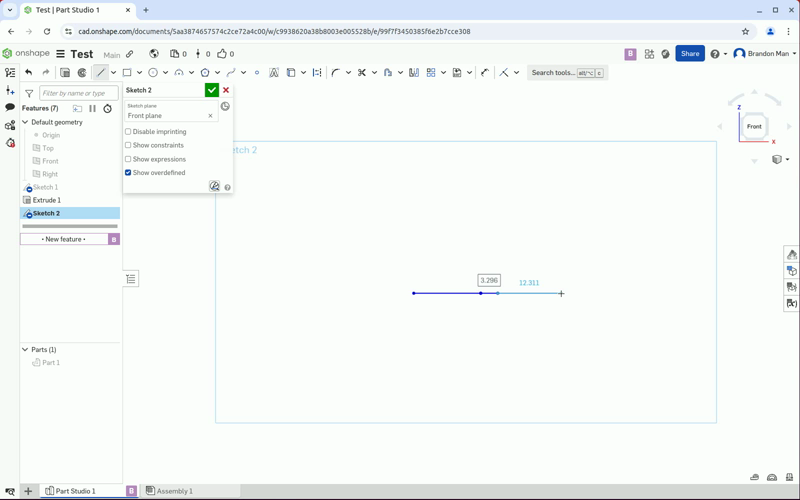
click(561, 293)
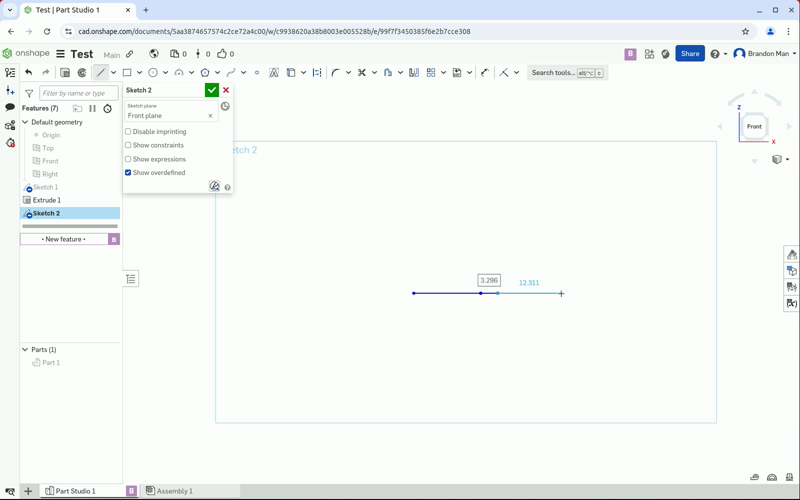
key_up(shift)
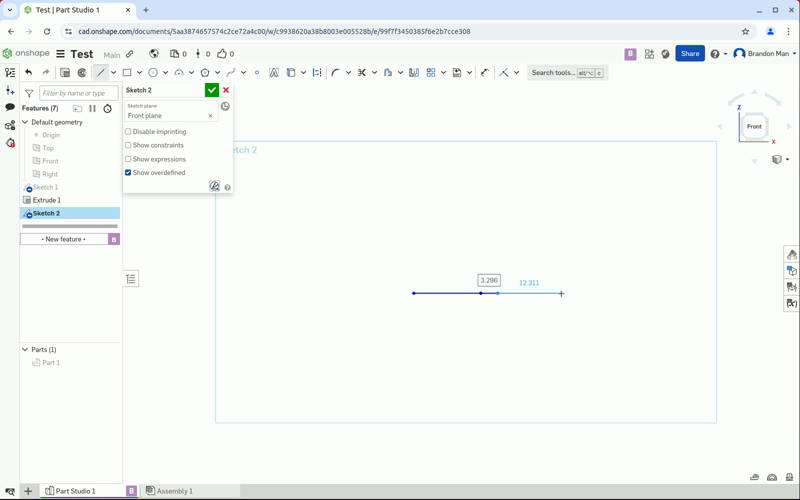
key_down(shift)
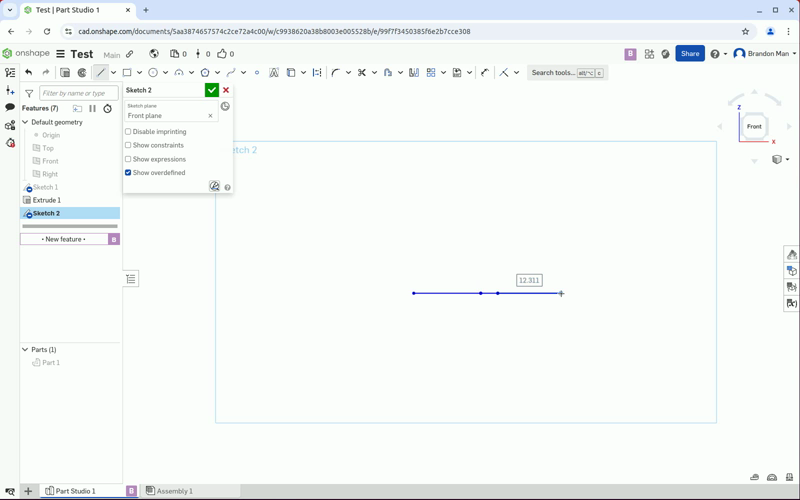
mouse_move(589, 293)
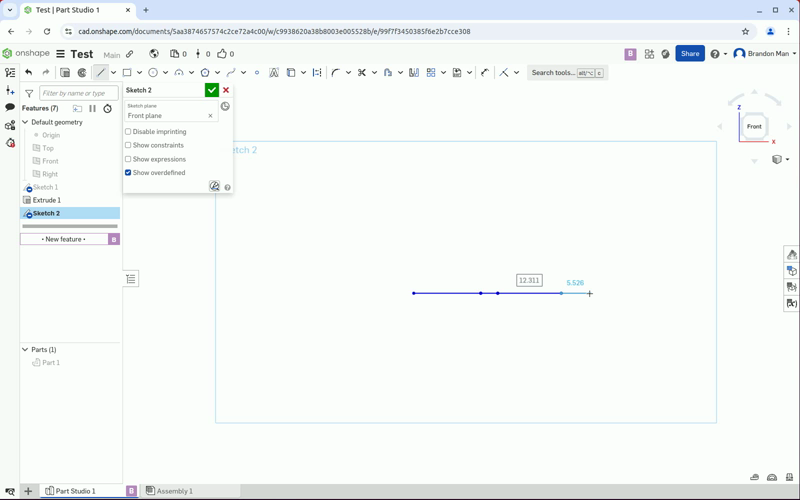
mouse_move(561, 290)
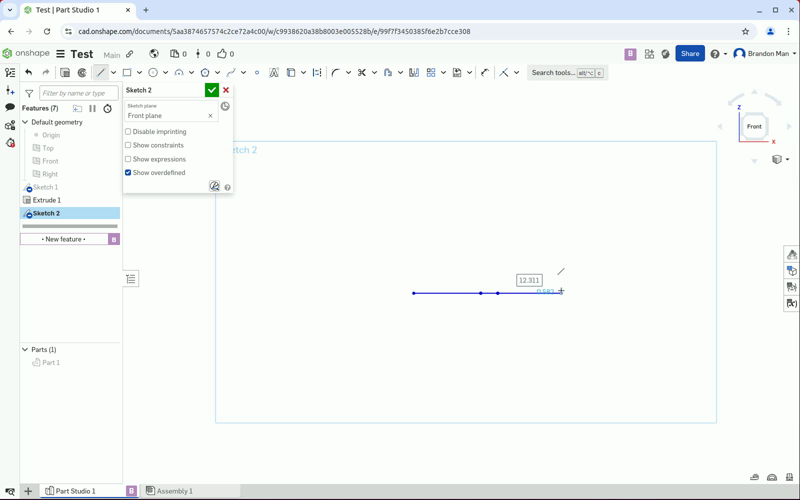
scroll(6)
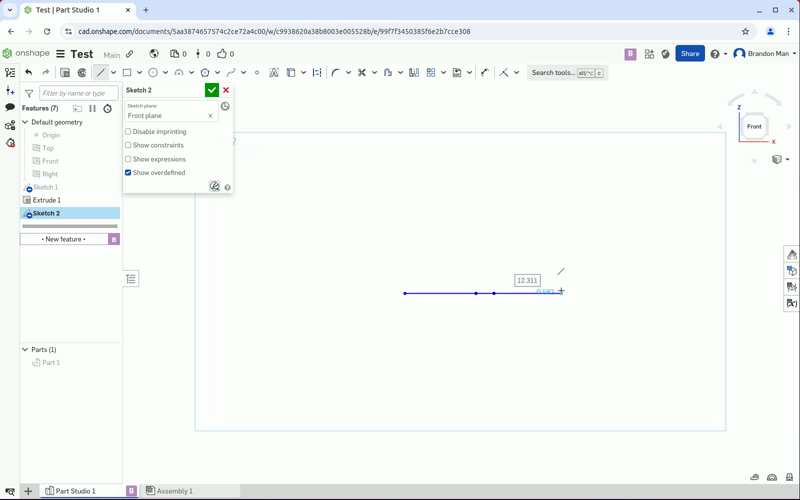
scroll(6)
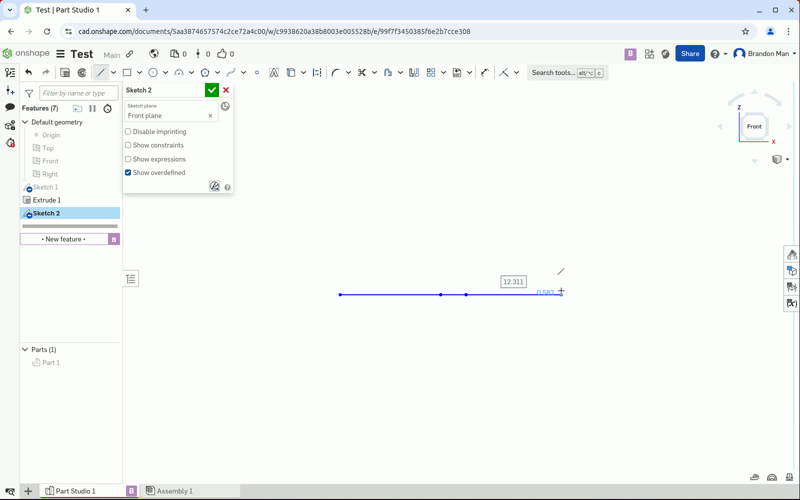
scroll(6)
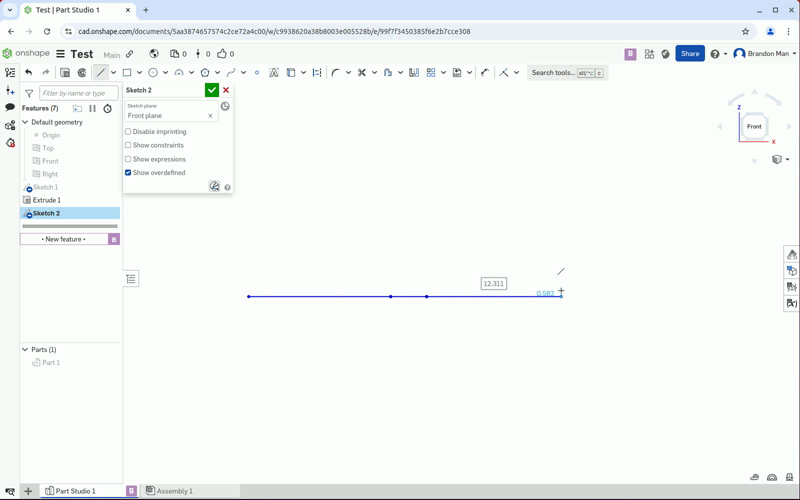
scroll(6)
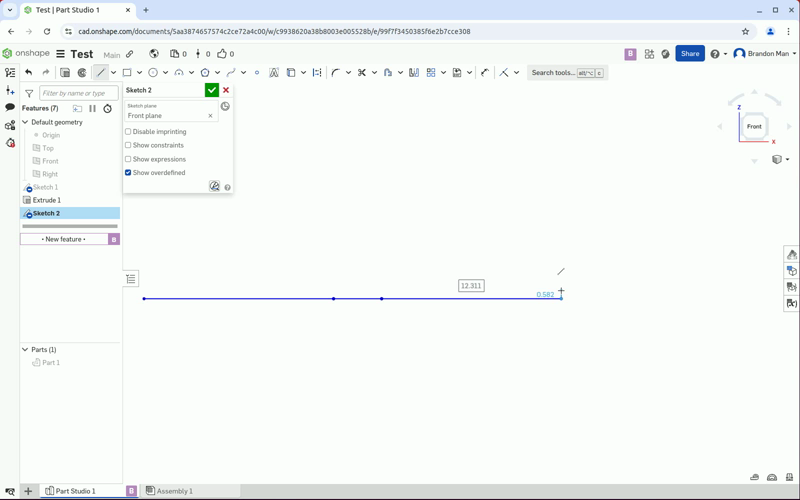
scroll(6)
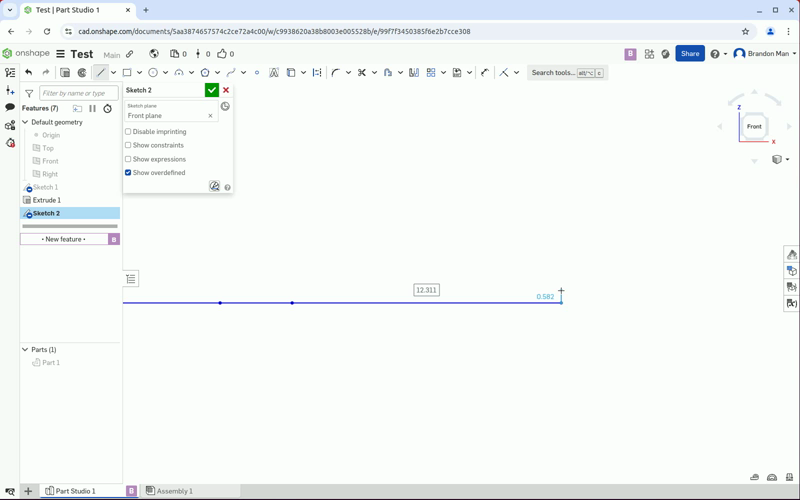
scroll(6)
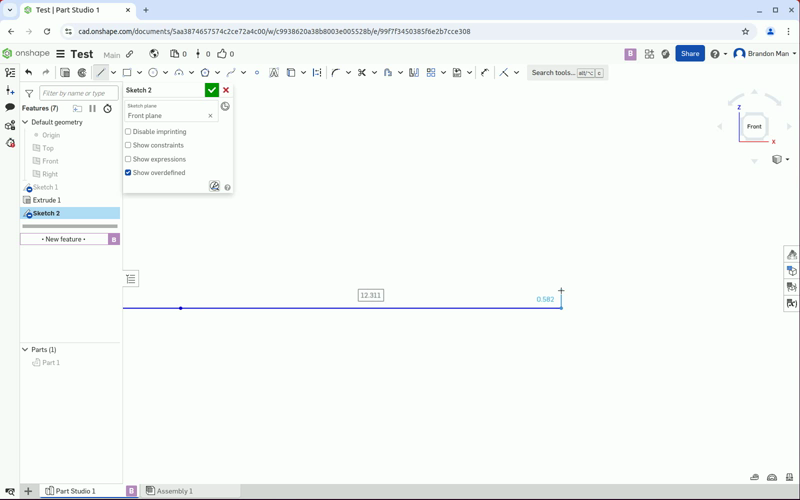
scroll(6)
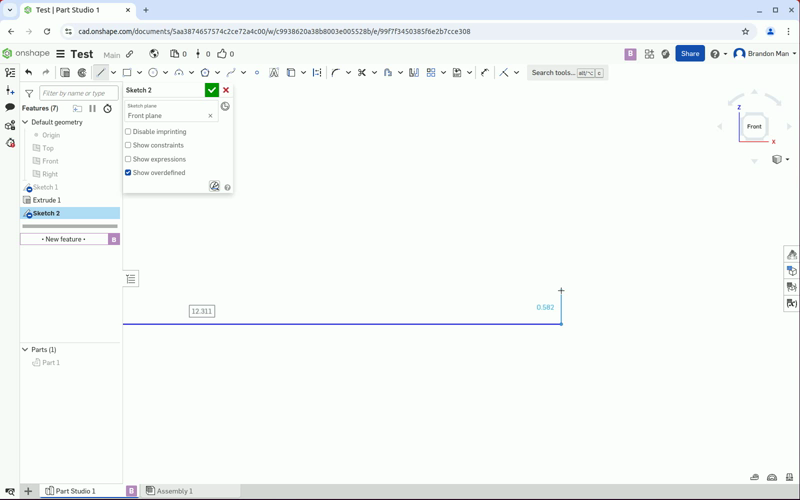
click(561, 290)
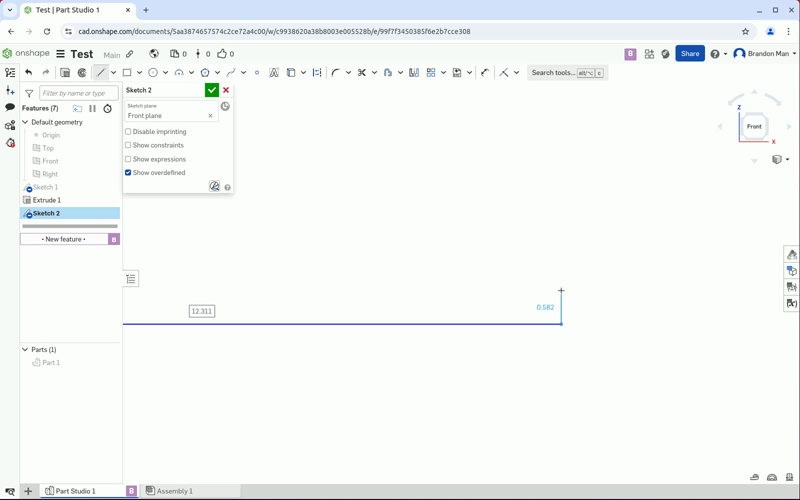
scroll(-6)
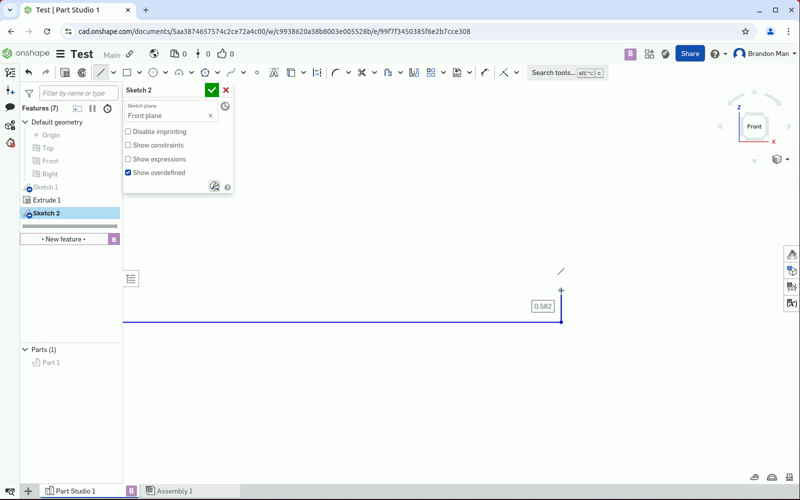
scroll(-6)
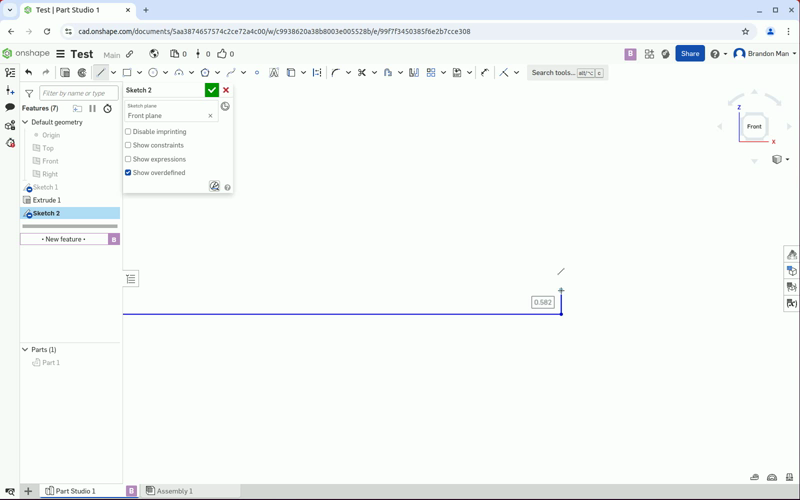
scroll(-6)
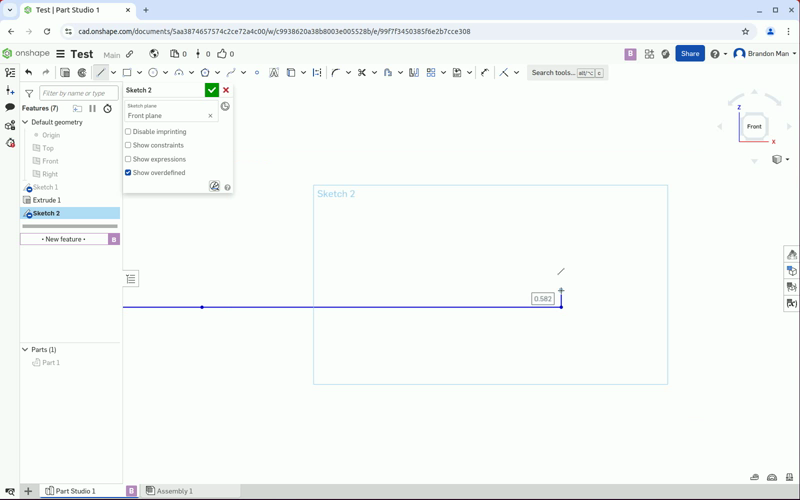
scroll(-6)
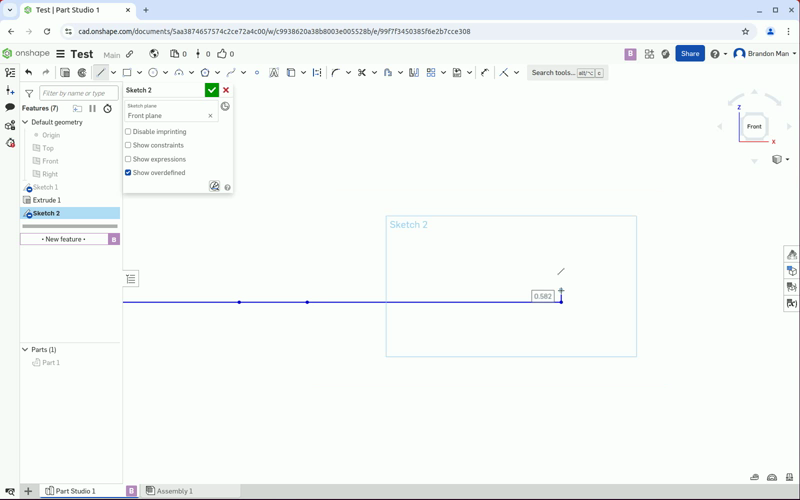
scroll(-6)
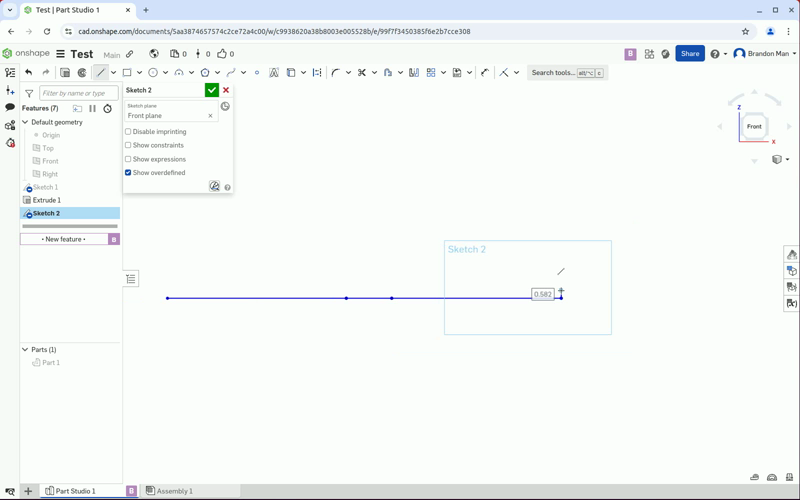
scroll(-6)
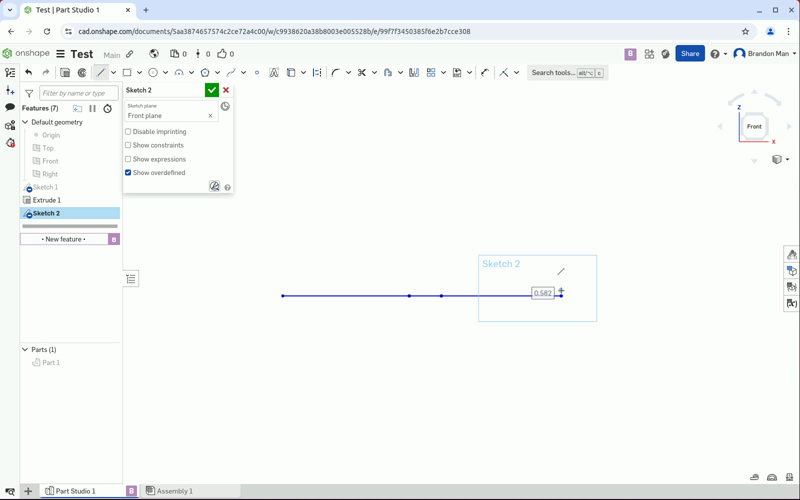
scroll(-6)
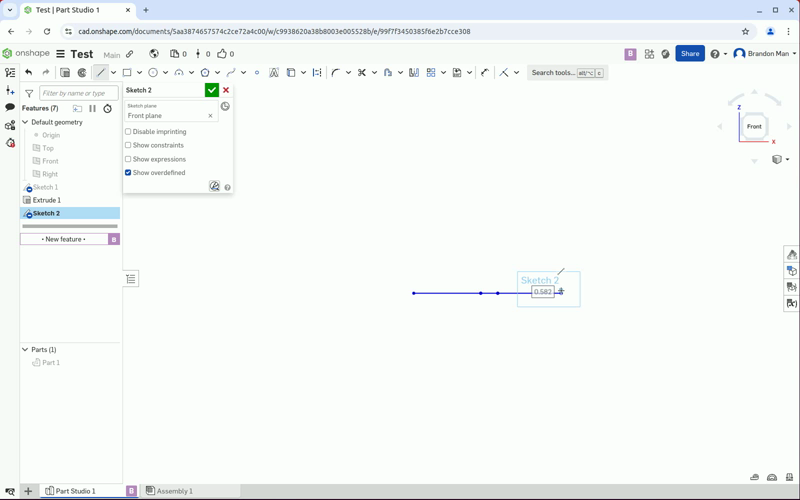
key_up(shift)
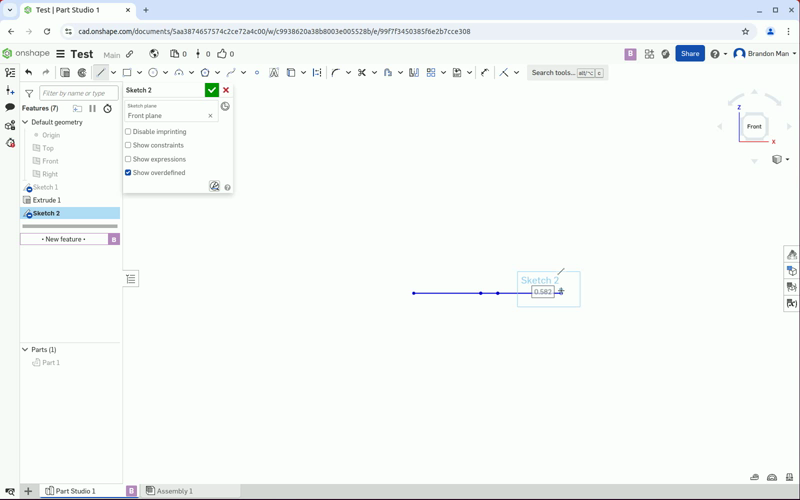
key_down(shift)
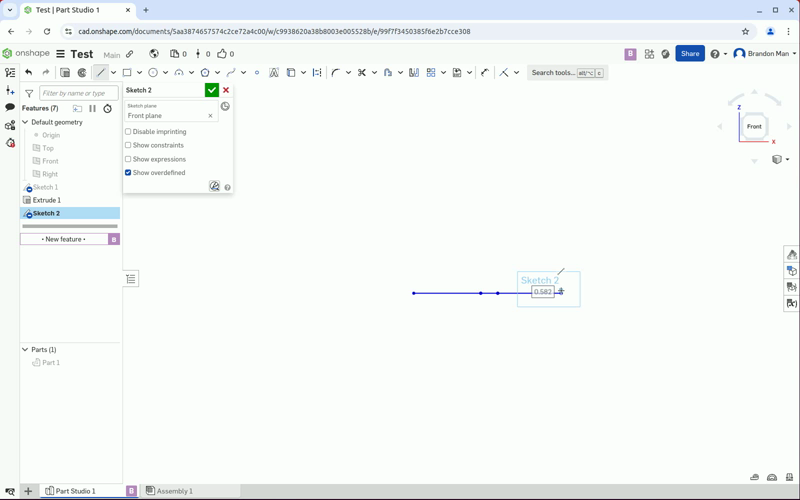
mouse_move(413, 290)
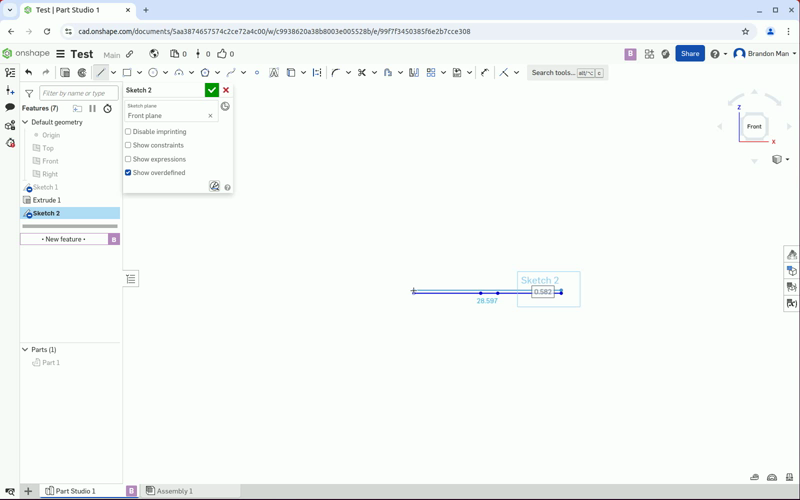
scroll(6)
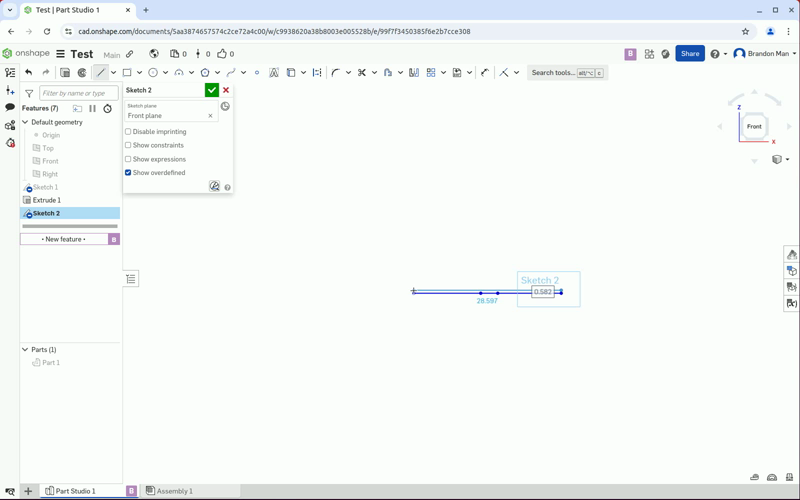
scroll(6)
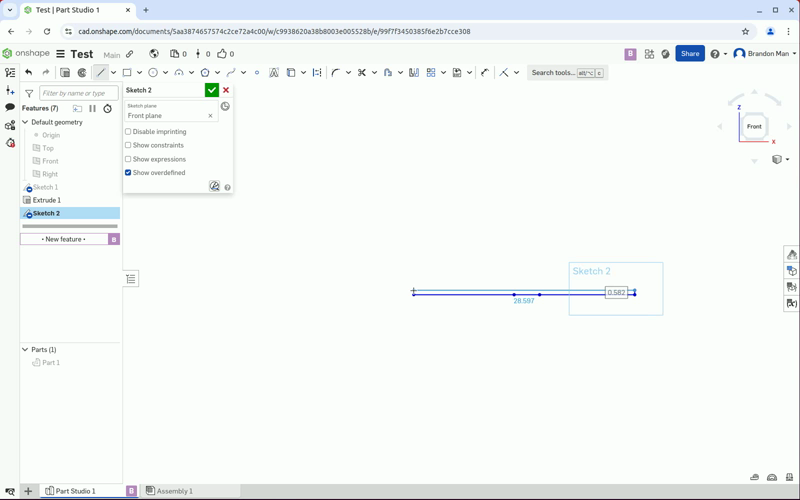
scroll(6)
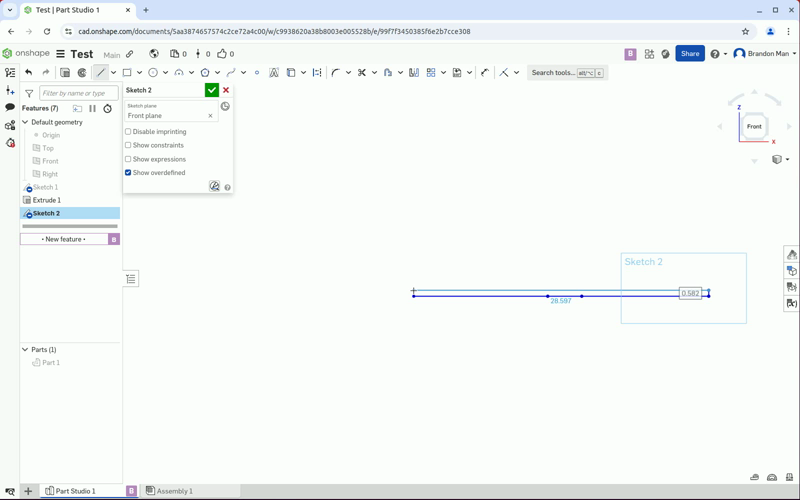
scroll(6)
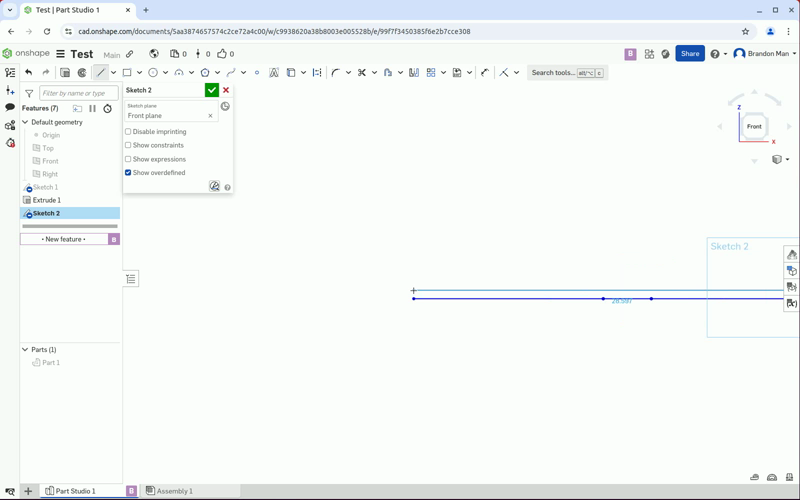
scroll(6)
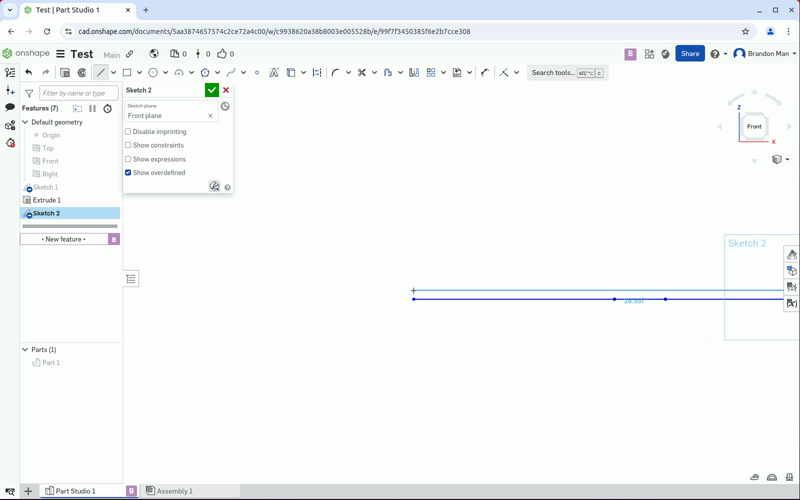
scroll(6)
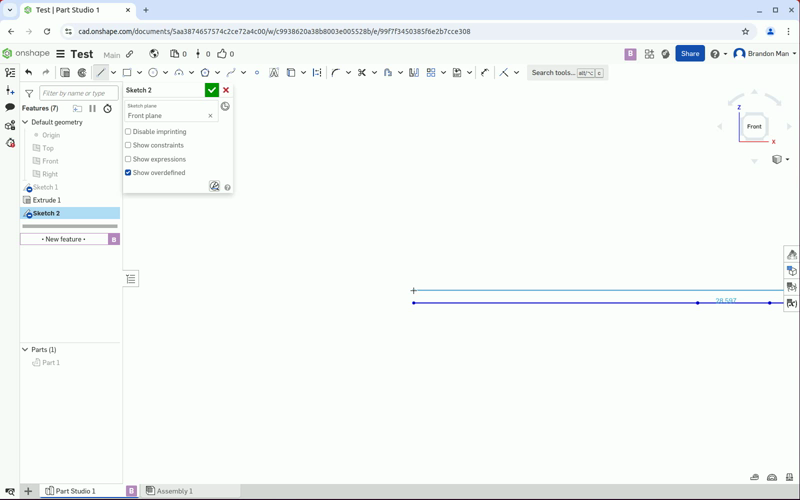
scroll(6)
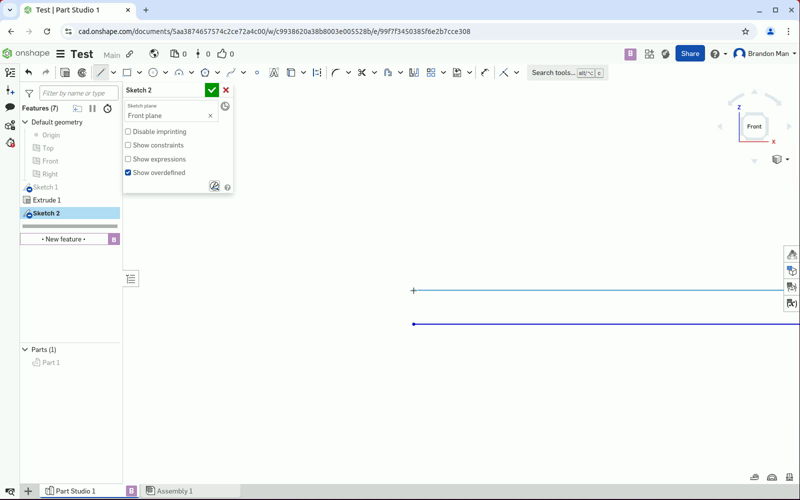
click(413, 290)
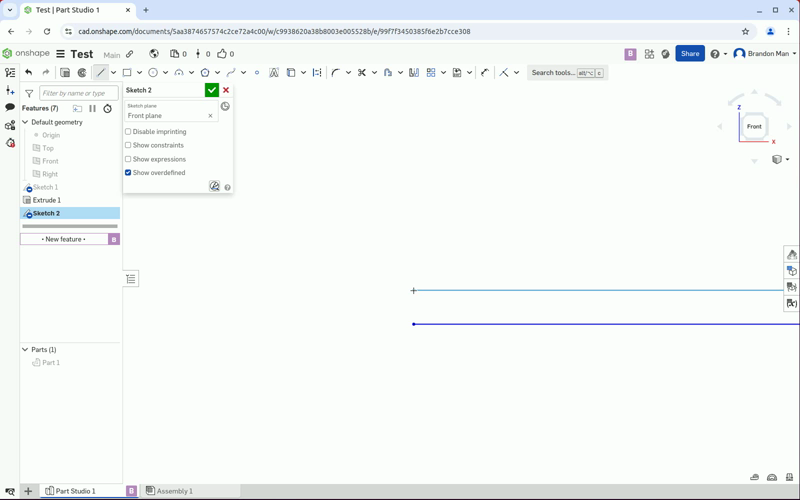
scroll(-6)
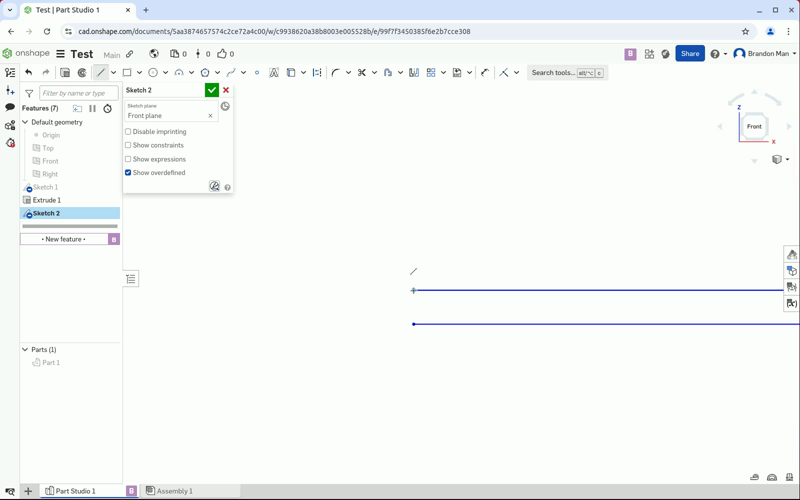
scroll(-6)
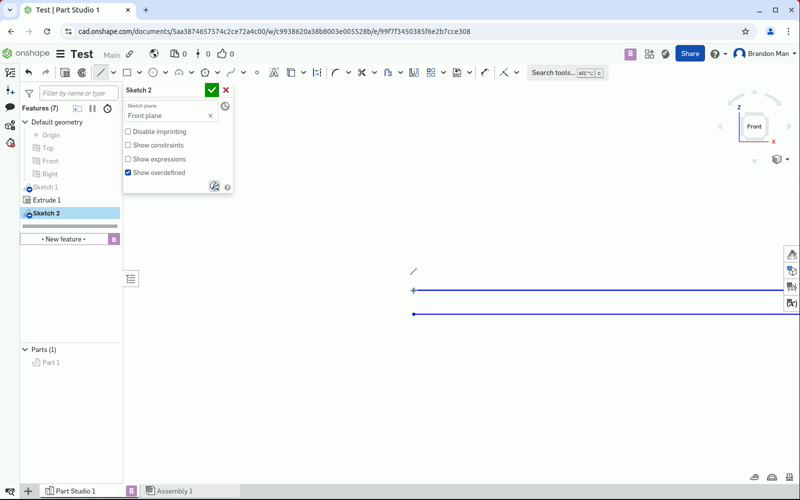
scroll(-6)
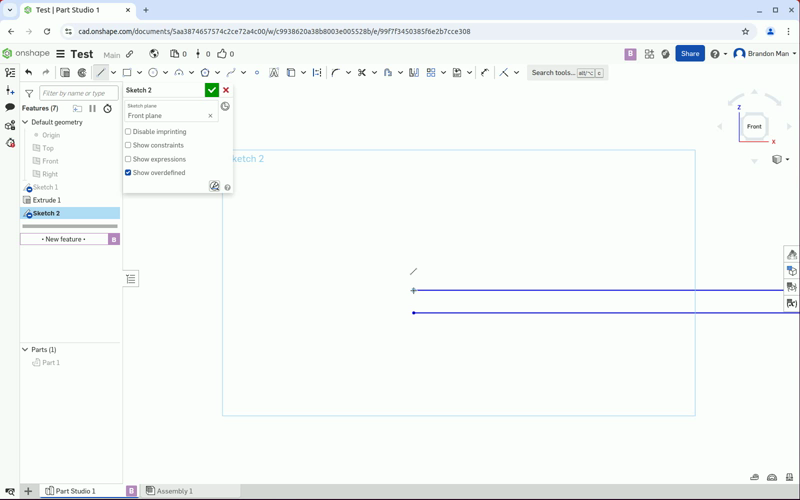
scroll(-6)
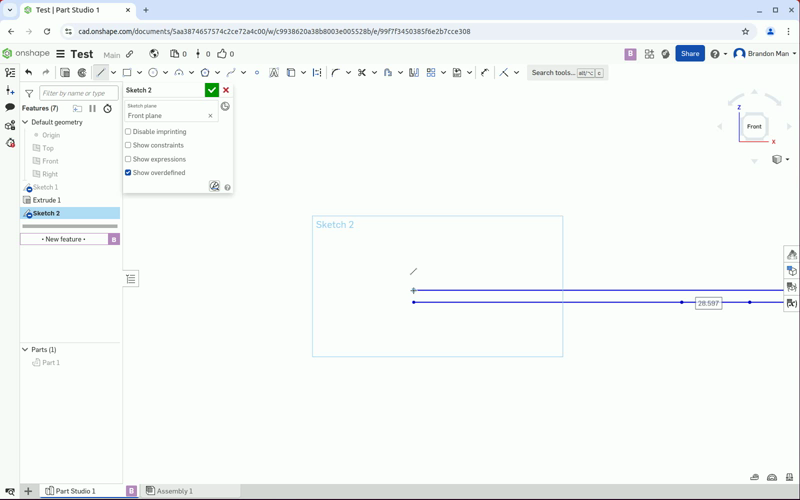
scroll(-6)
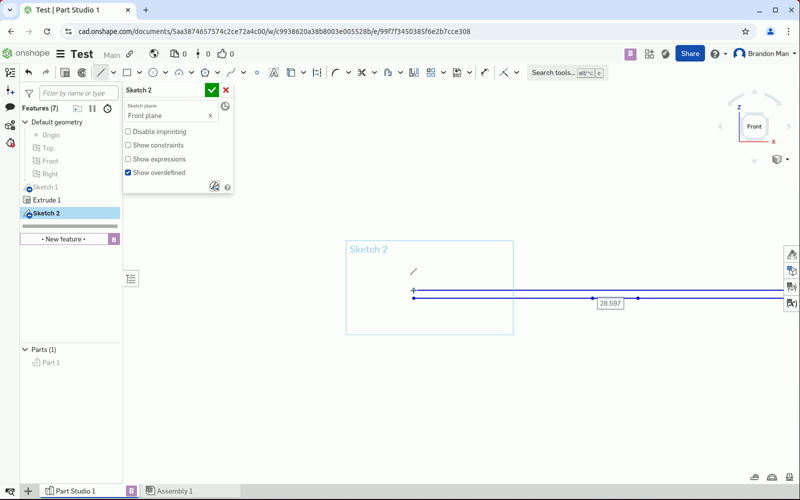
scroll(-6)
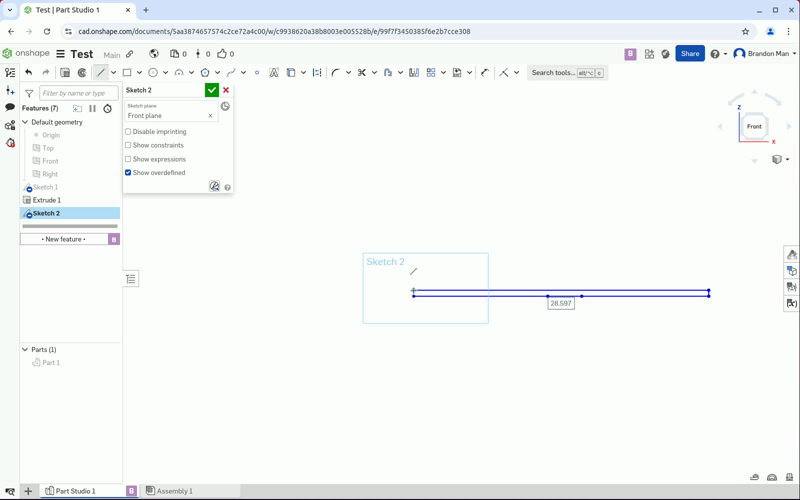
scroll(-6)
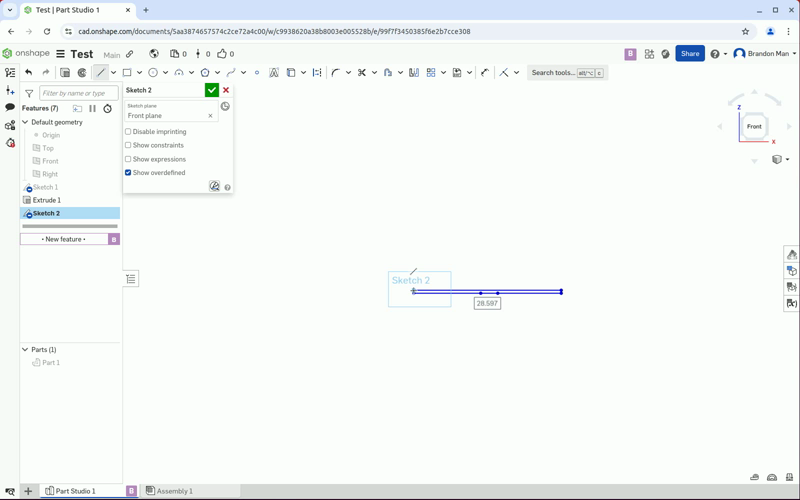
key_up(shift)
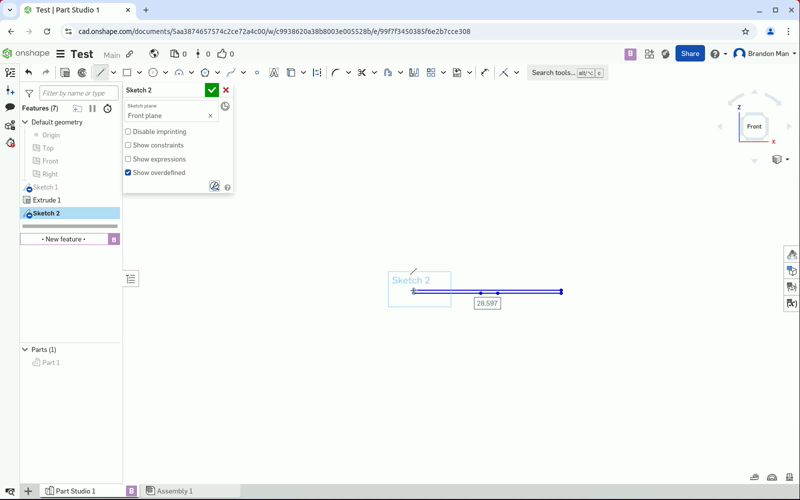
mouse_move(444, 290)
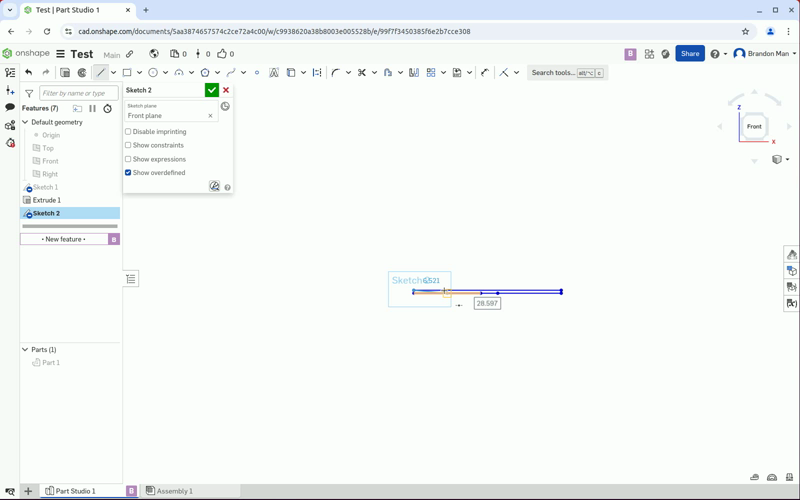
key_down(shift)
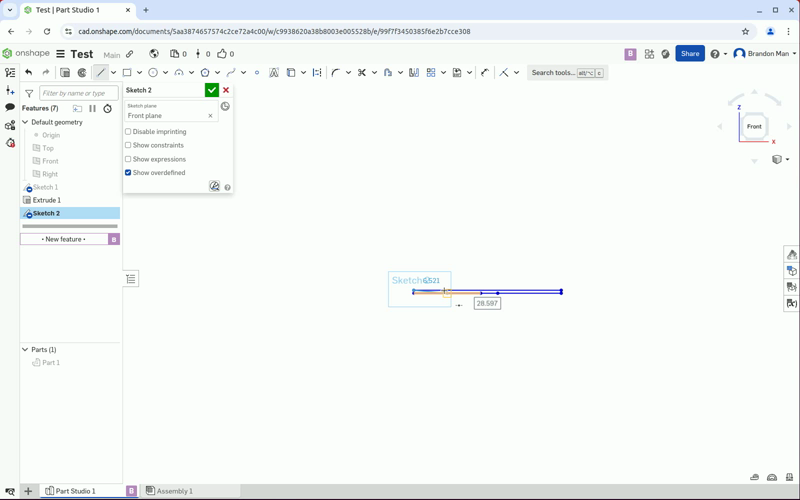
mouse_move(413, 293)
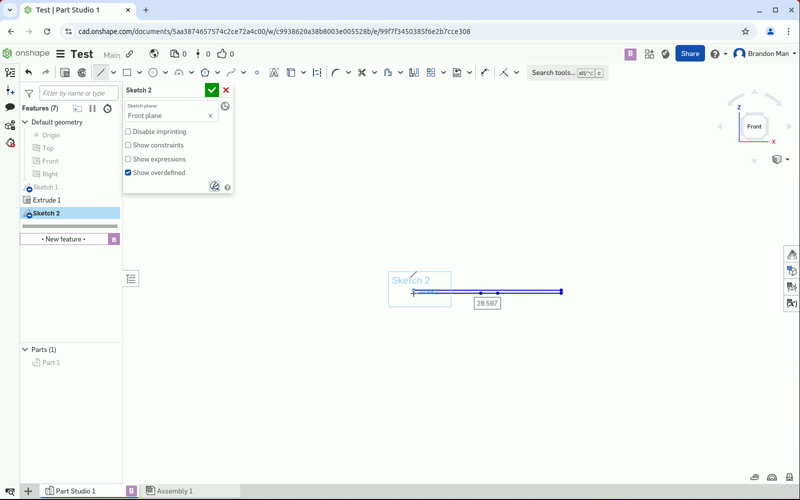
scroll(6)
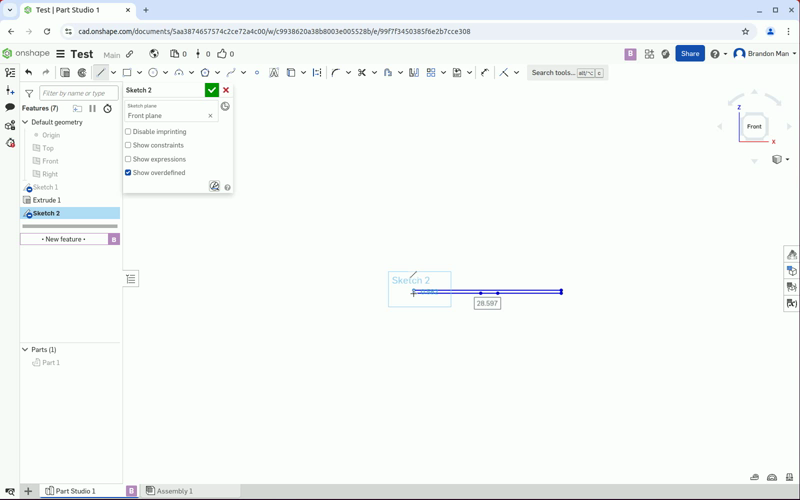
scroll(6)
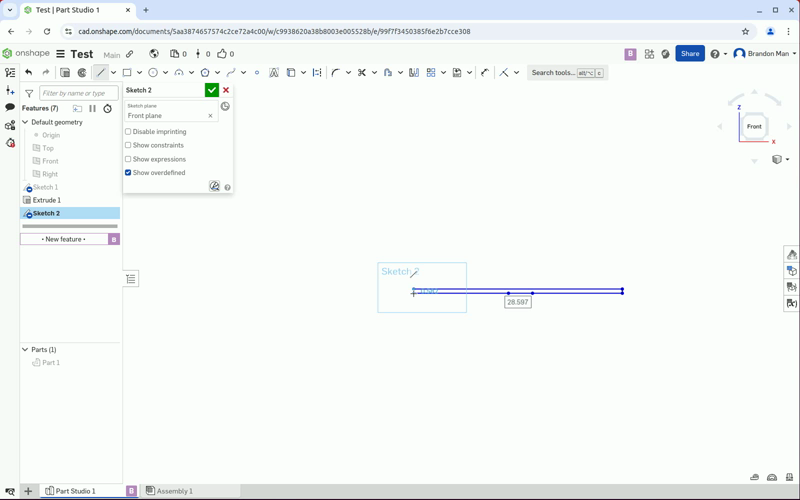
scroll(6)
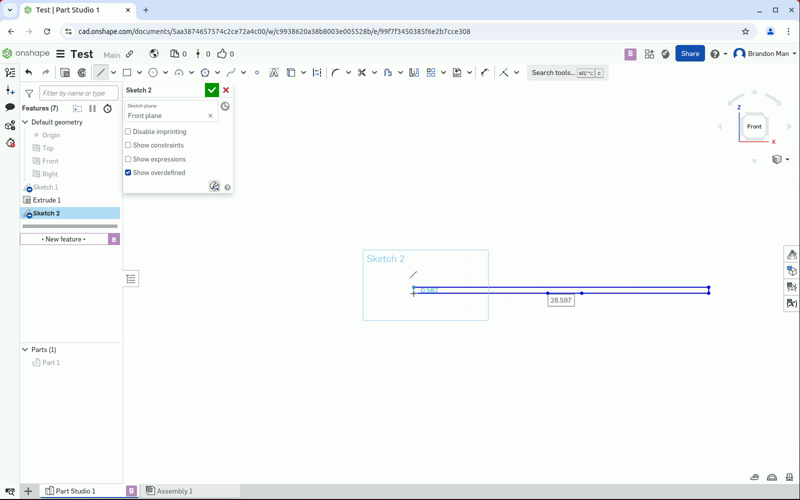
scroll(6)
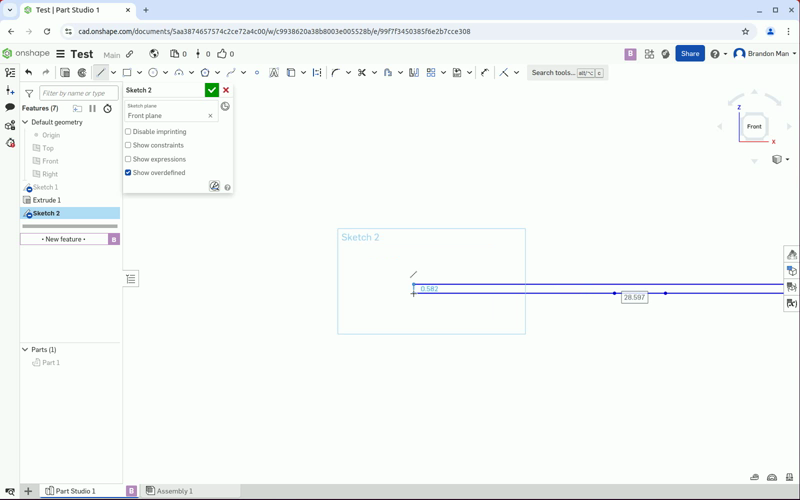
scroll(6)
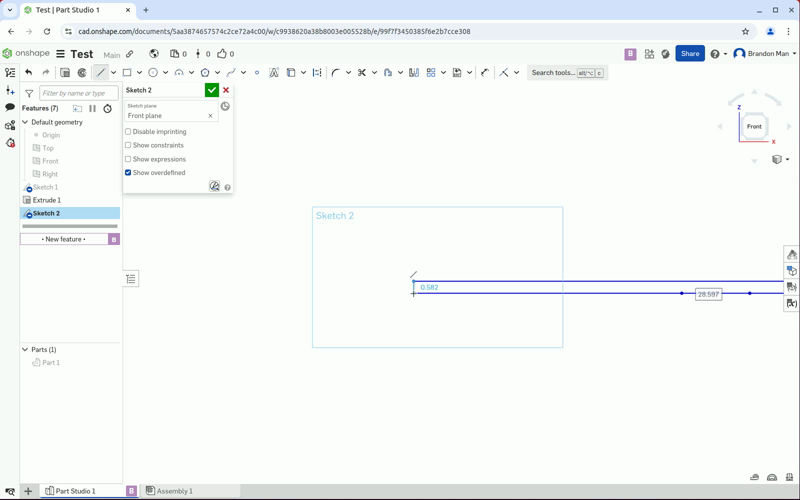
scroll(6)
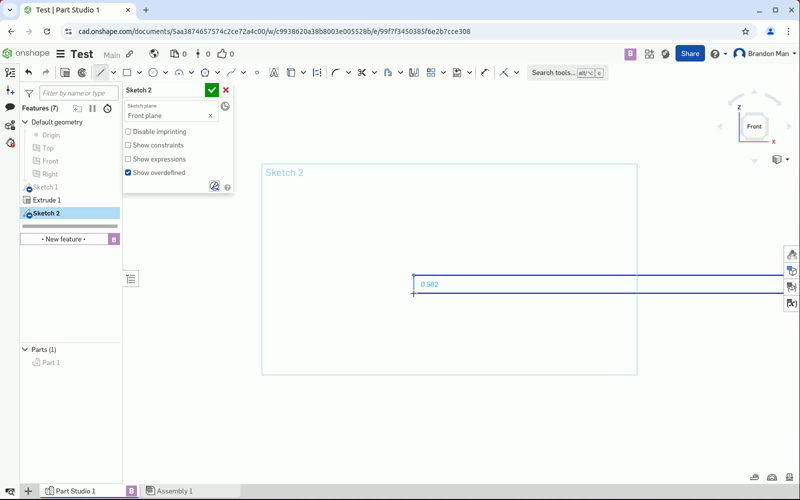
scroll(6)
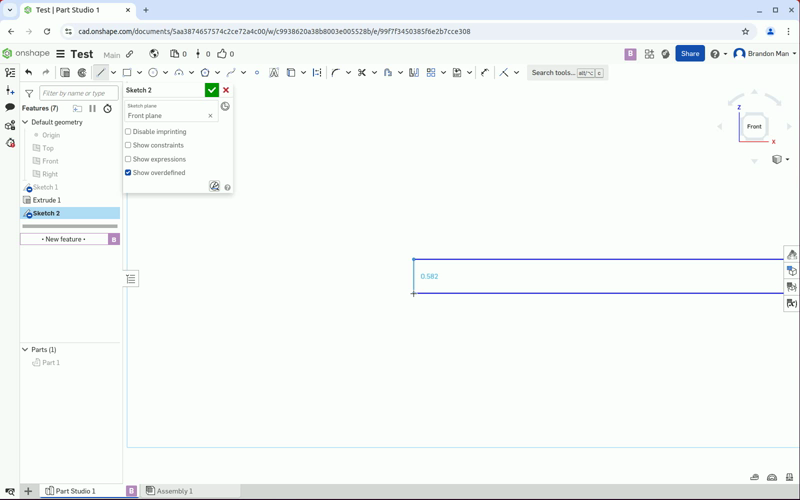
key_up(shift)
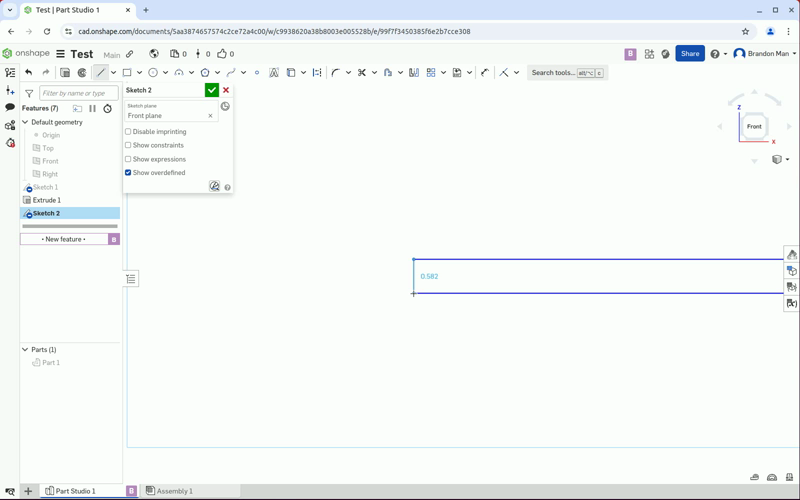
click(413, 293)
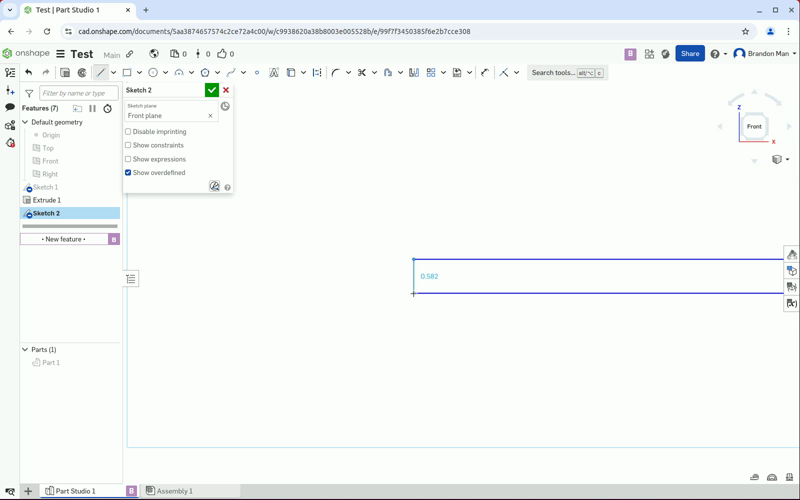
scroll(-6)
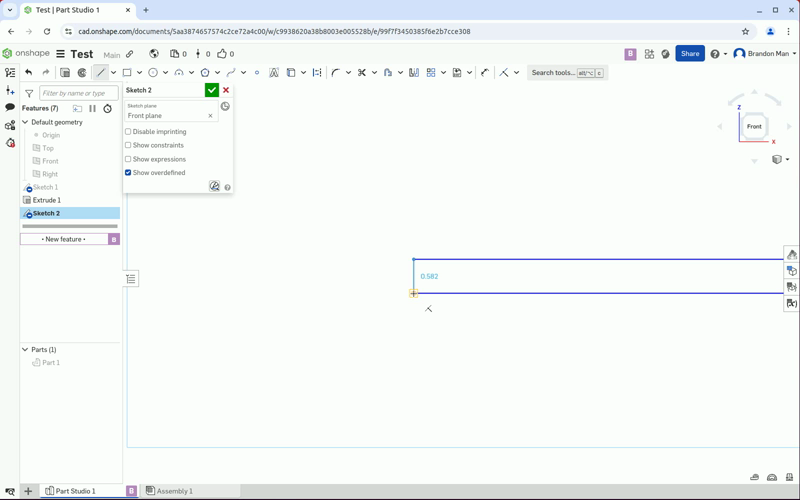
scroll(-6)
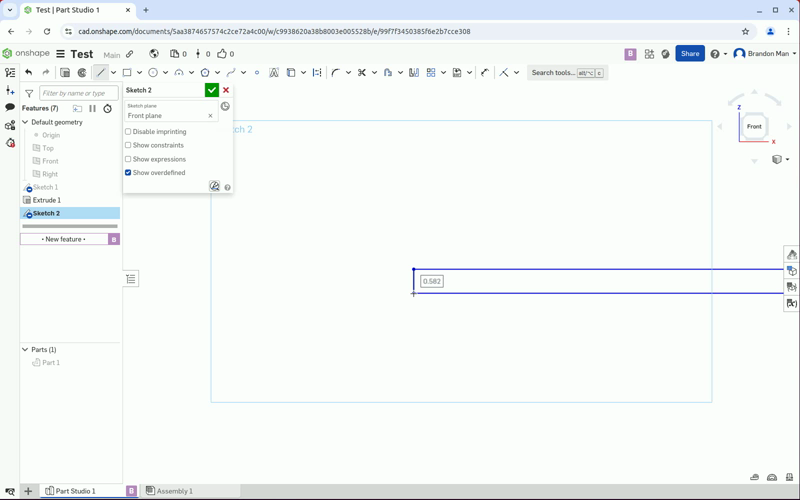
scroll(-6)
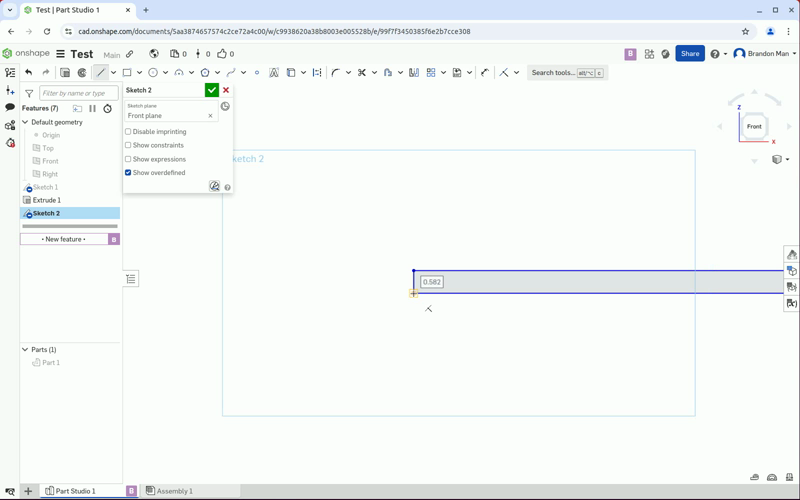
scroll(-6)
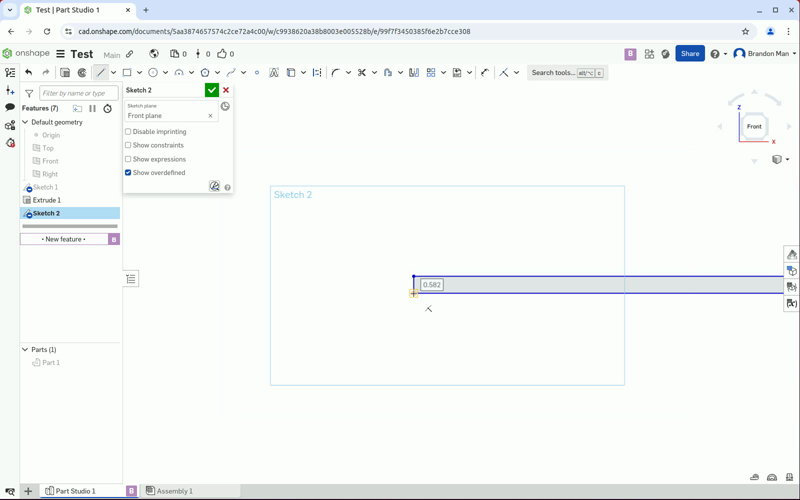
scroll(-6)
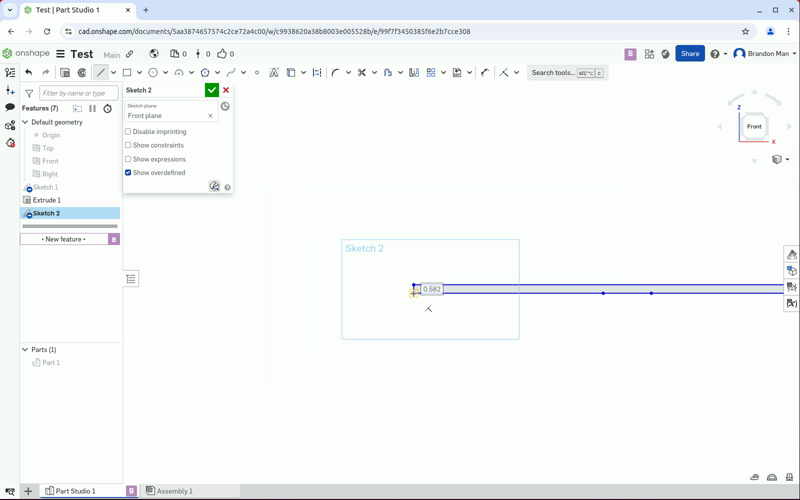
scroll(-6)
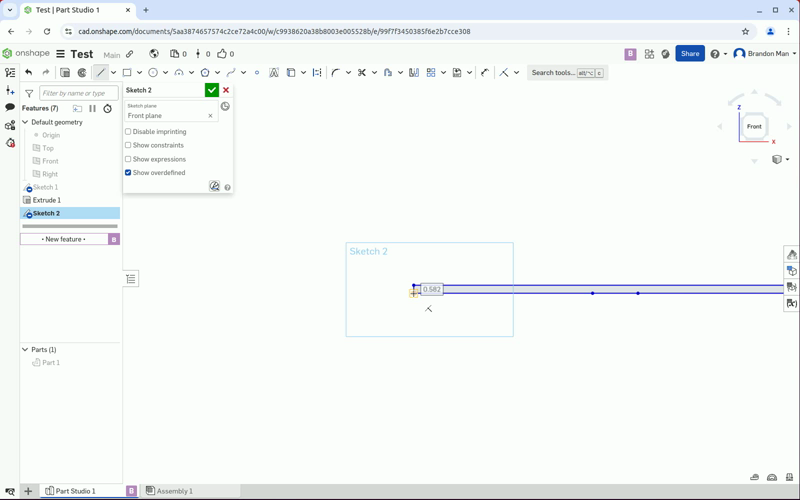
scroll(-6)
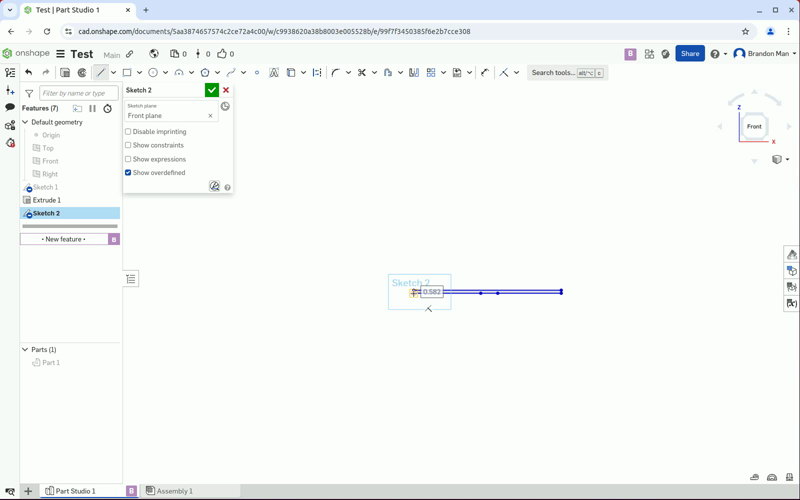
key(esc)
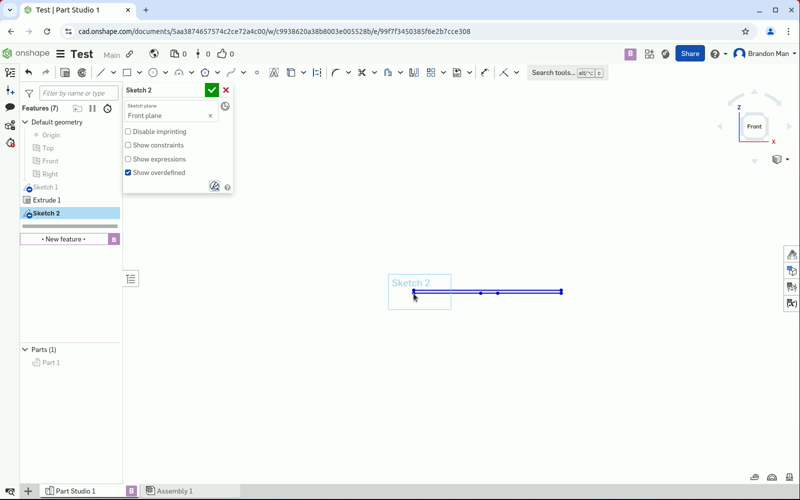
mouse_move(470, 292)
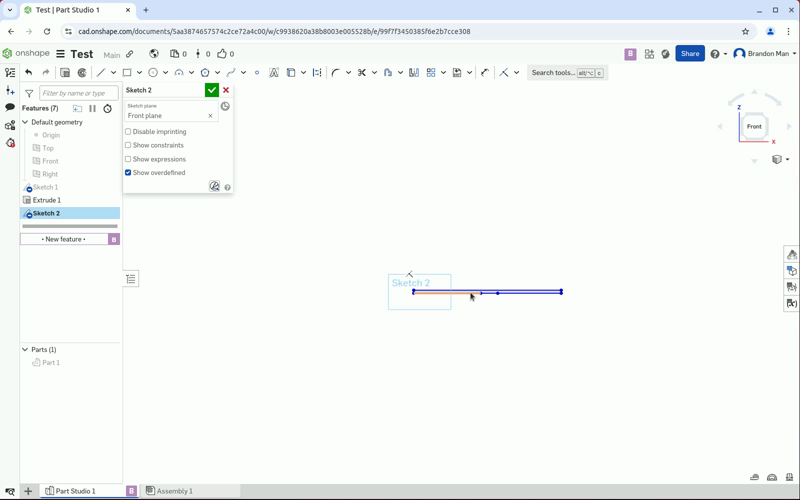
scroll(6)
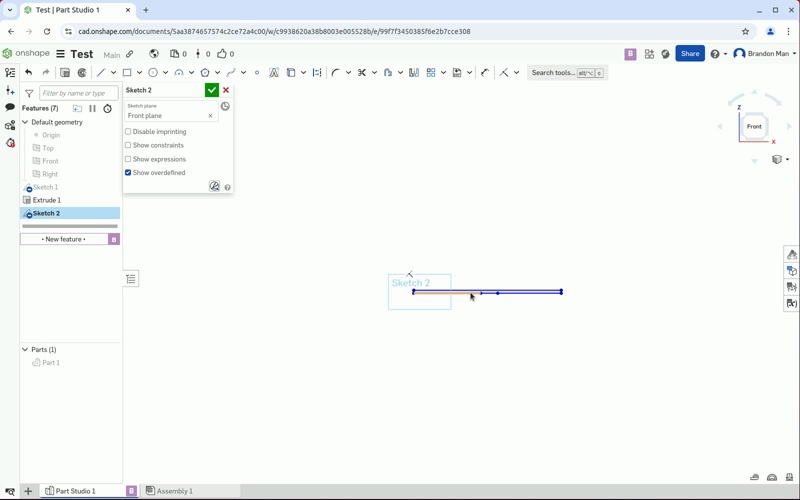
scroll(6)
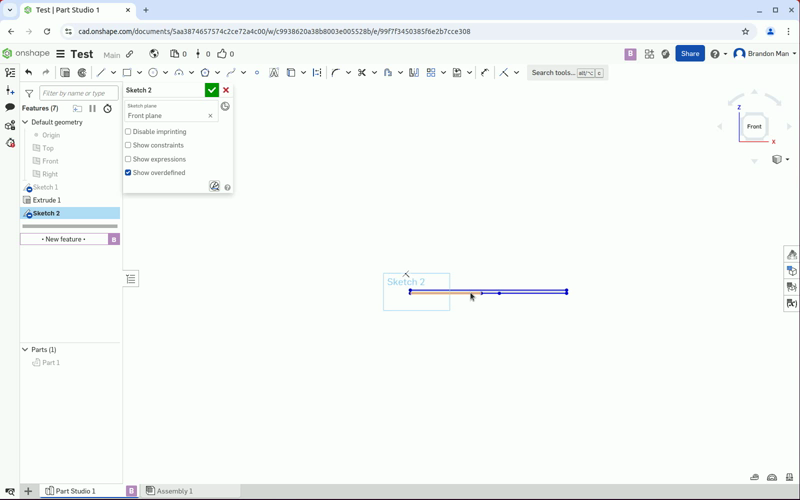
scroll(6)
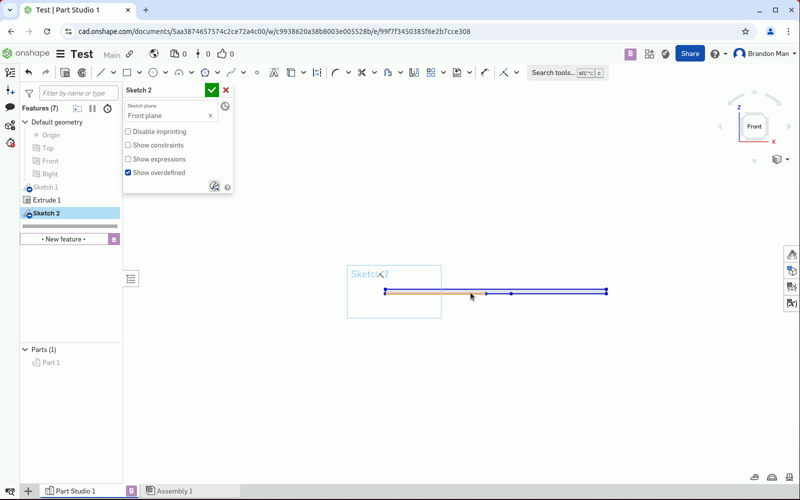
scroll(6)
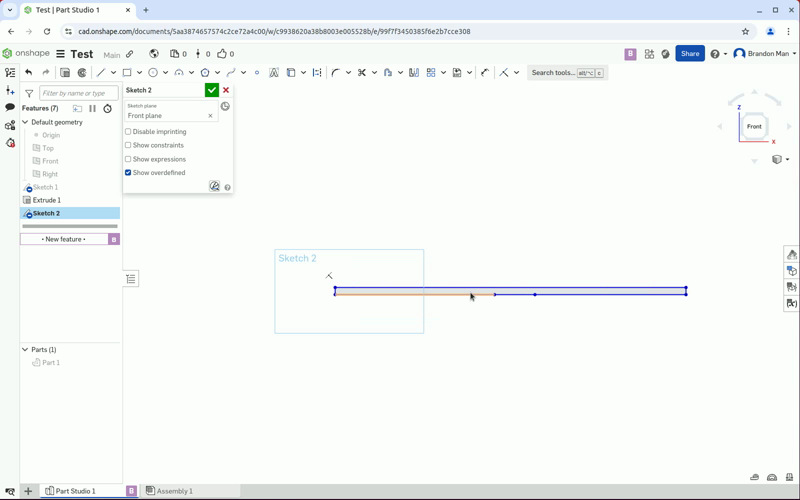
scroll(6)
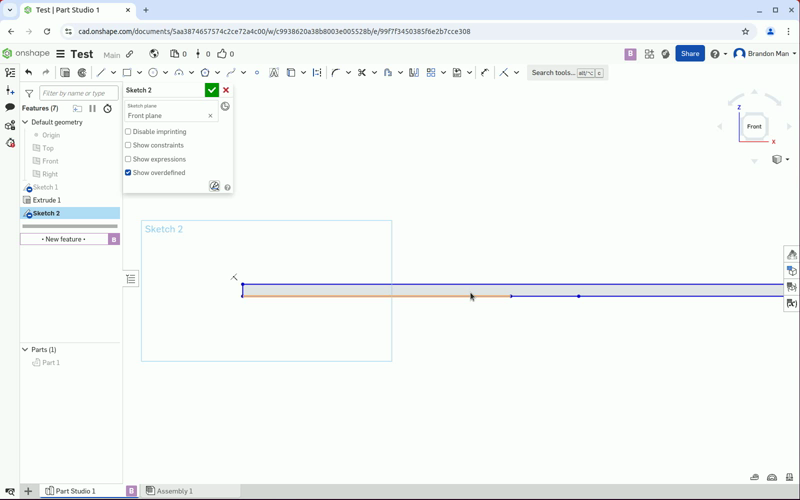
scroll(6)
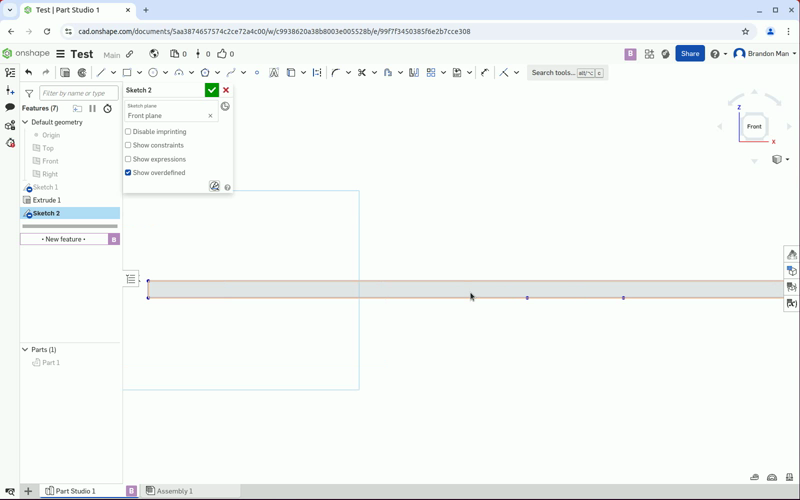
scroll(6)
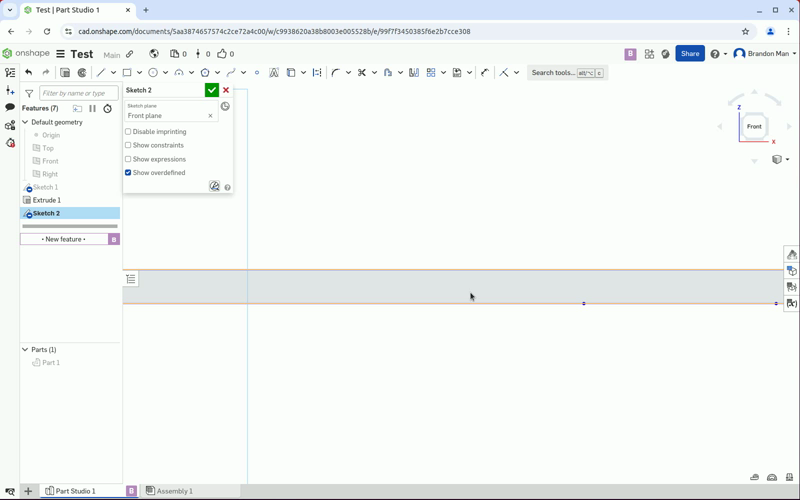
click(470, 292)
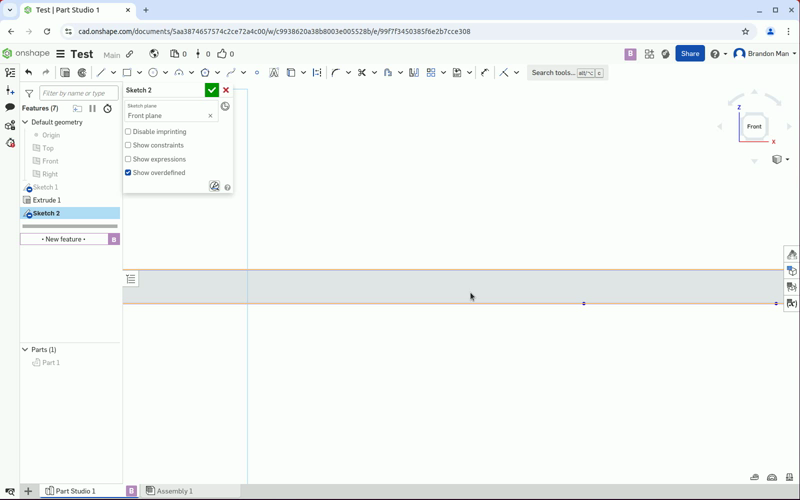
scroll(-6)
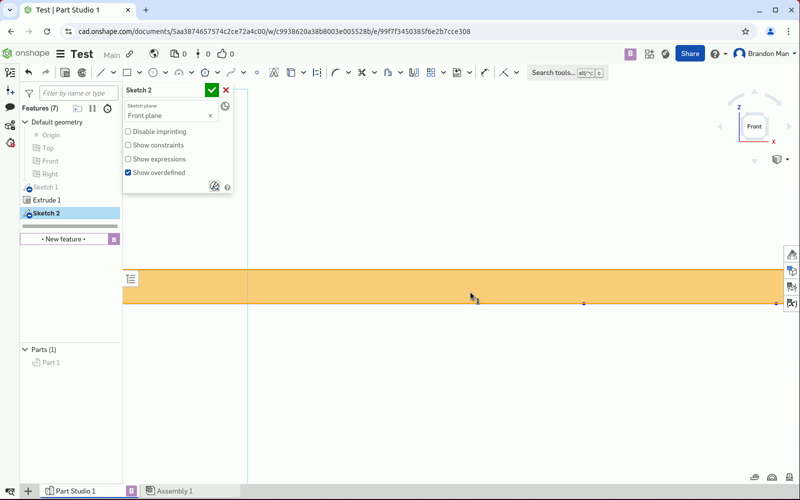
scroll(-6)
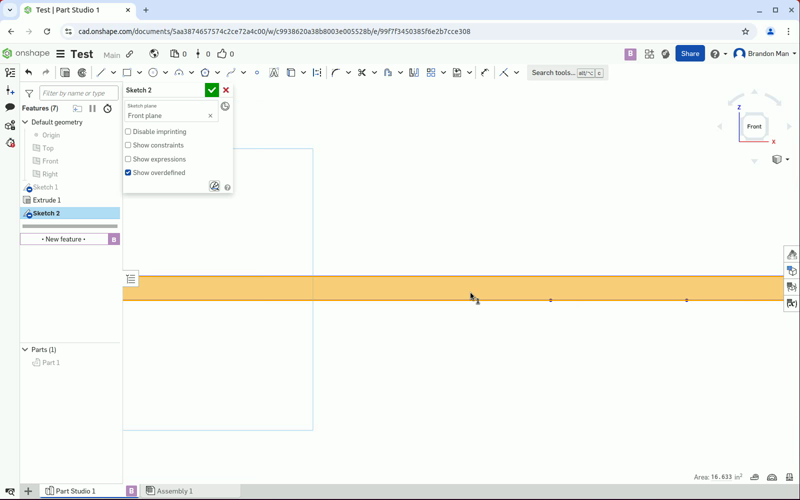
scroll(-6)
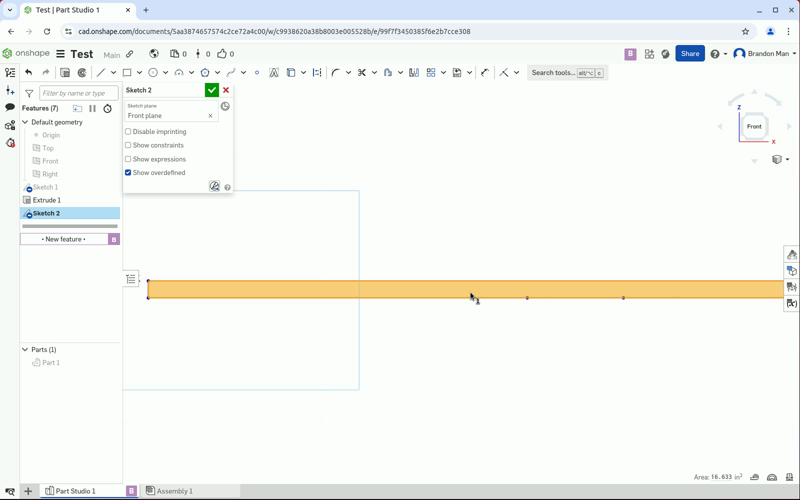
scroll(-6)
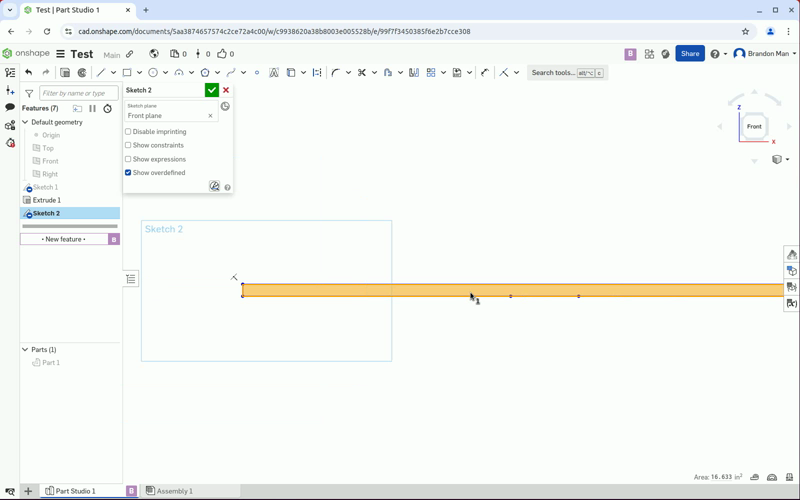
scroll(-6)
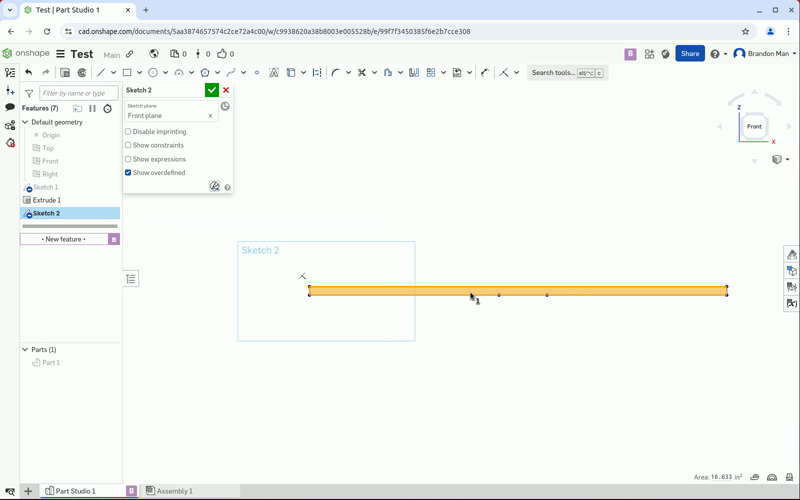
scroll(-6)
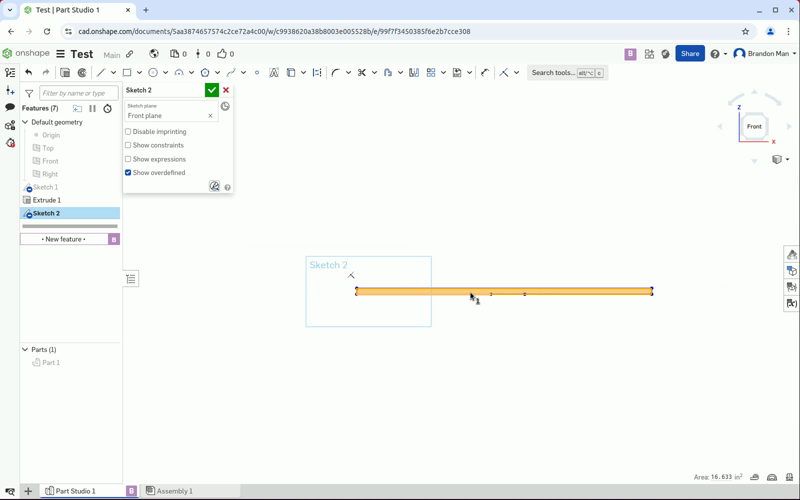
scroll(-6)
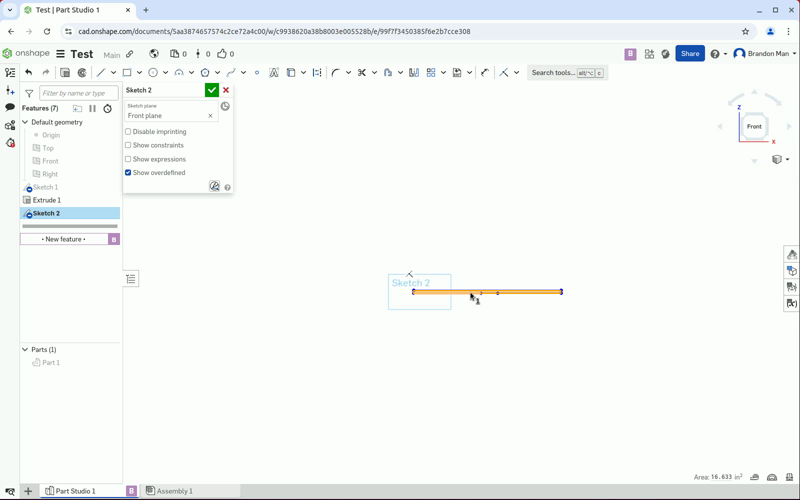
mouse_move(73, 352)
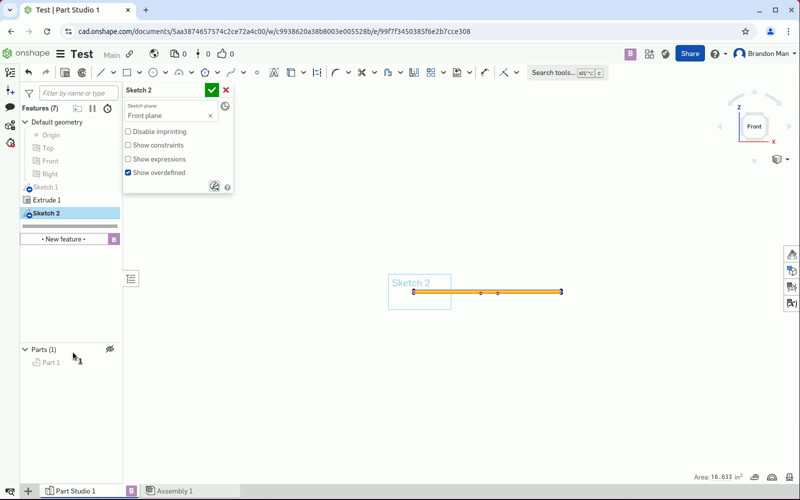
key(shift+y)
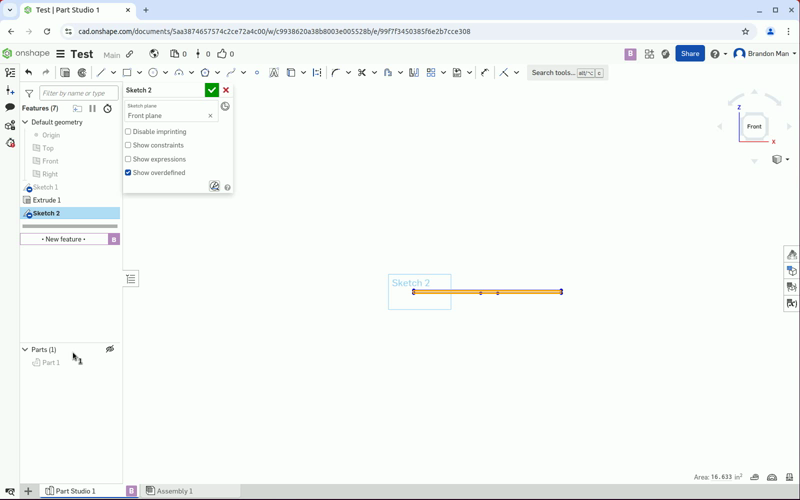
key(shift+e)
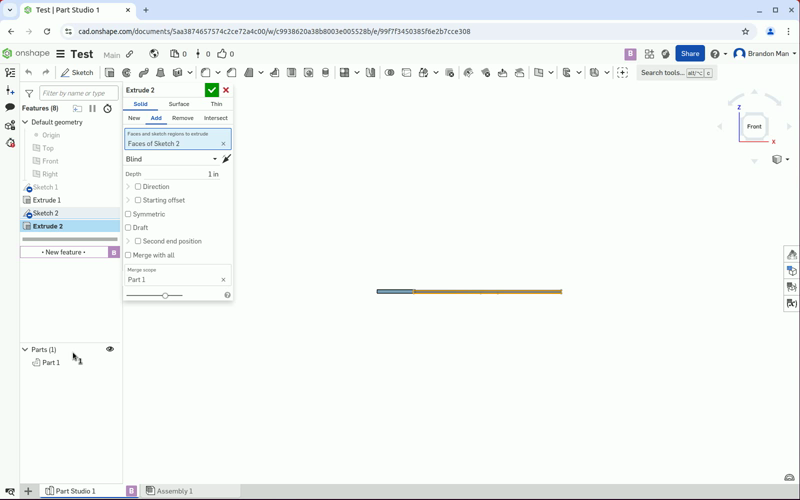
mouse_move(143, 106)
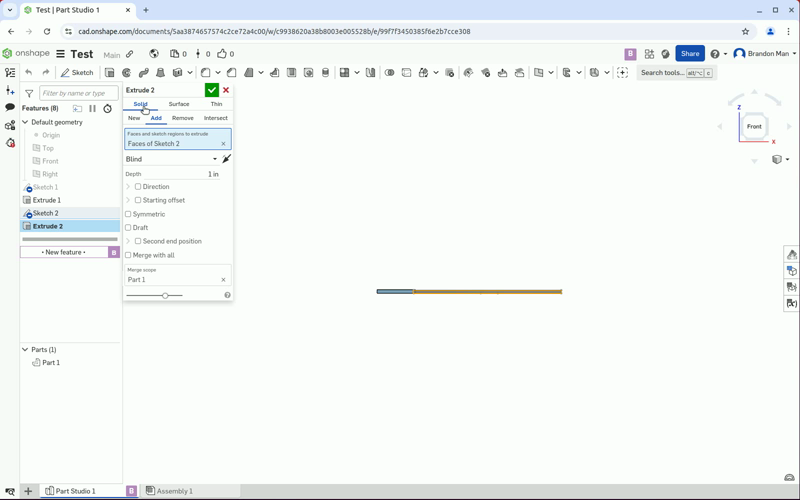
click(143, 106)
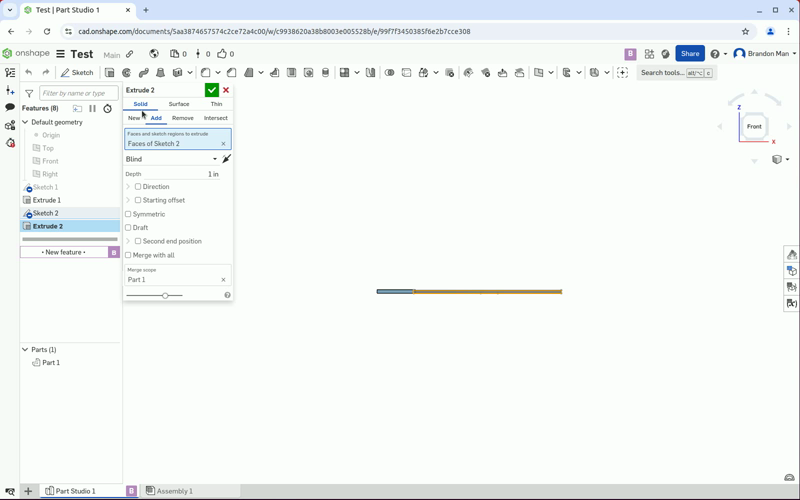
mouse_move(137, 120)
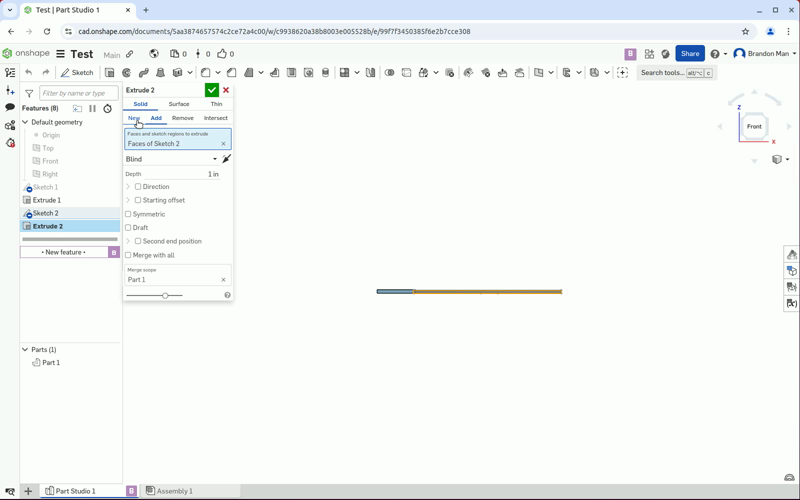
click(137, 120)
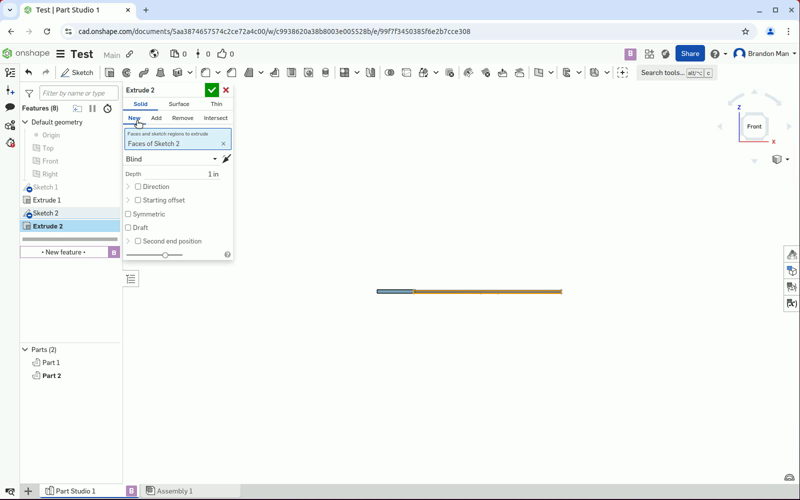
key(tab, 4)
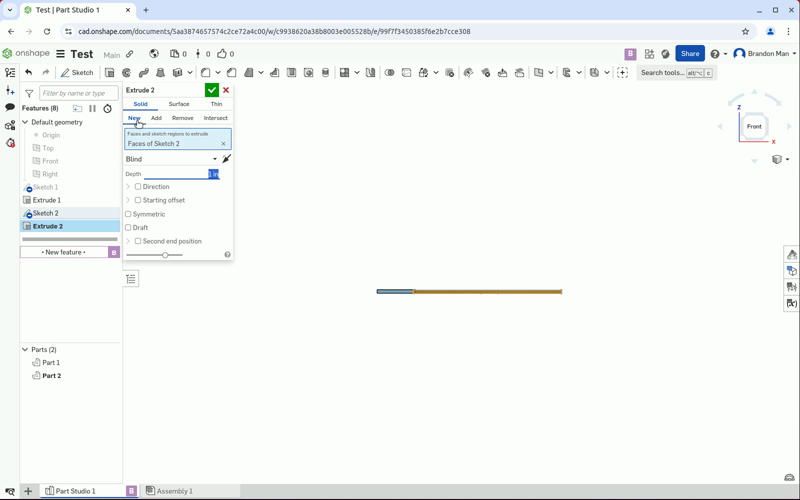
text(0.482)
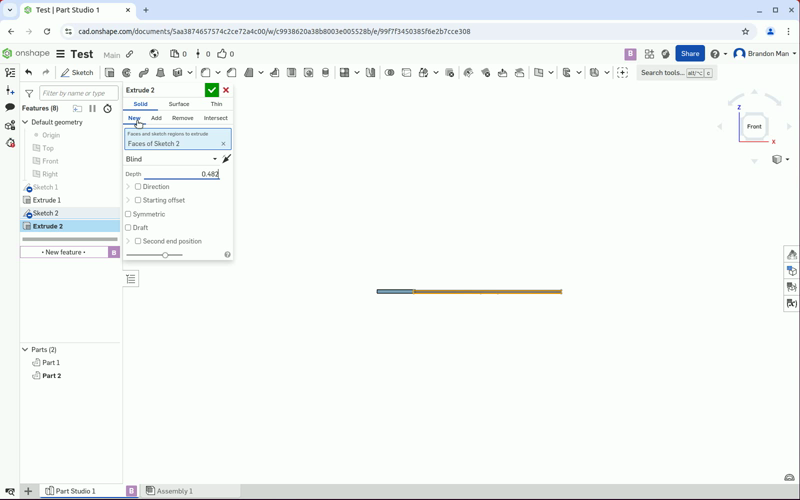
key(tab, 3)
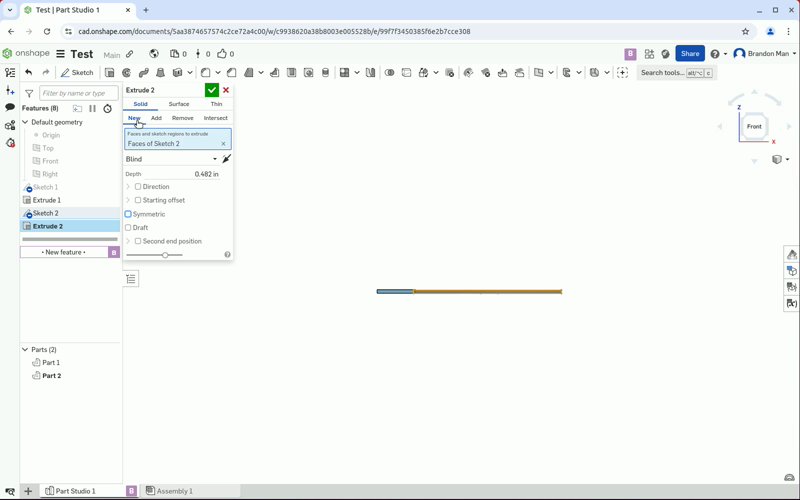
key(space)
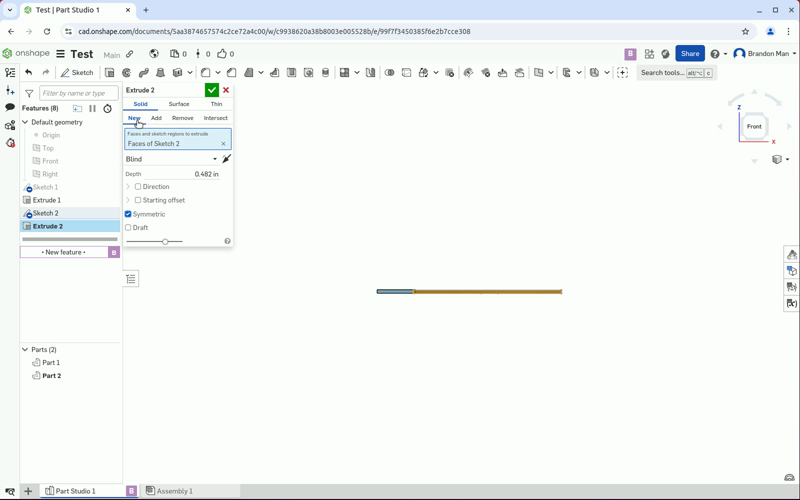
key(enter)
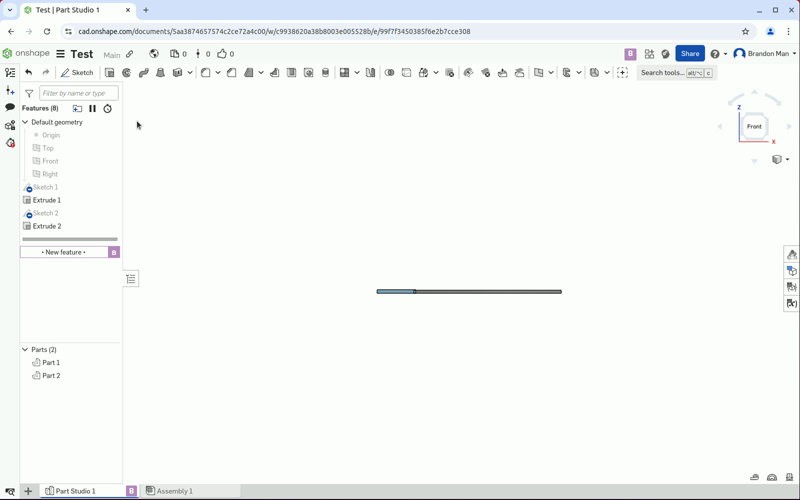
key(shift+h)
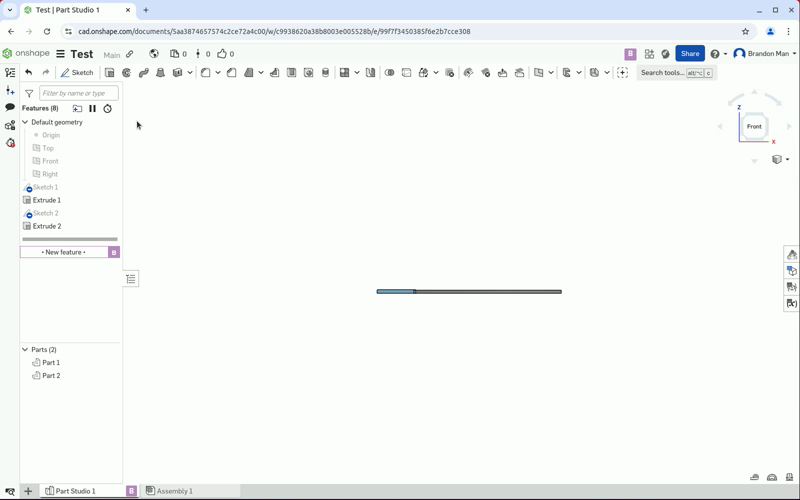
key(shift+h)
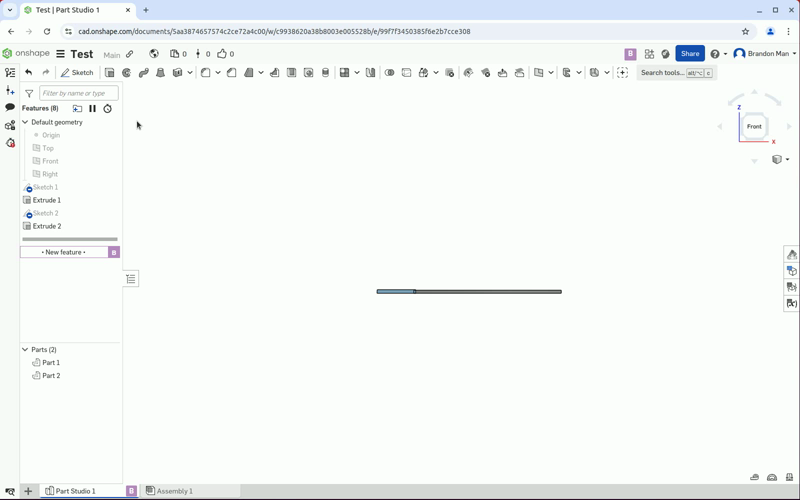
mouse_move(73, 189)
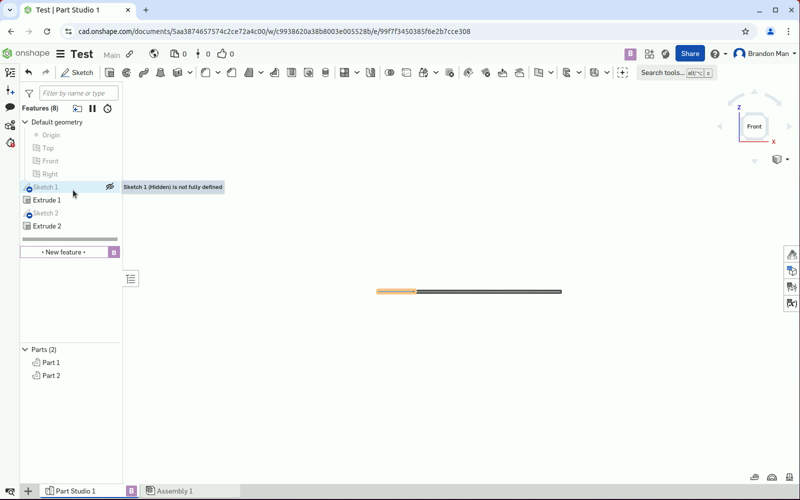
click(73, 189)
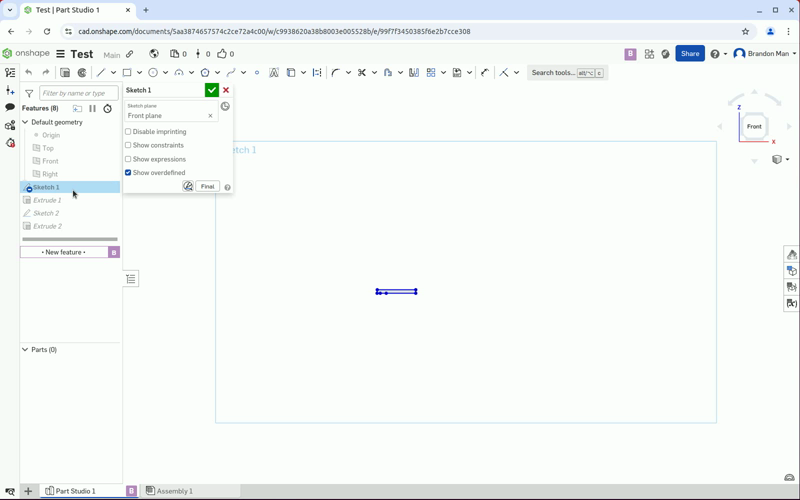
mouse_move(229, 92)
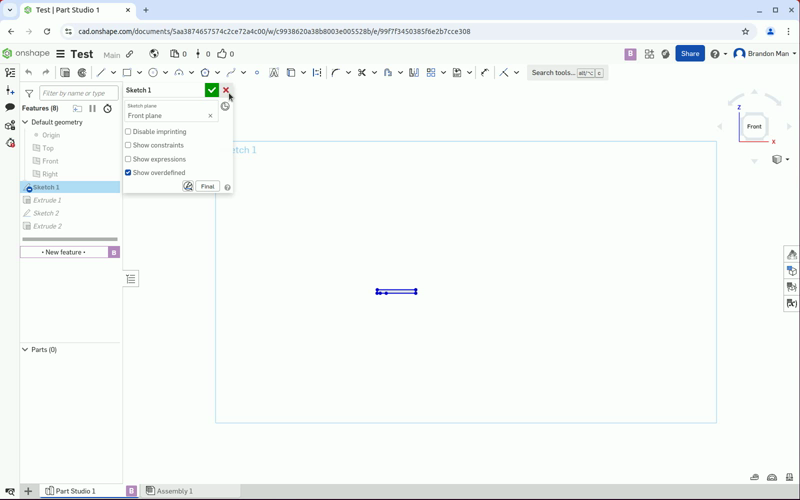
click(229, 92)
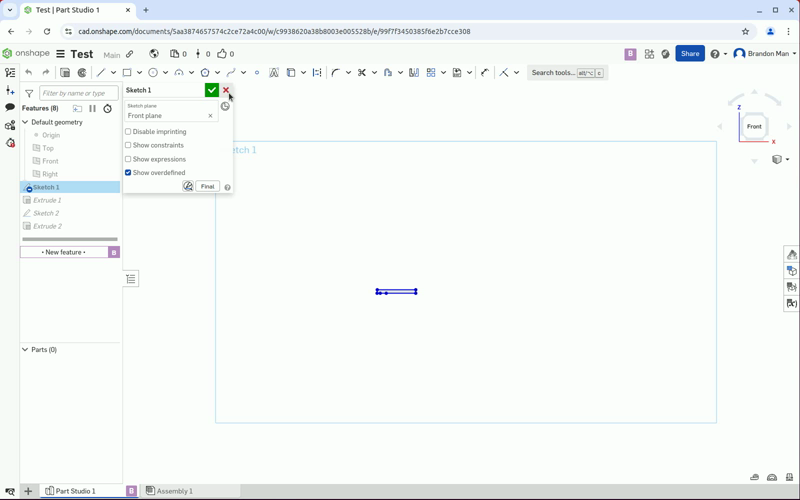
key(shift+s)
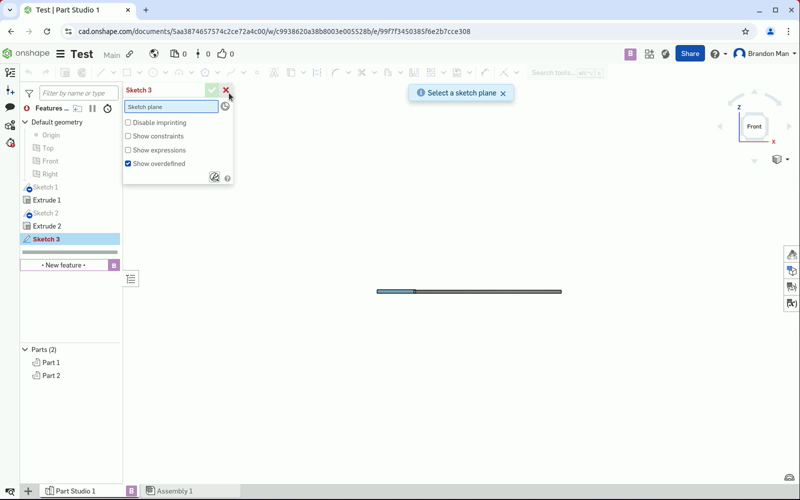
mouse_move(73, 163)
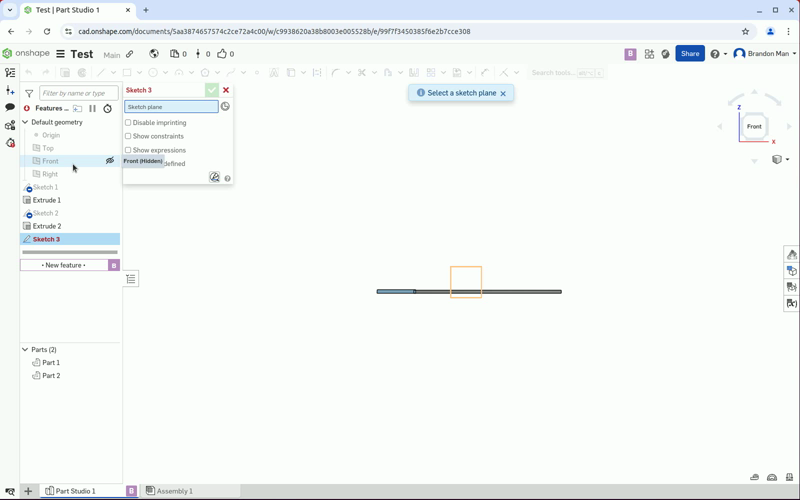
click(73, 163)
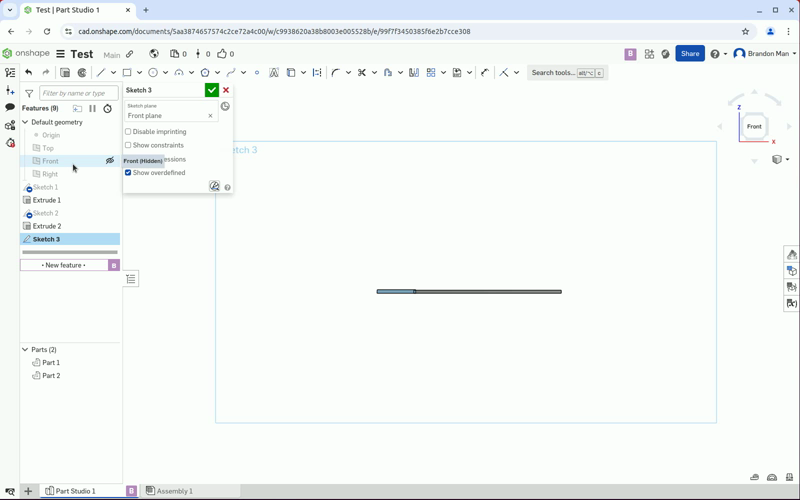
mouse_move(73, 352)
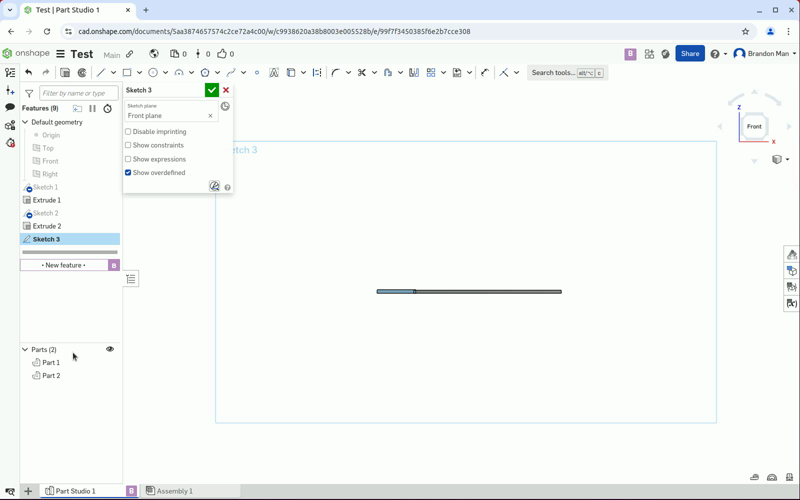
key(y)
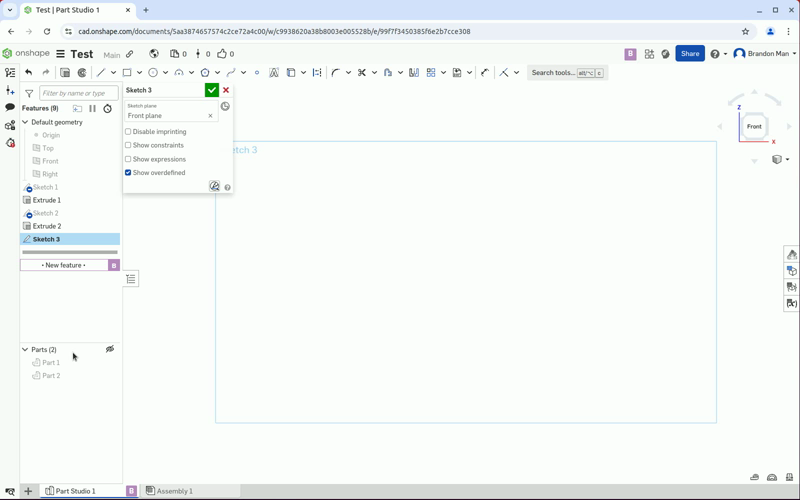
key(l)
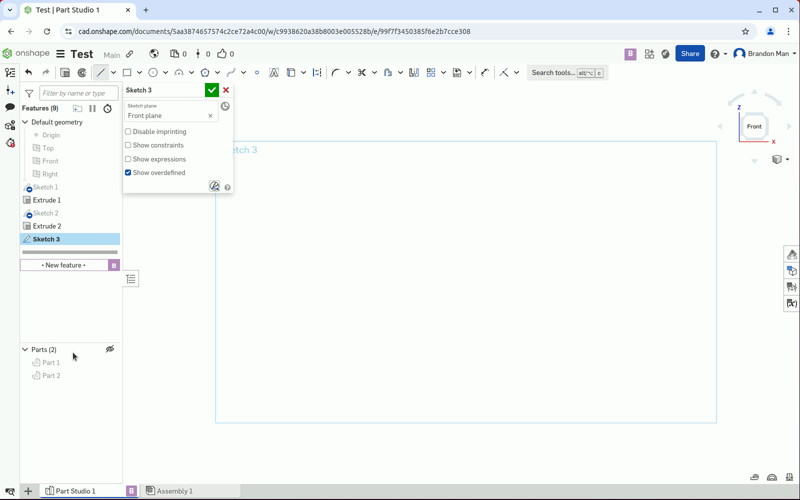
key_down(shift)
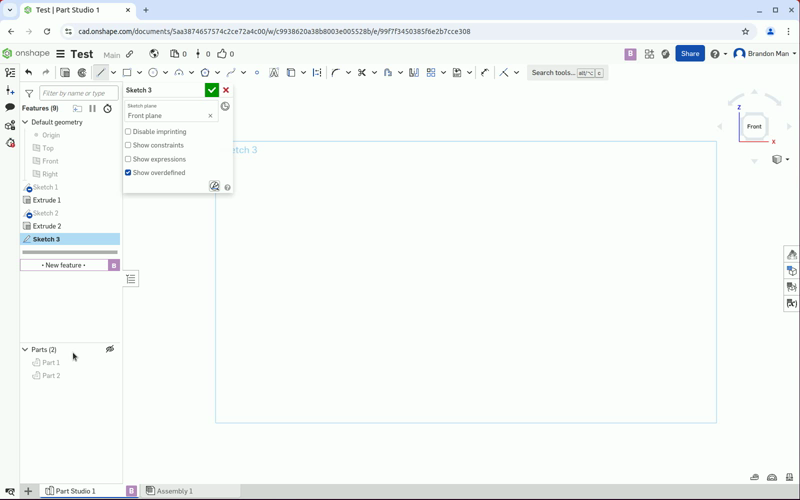
mouse_move(352, 346)
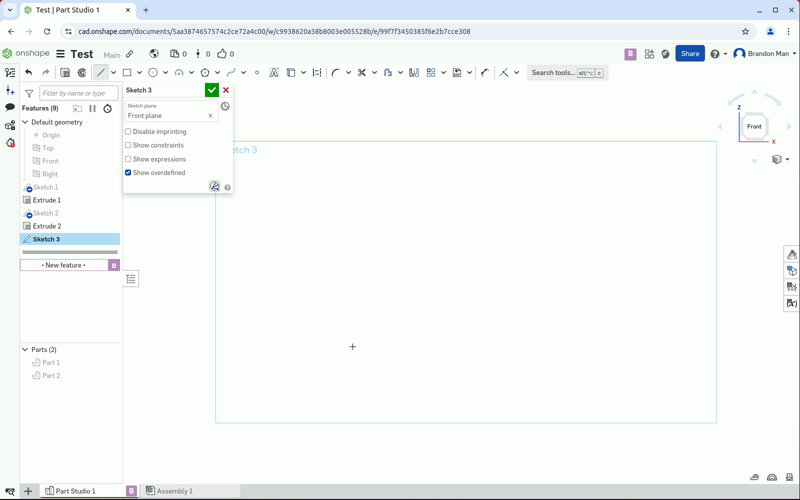
click(352, 346)
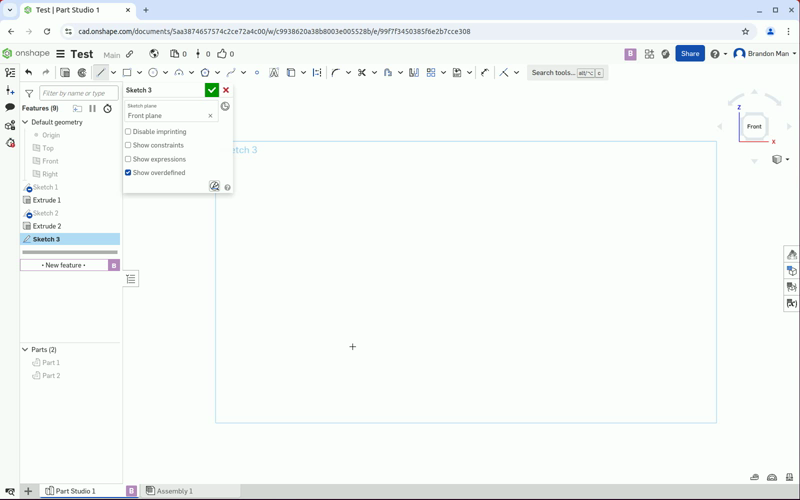
key_up(shift)
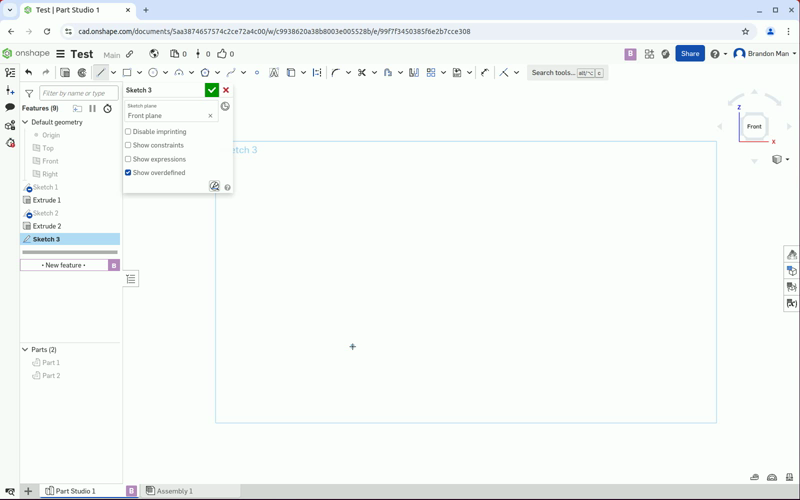
key_down(shift)
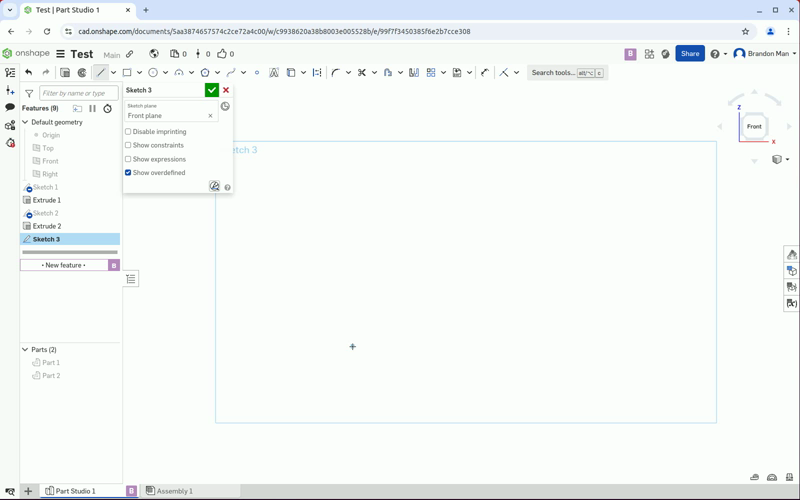
mouse_move(498, 292)
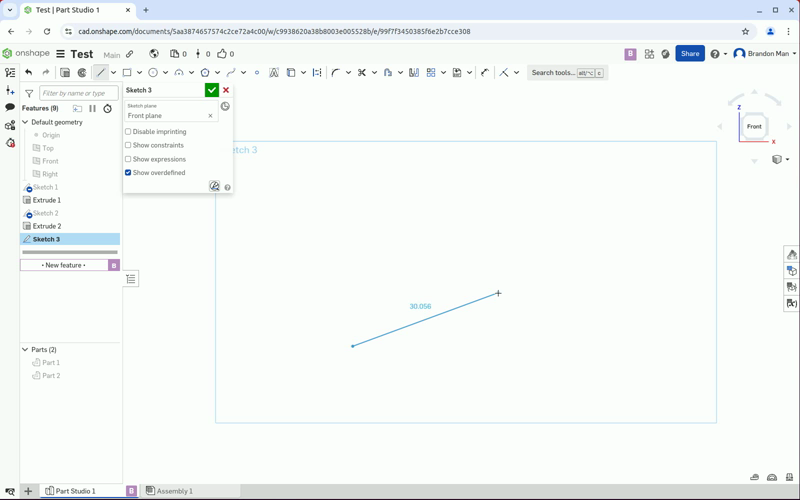
click(498, 292)
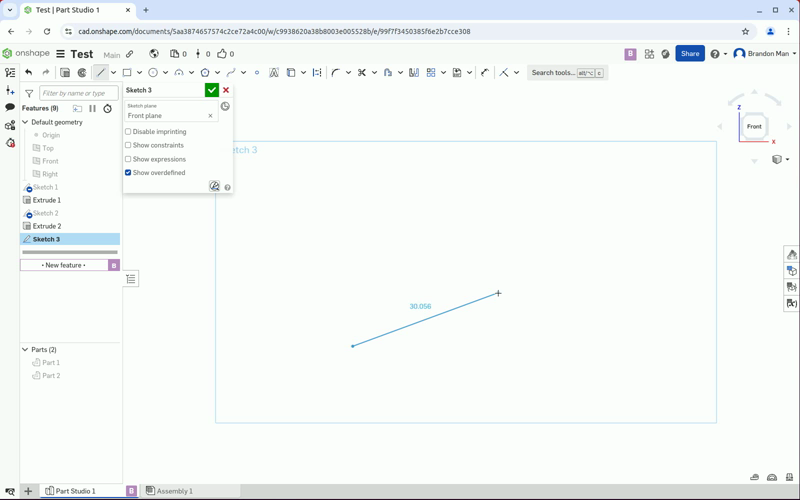
key_up(shift)
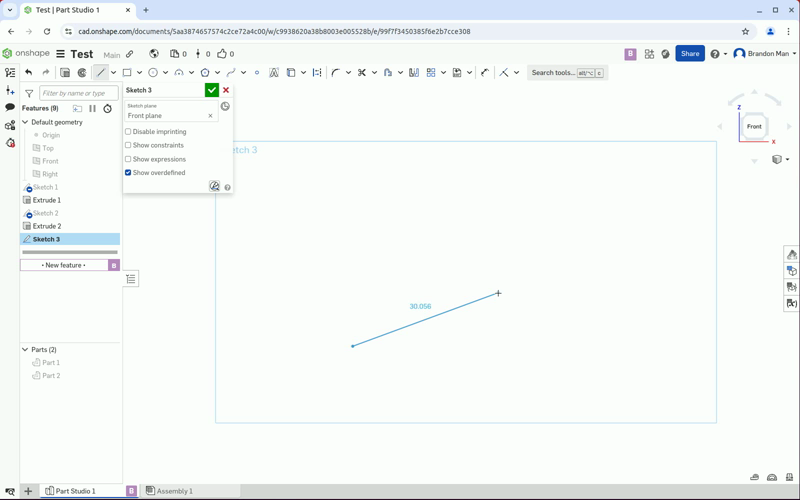
key_down(shift)
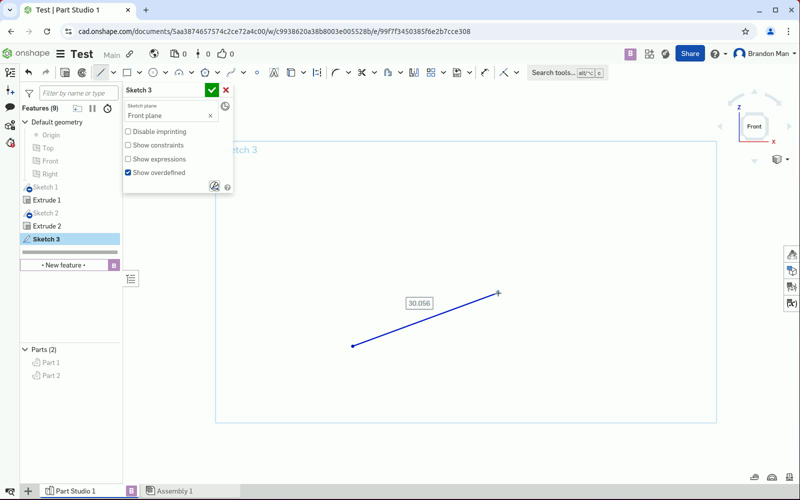
mouse_move(528, 292)
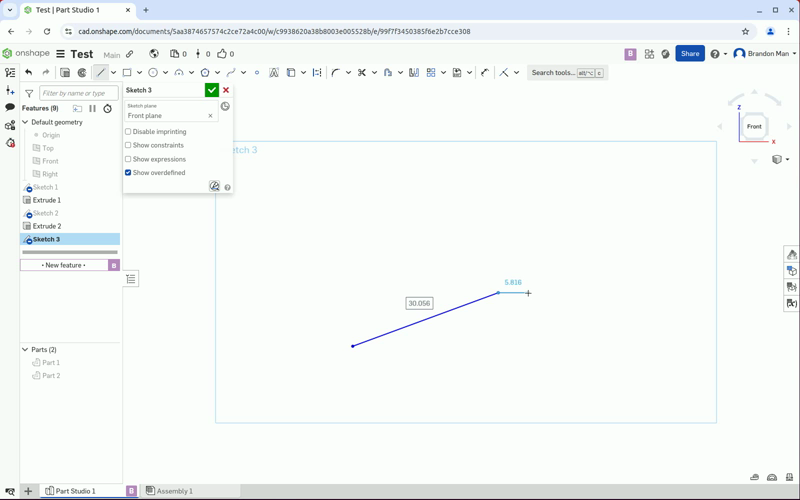
mouse_move(481, 292)
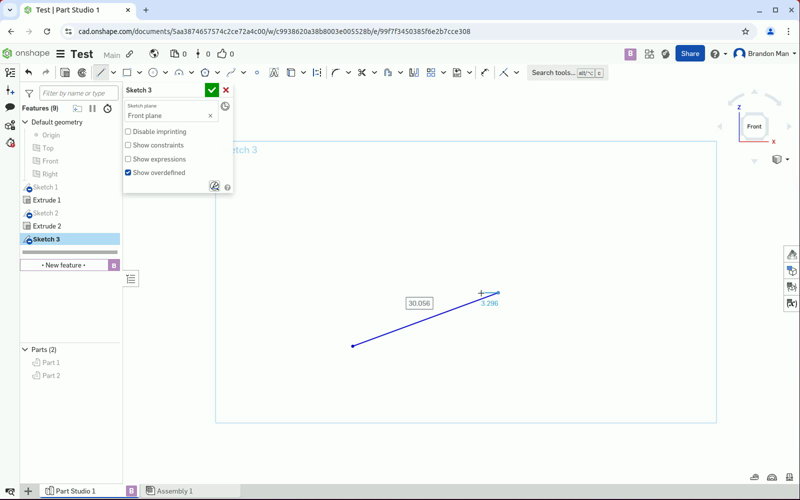
click(481, 292)
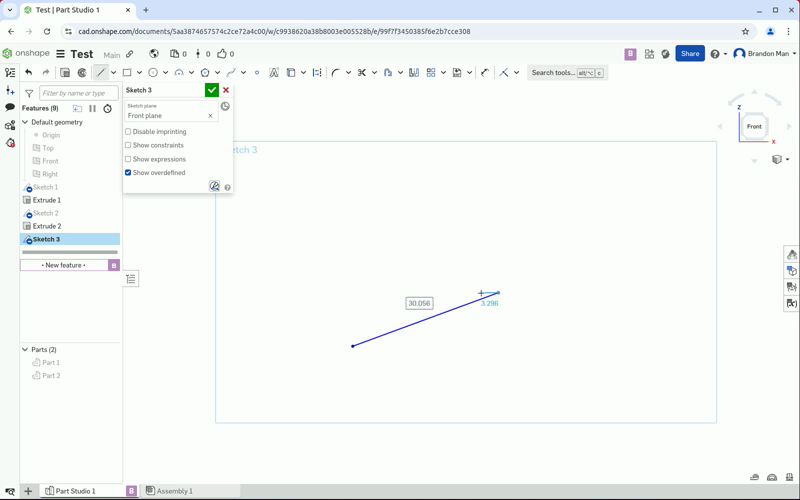
key_up(shift)
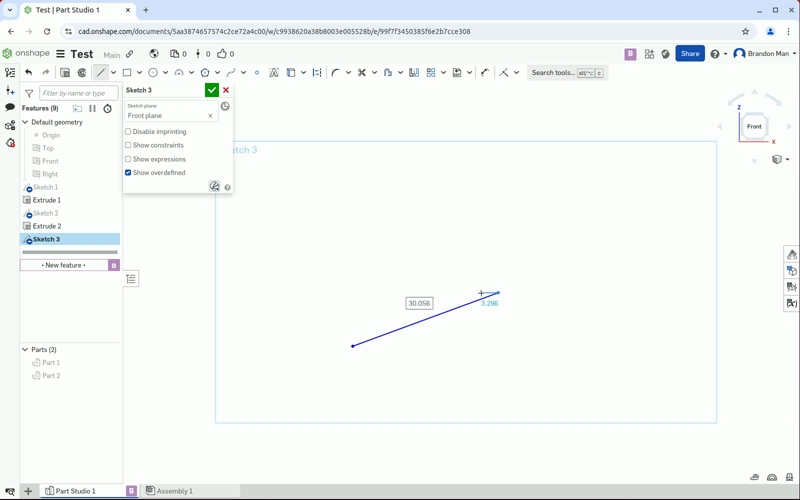
key_down(shift)
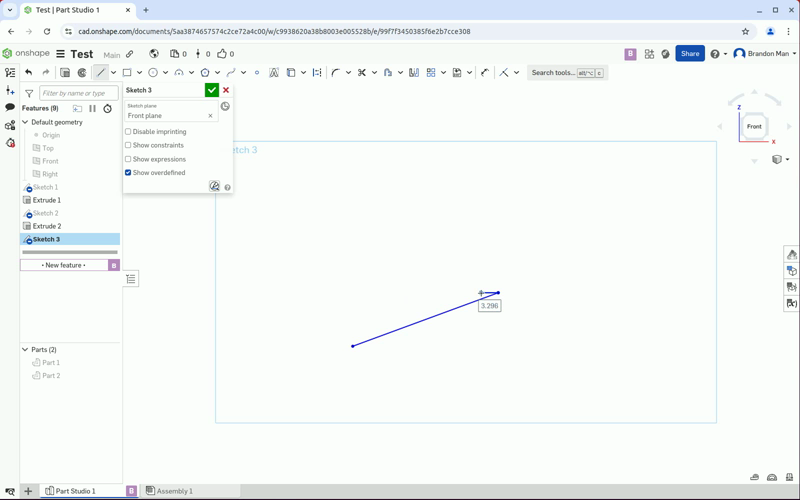
mouse_move(357, 338)
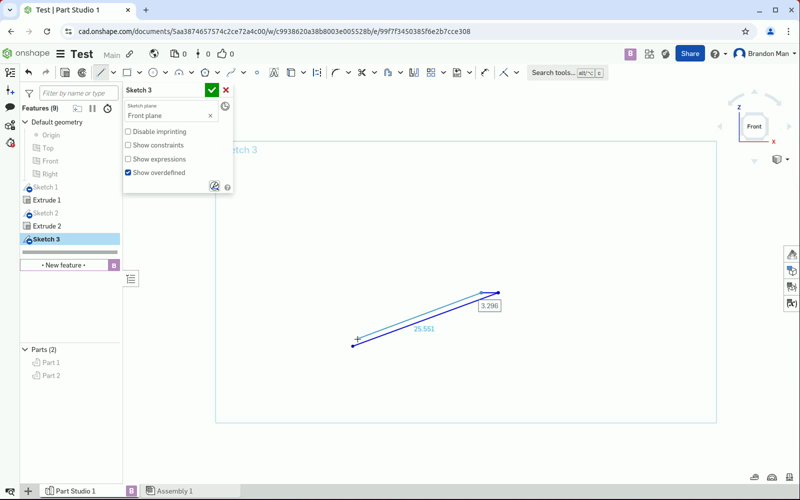
click(357, 338)
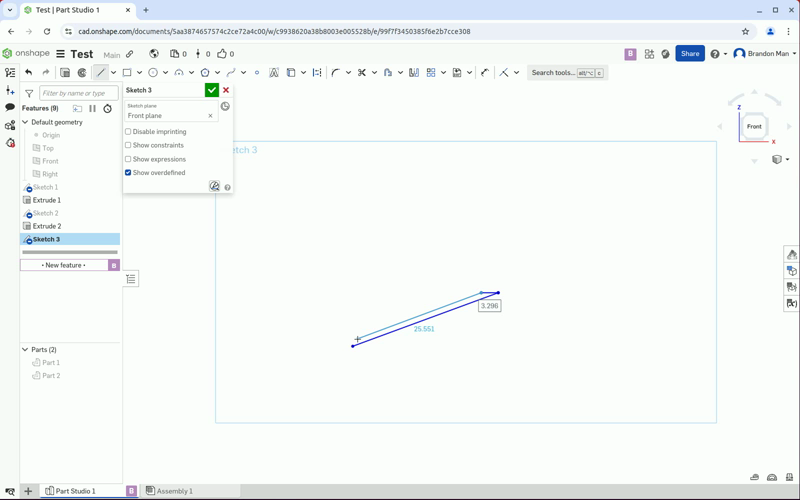
key_up(shift)
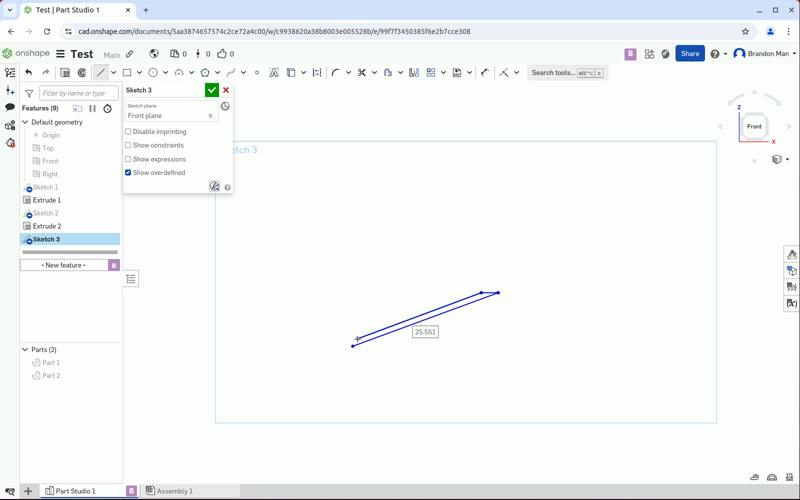
mouse_move(387, 338)
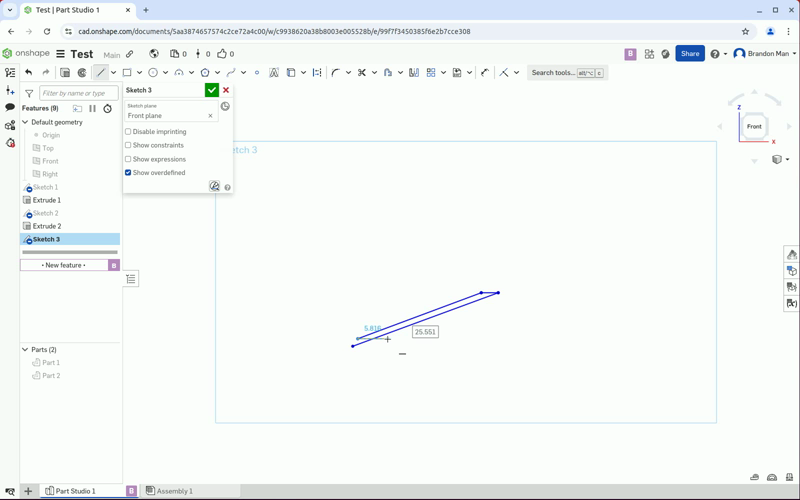
key_down(shift)
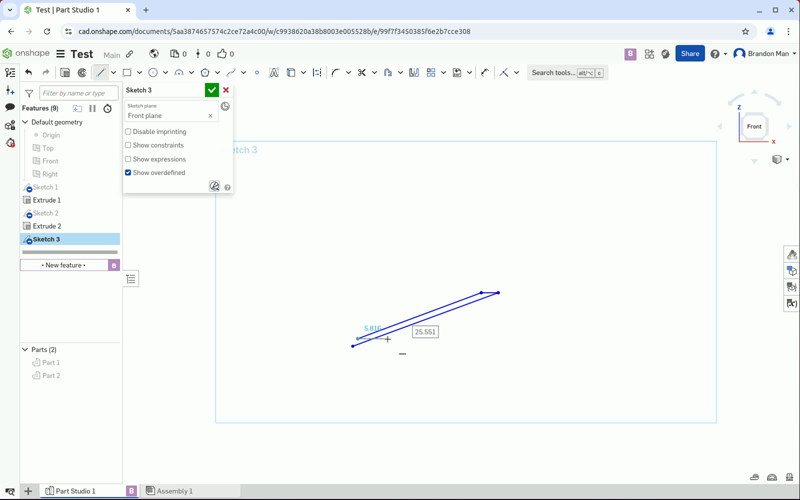
mouse_move(352, 346)
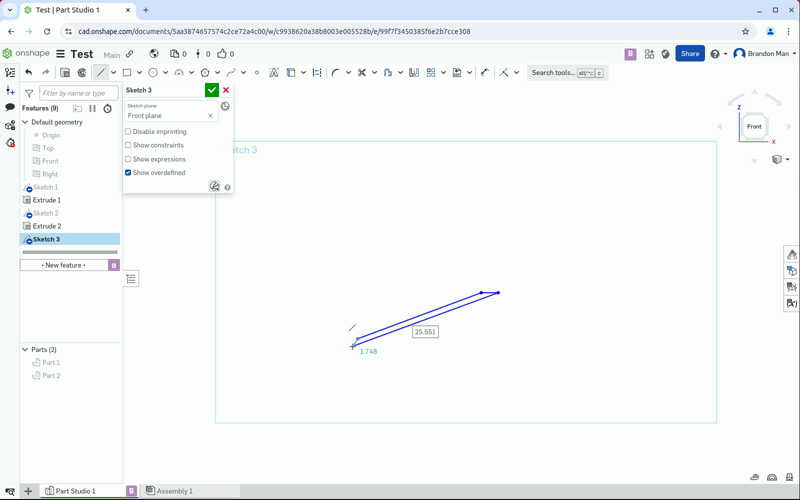
key_up(shift)
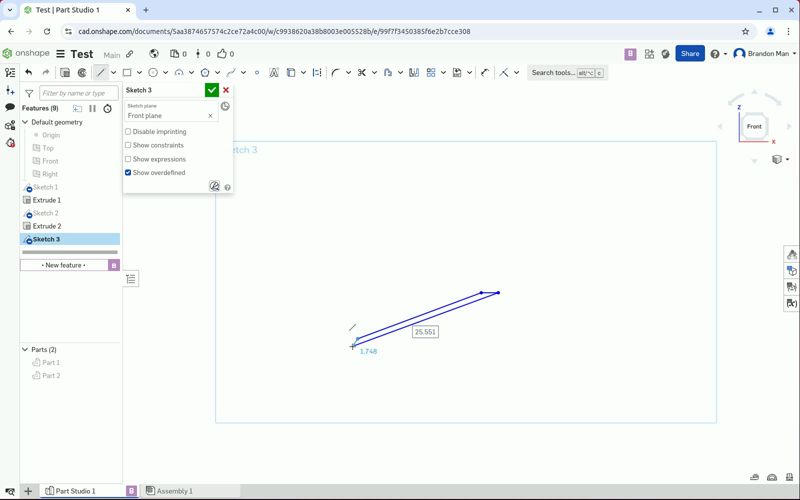
click(352, 346)
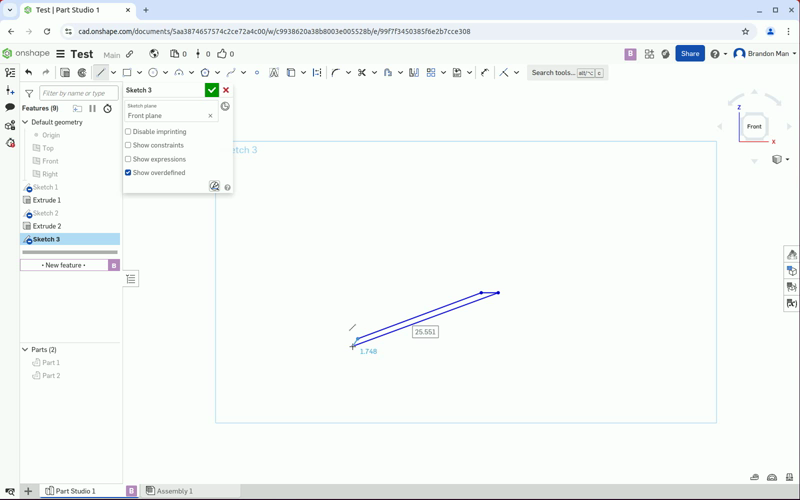
key(esc)
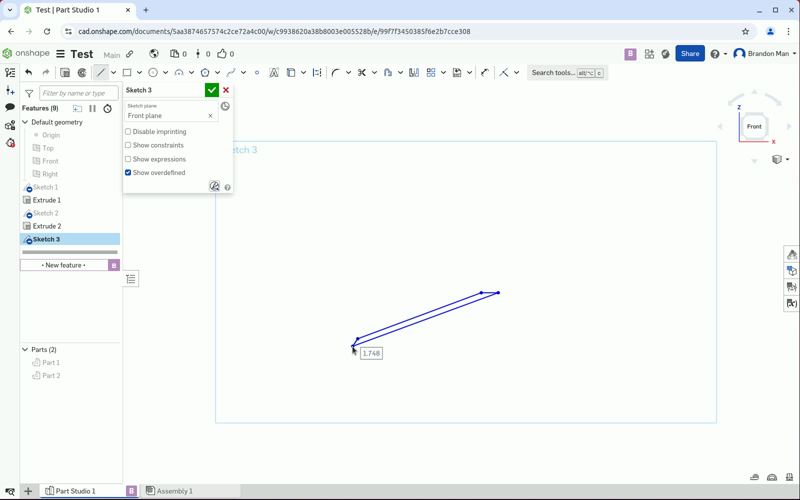
mouse_move(427, 315)
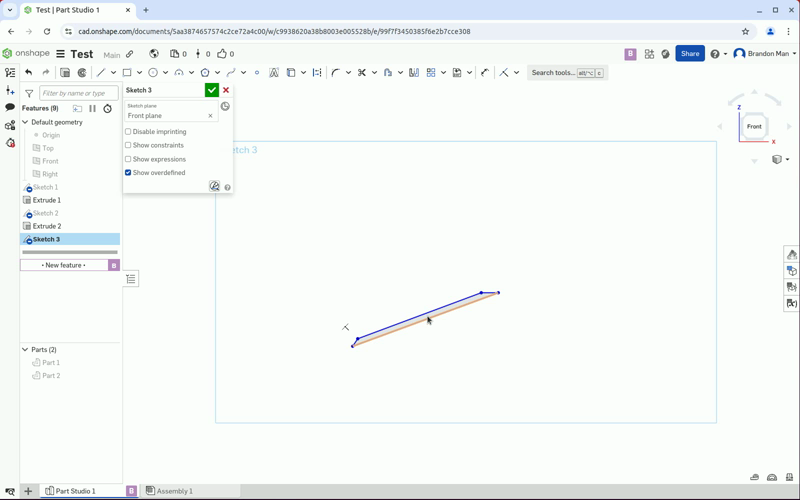
scroll(6)
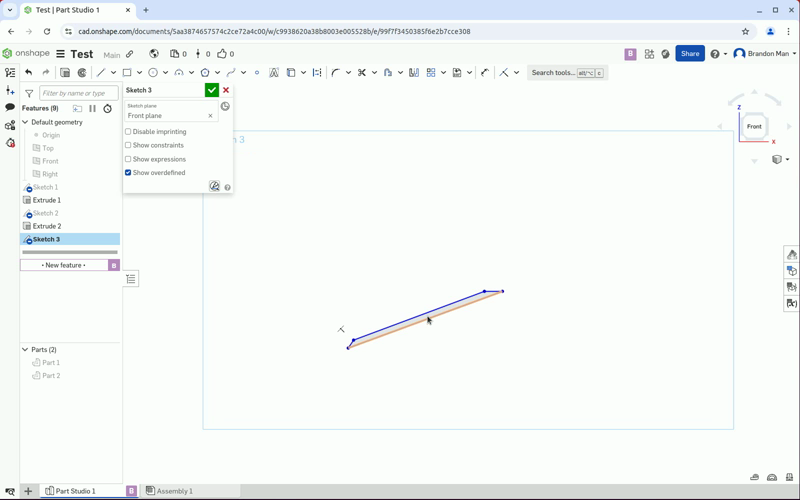
scroll(6)
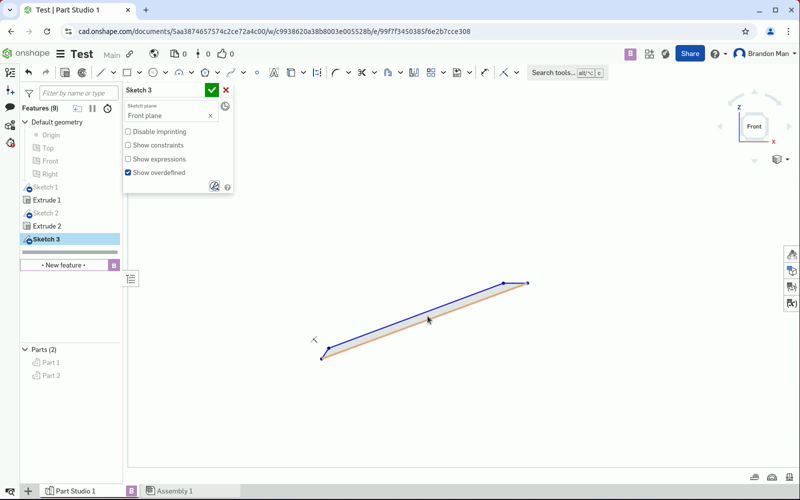
scroll(6)
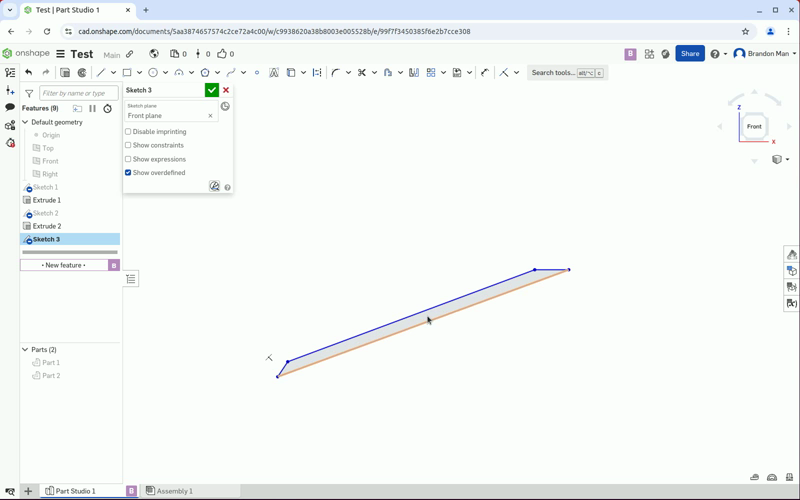
scroll(6)
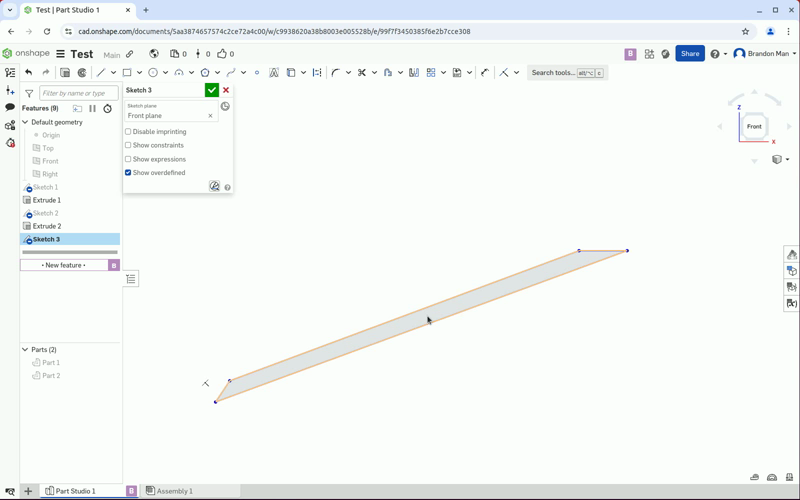
scroll(6)
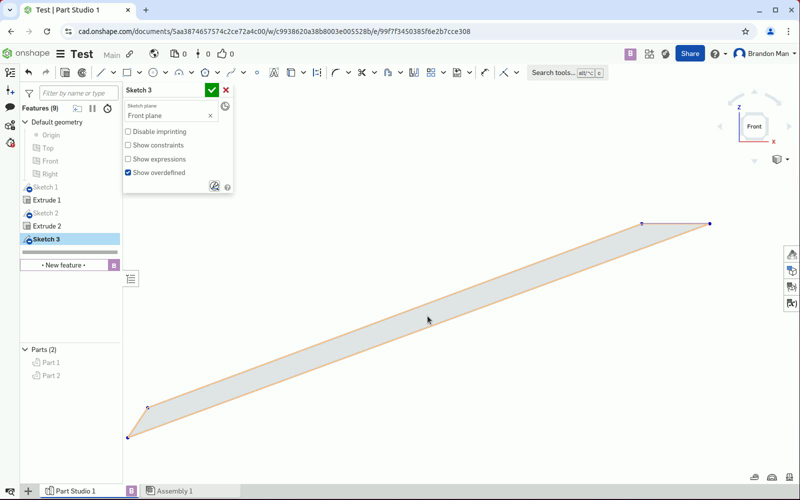
scroll(6)
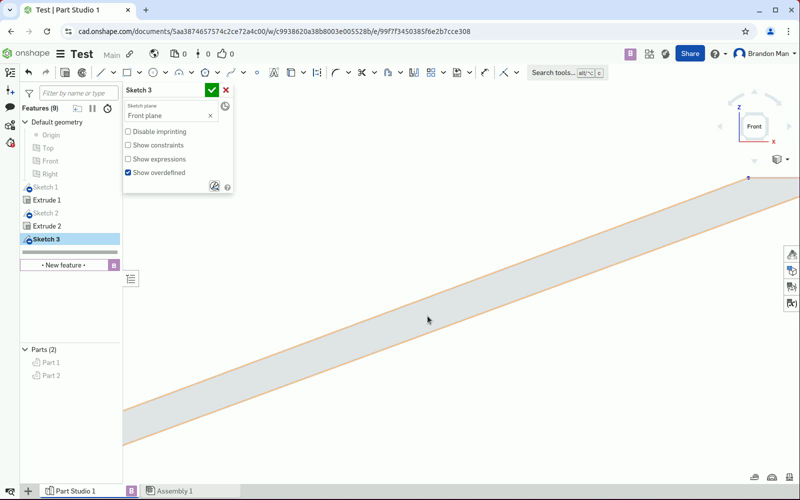
scroll(6)
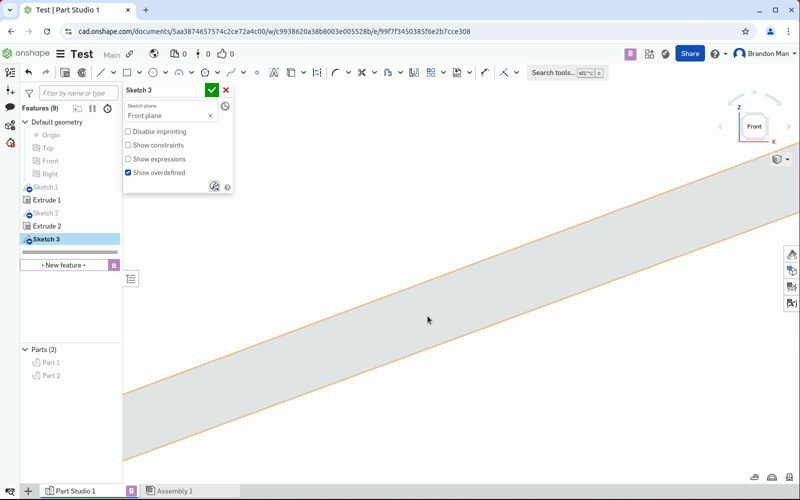
click(427, 315)
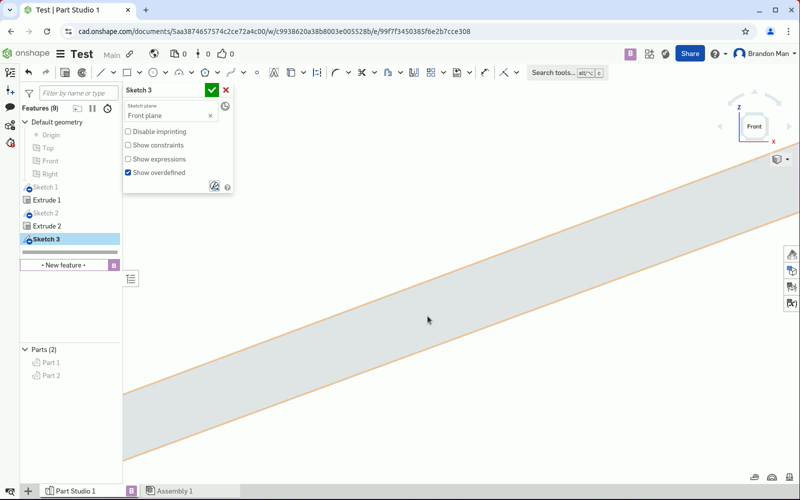
scroll(-6)
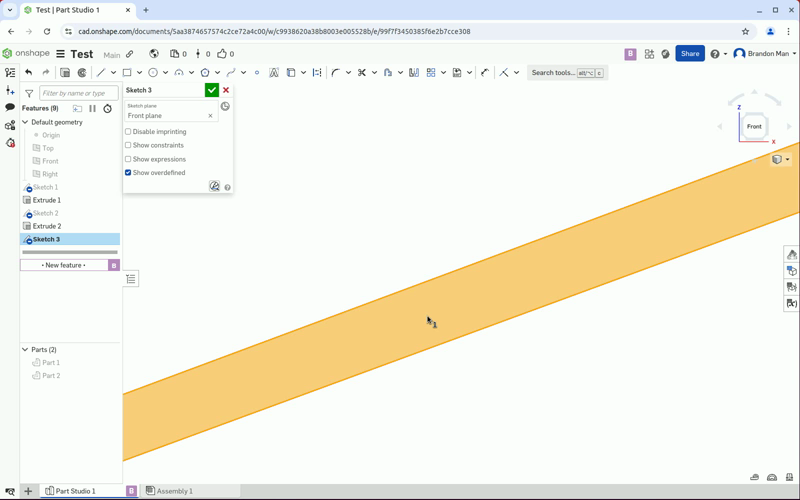
scroll(-6)
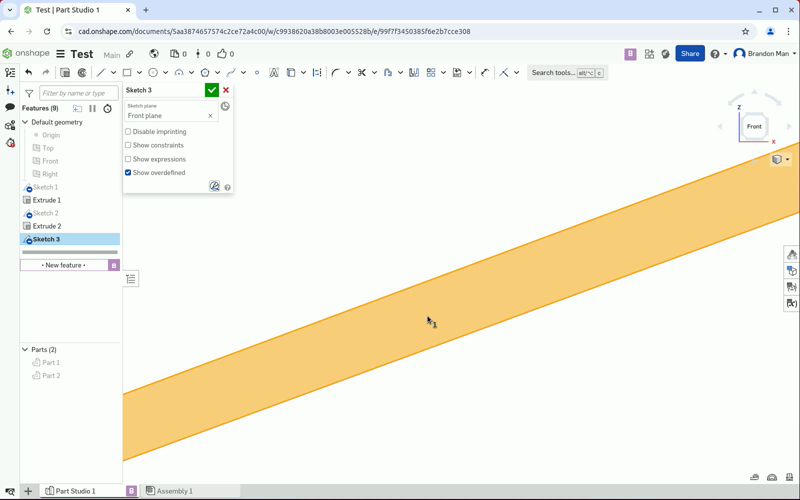
scroll(-6)
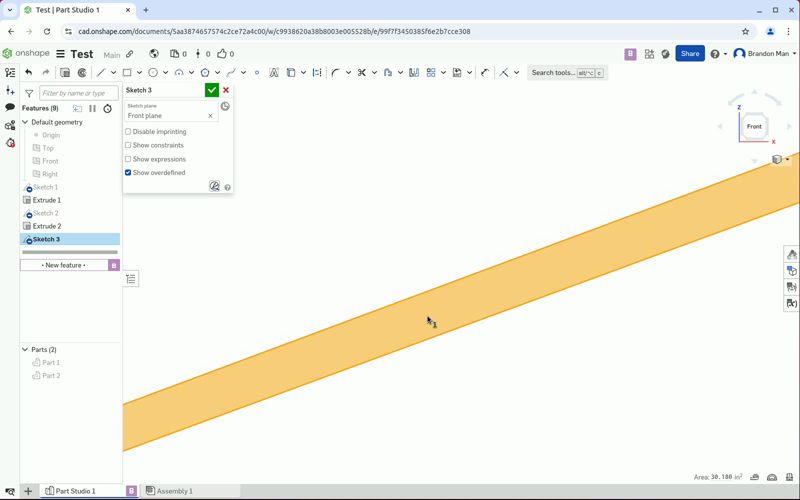
scroll(-6)
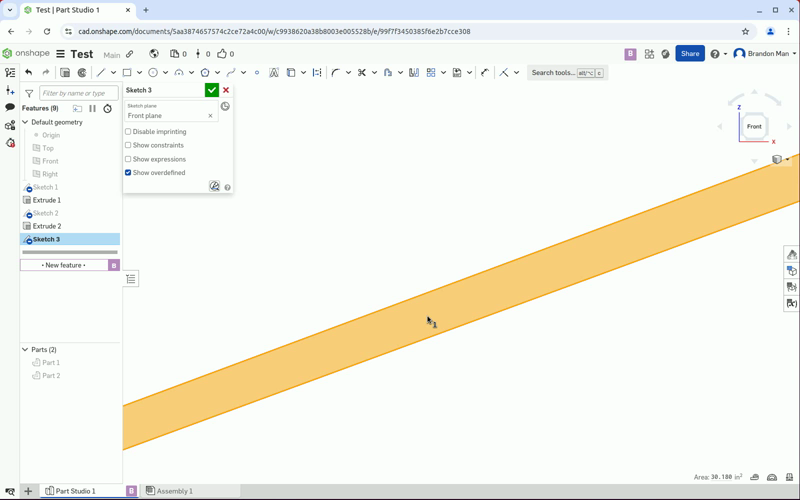
scroll(-6)
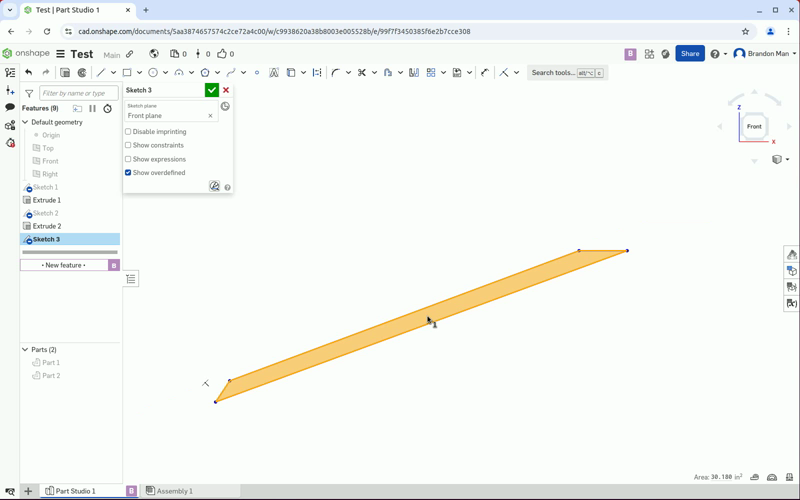
scroll(-6)
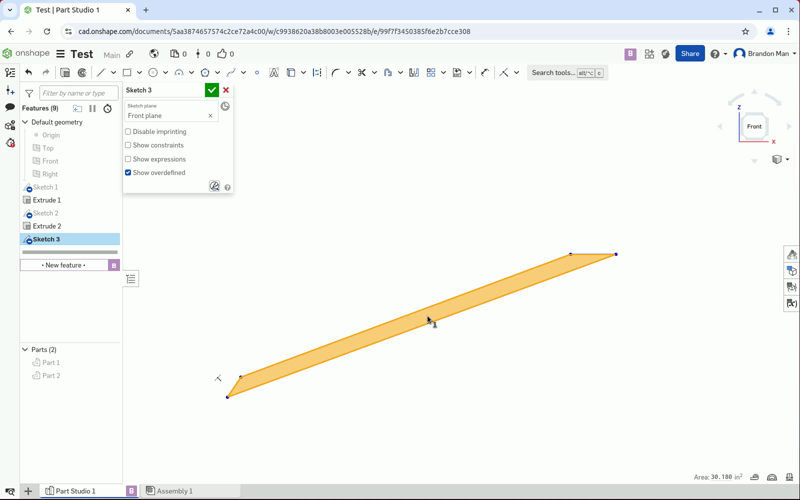
scroll(-6)
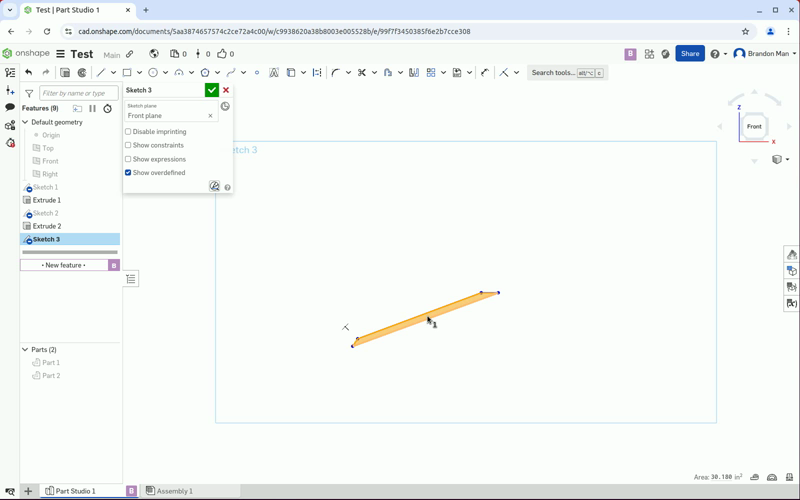
mouse_move(73, 352)
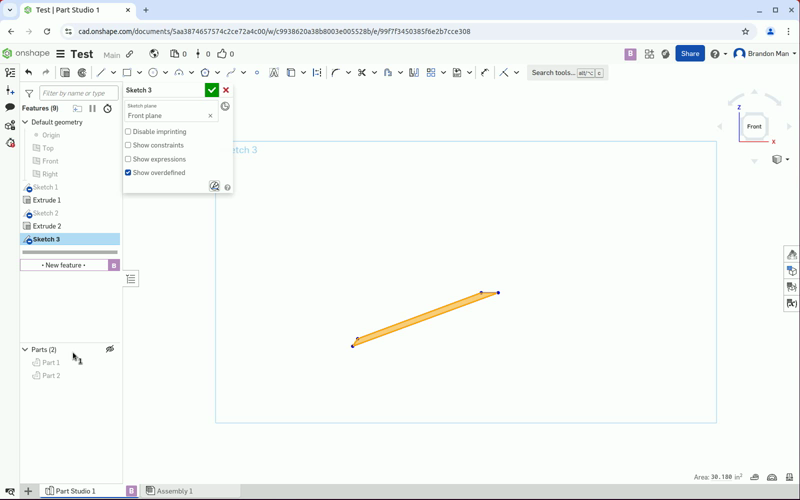
key(shift+y)
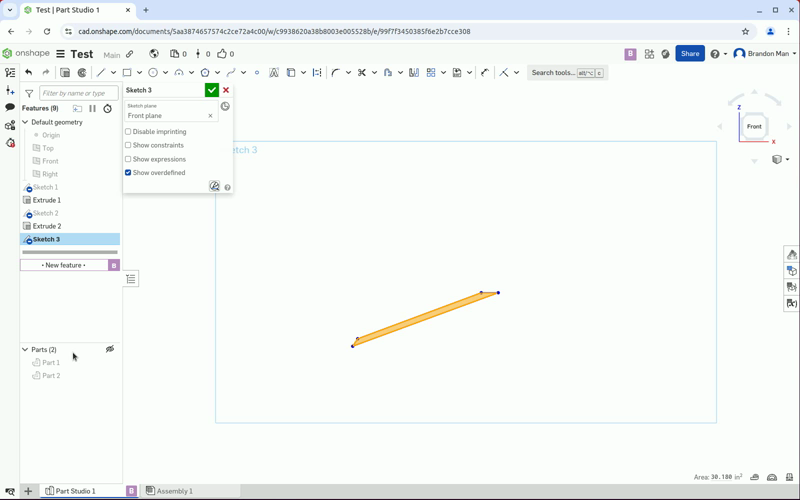
key(shift+e)
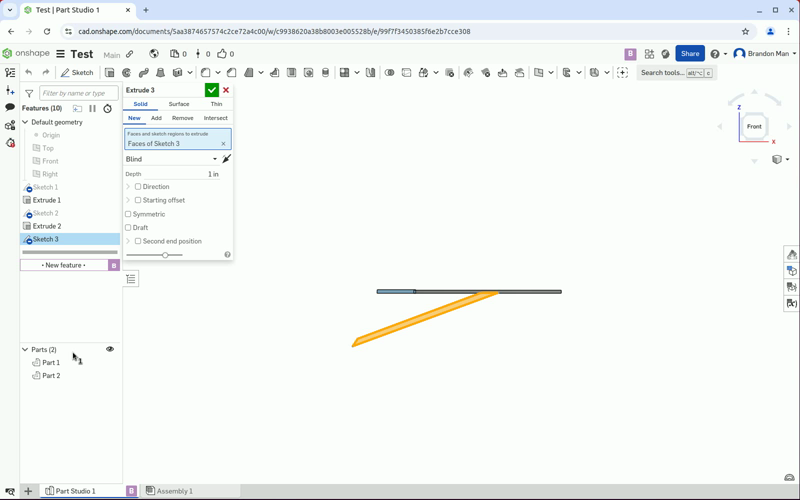
mouse_move(143, 106)
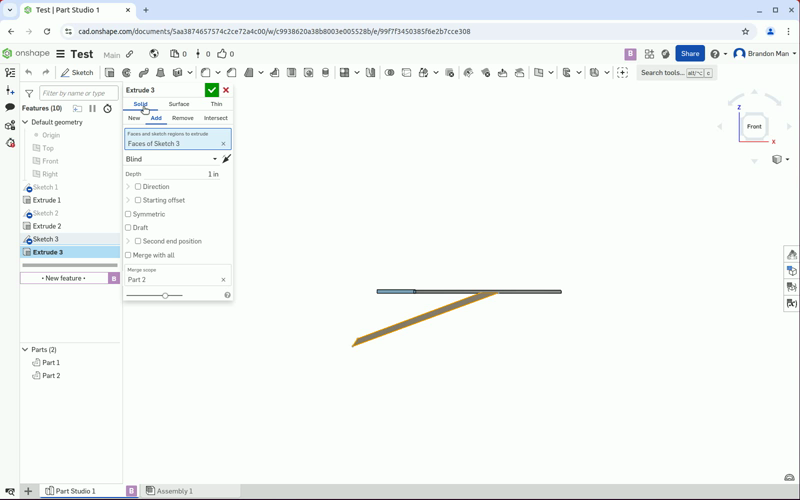
click(143, 106)
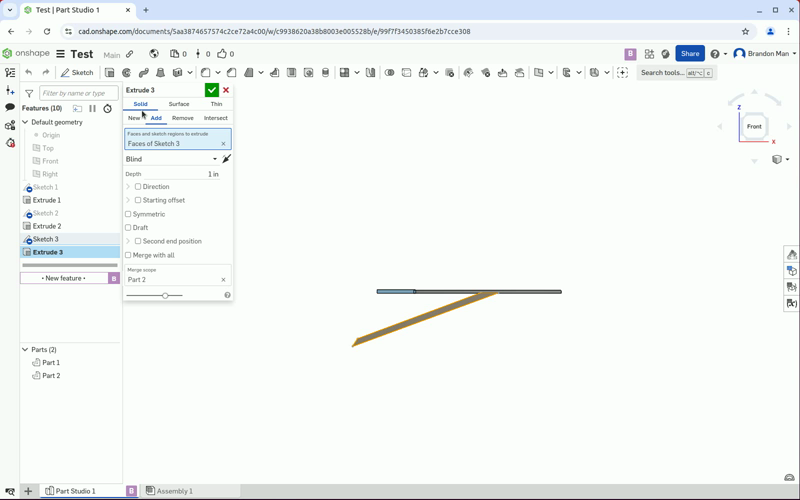
mouse_move(137, 120)
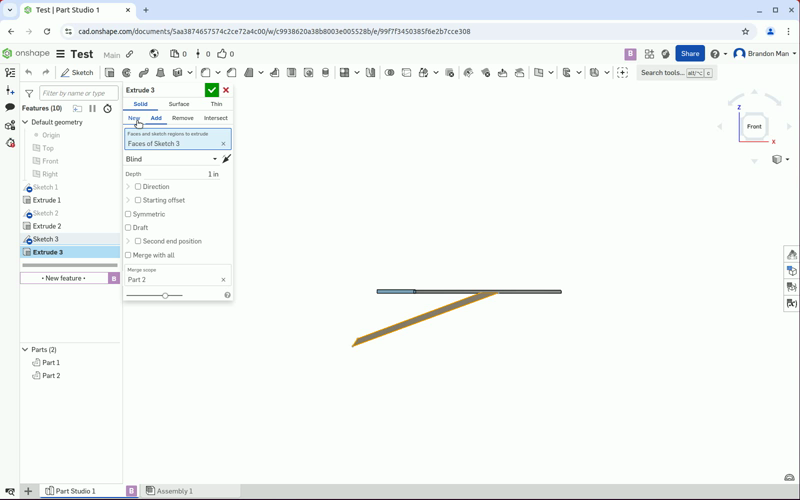
click(137, 120)
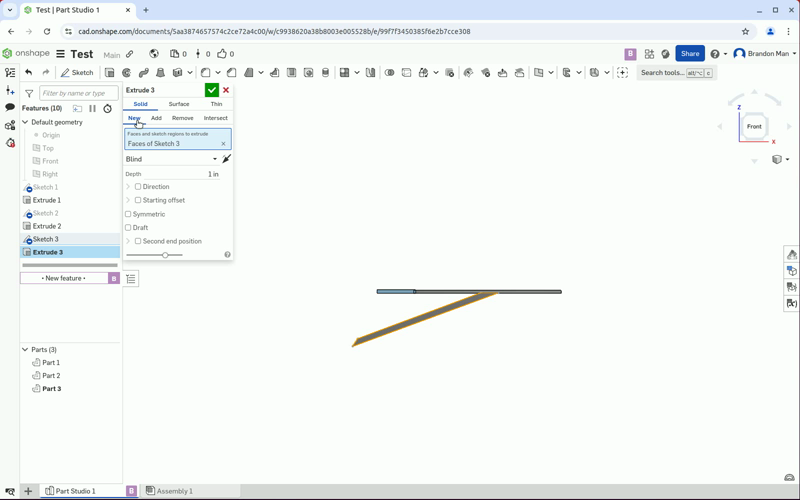
key(tab, 4)
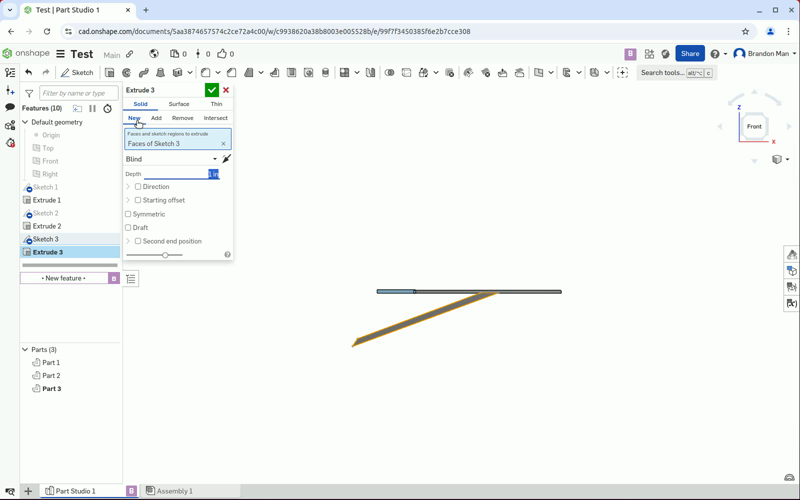
text(0.482)
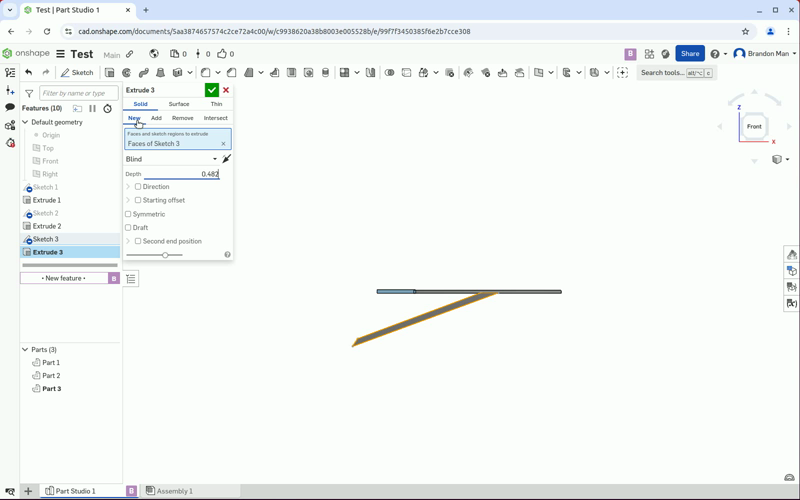
key(tab, 3)
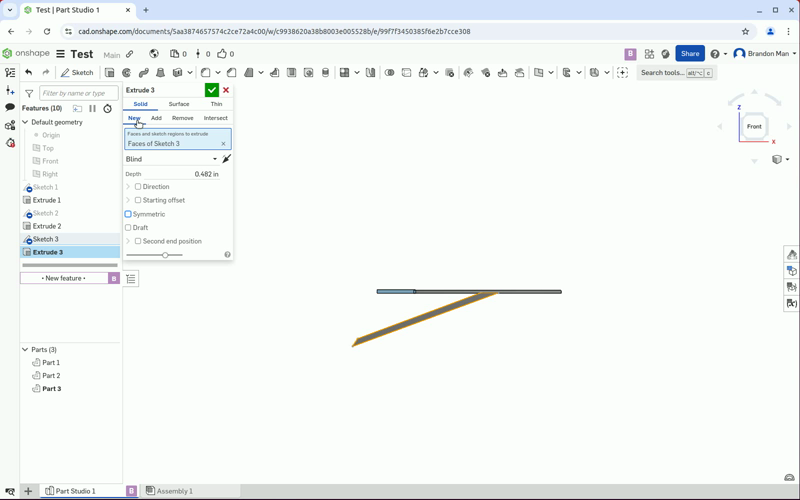
key(space)
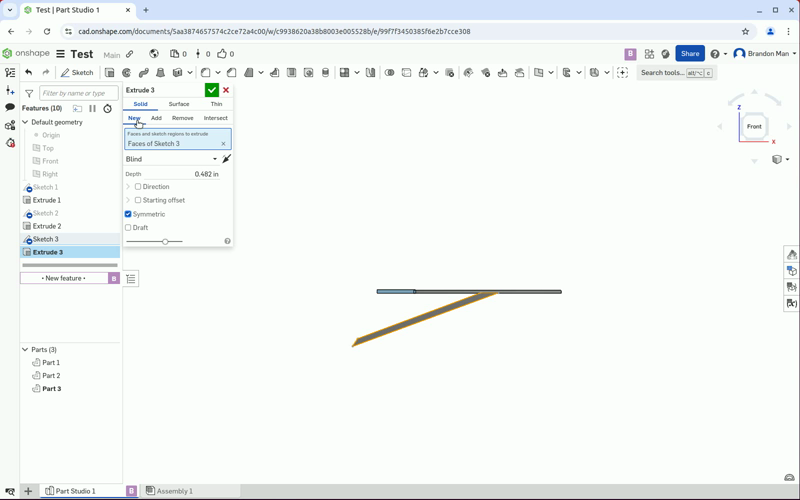
key(enter)
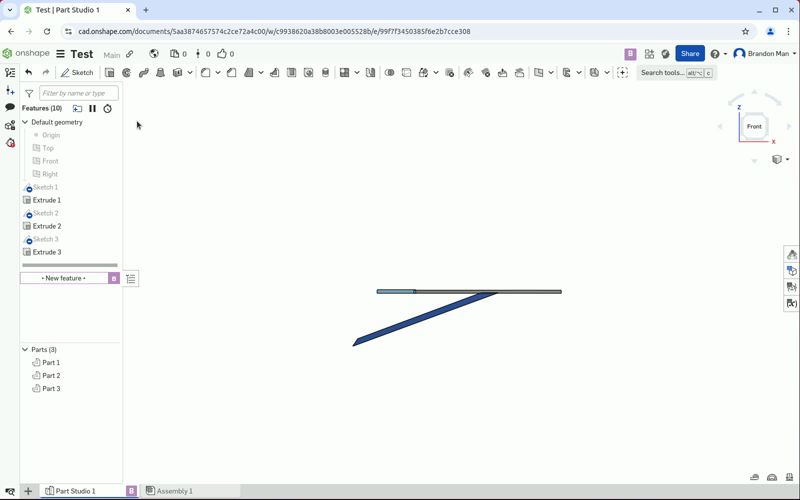
key(shift+h)
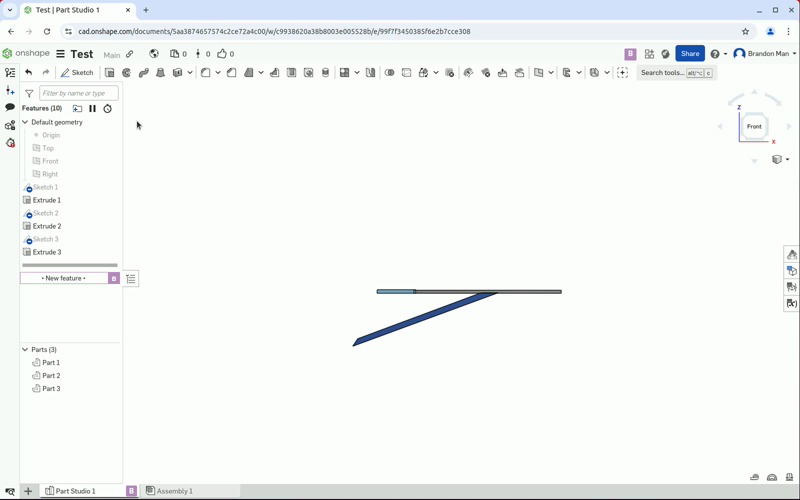
key(shift+h)
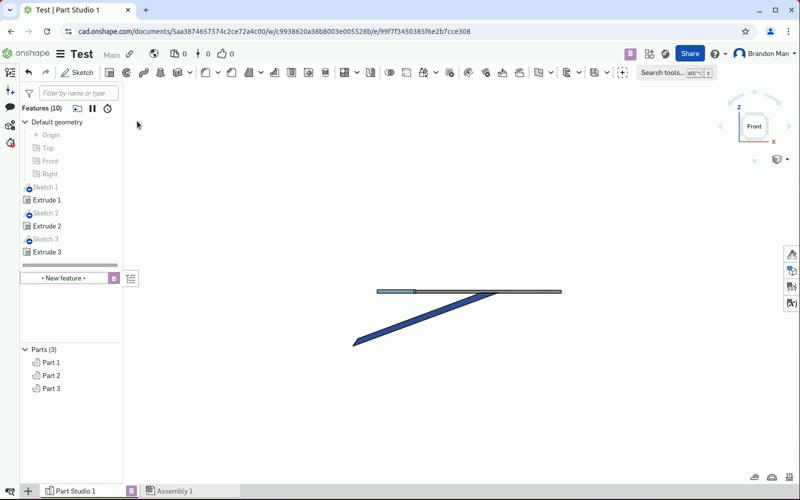
mouse_move(73, 189)
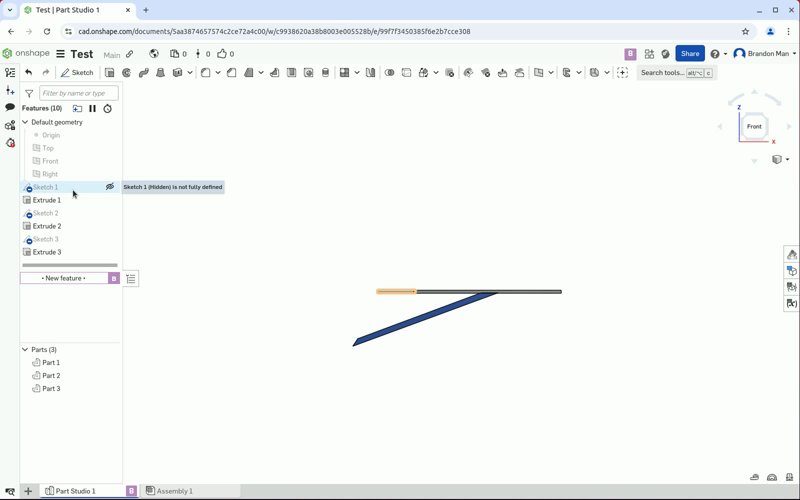
click(73, 189)
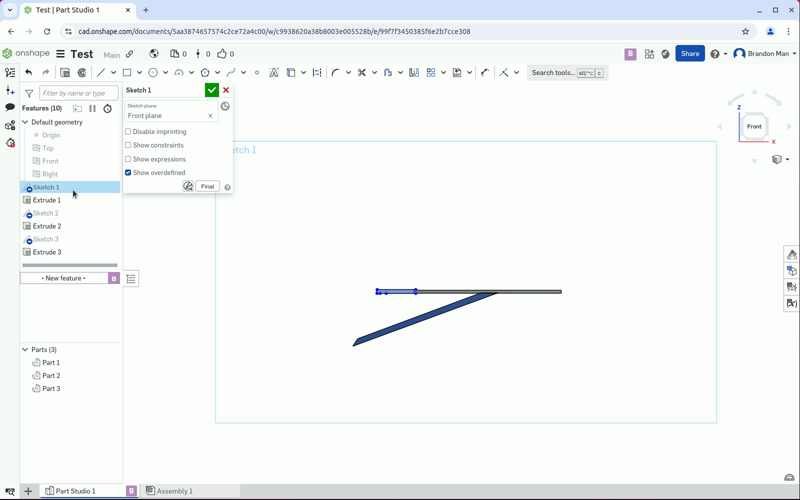
mouse_move(229, 92)
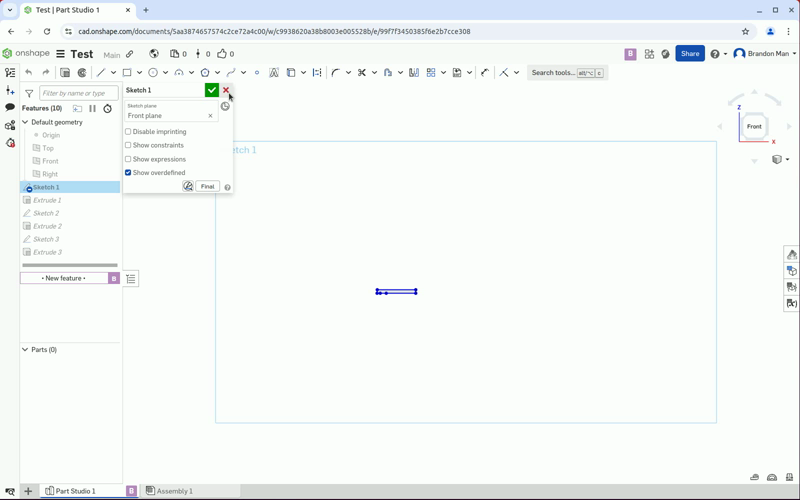
click(229, 92)
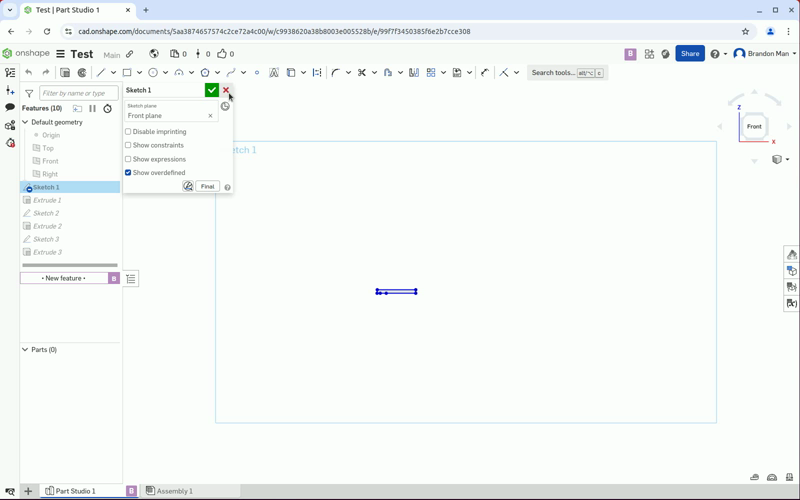
key(shift+s)
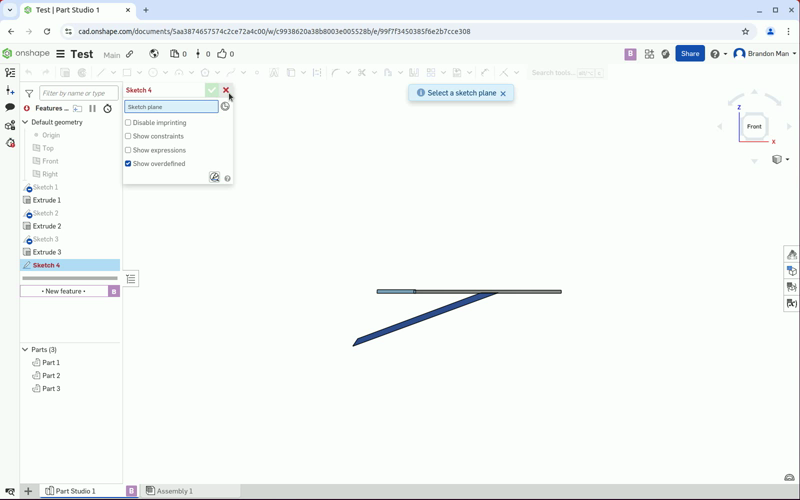
mouse_move(73, 163)
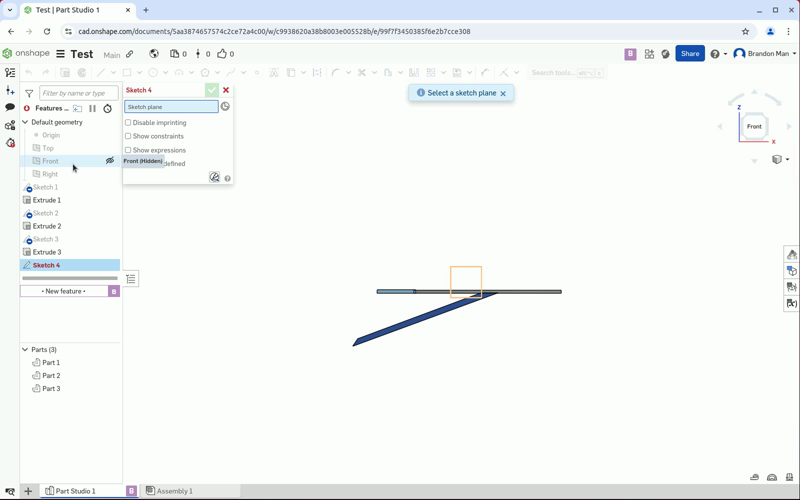
click(73, 163)
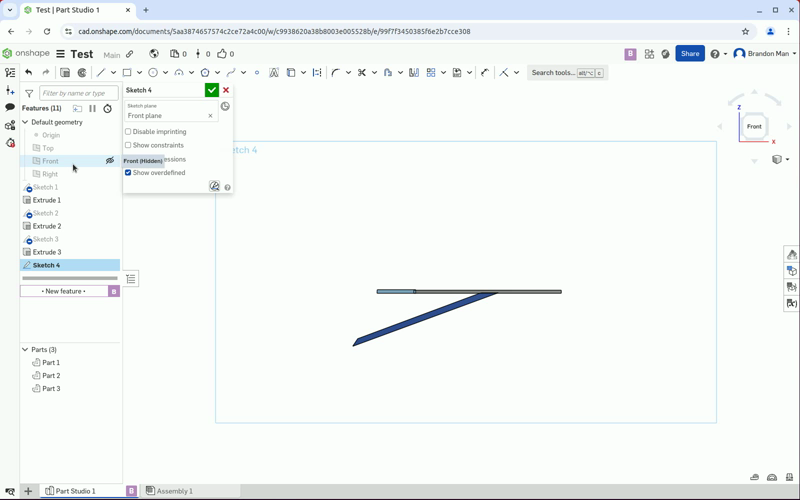
mouse_move(73, 352)
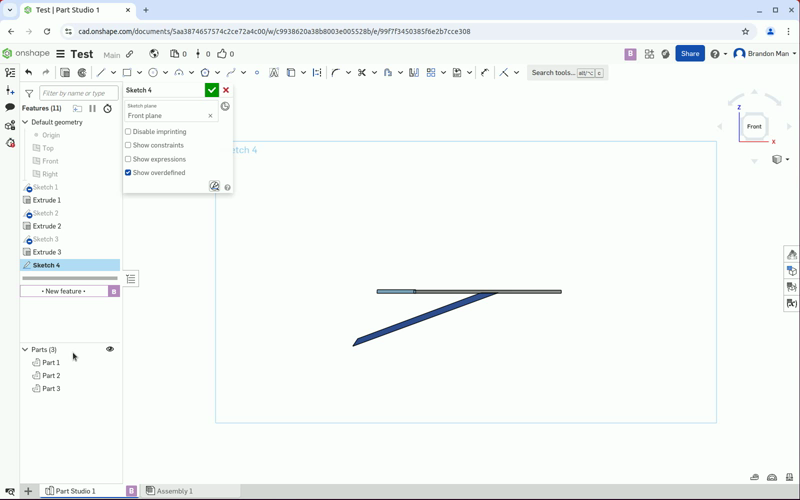
key(y)
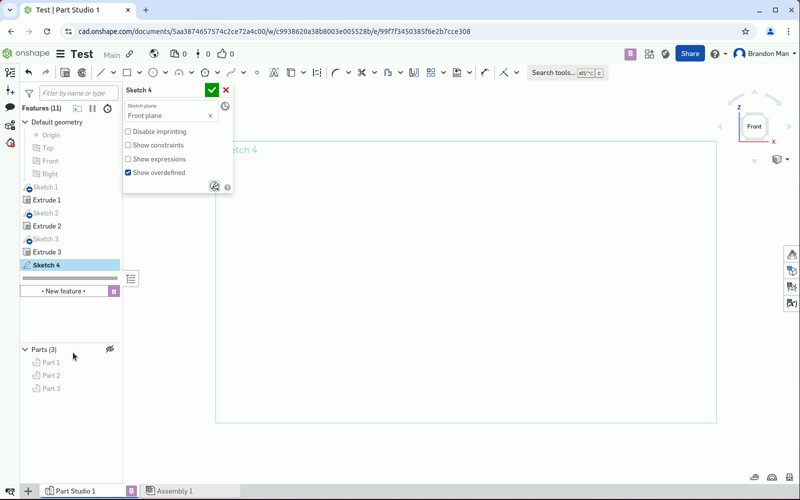
key(l)
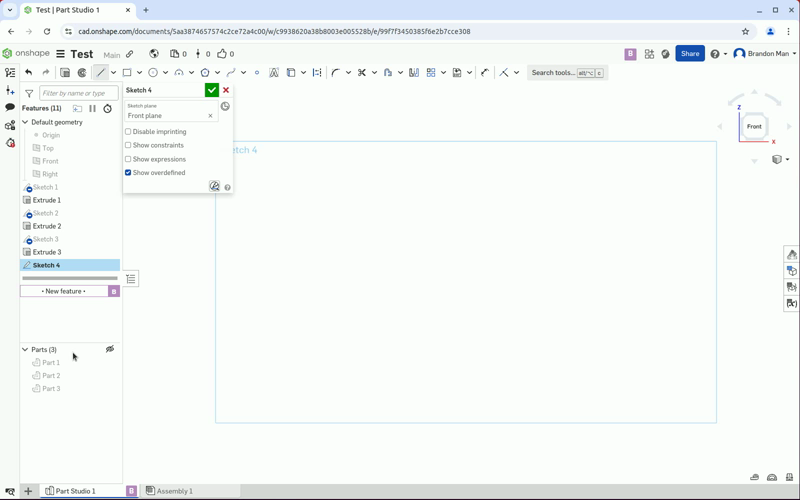
key_down(shift)
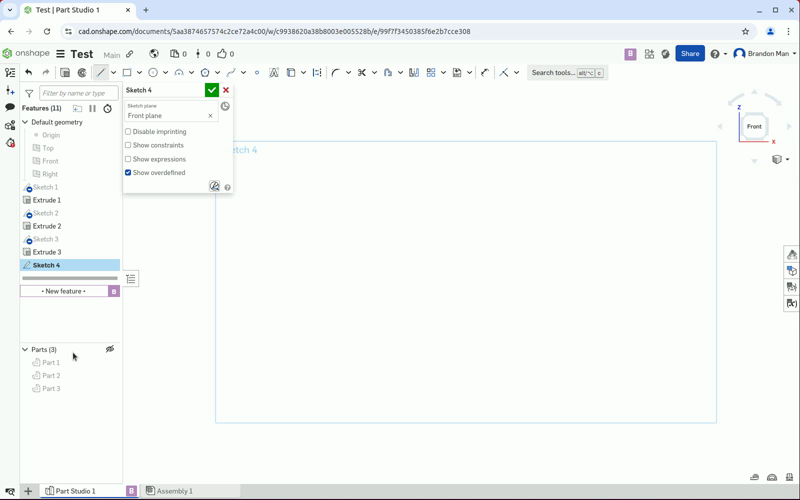
mouse_move(348, 353)
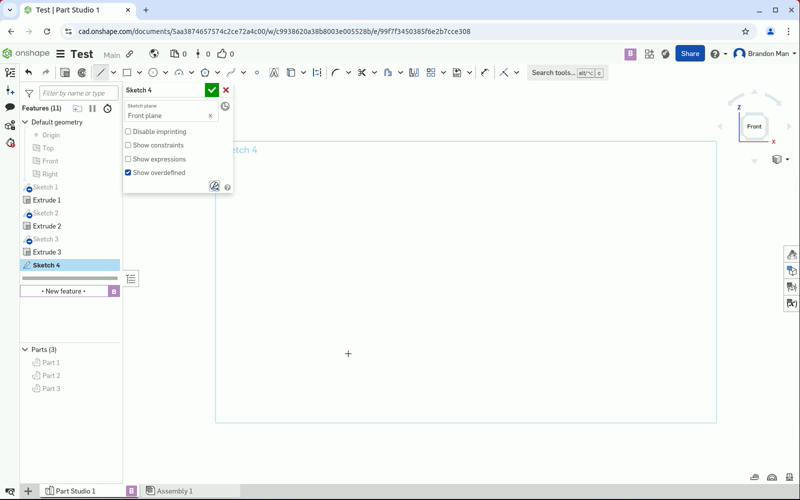
click(348, 353)
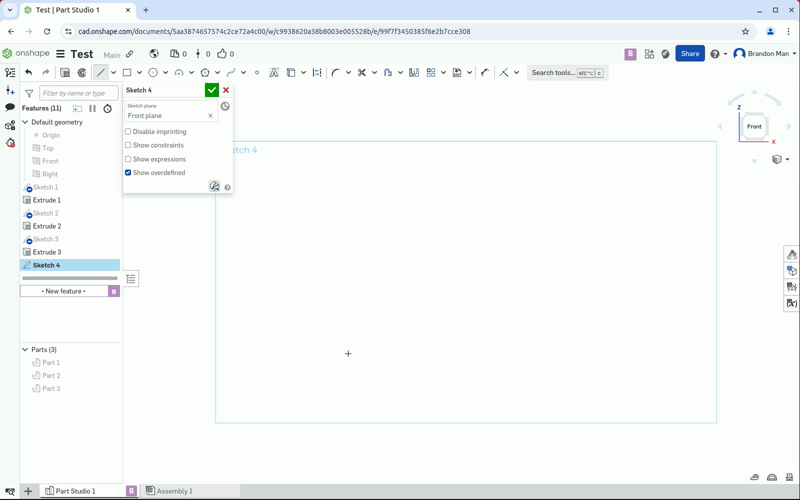
key_up(shift)
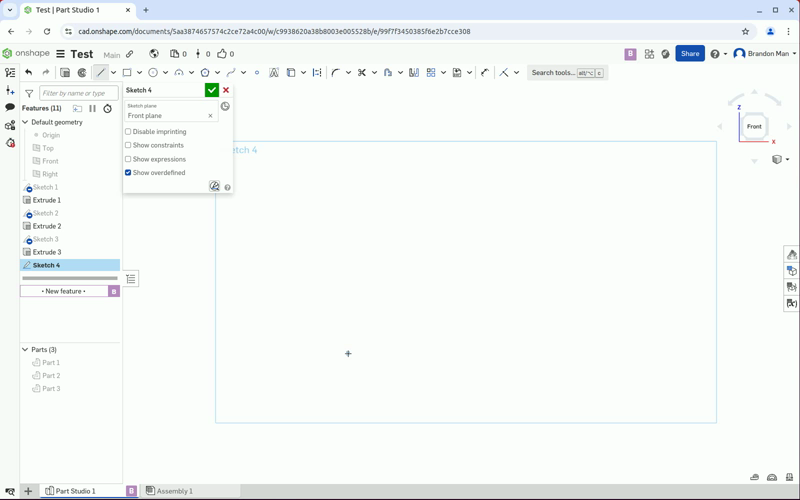
key_down(shift)
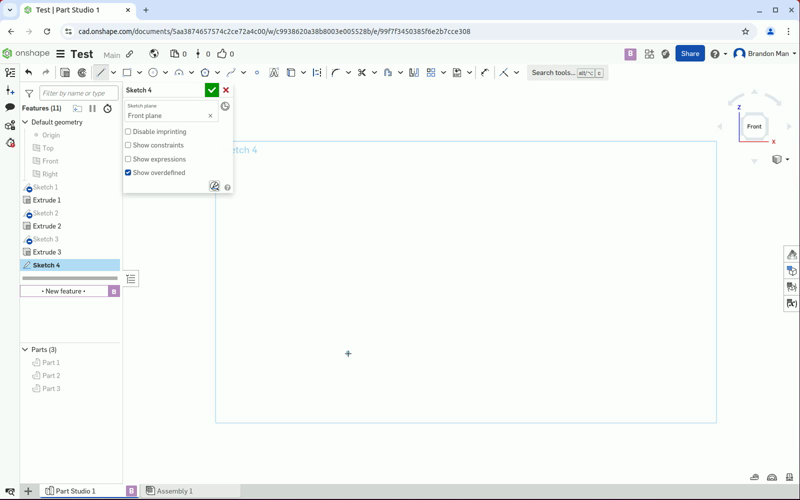
mouse_move(378, 353)
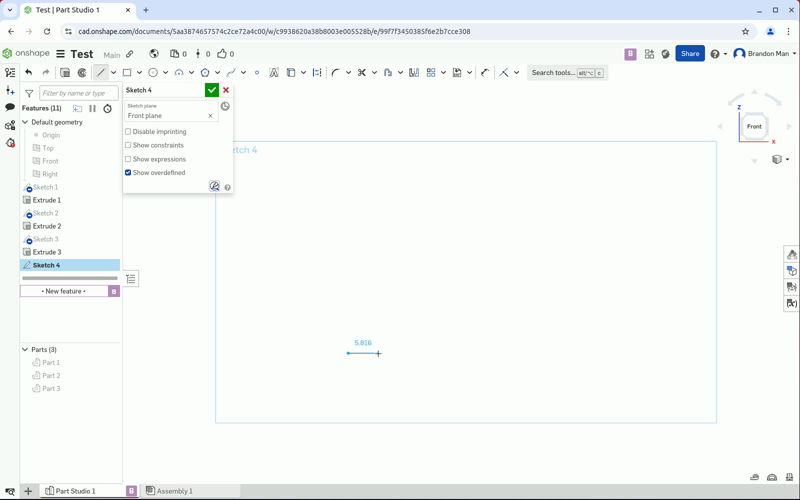
mouse_move(352, 346)
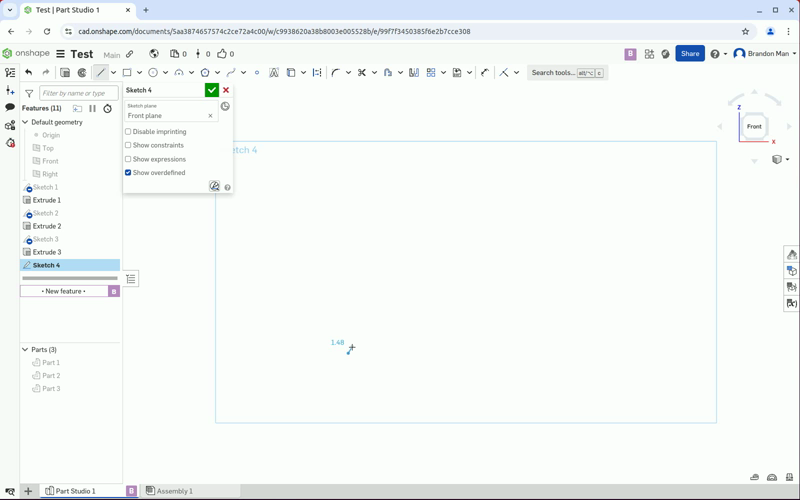
click(352, 346)
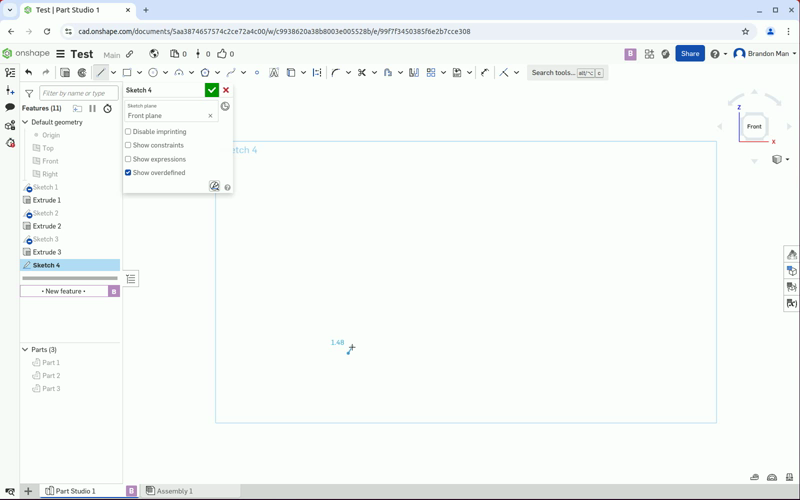
key_up(shift)
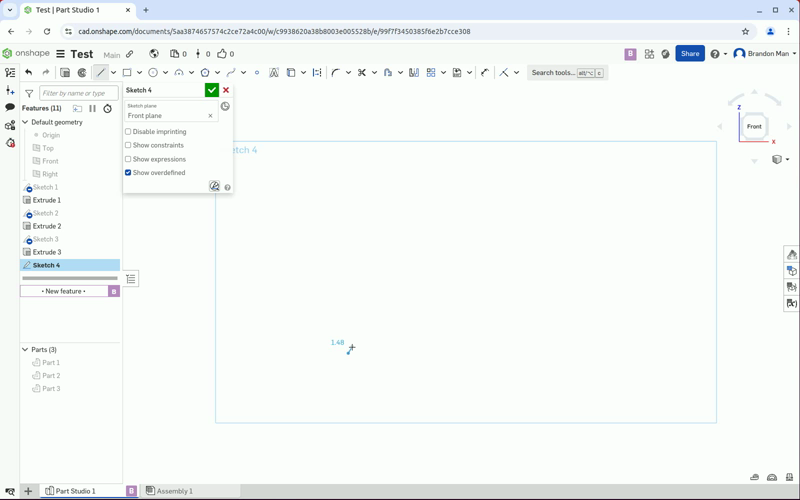
key_down(shift)
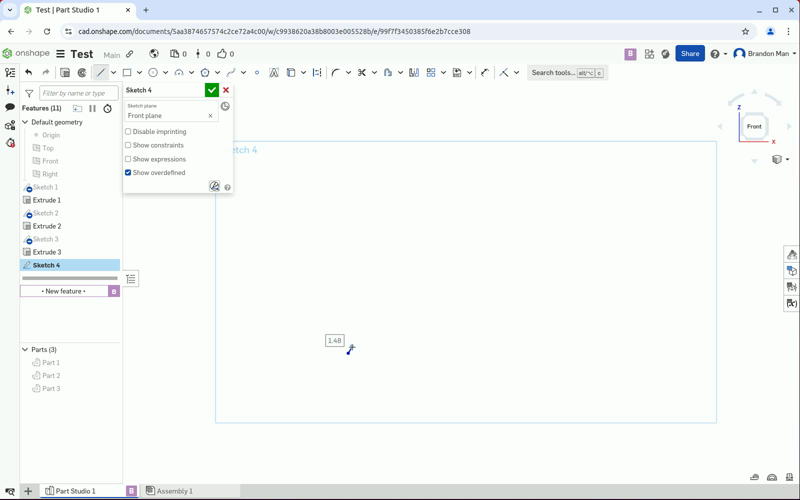
mouse_move(382, 346)
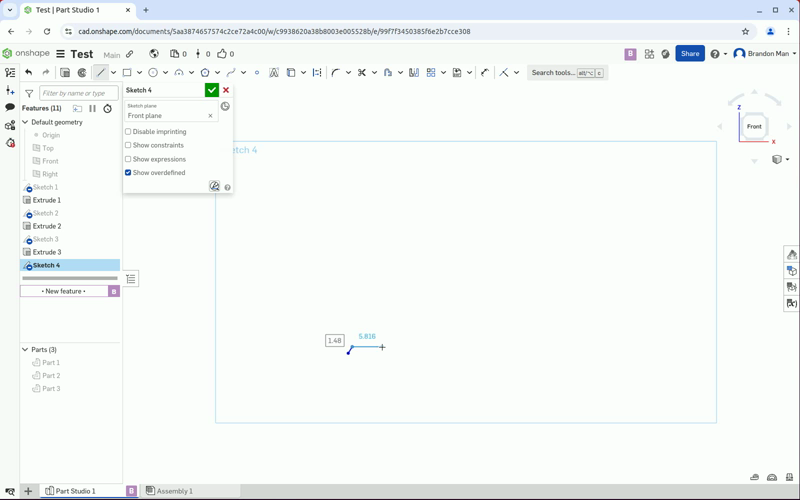
mouse_move(357, 338)
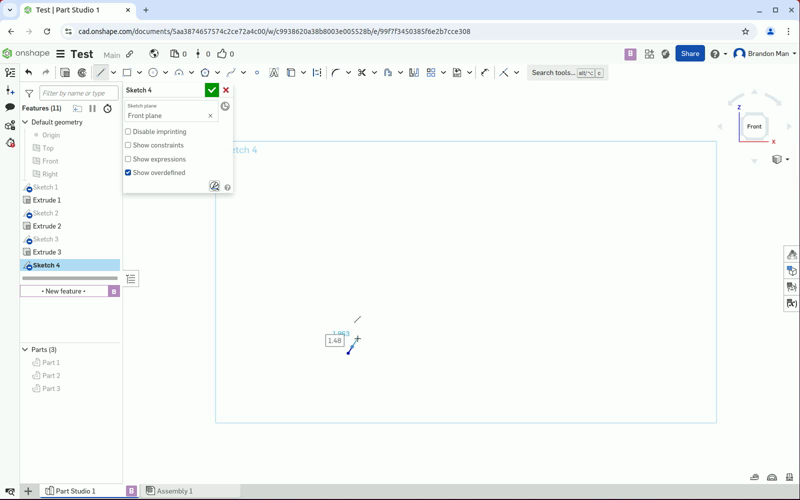
click(357, 338)
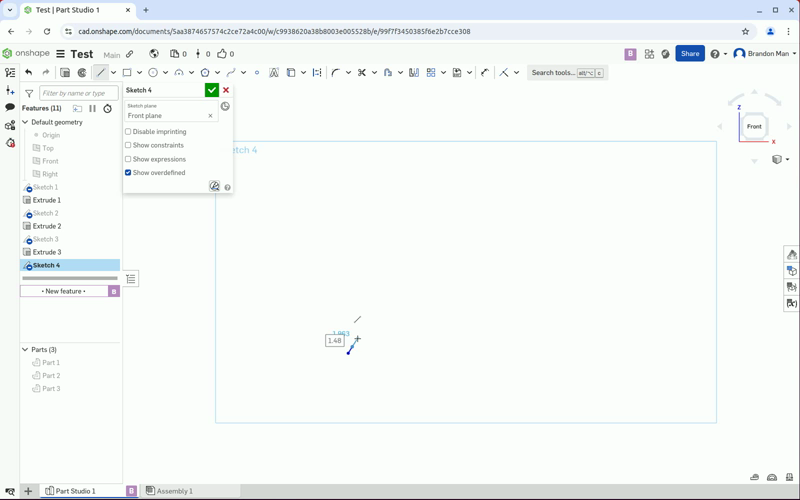
key_up(shift)
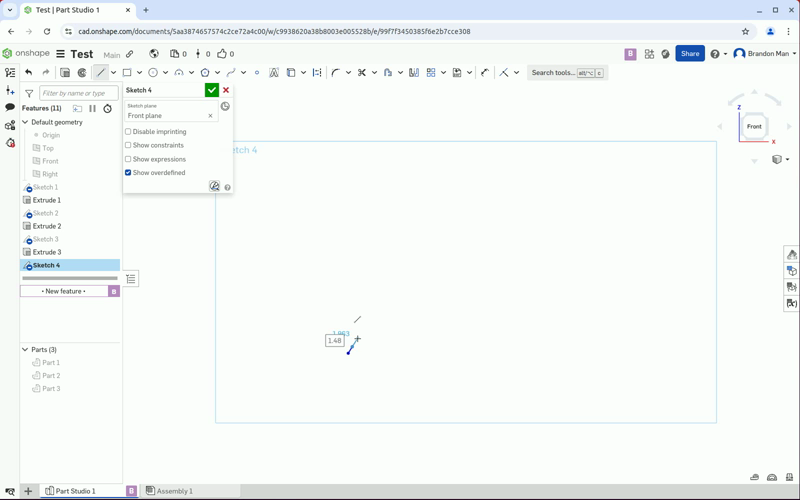
key_down(shift)
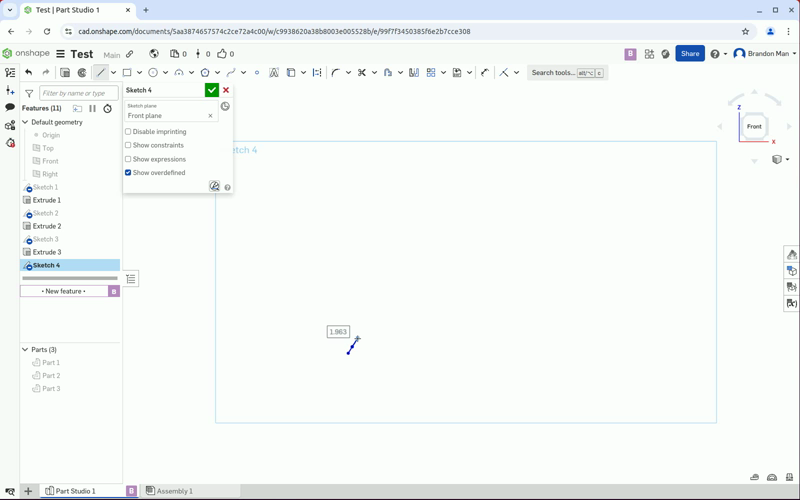
mouse_move(387, 338)
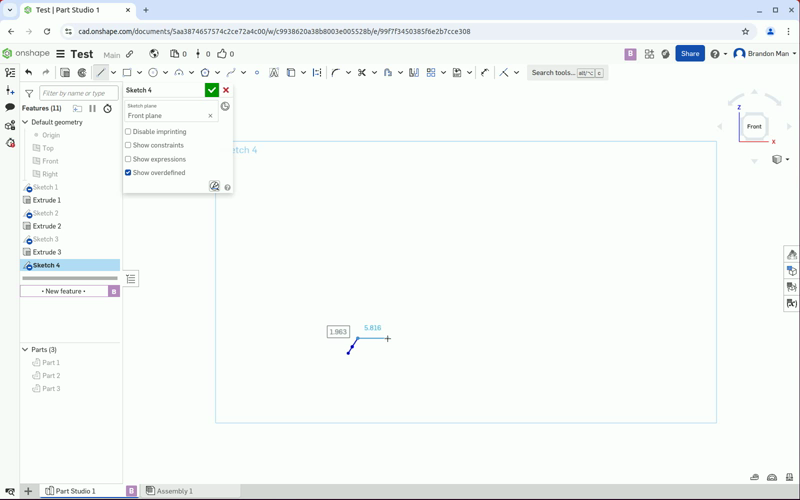
mouse_move(386, 292)
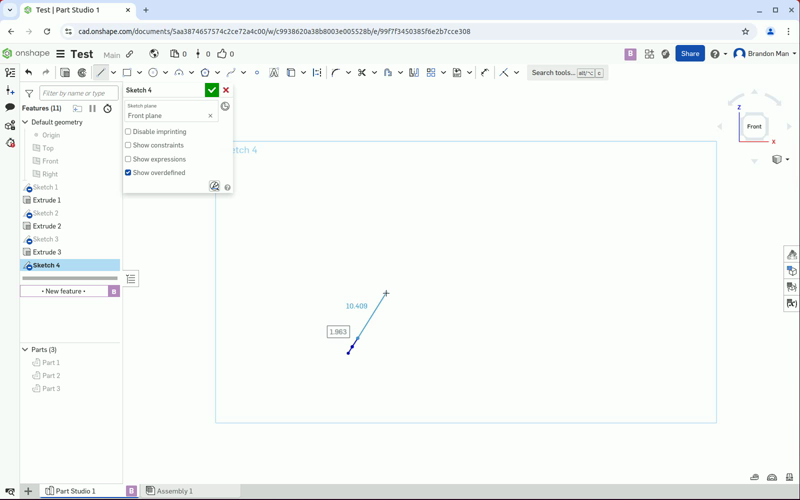
click(386, 292)
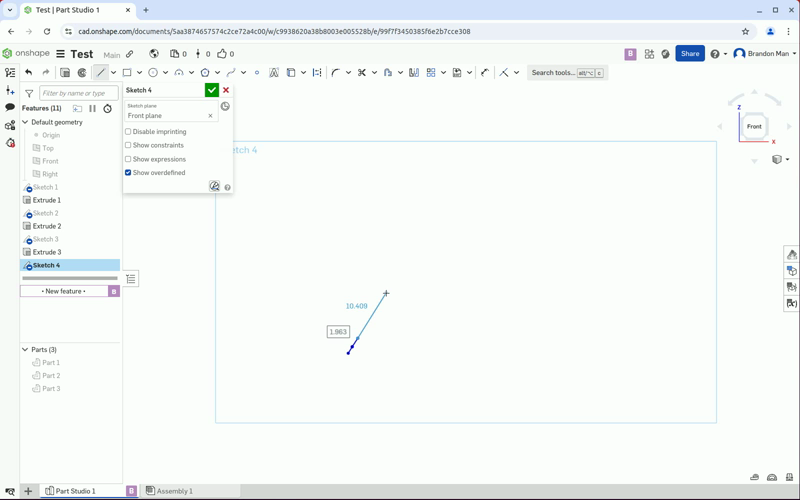
key_up(shift)
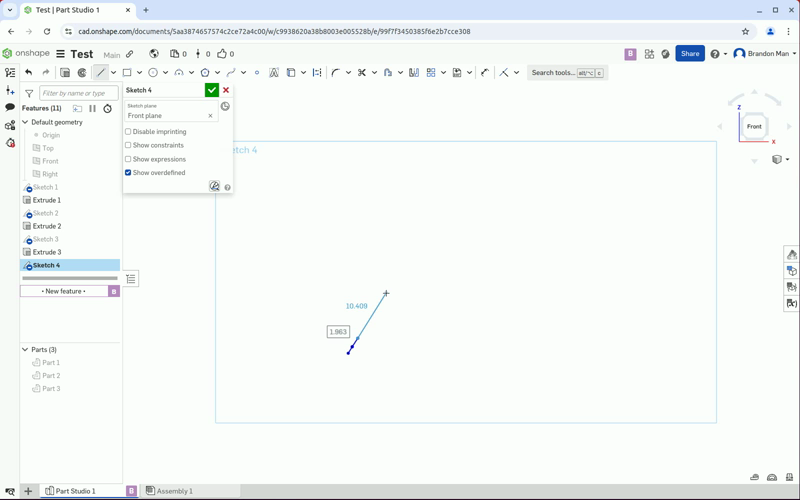
key_down(shift)
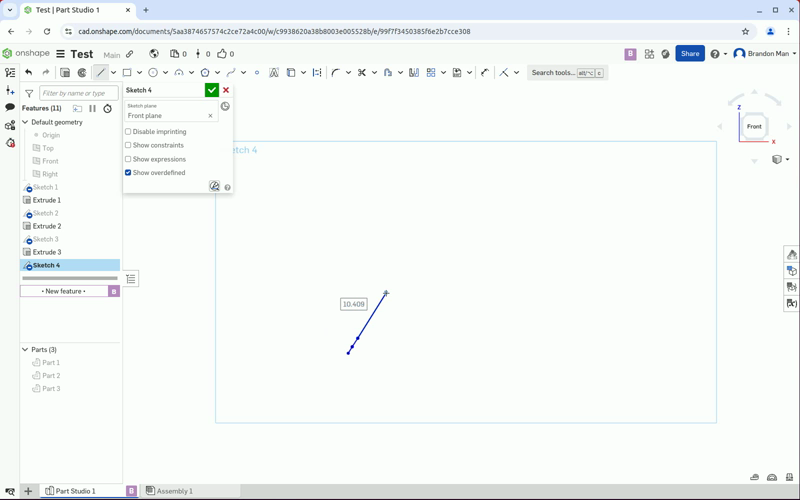
mouse_move(416, 292)
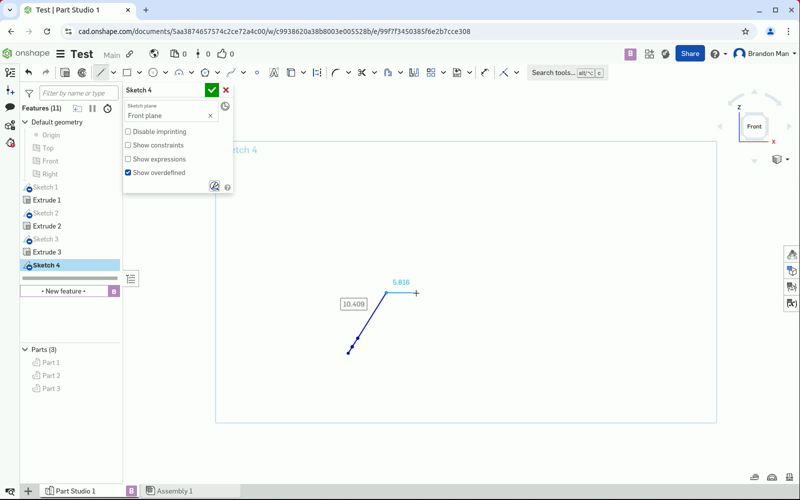
mouse_move(380, 292)
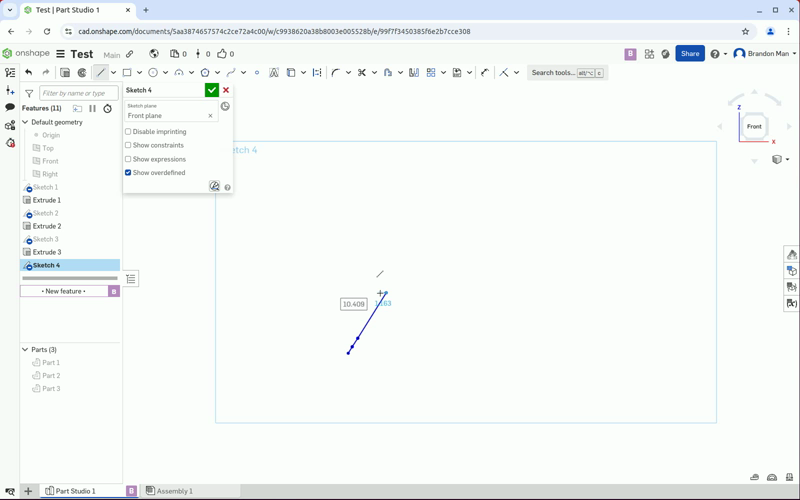
scroll(6)
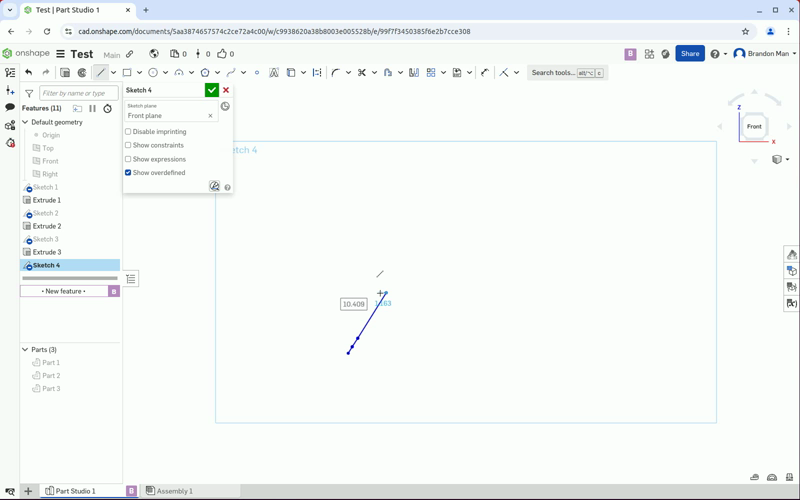
scroll(6)
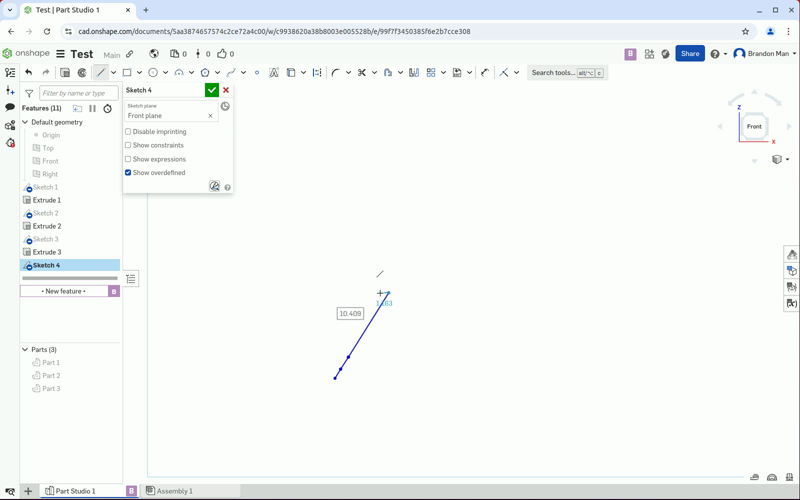
scroll(6)
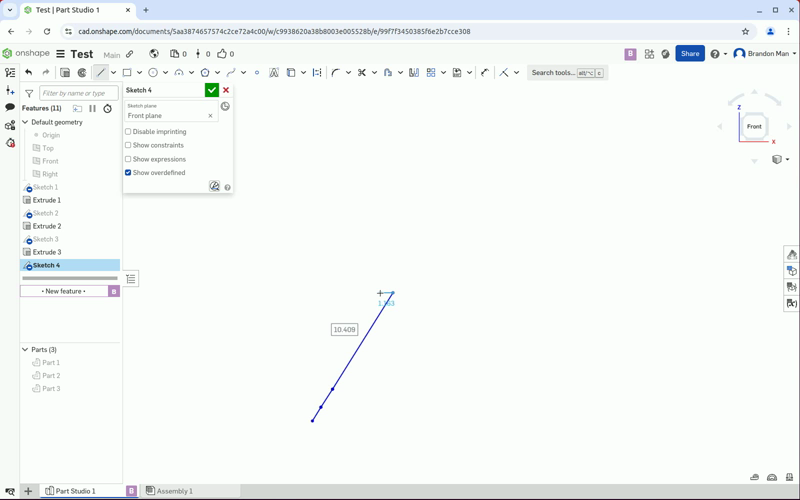
scroll(6)
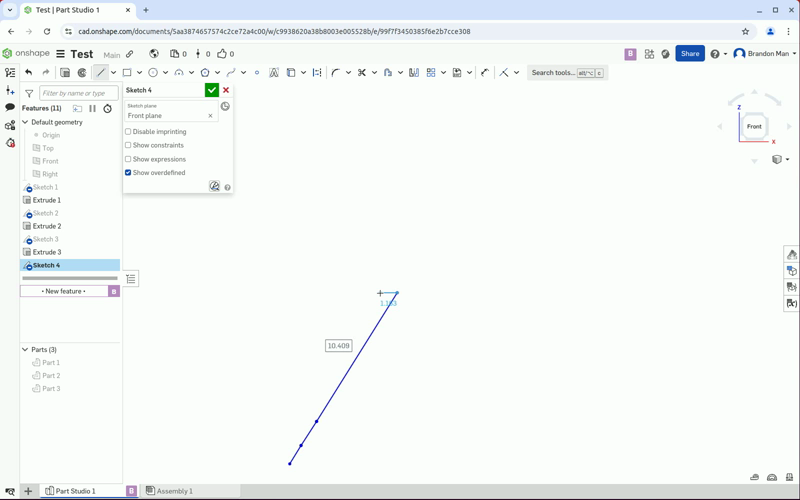
scroll(6)
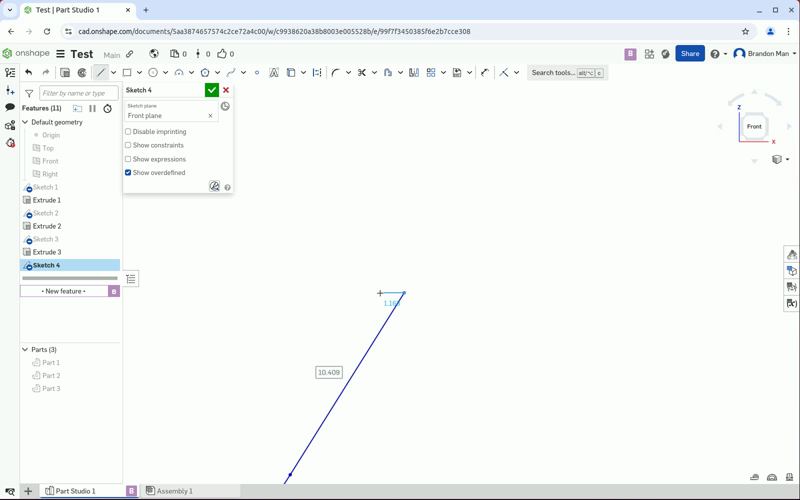
scroll(6)
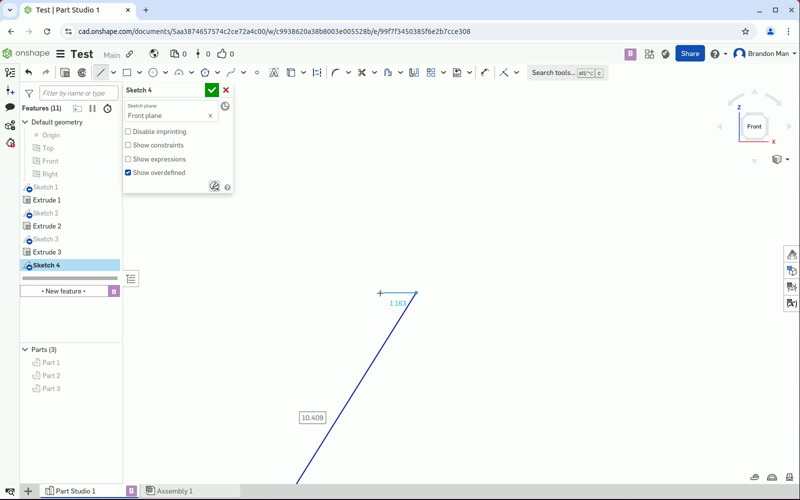
scroll(6)
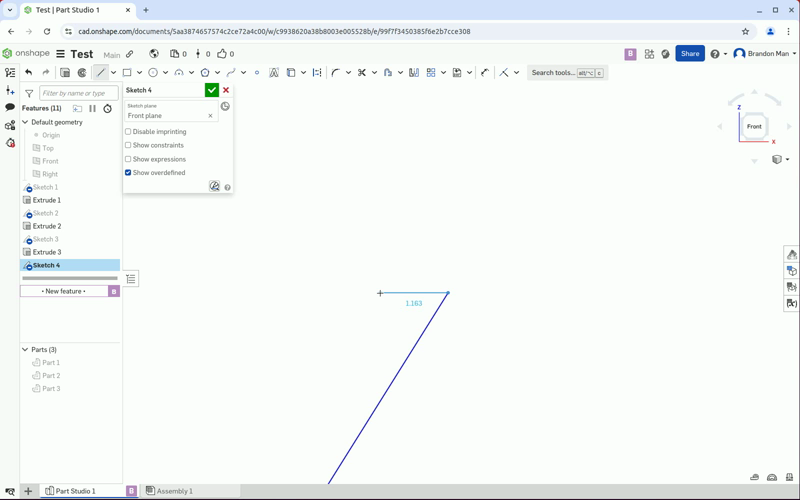
click(380, 292)
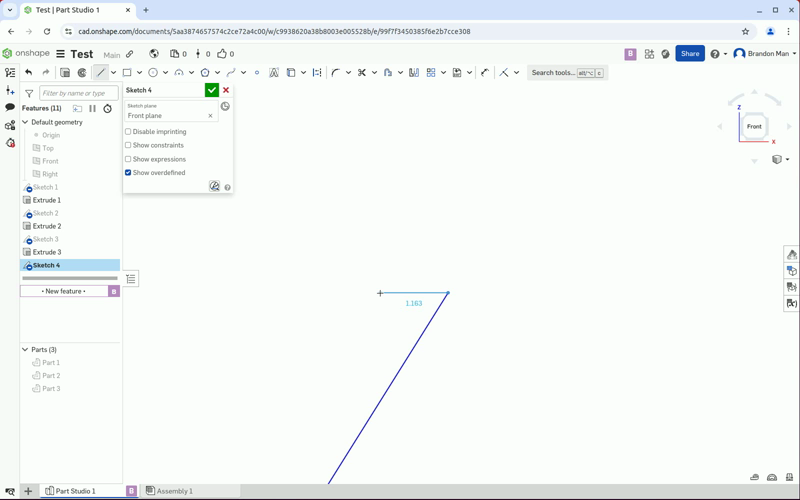
scroll(-6)
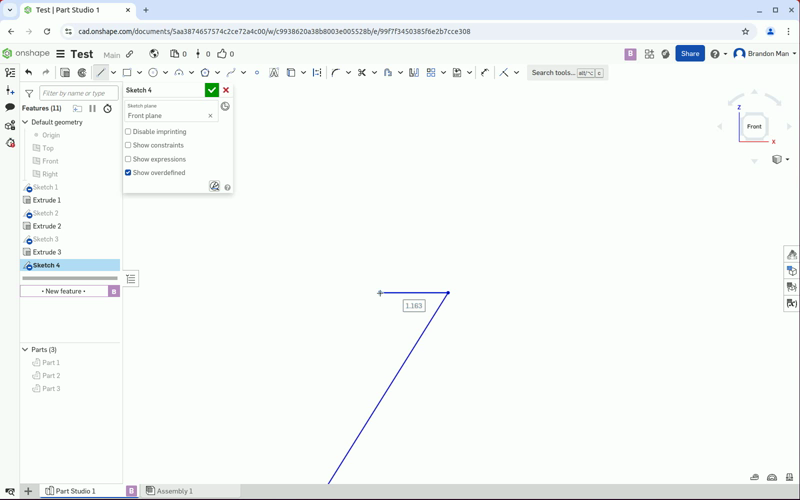
scroll(-6)
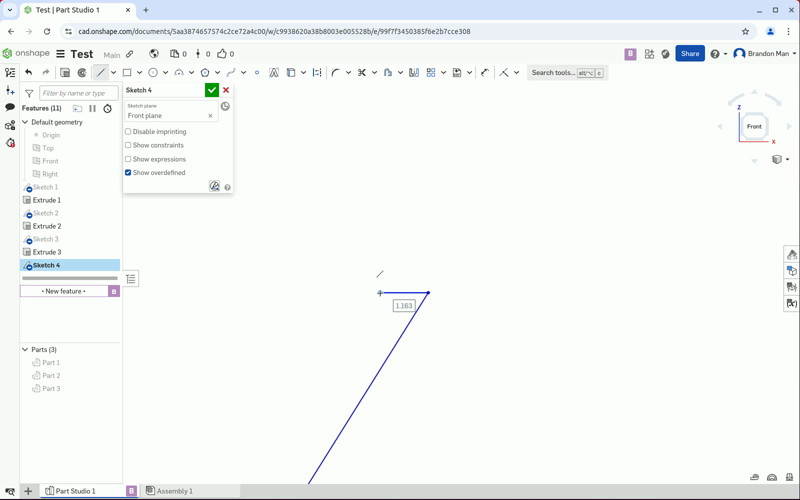
scroll(-6)
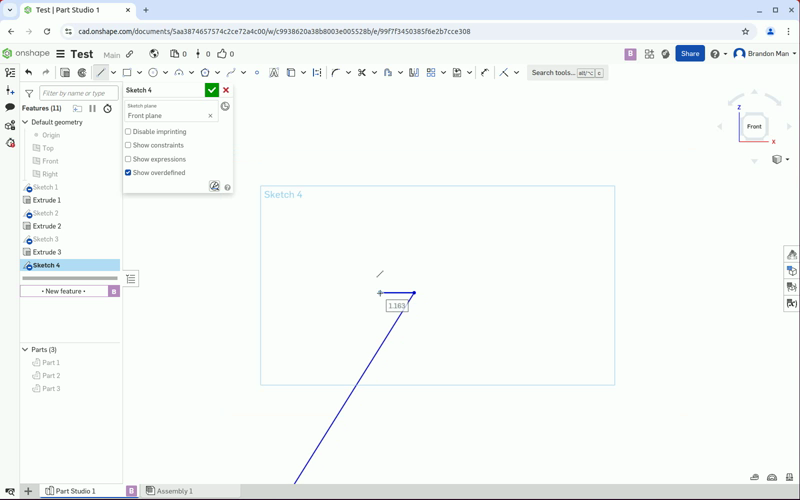
scroll(-6)
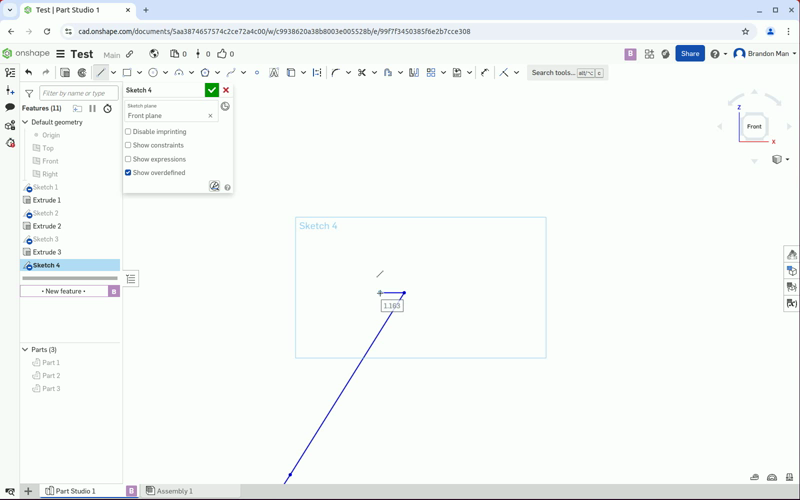
scroll(-6)
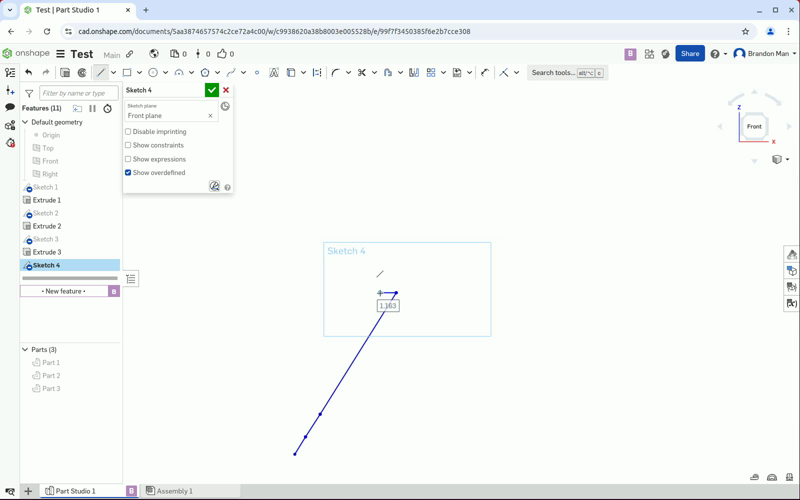
scroll(-6)
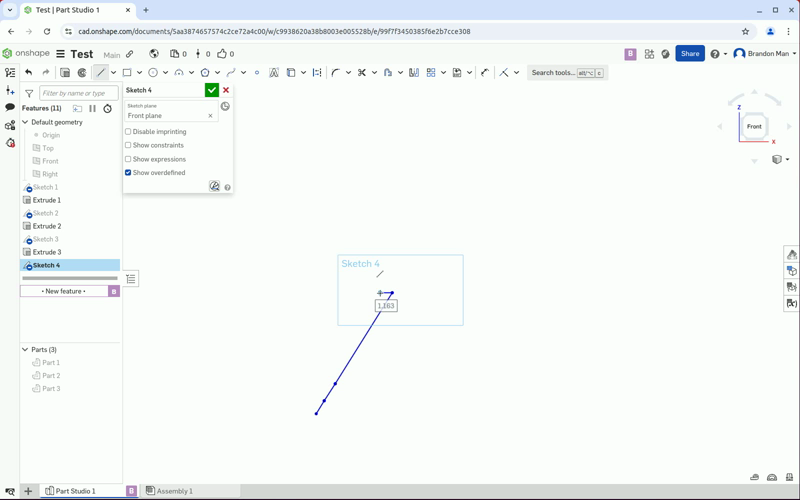
scroll(-6)
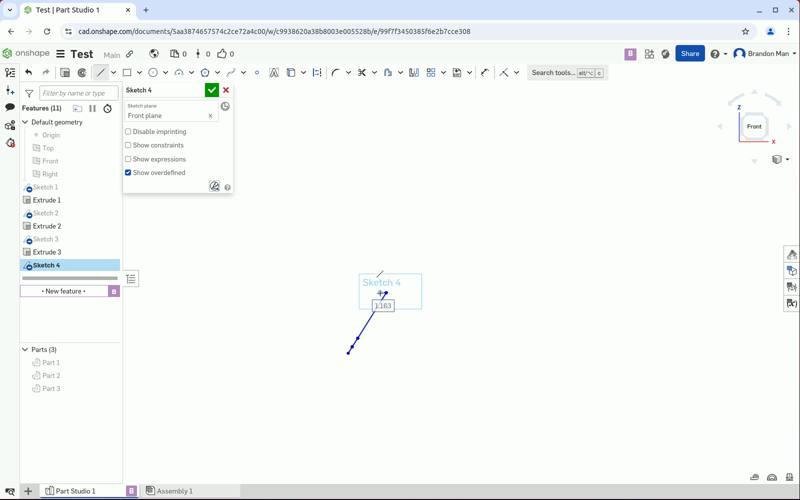
key_up(shift)
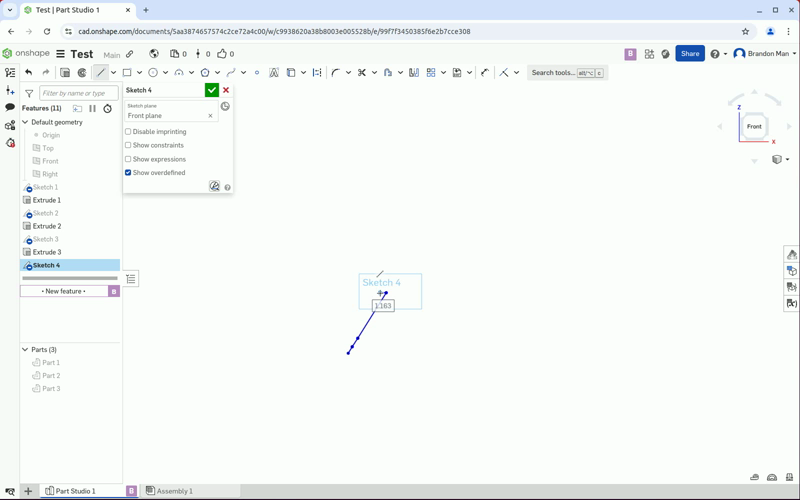
key_down(shift)
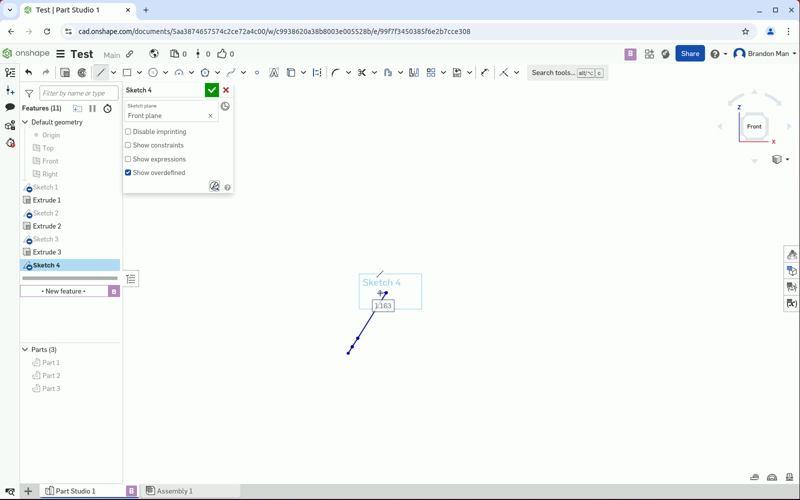
mouse_move(348, 343)
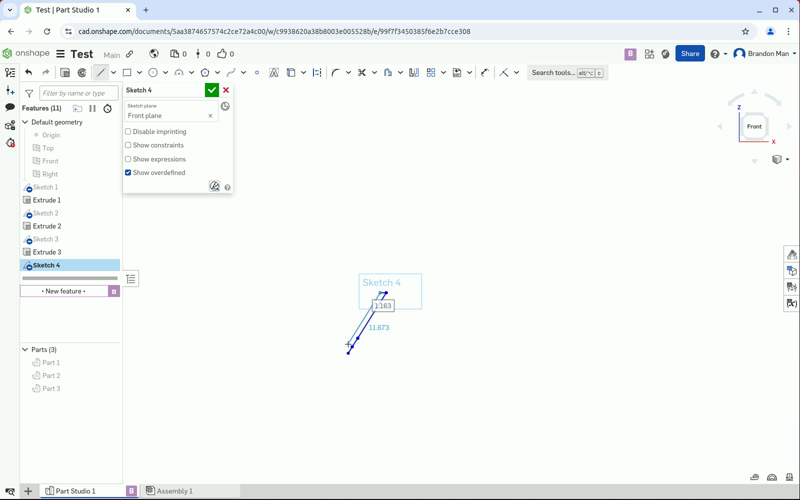
click(348, 343)
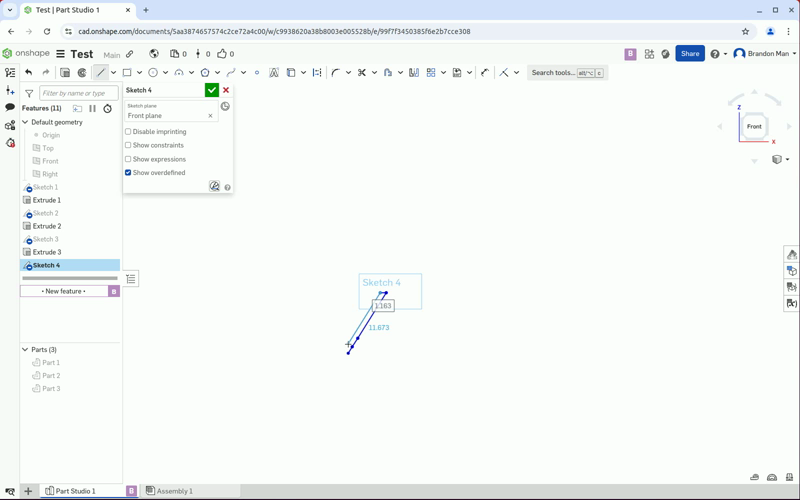
key_up(shift)
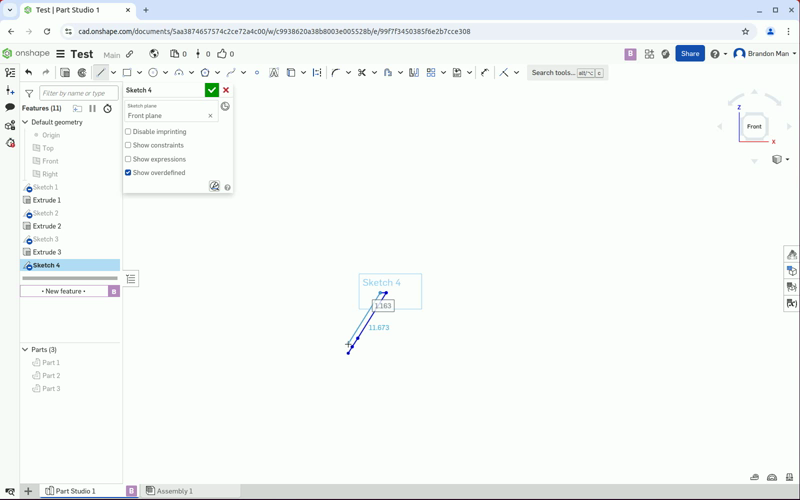
mouse_move(378, 343)
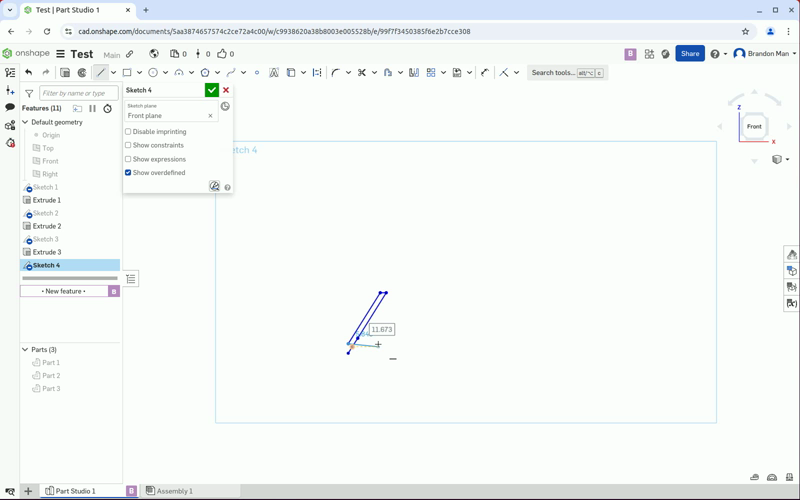
key_down(shift)
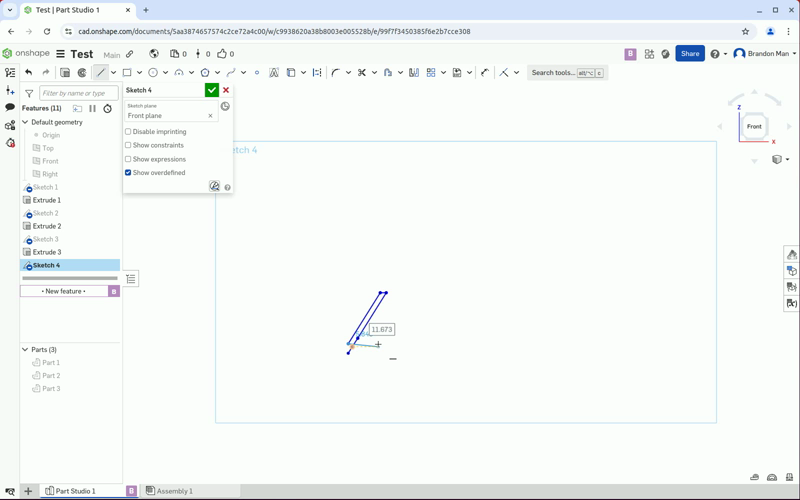
mouse_move(348, 353)
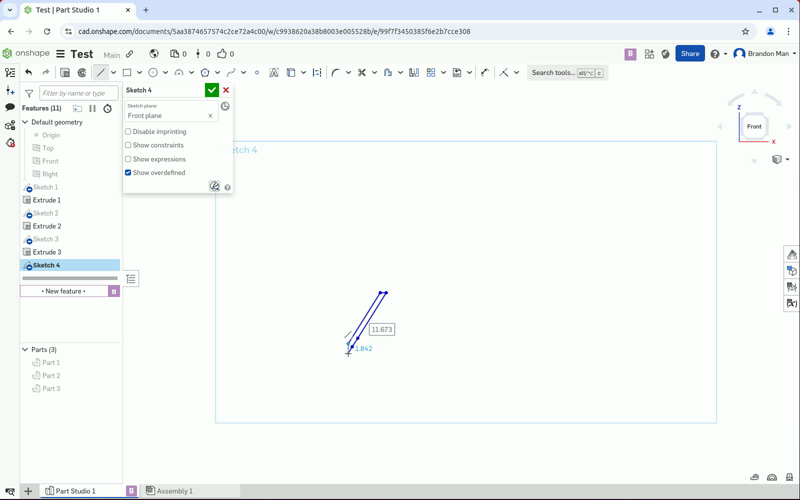
key_up(shift)
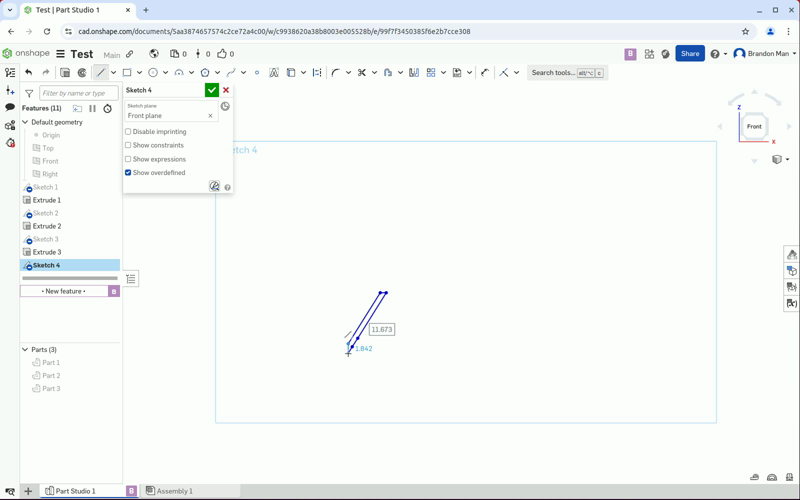
click(348, 353)
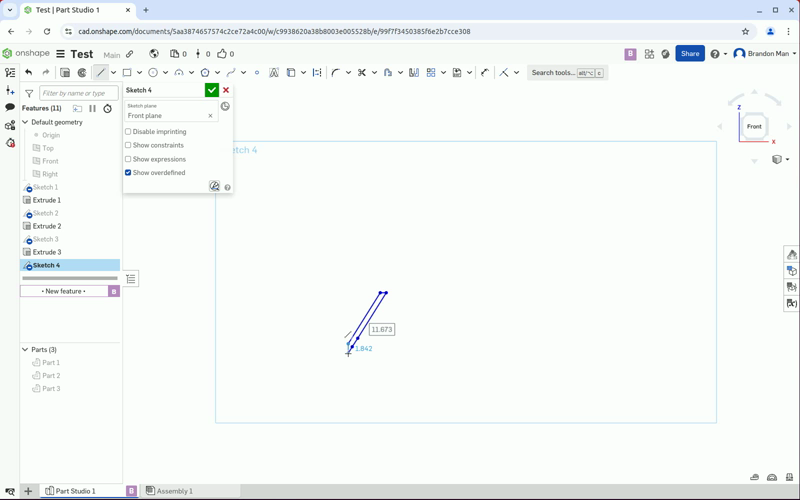
key(esc)
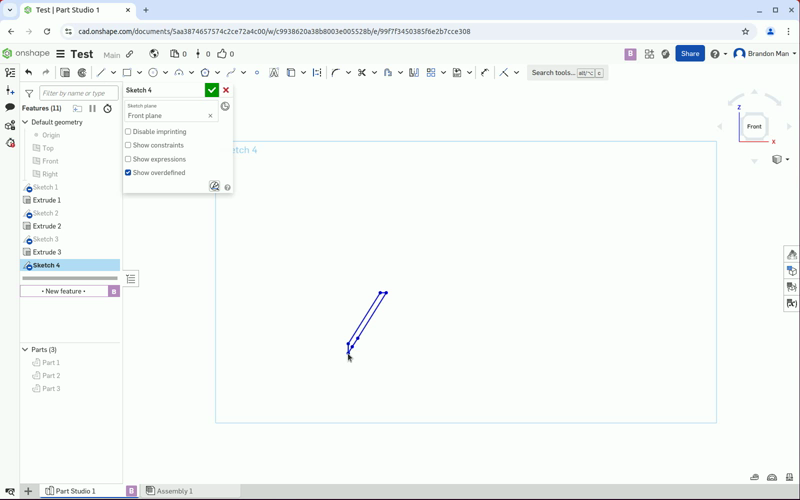
mouse_move(358, 336)
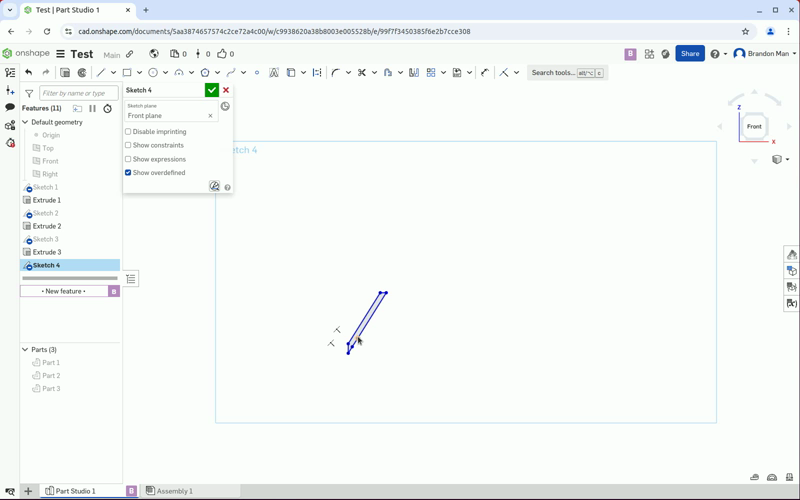
scroll(6)
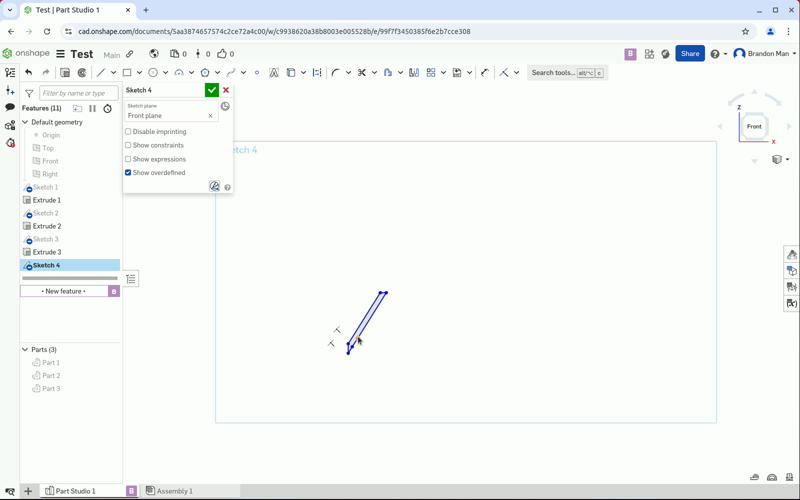
scroll(6)
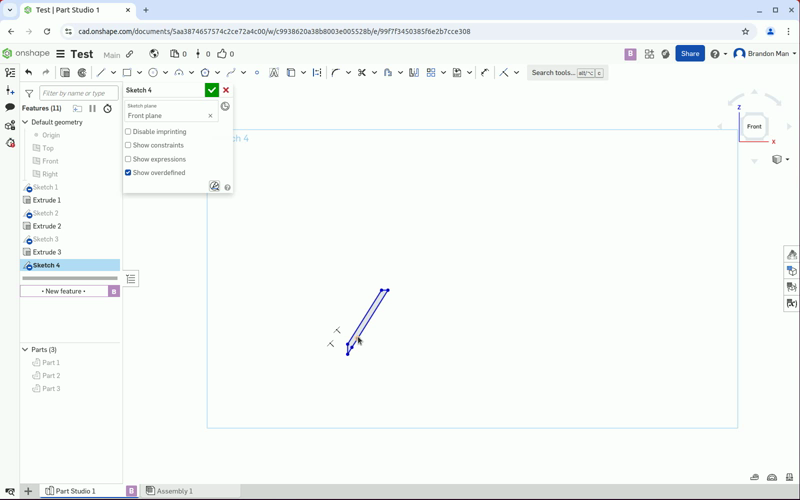
scroll(6)
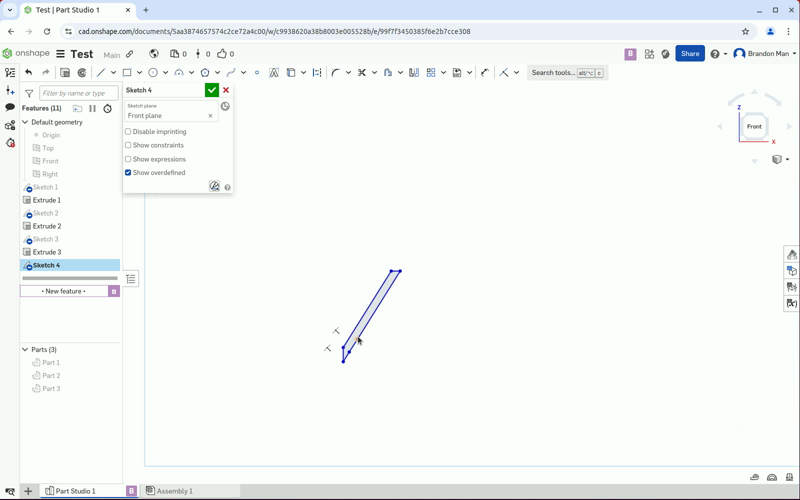
scroll(6)
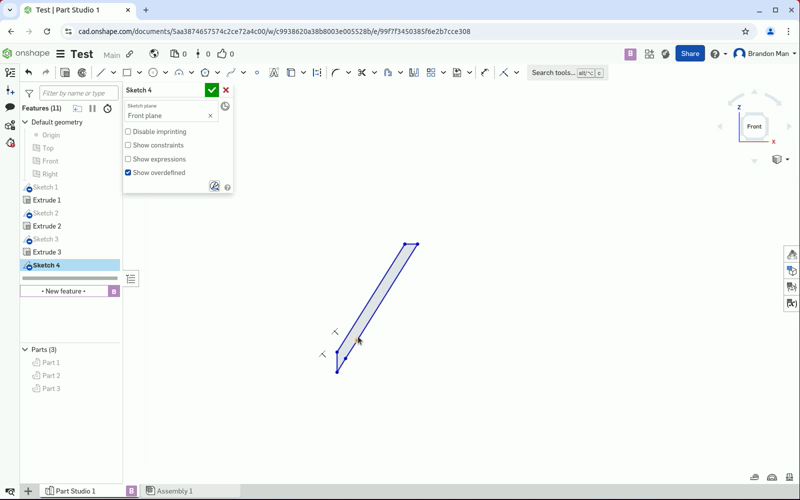
scroll(6)
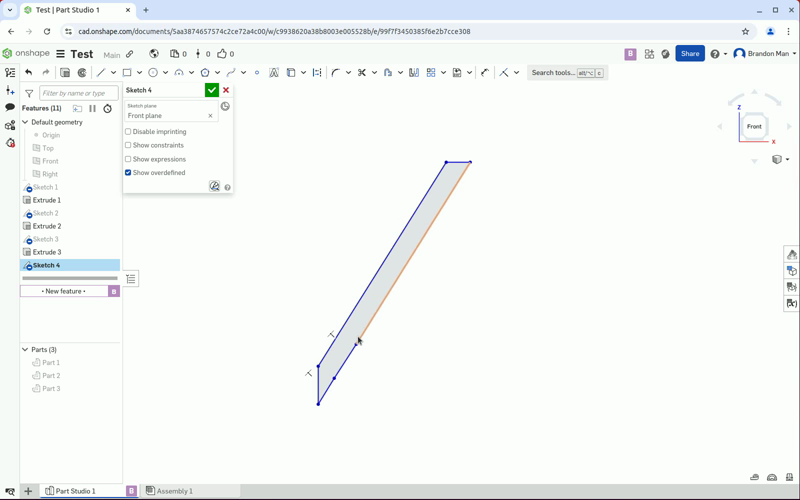
scroll(6)
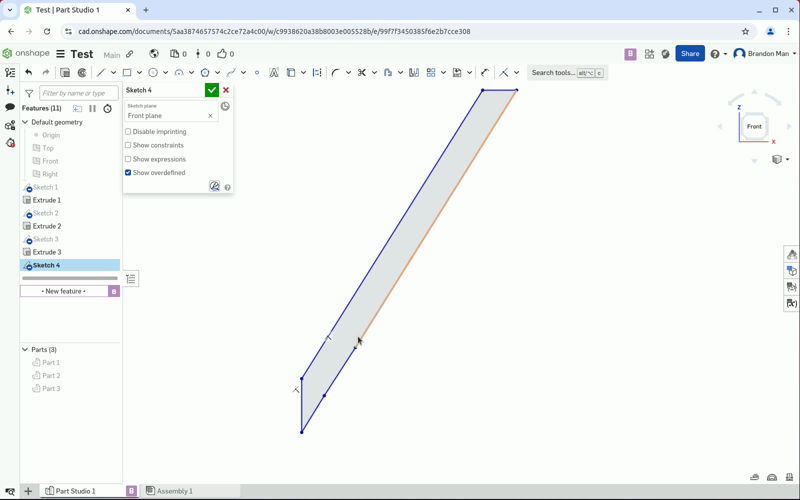
scroll(6)
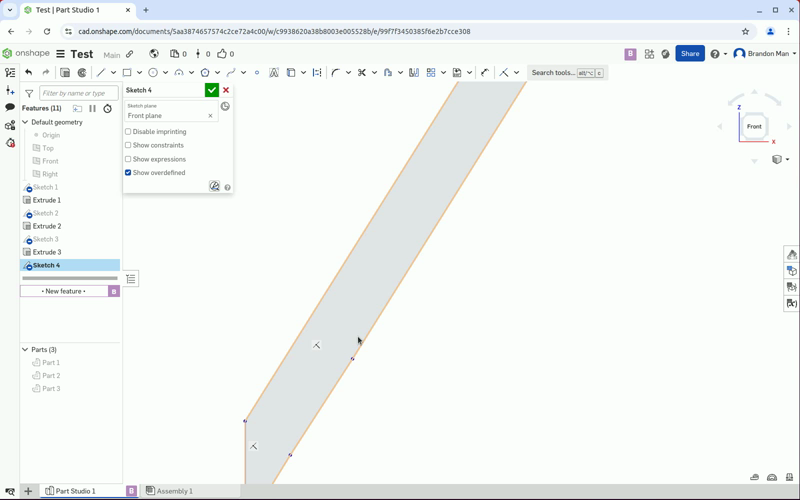
click(358, 336)
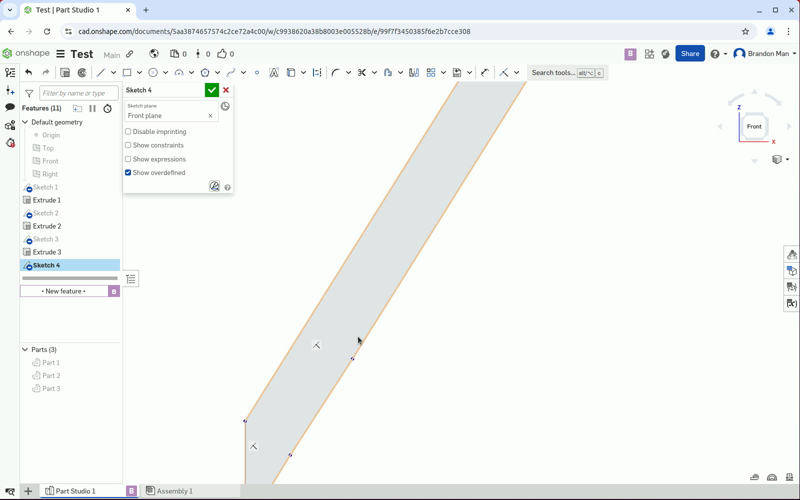
scroll(-6)
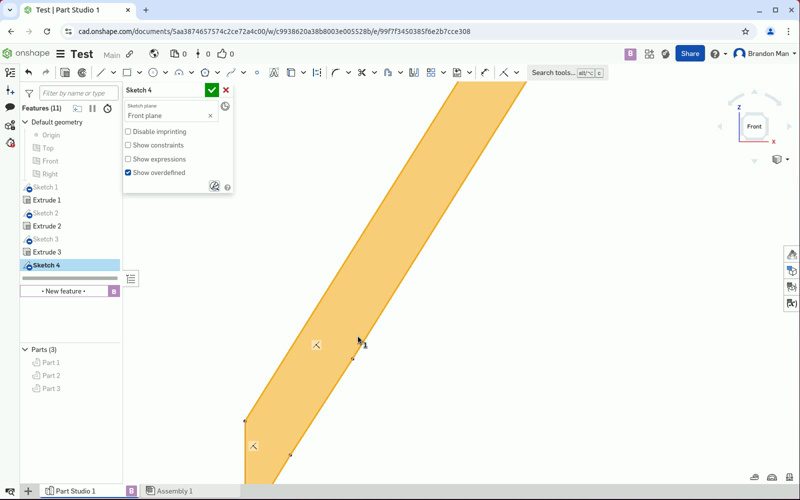
scroll(-6)
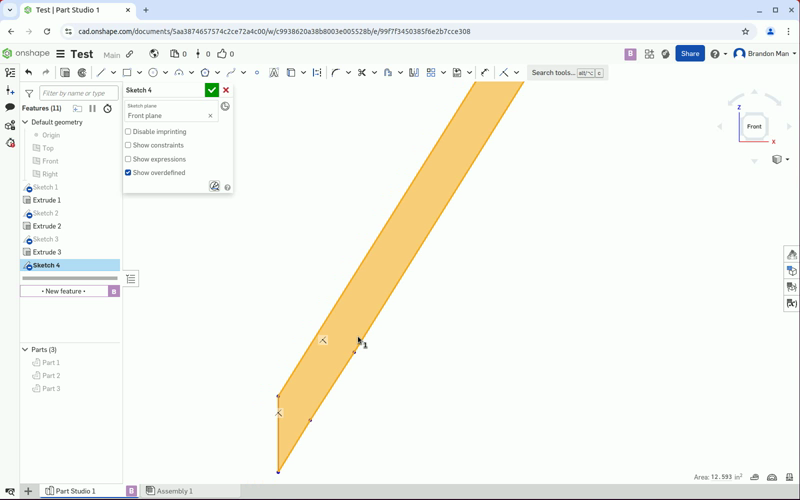
scroll(-6)
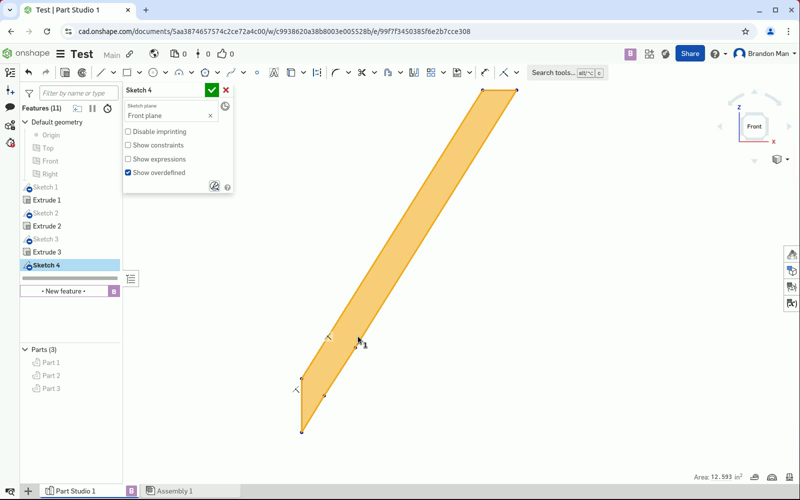
scroll(-6)
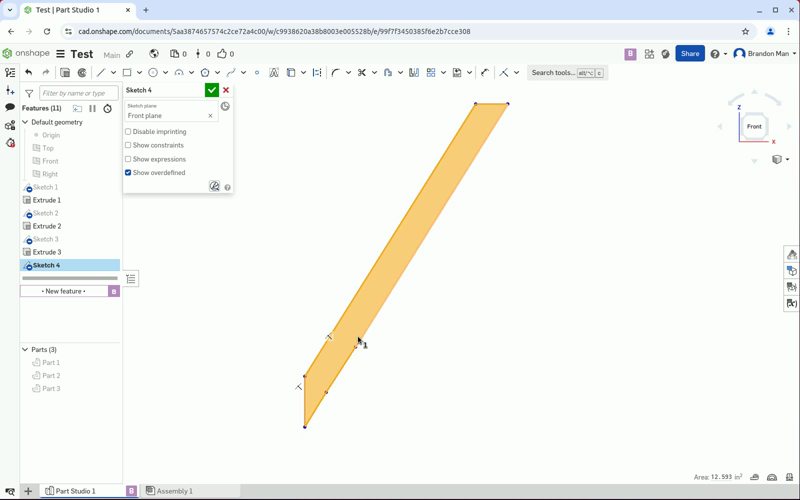
scroll(-6)
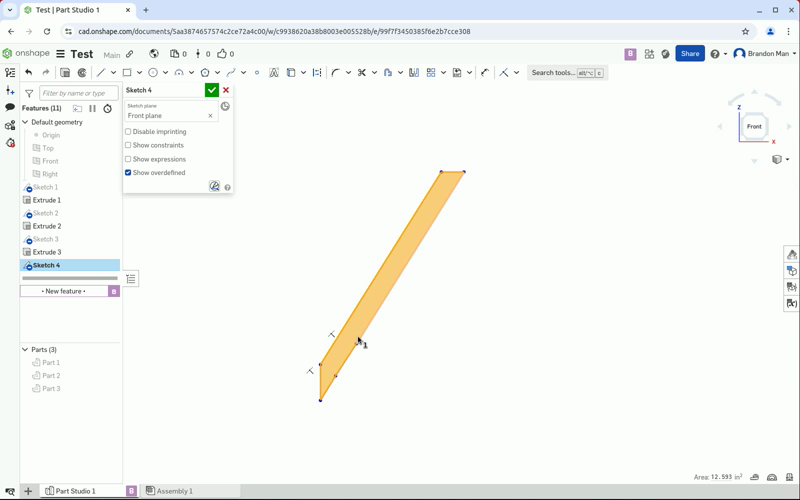
scroll(-6)
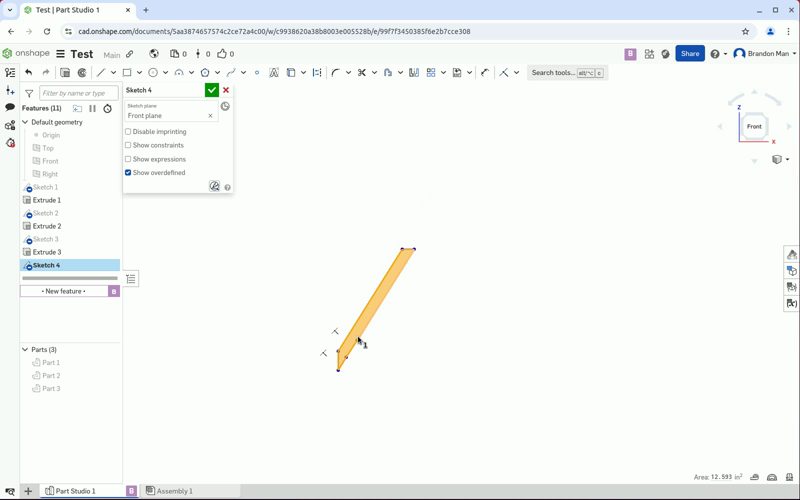
scroll(-6)
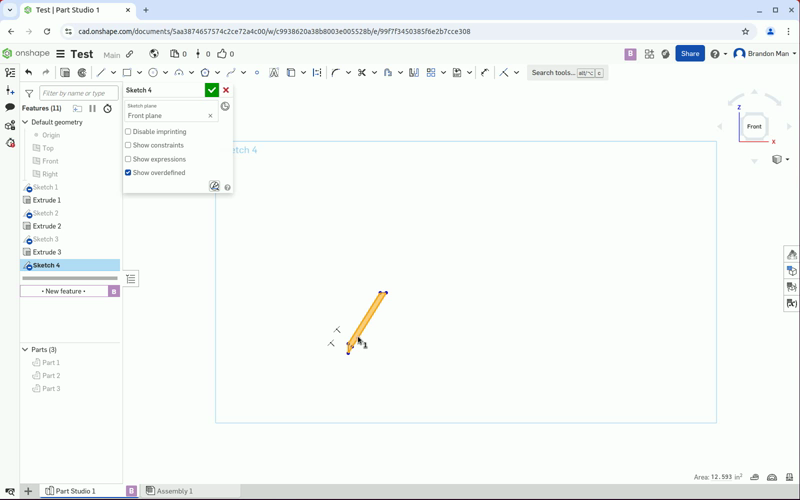
mouse_move(73, 352)
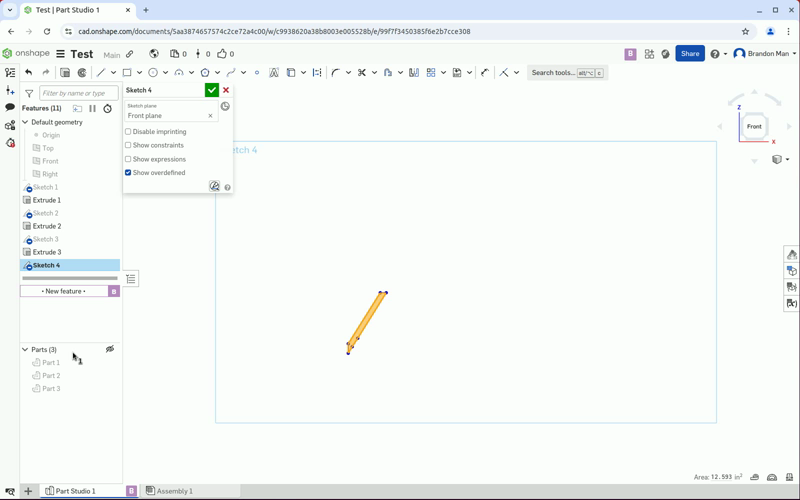
key(shift+y)
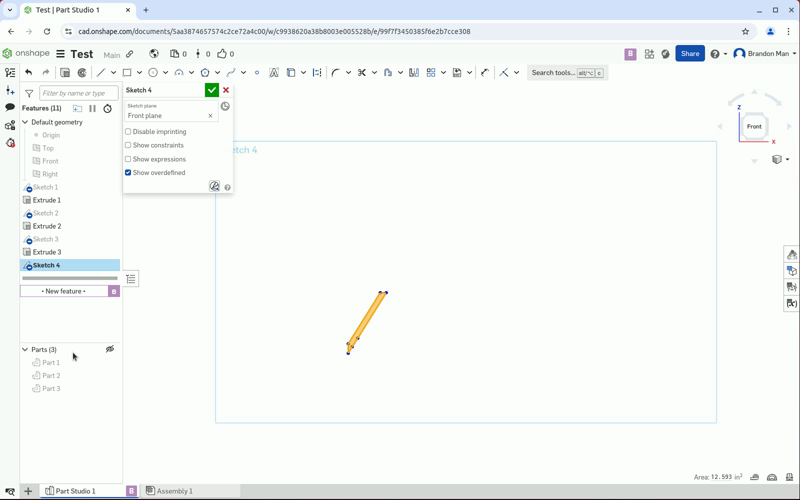
key(shift+e)
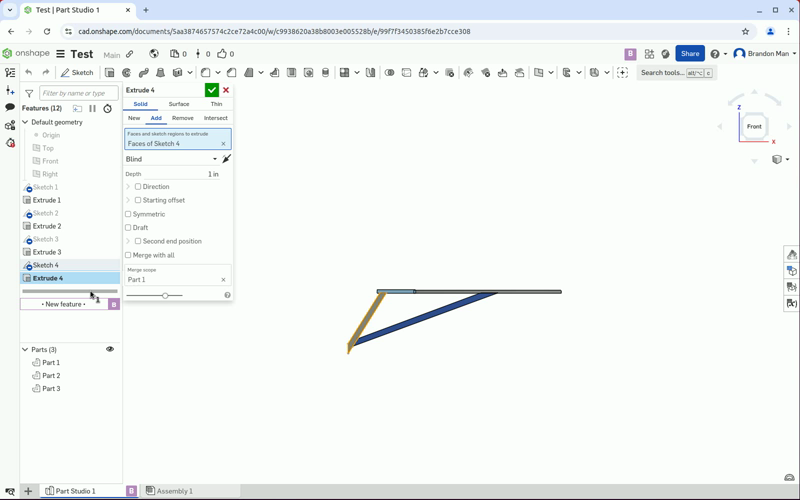
mouse_move(143, 106)
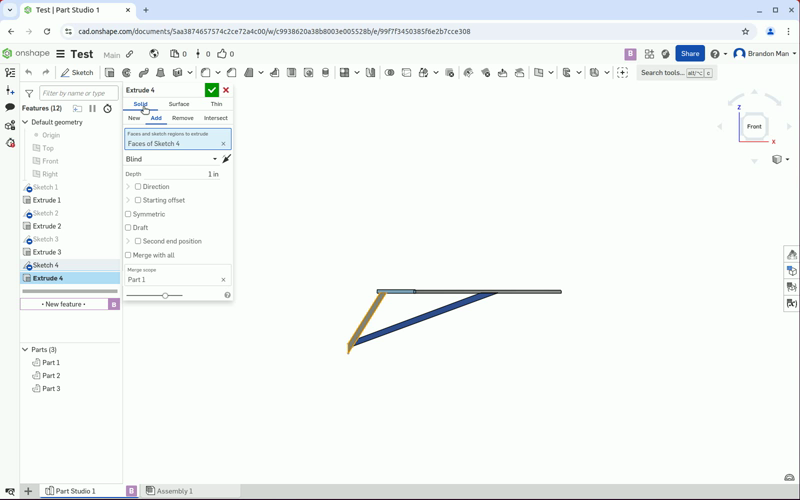
click(143, 106)
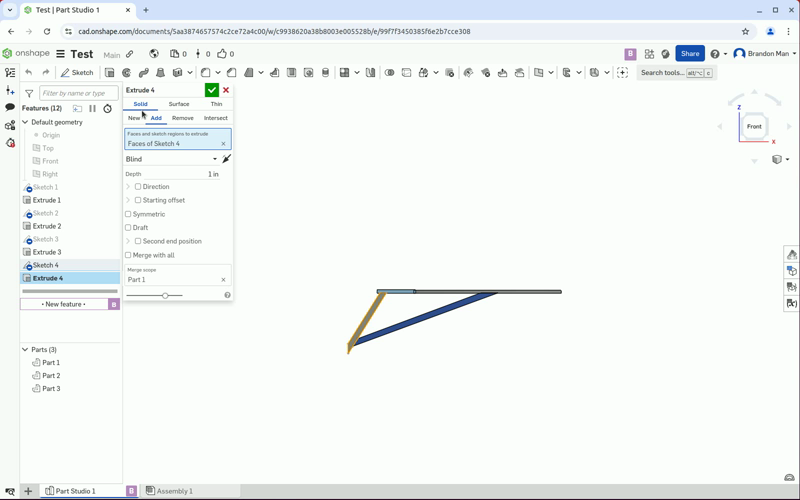
mouse_move(137, 120)
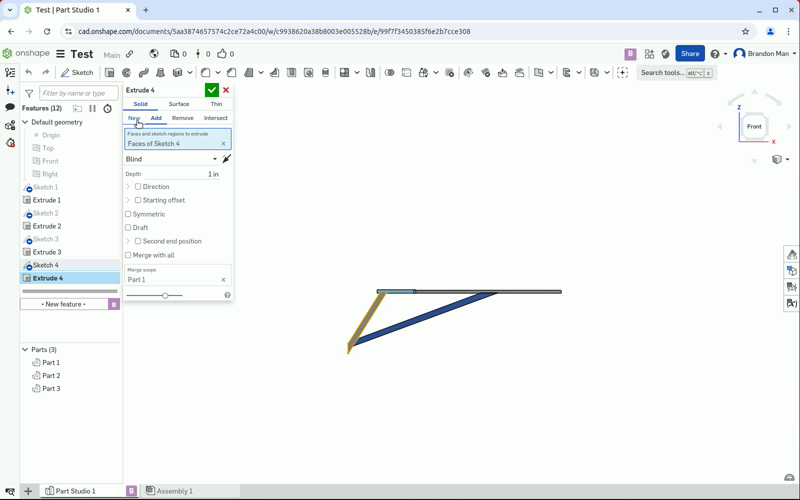
click(137, 120)
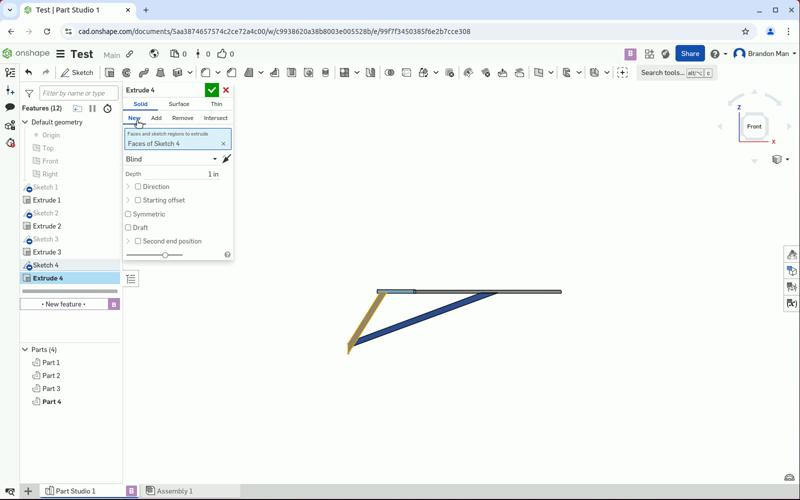
key(tab, 4)
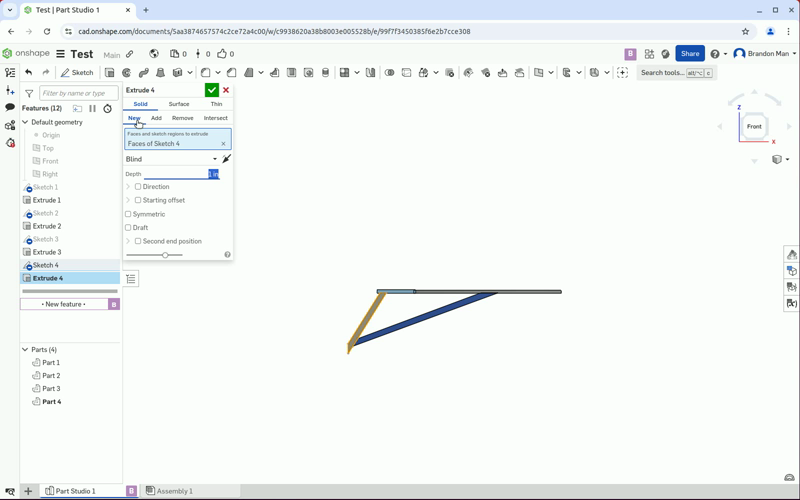
text(0.482)
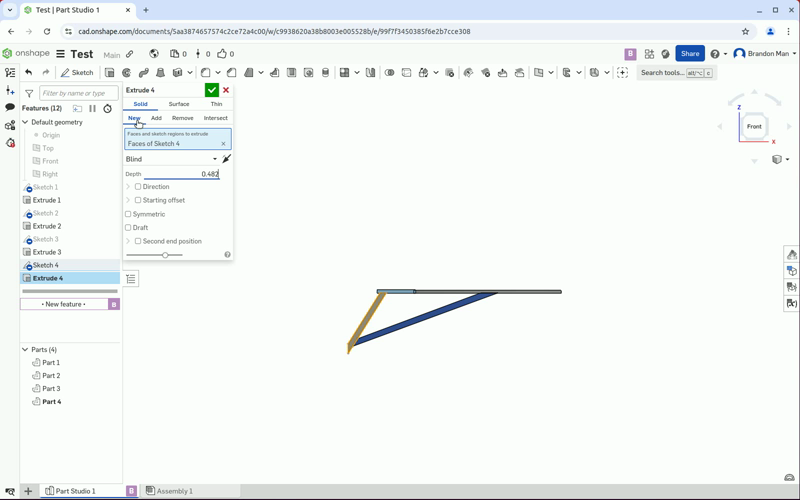
key(tab, 3)
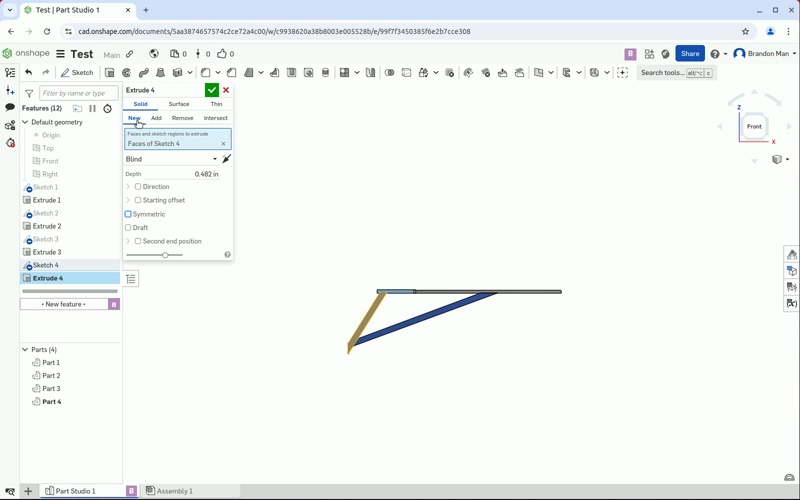
key(space)
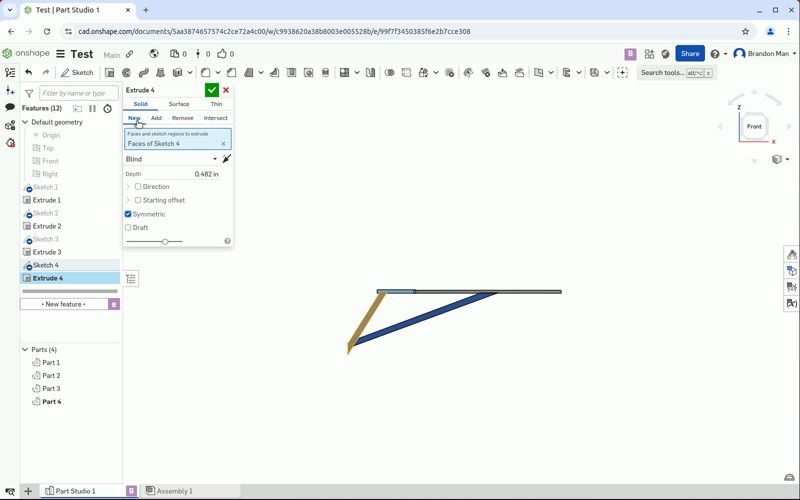
key(enter)
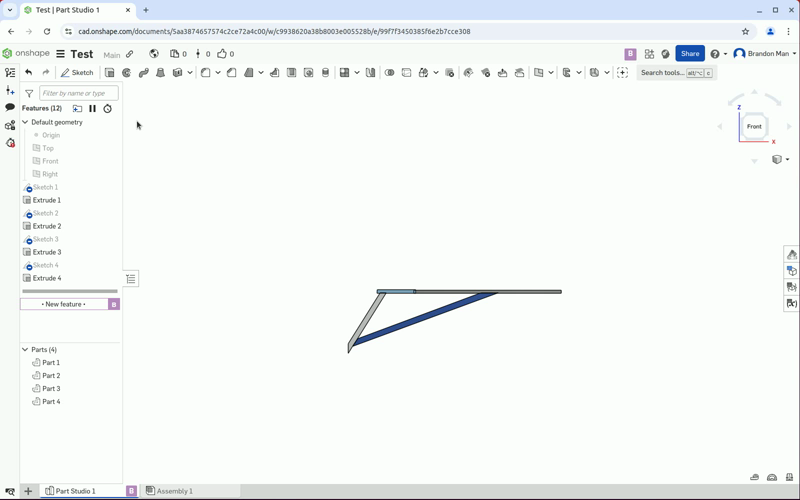
key(shift+h)
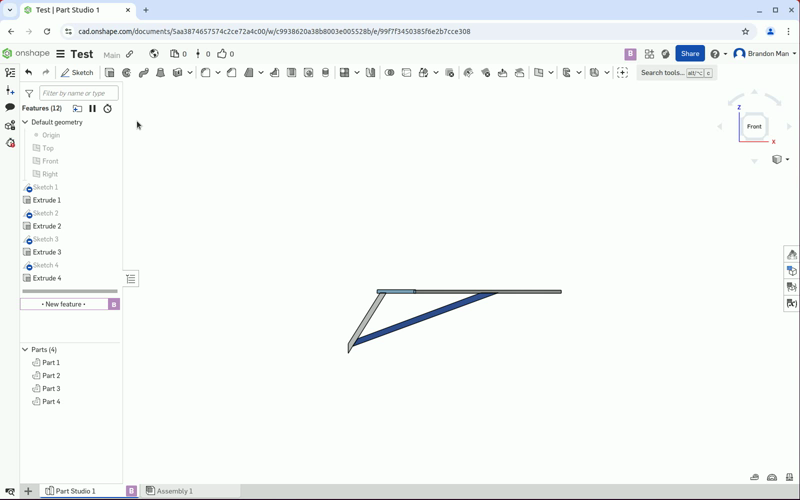
key(shift+h)
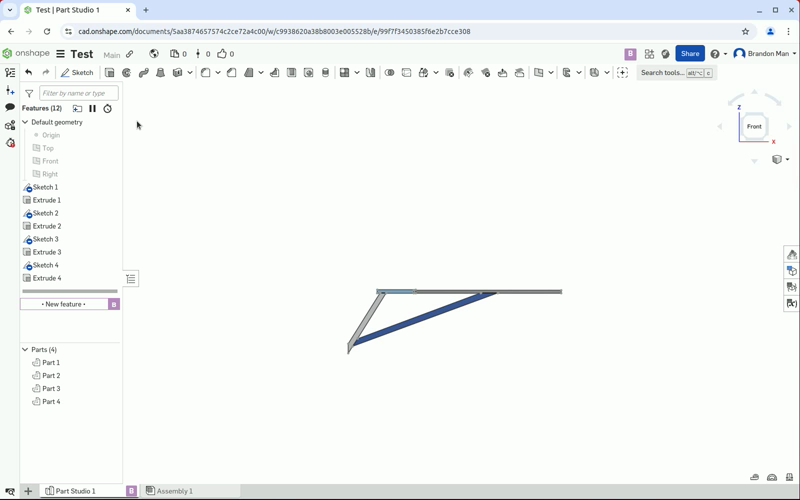
key(shift+7)
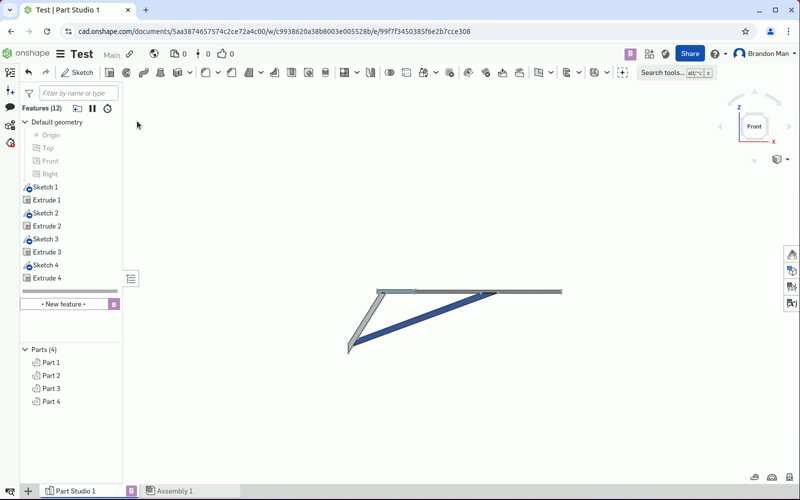
key(left, 2)
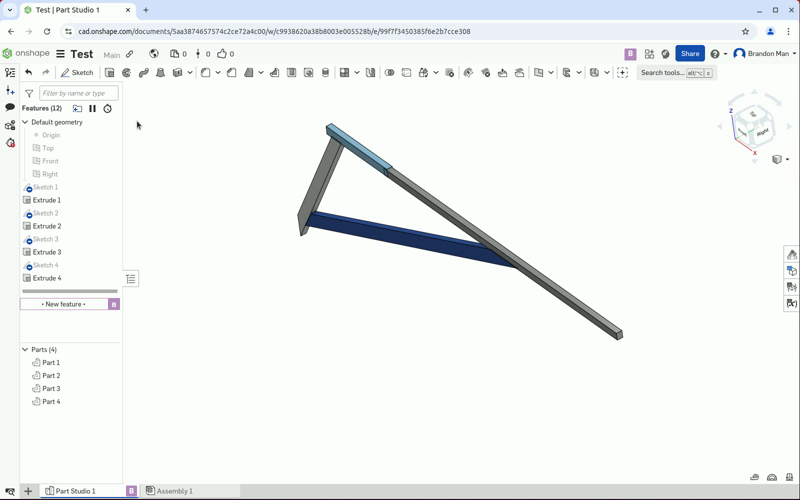
key(down, 2)
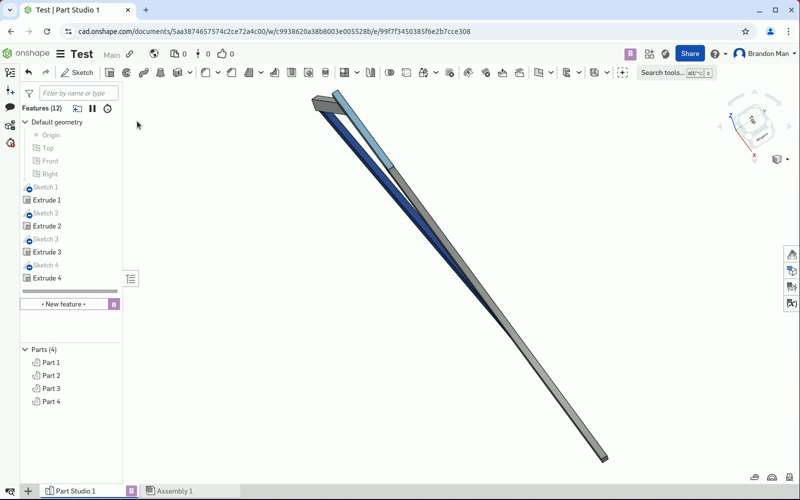
key(up, 2)
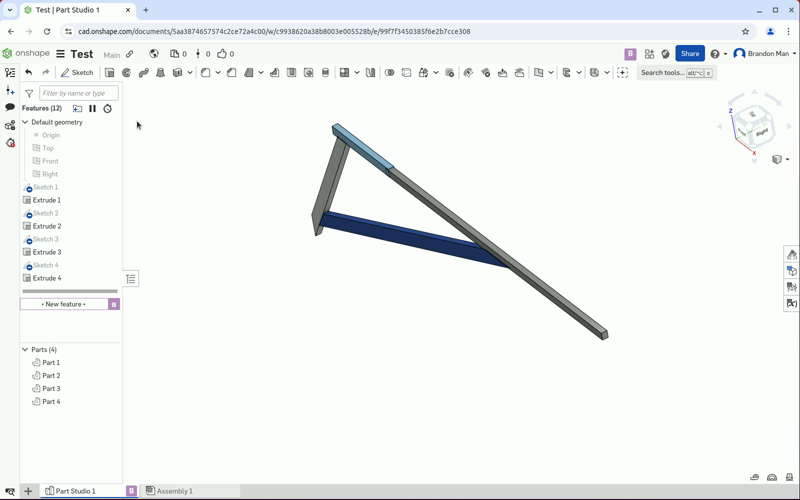
key(right, 2)
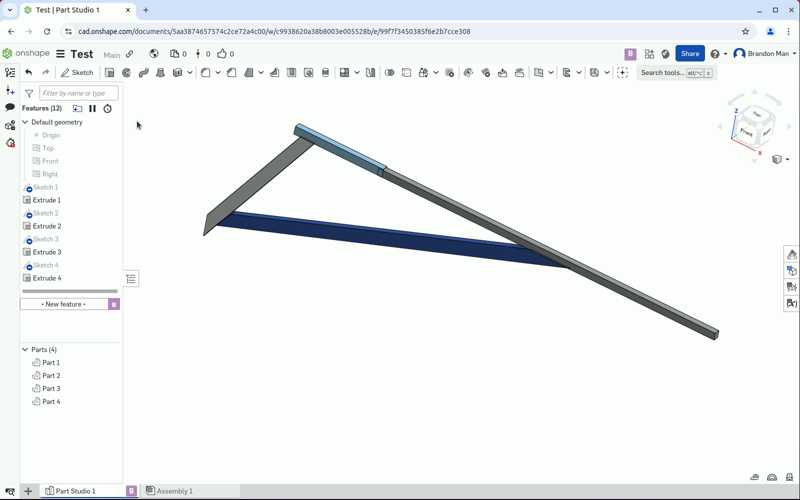
mouse_move(73, 189)
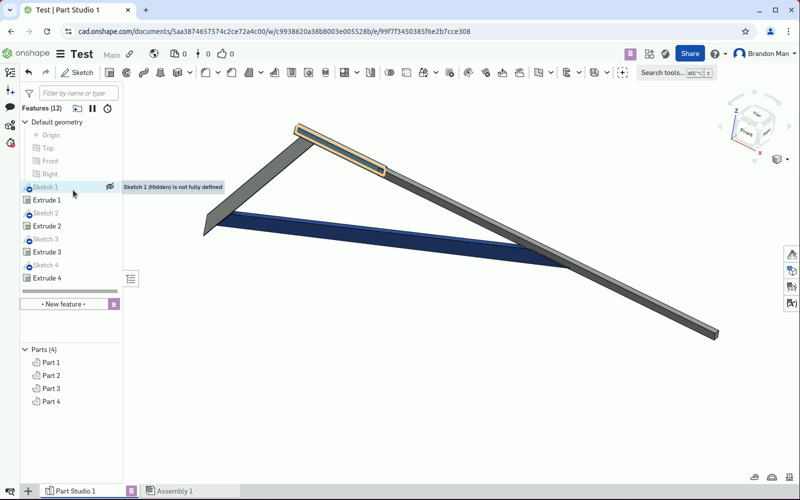
click(73, 189)